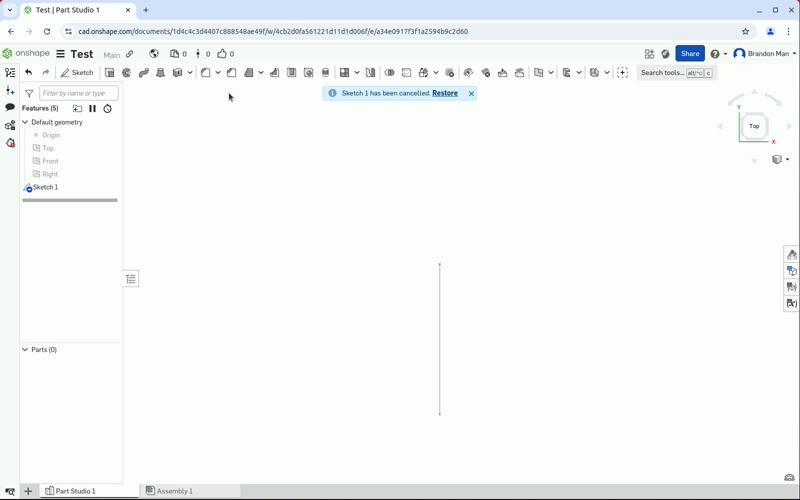
key(shift+h)
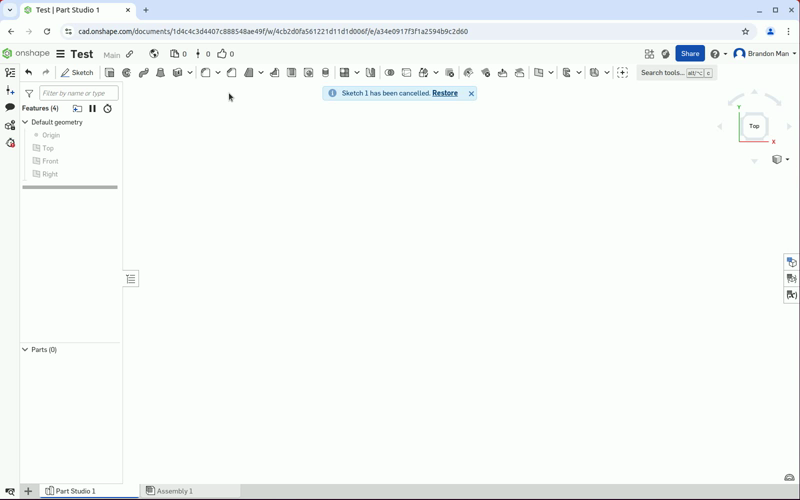
mouse_move(73, 352)
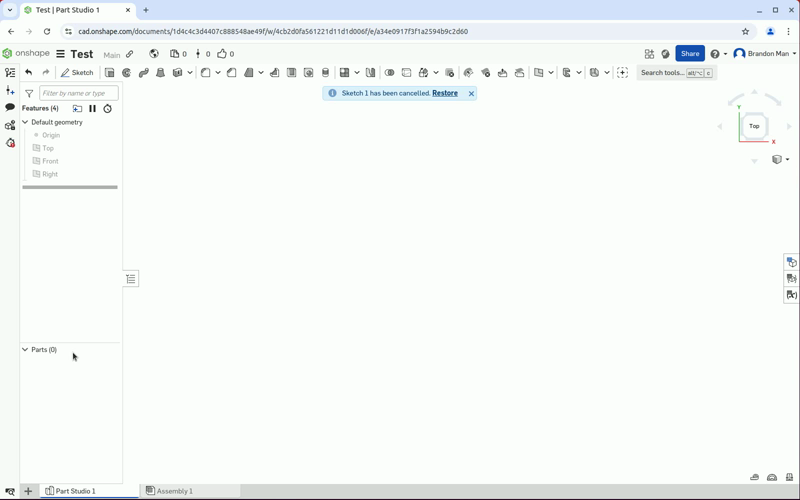
key(y)
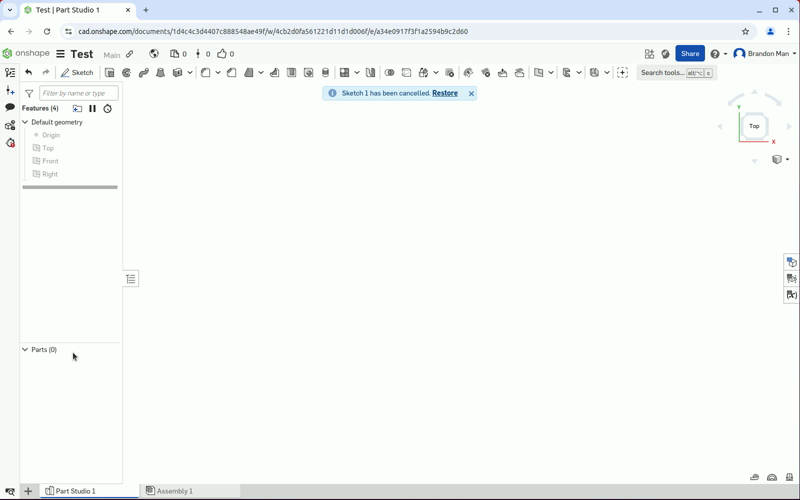
key(shift+p)
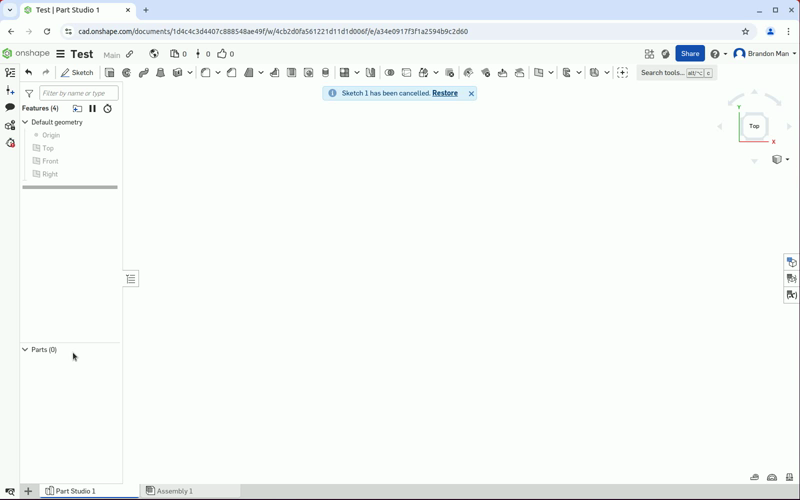
key(space)
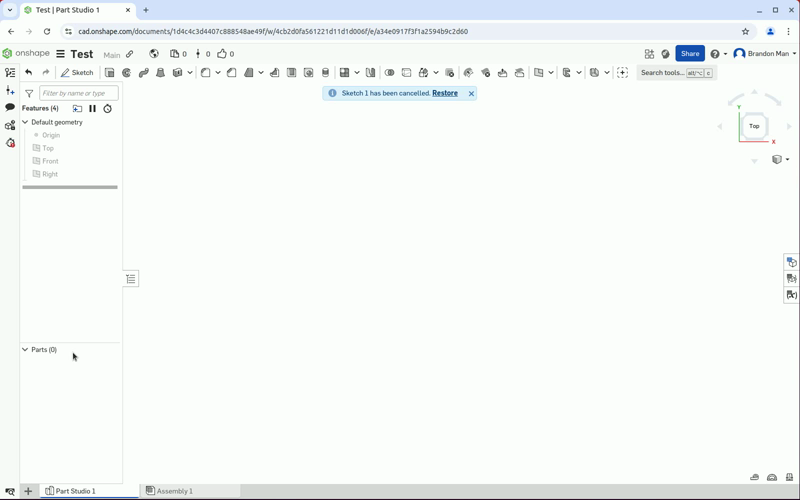
key_down(shift)
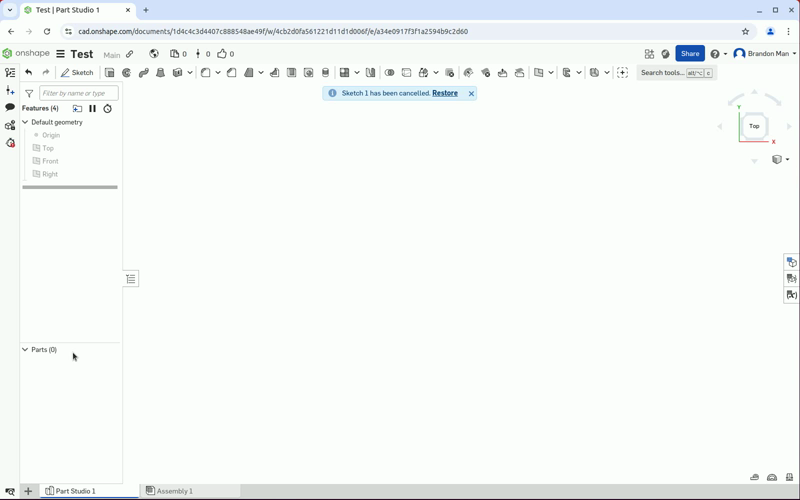
key(up)
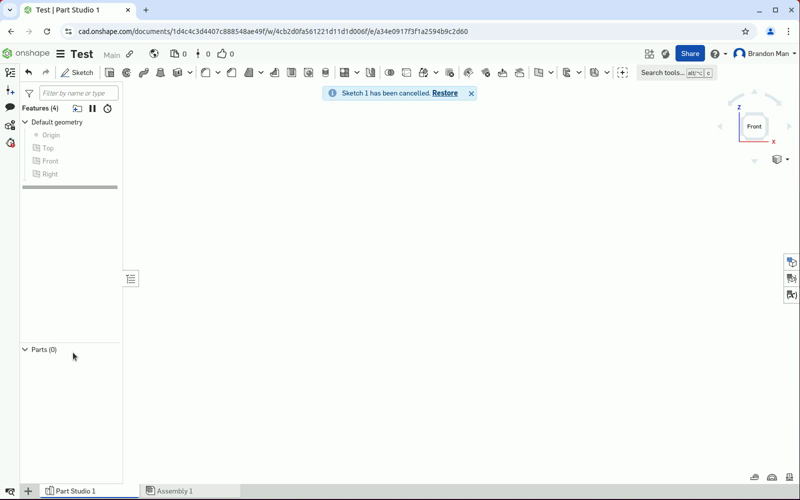
key_up(shift)
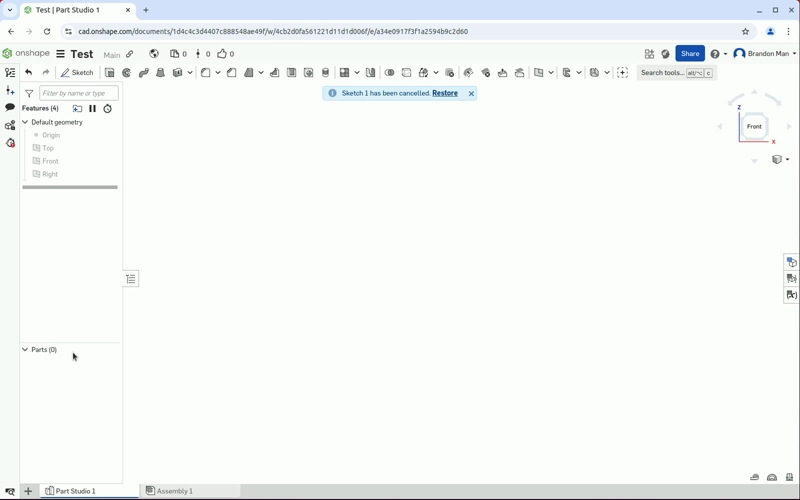
mouse_move(73, 352)
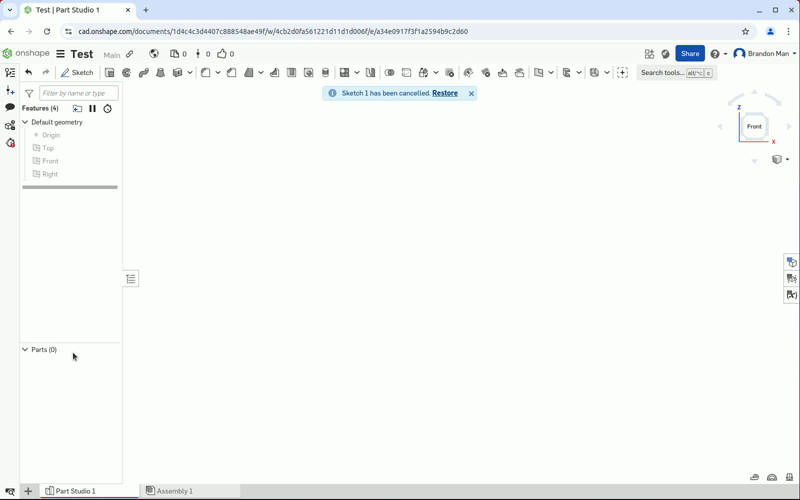
key(shift+y)
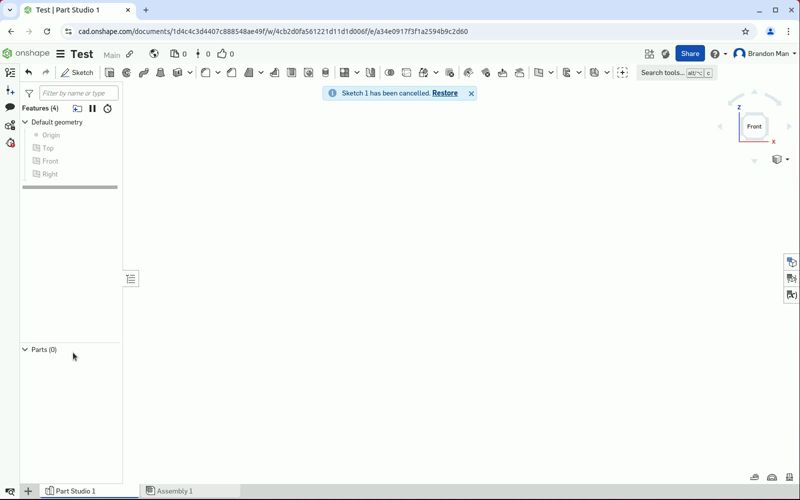
key(shift+s)
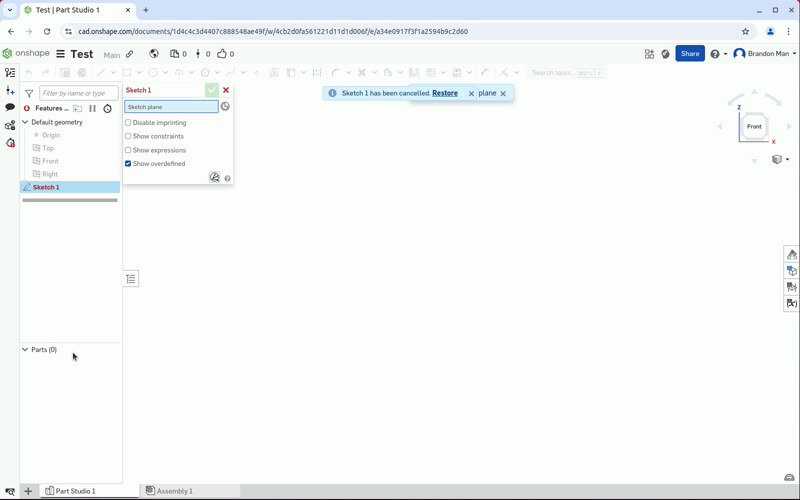
mouse_move(73, 163)
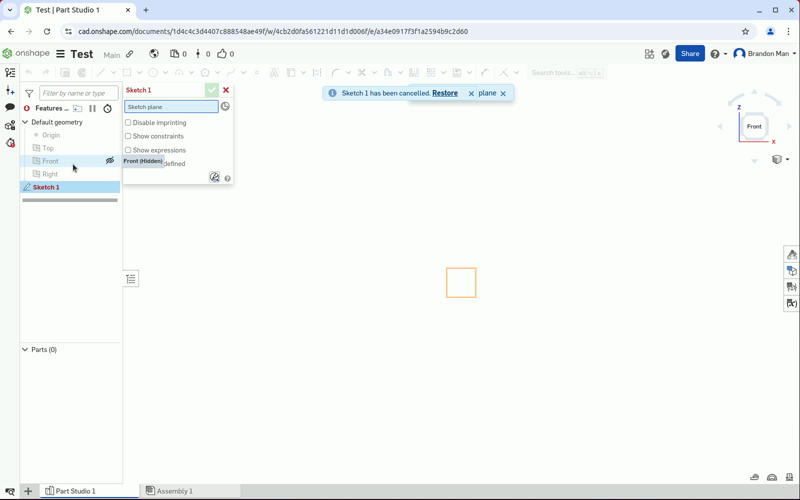
click(73, 163)
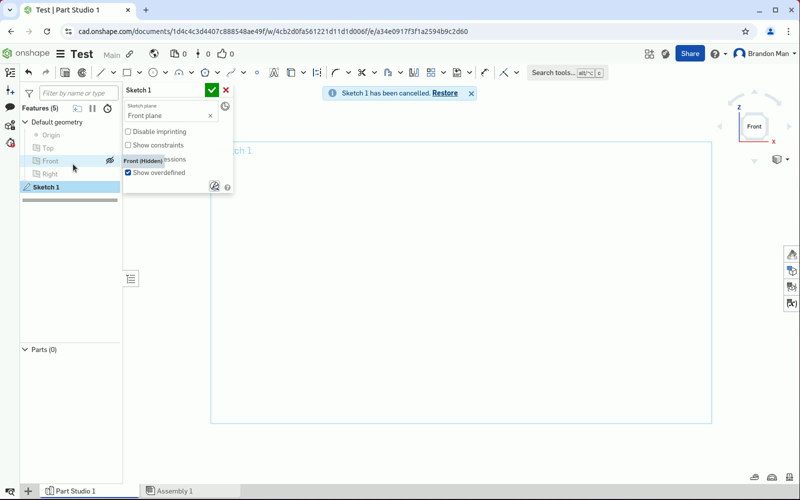
mouse_move(73, 352)
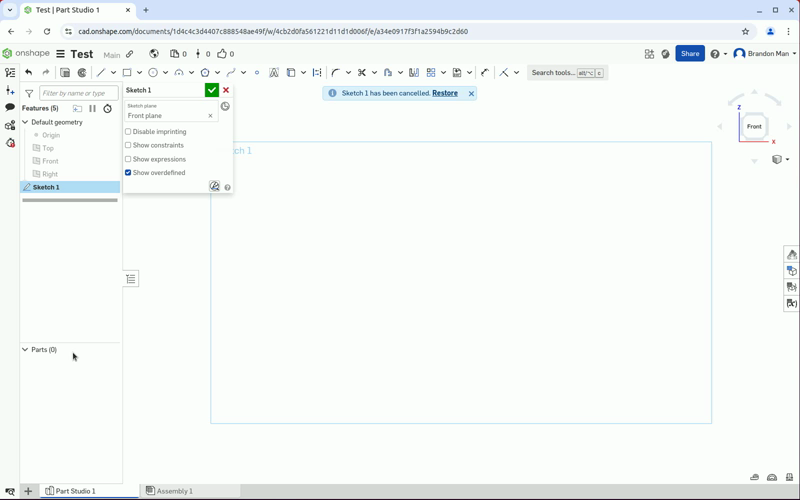
key(y)
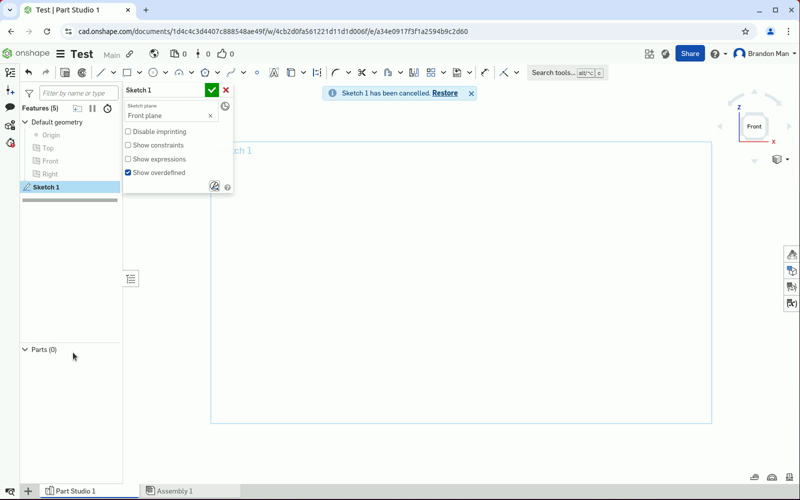
key(l)
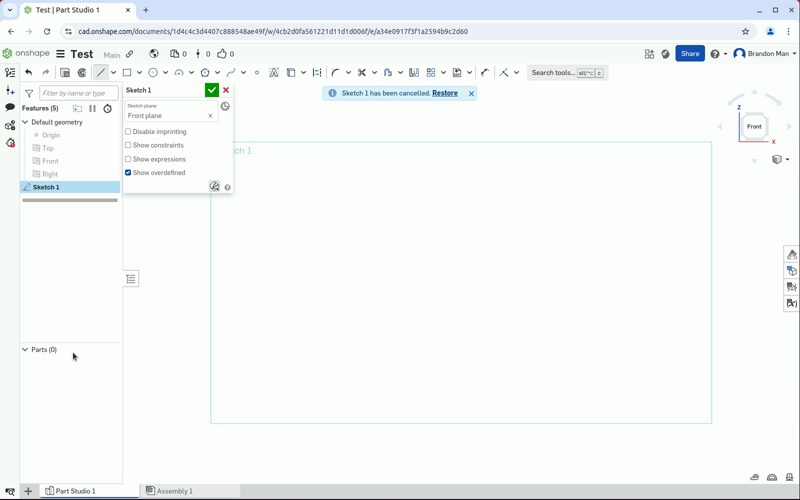
key_down(shift)
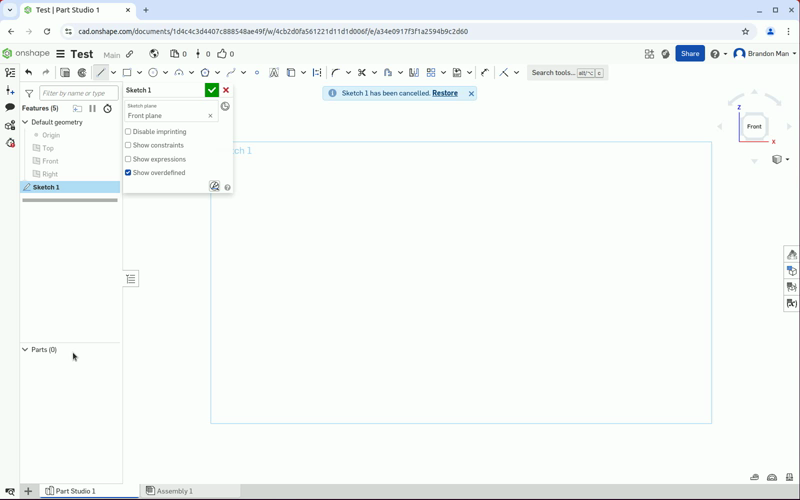
mouse_move(460, 278)
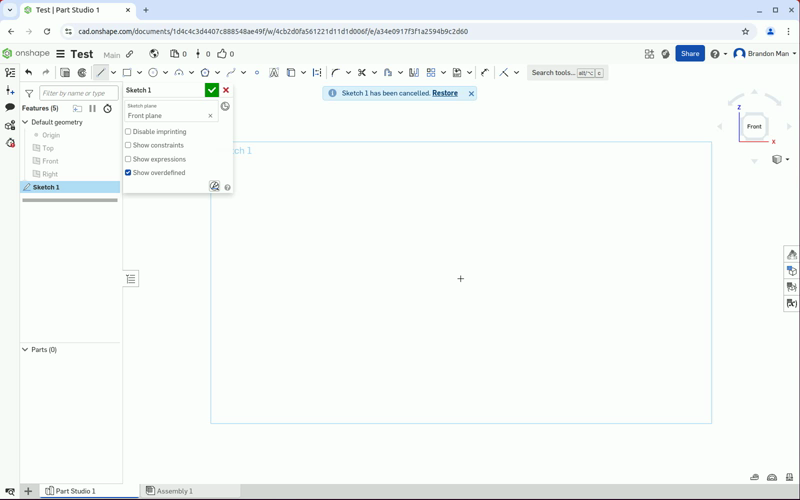
click(460, 278)
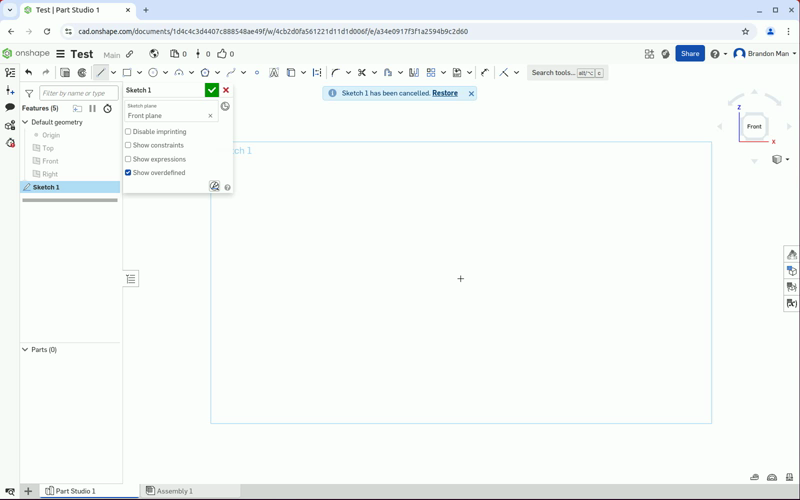
key_up(shift)
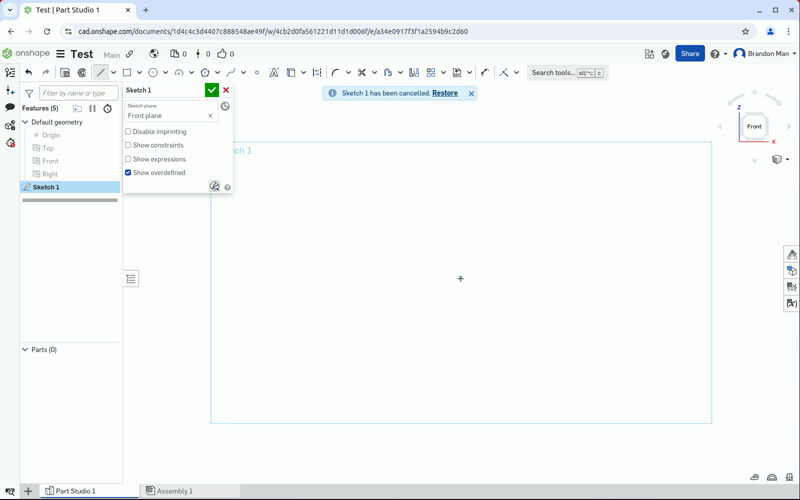
key_down(shift)
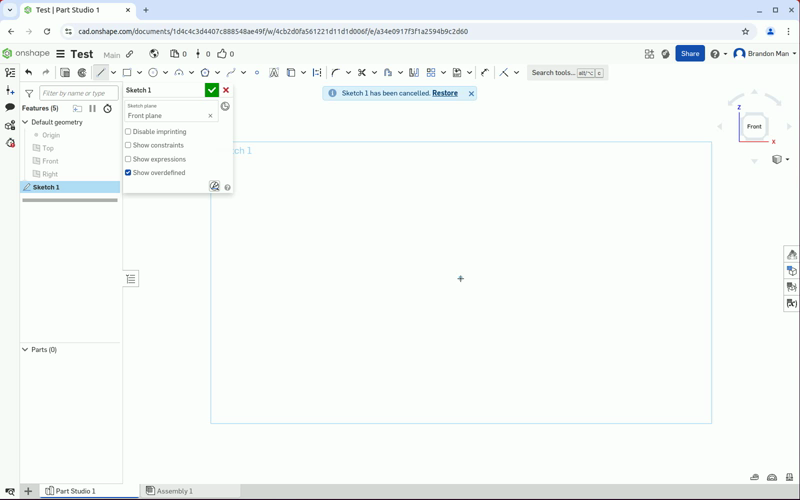
mouse_move(490, 278)
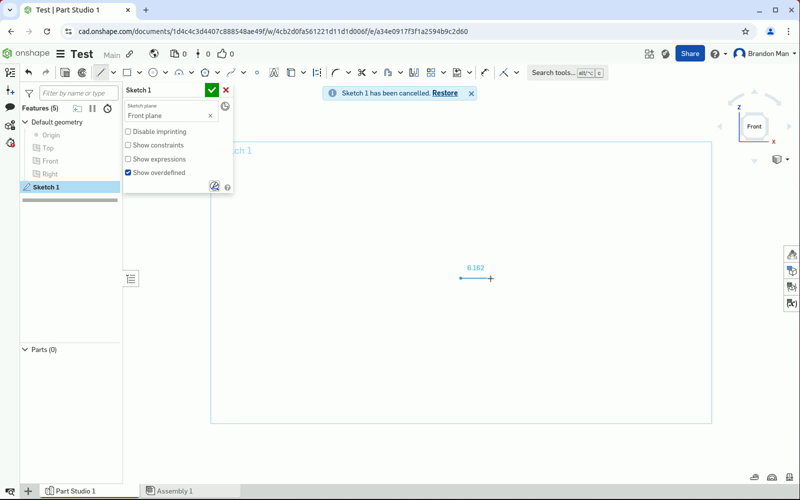
mouse_move(465, 278)
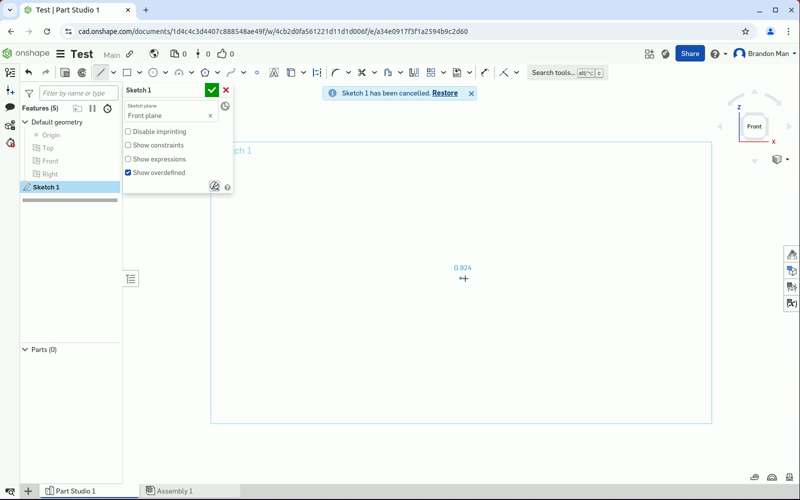
scroll(6)
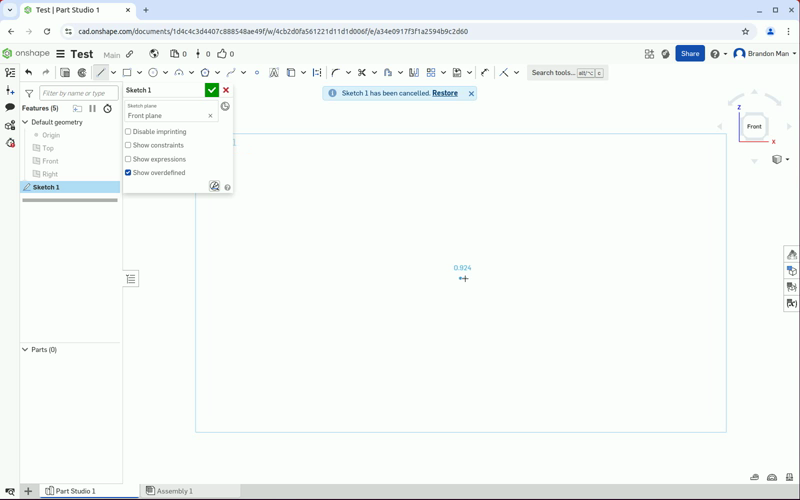
scroll(6)
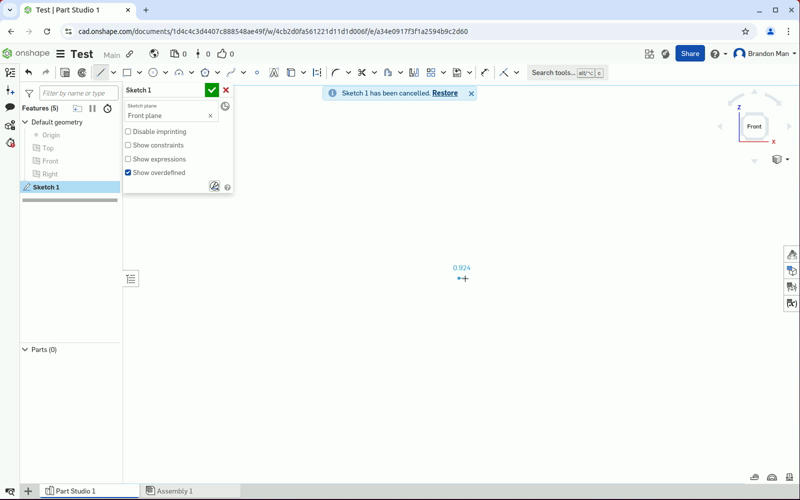
scroll(6)
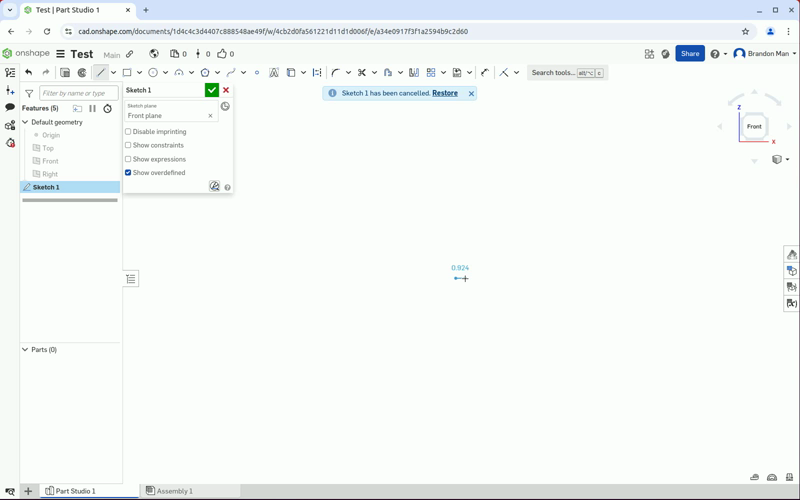
scroll(6)
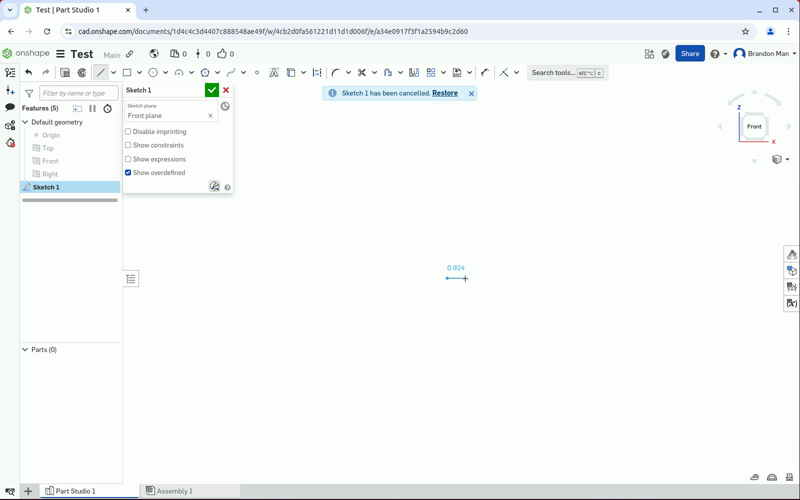
scroll(6)
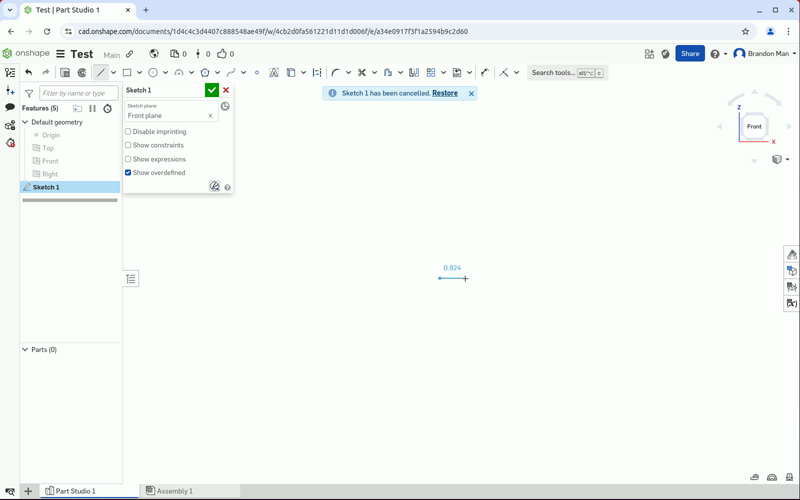
scroll(6)
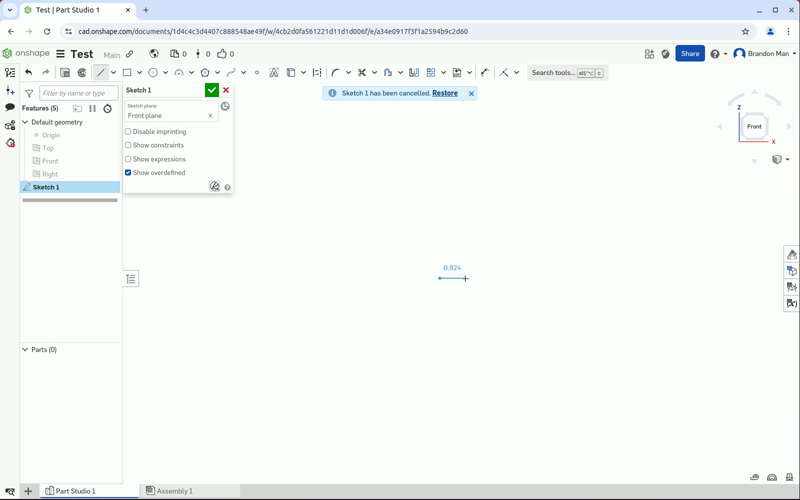
scroll(6)
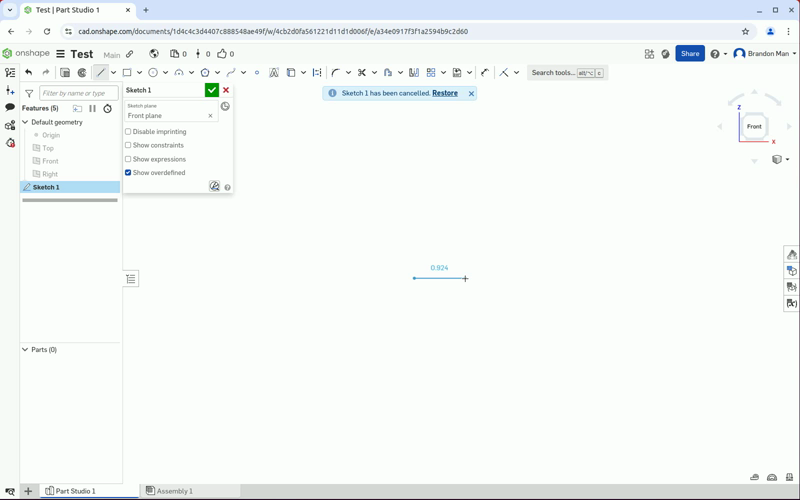
click(465, 278)
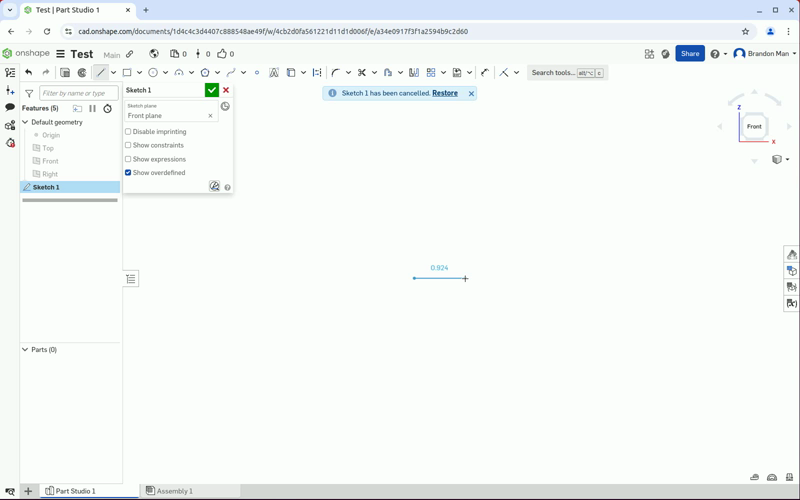
scroll(-6)
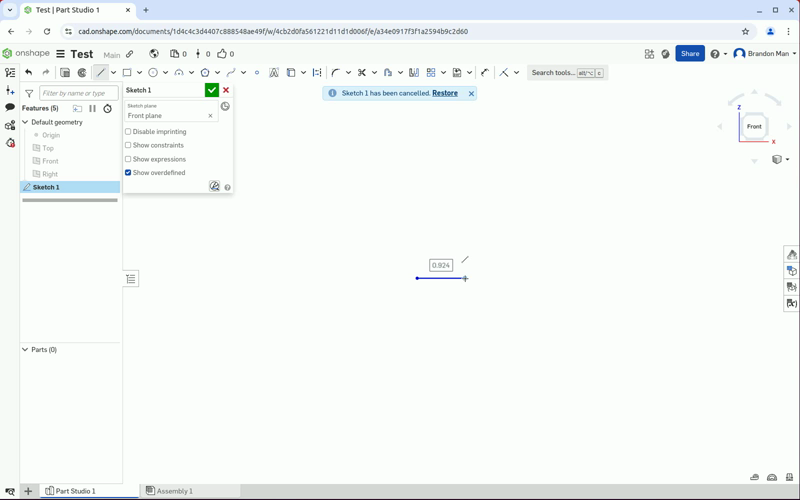
scroll(-6)
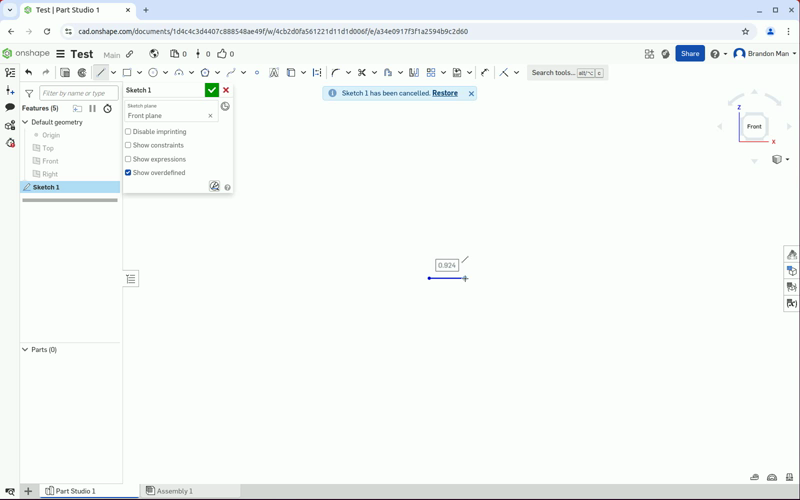
scroll(-6)
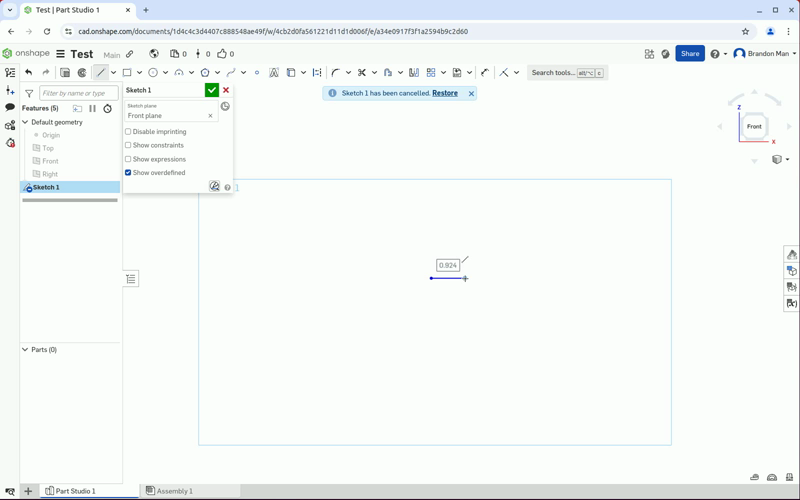
scroll(-6)
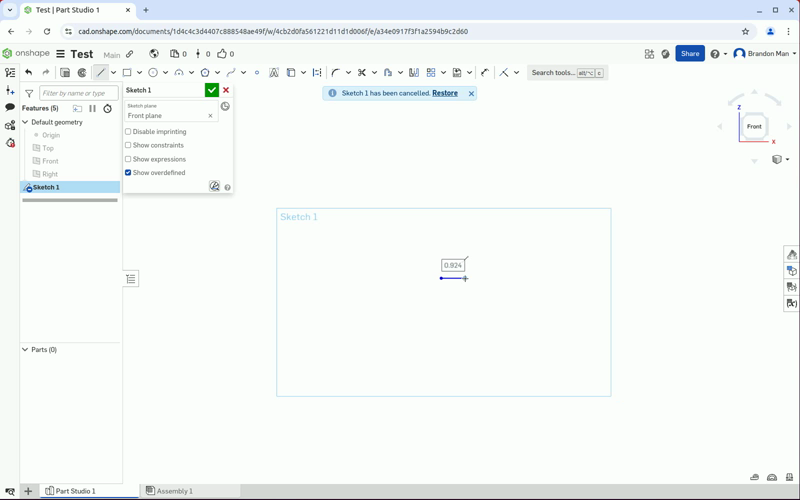
scroll(-6)
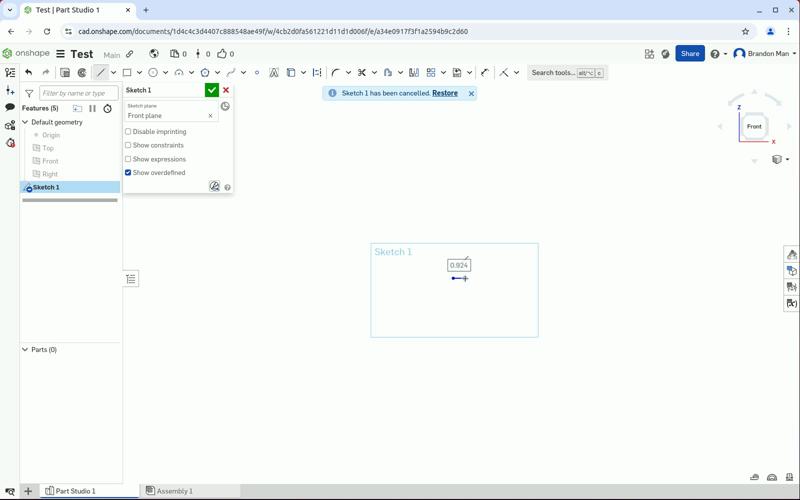
scroll(-6)
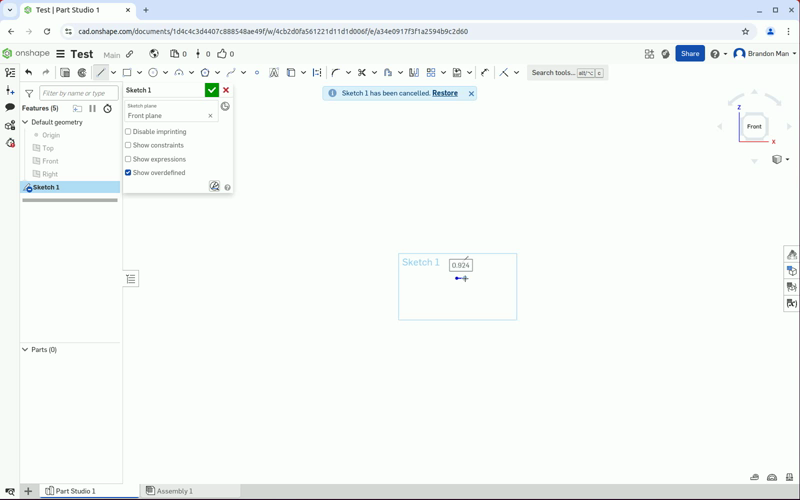
scroll(-6)
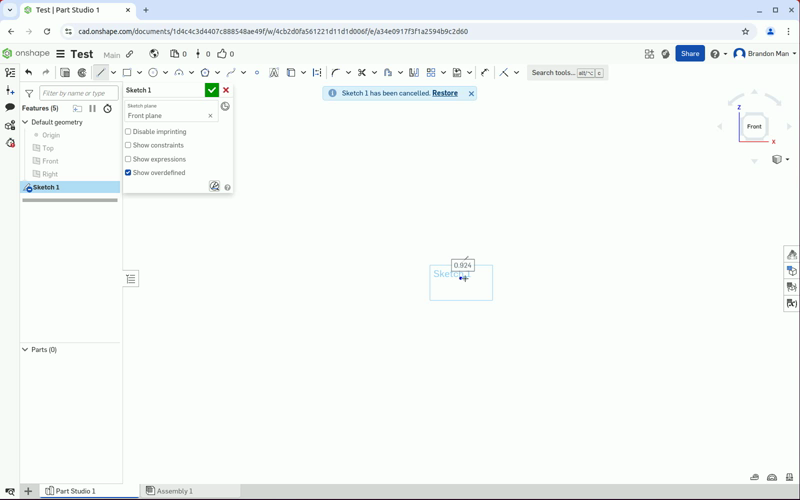
key_up(shift)
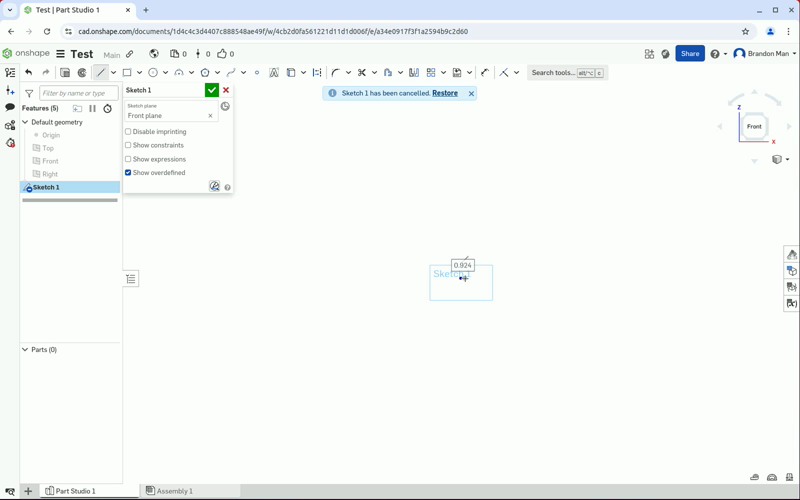
key_down(shift)
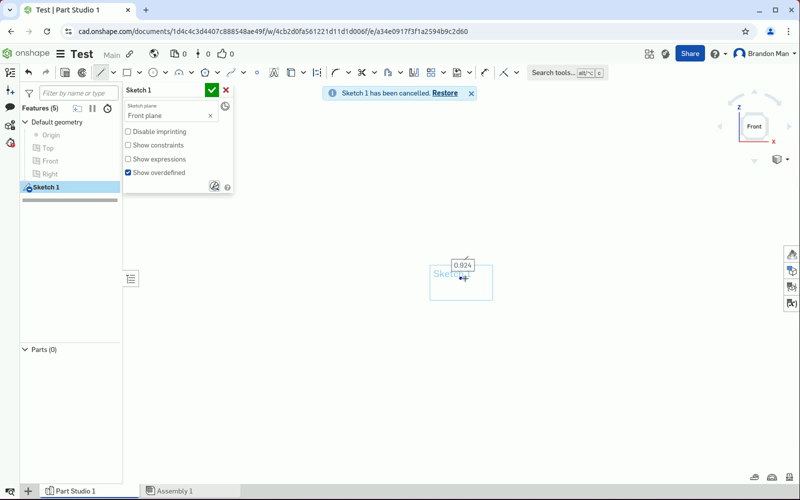
mouse_move(495, 278)
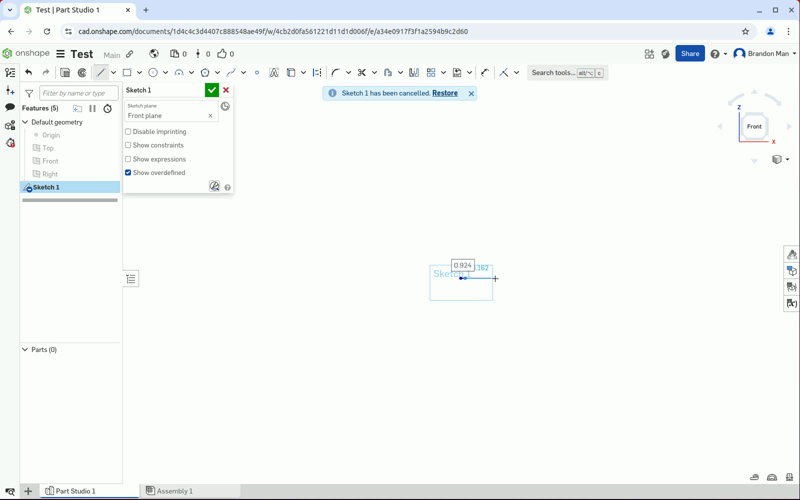
mouse_move(465, 282)
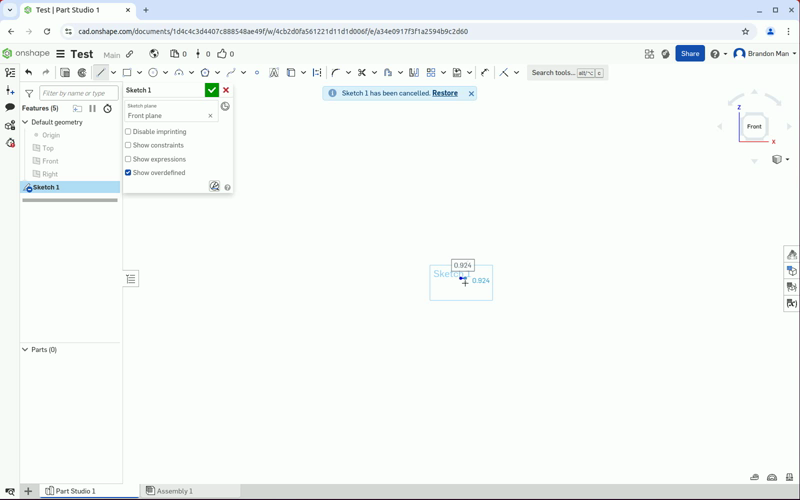
scroll(6)
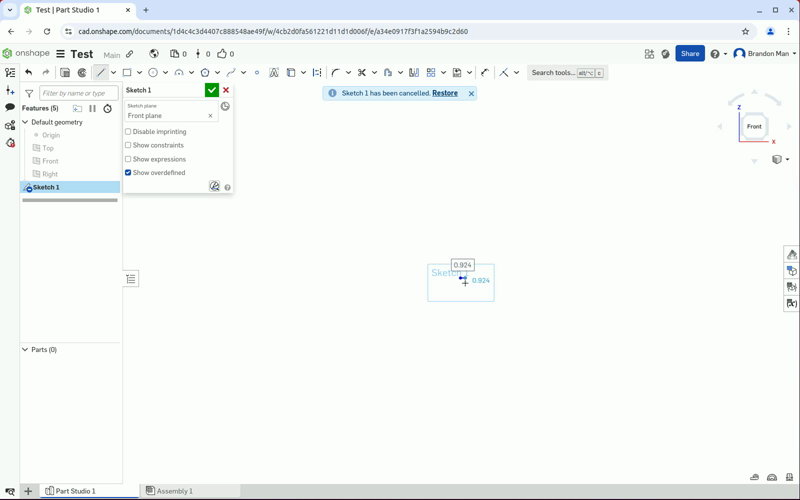
scroll(6)
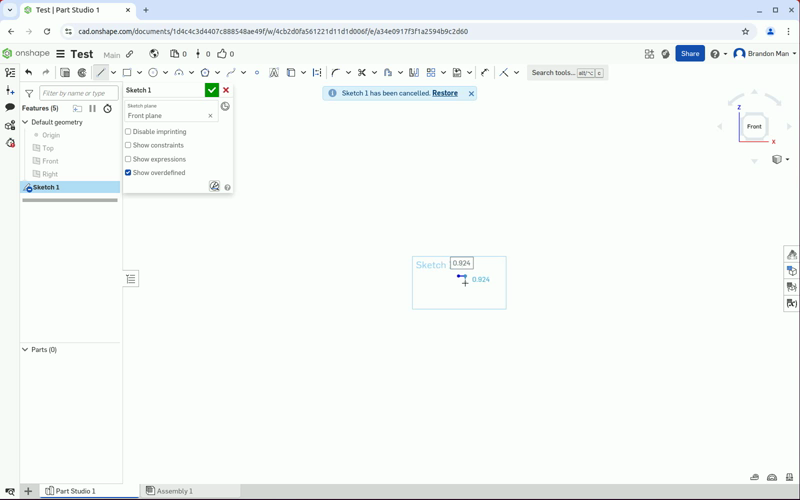
scroll(6)
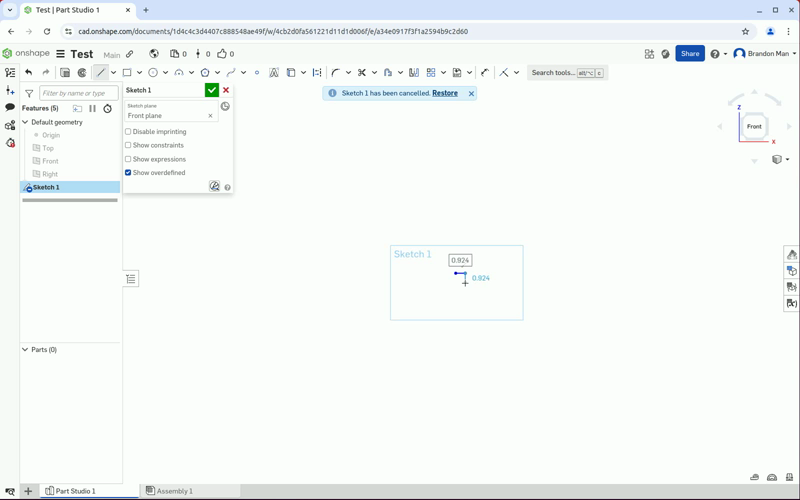
scroll(6)
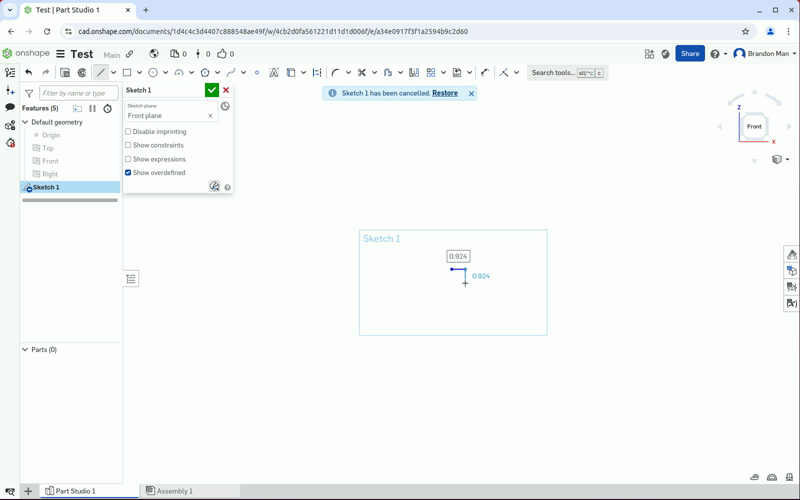
scroll(6)
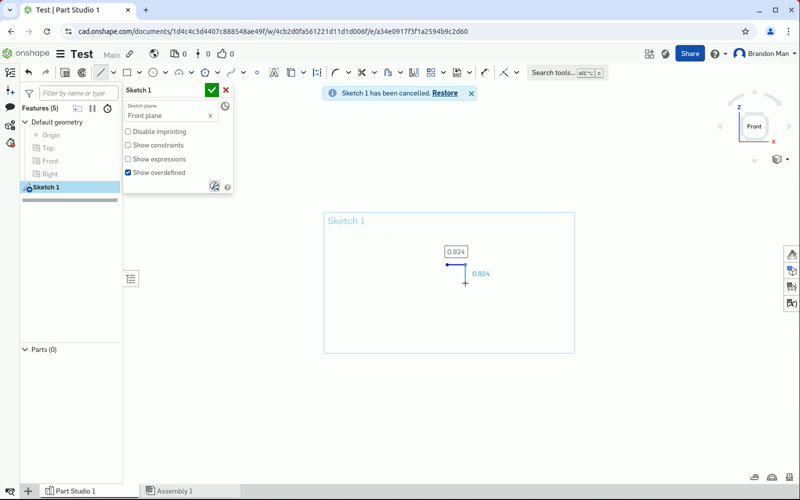
scroll(6)
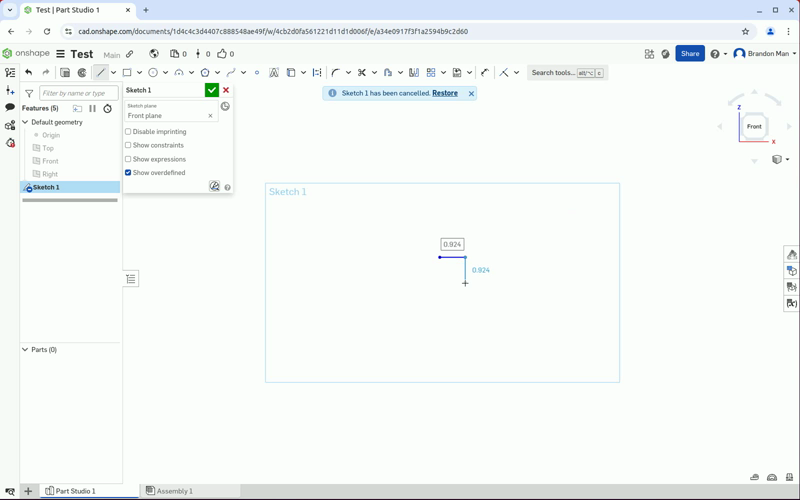
scroll(6)
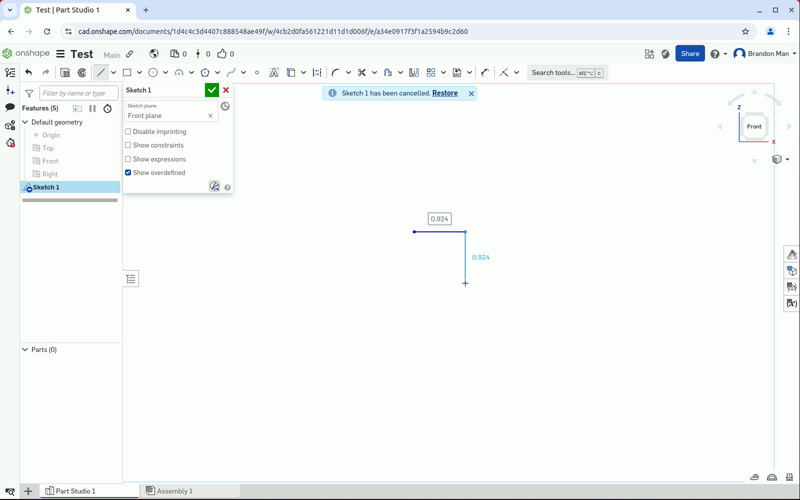
click(465, 282)
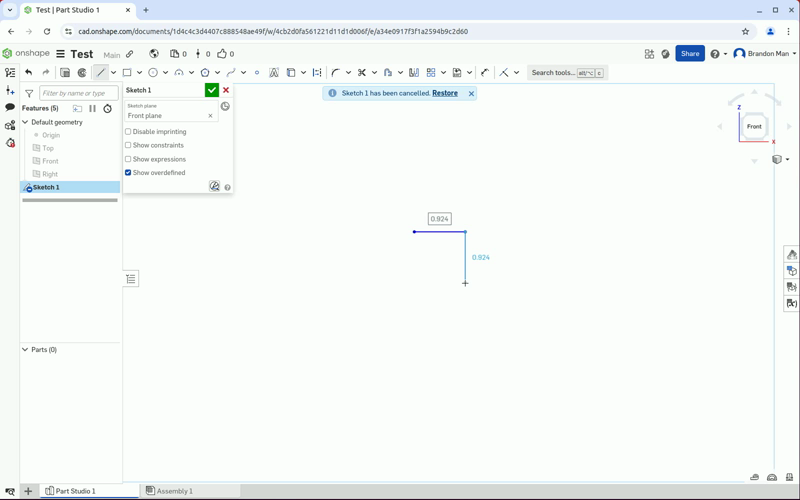
scroll(-6)
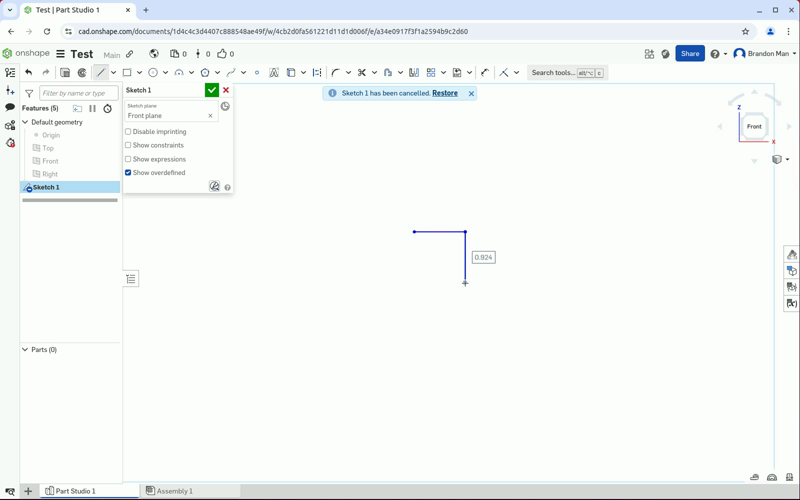
scroll(-6)
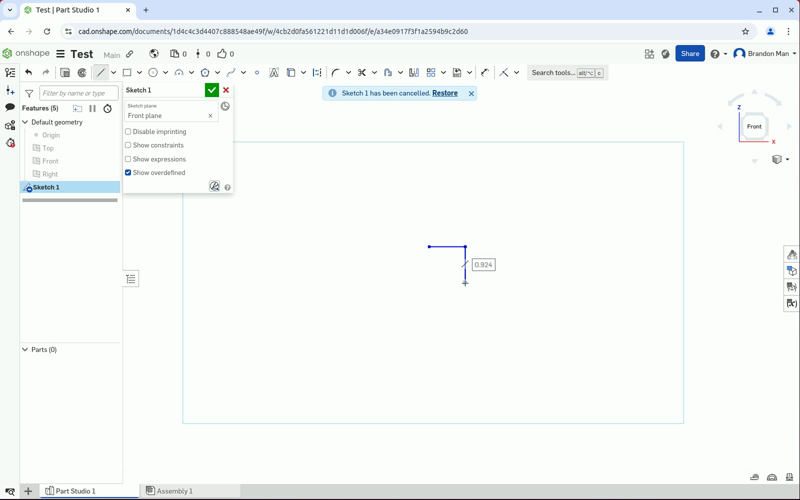
scroll(-6)
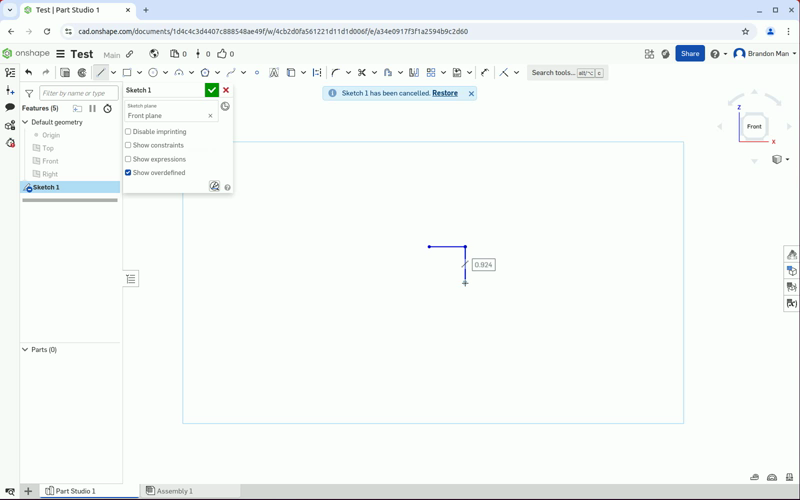
scroll(-6)
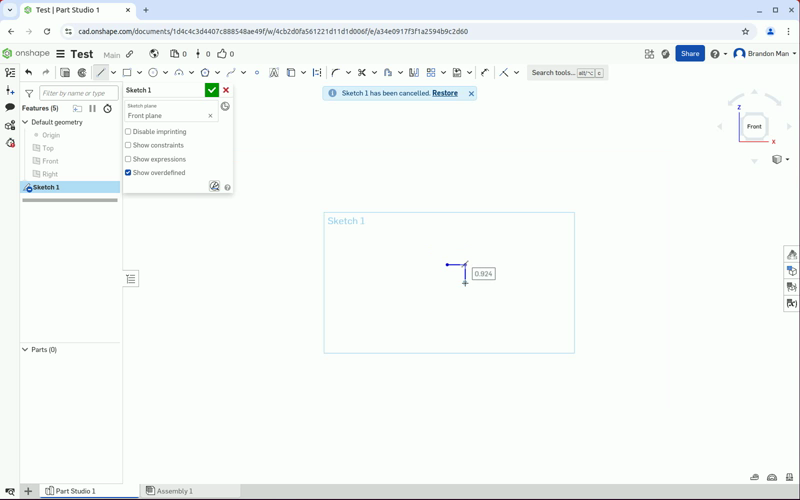
scroll(-6)
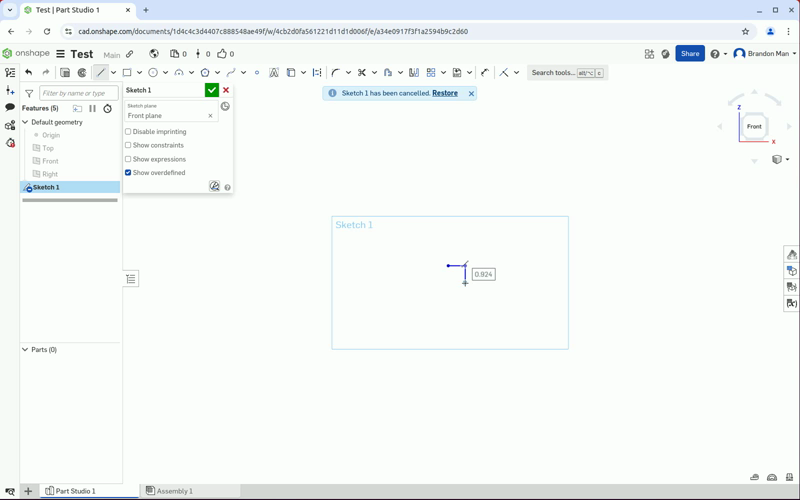
scroll(-6)
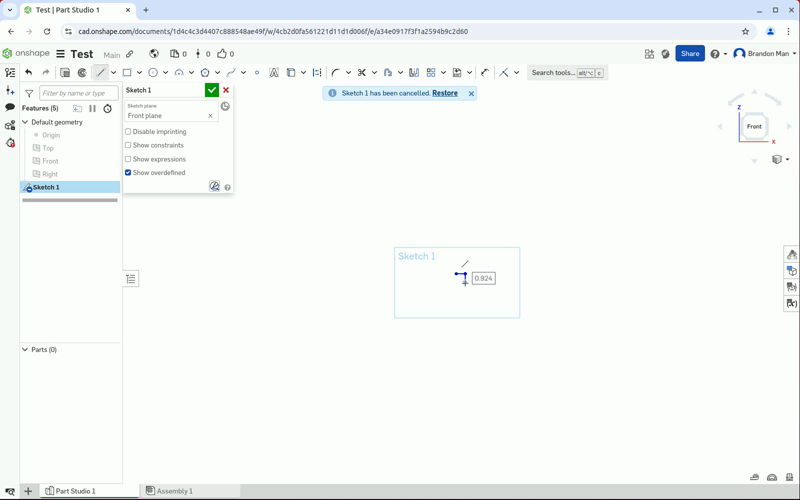
scroll(-6)
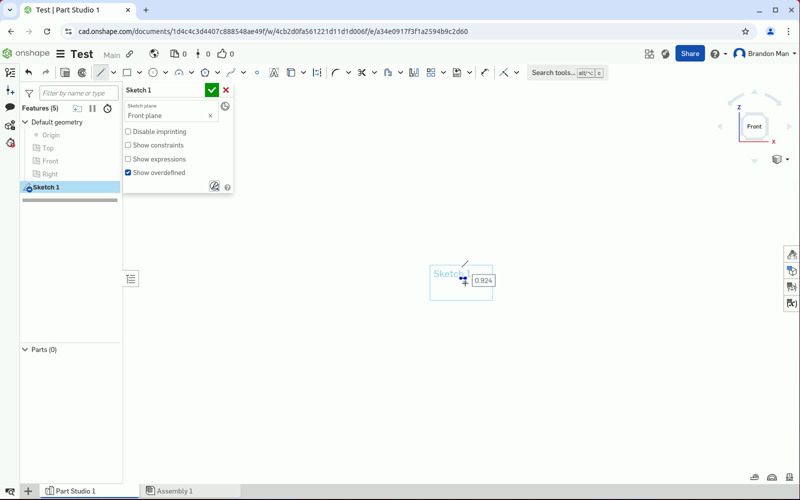
key_up(shift)
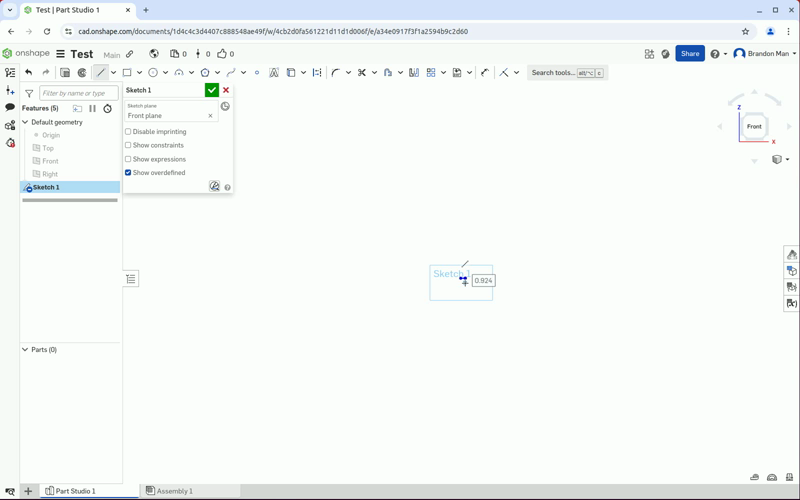
key_down(shift)
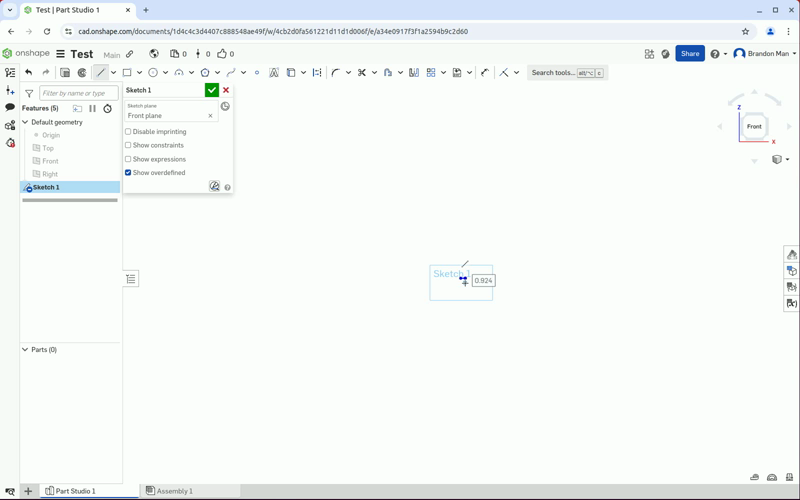
mouse_move(495, 282)
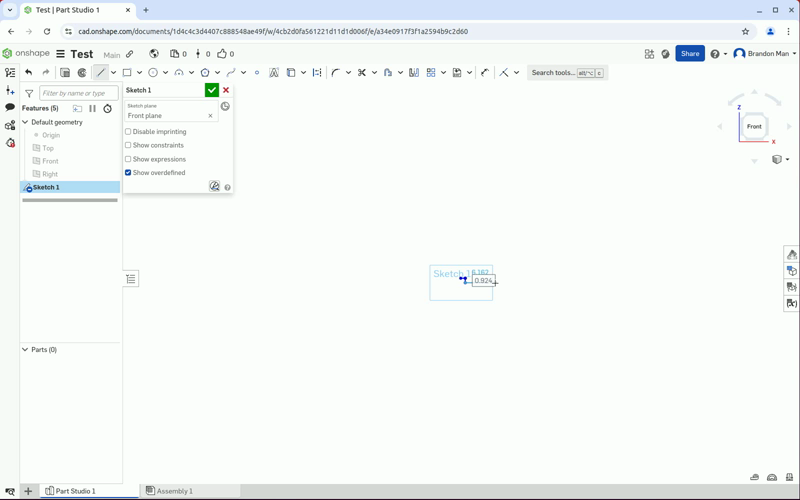
mouse_move(474, 282)
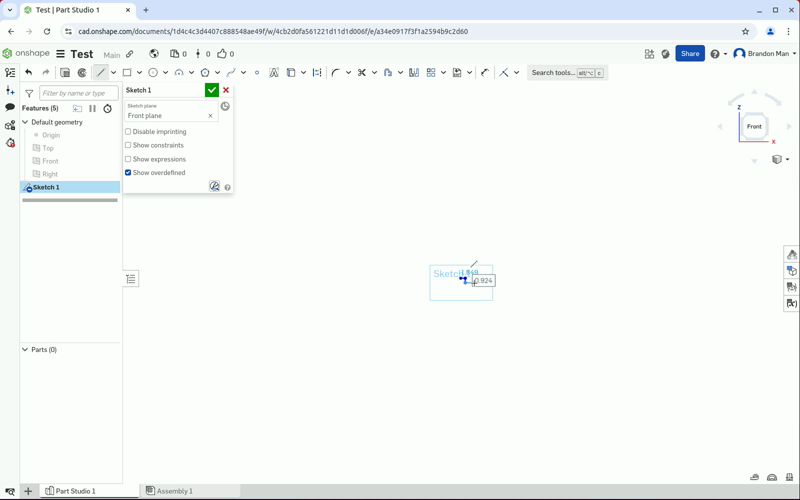
click(474, 282)
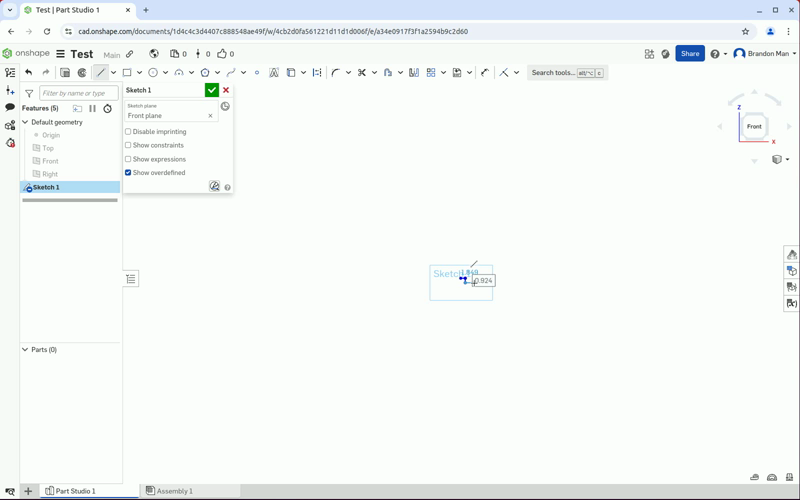
key_up(shift)
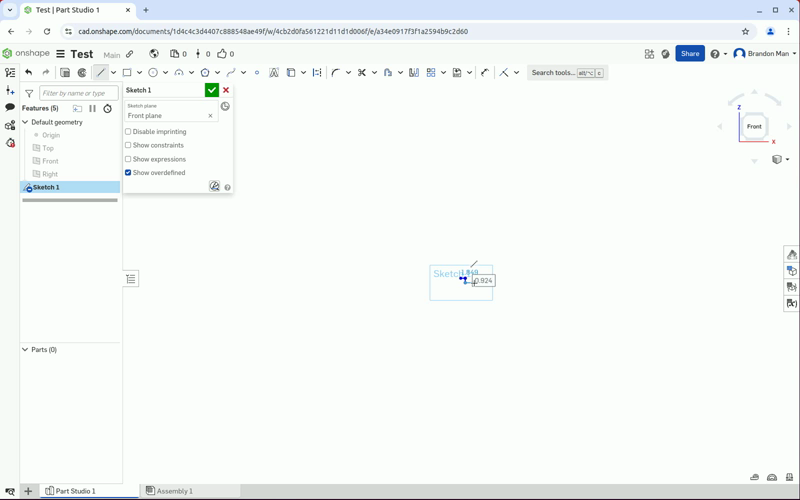
key_down(shift)
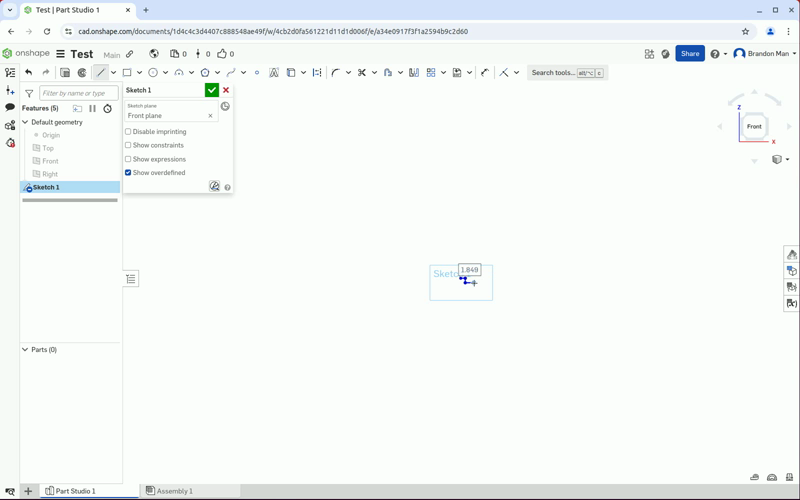
mouse_move(504, 282)
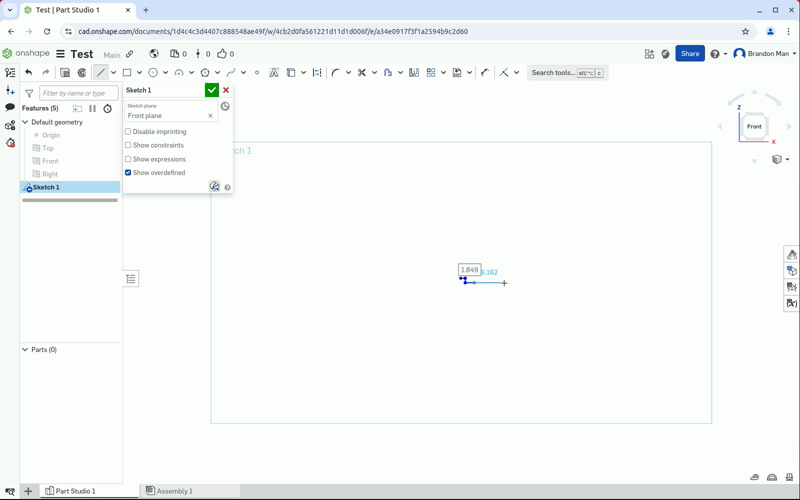
mouse_move(474, 278)
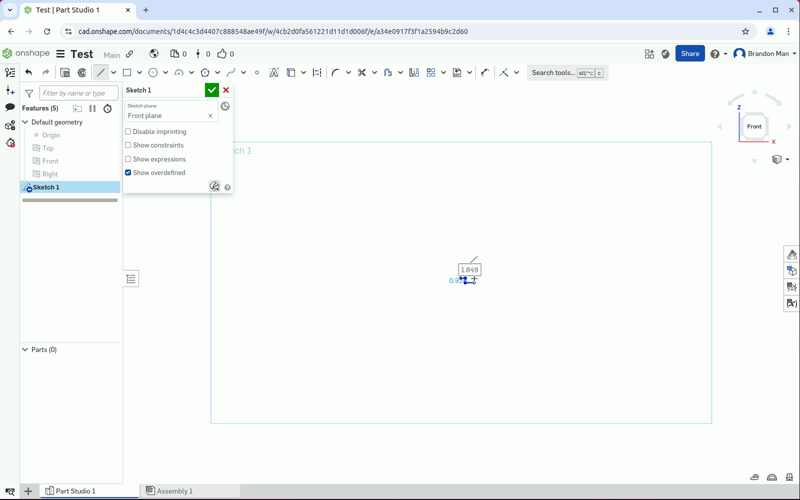
scroll(6)
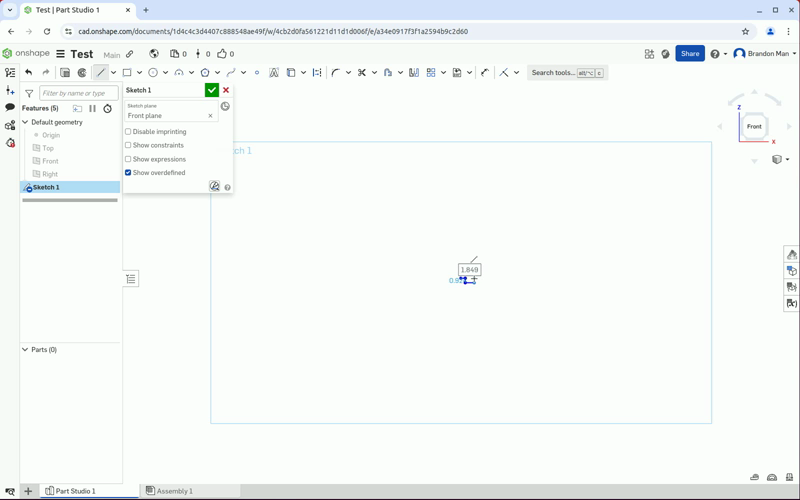
scroll(6)
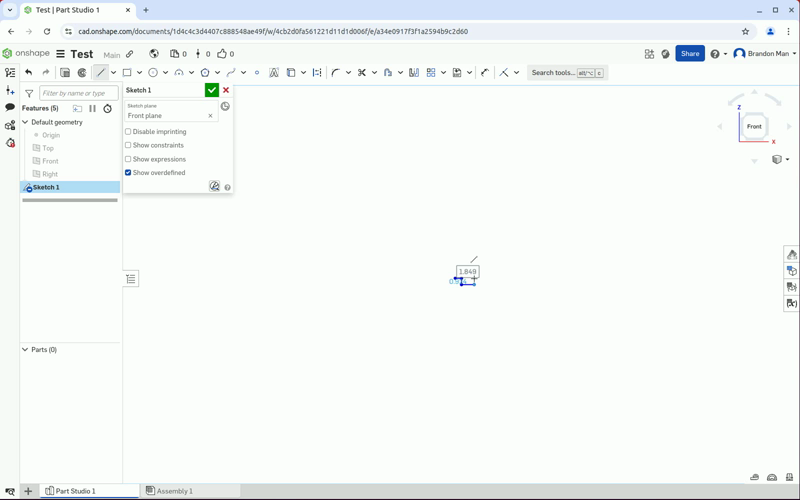
scroll(6)
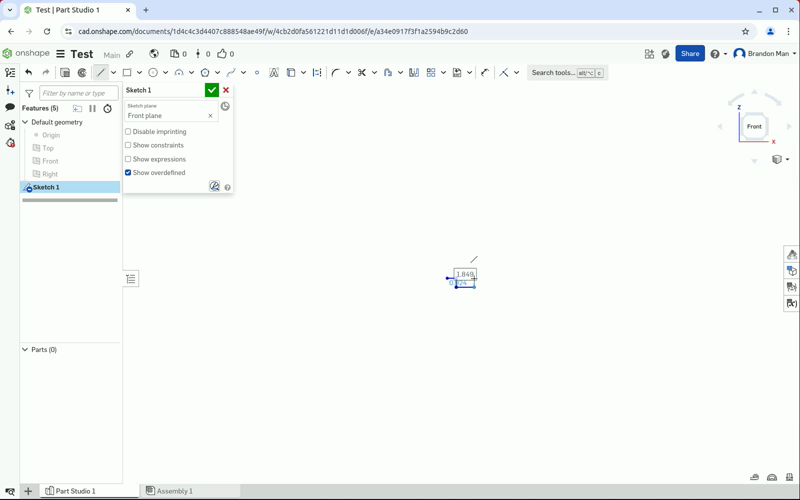
scroll(6)
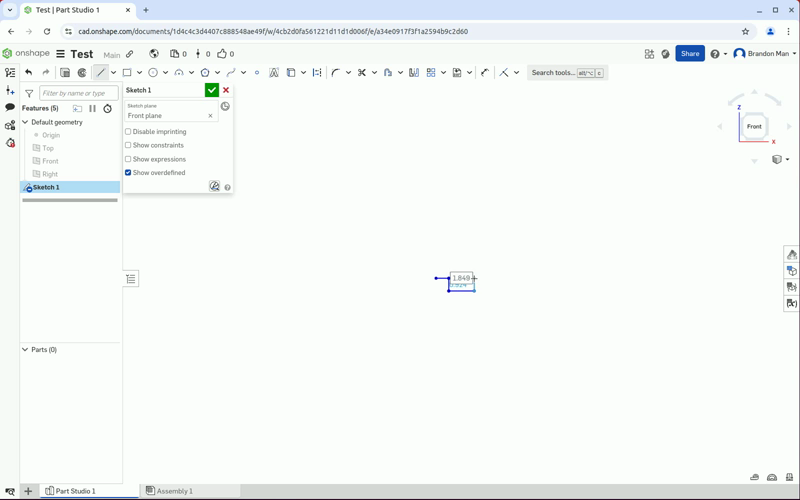
scroll(6)
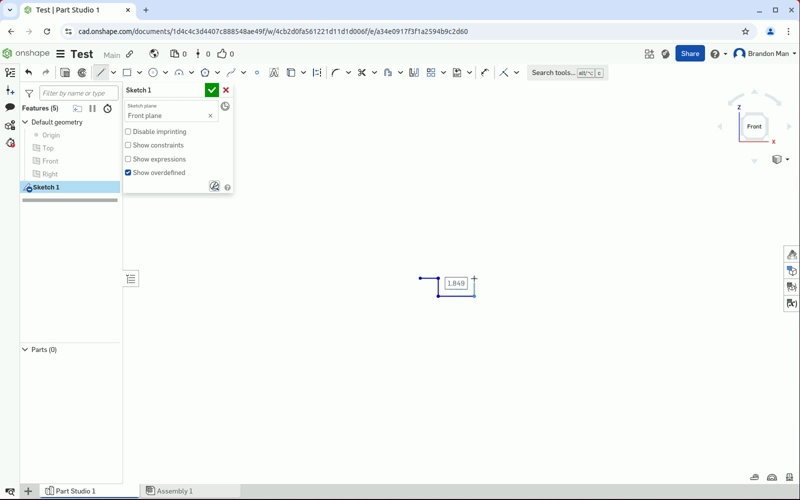
scroll(6)
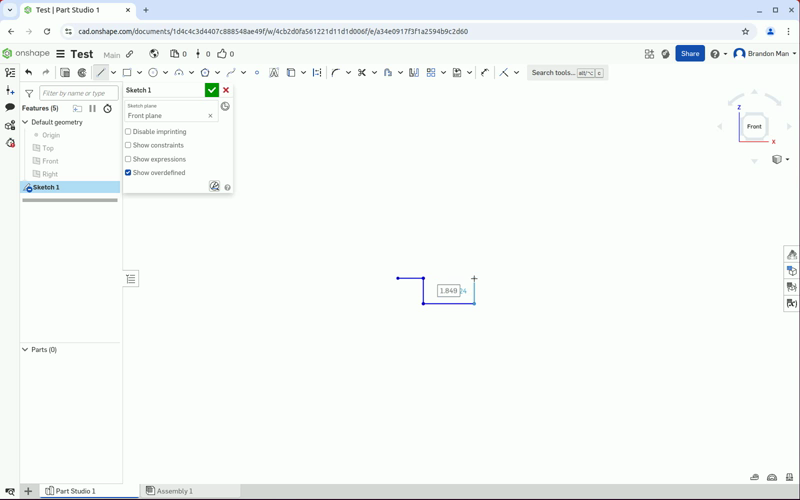
scroll(6)
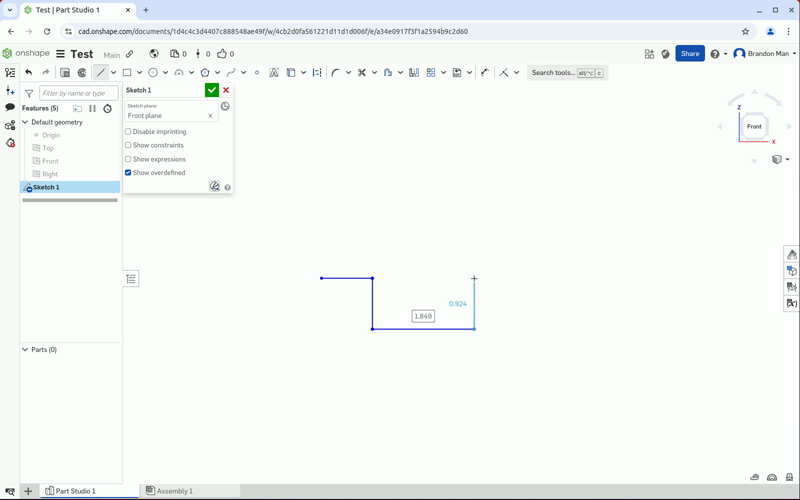
click(474, 278)
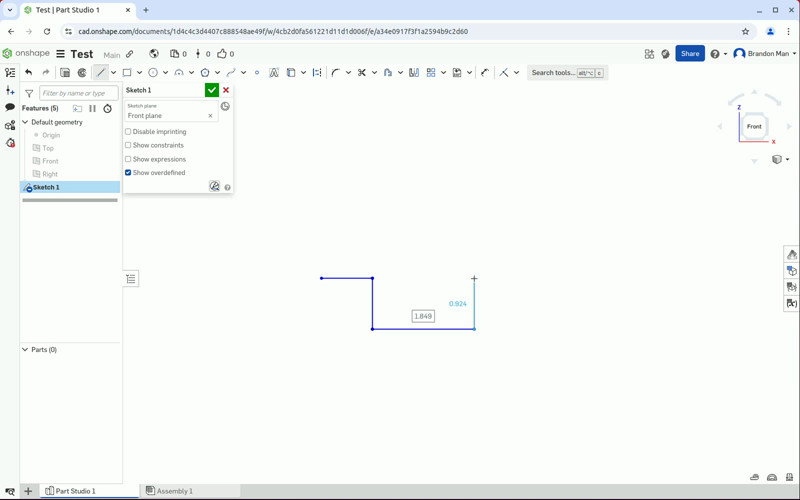
scroll(-6)
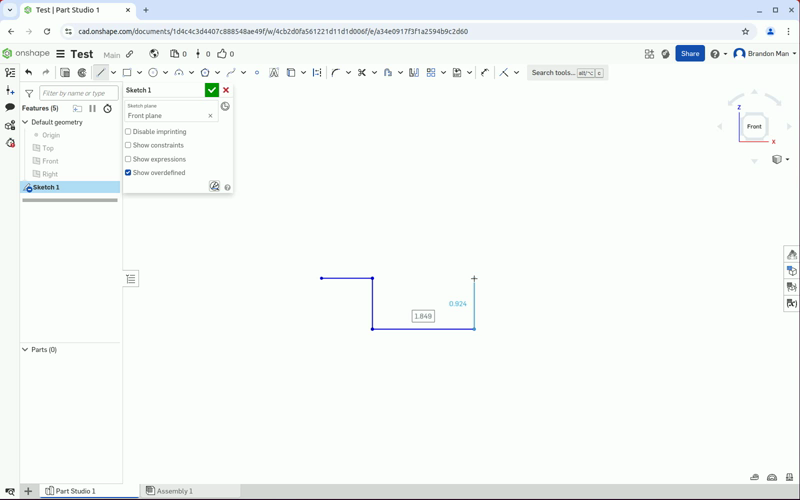
scroll(-6)
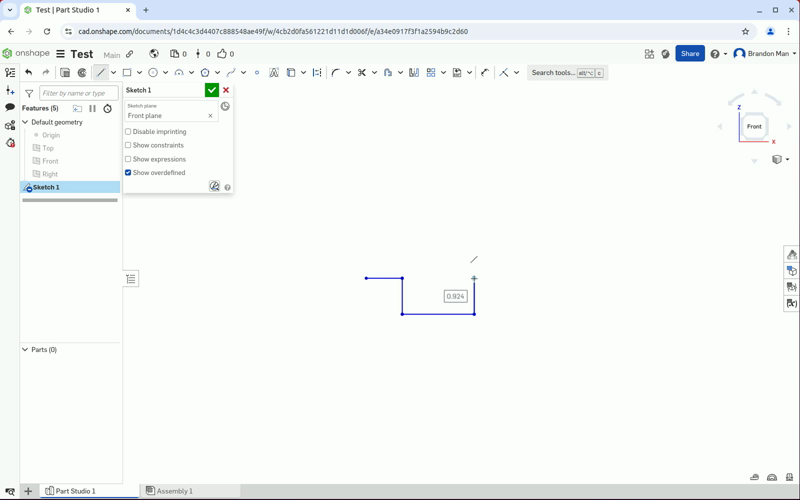
scroll(-6)
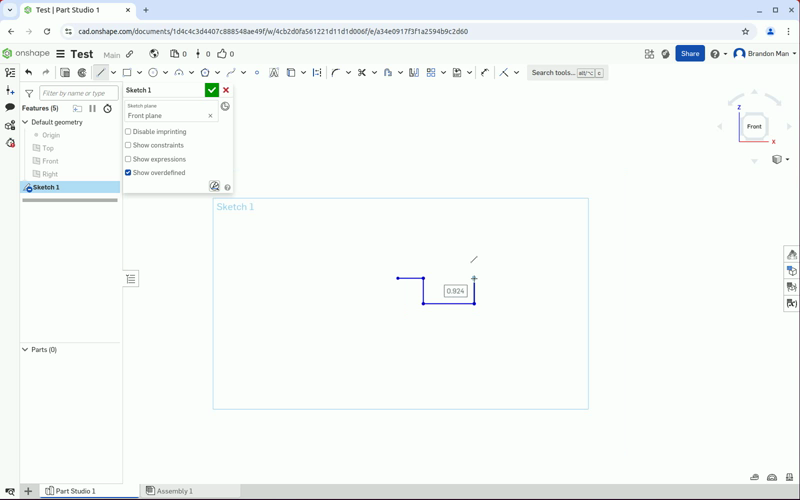
scroll(-6)
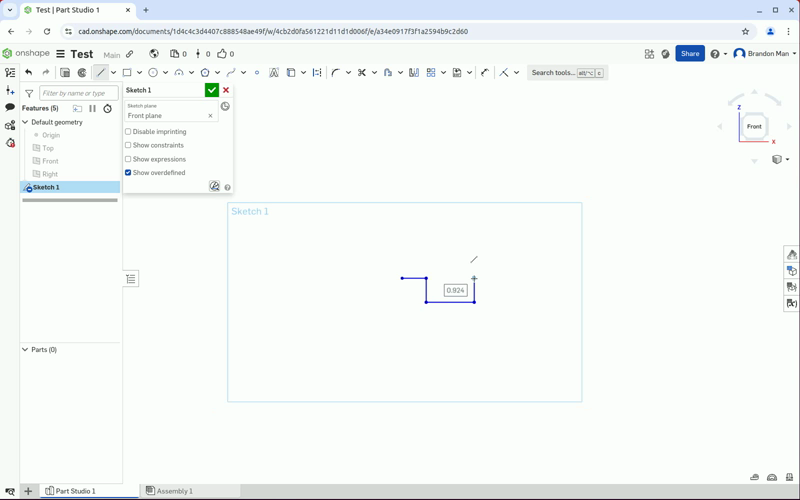
scroll(-6)
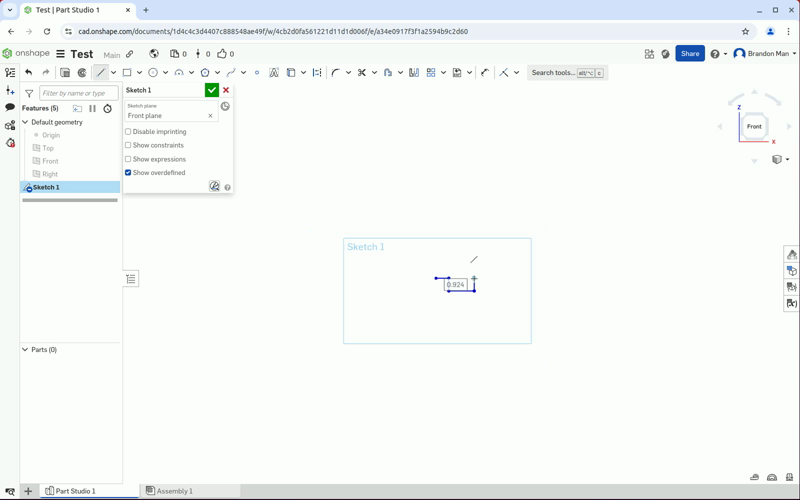
scroll(-6)
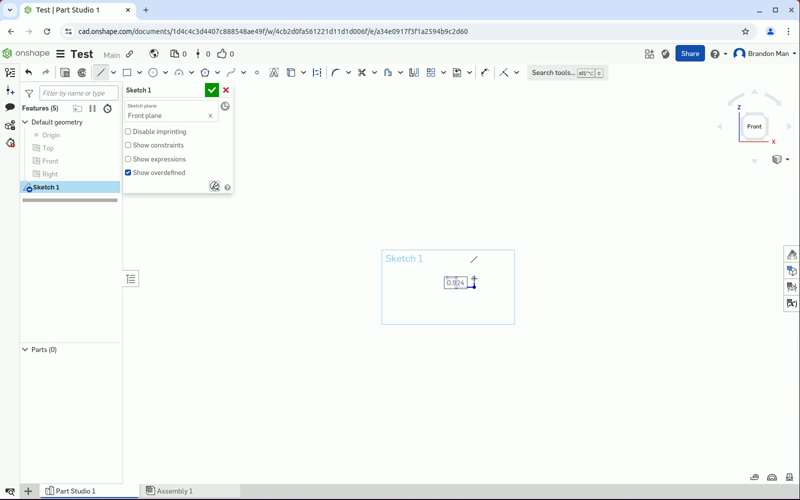
scroll(-6)
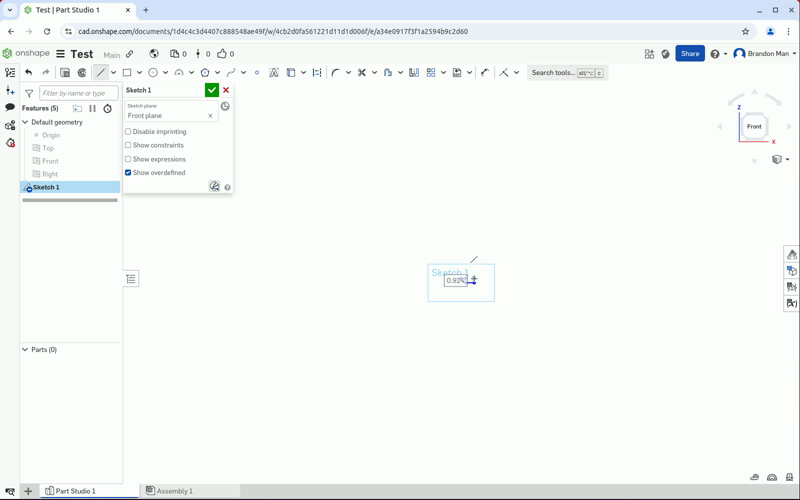
key_up(shift)
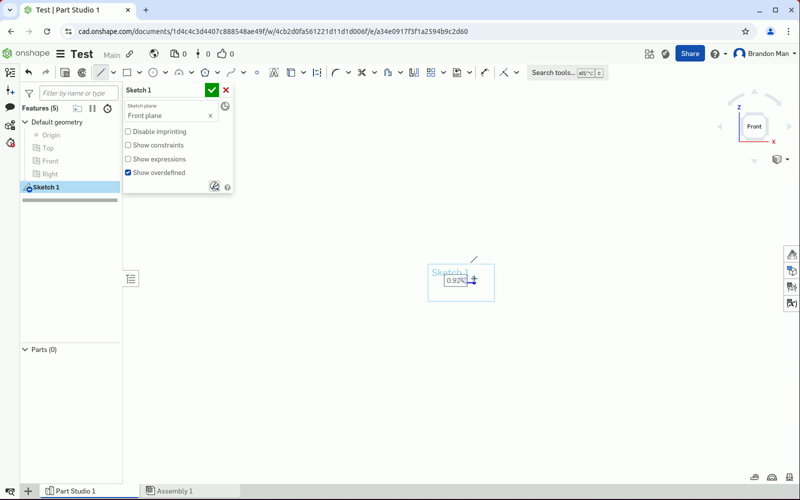
key_down(shift)
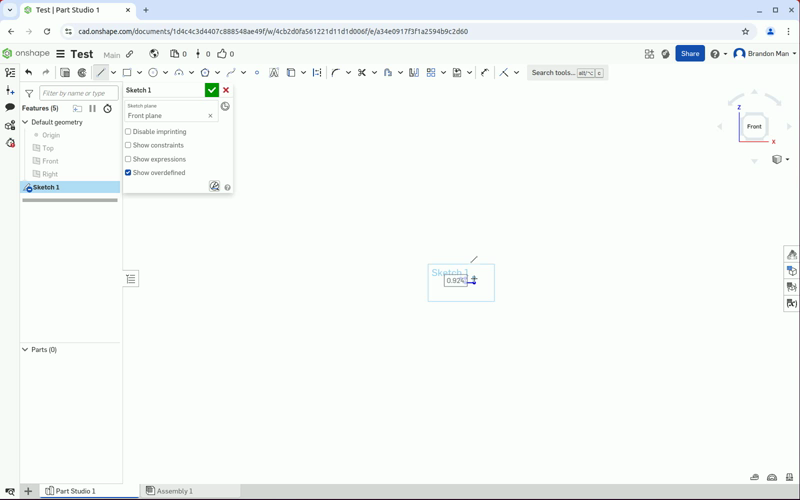
mouse_move(504, 278)
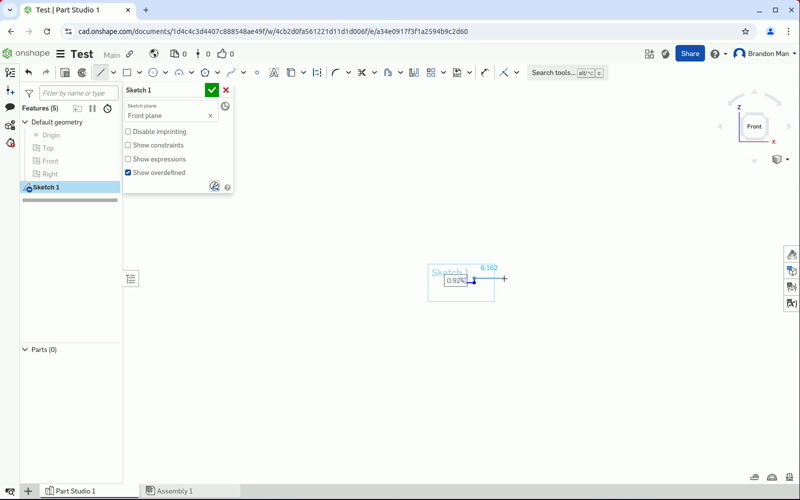
mouse_move(484, 278)
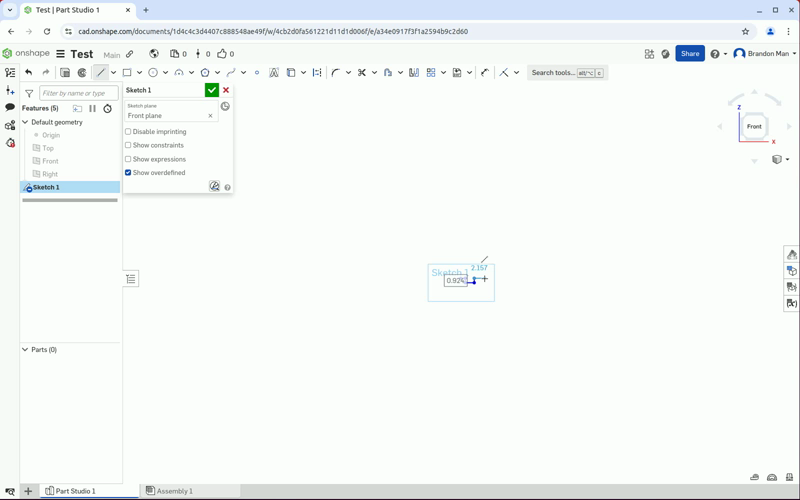
click(484, 278)
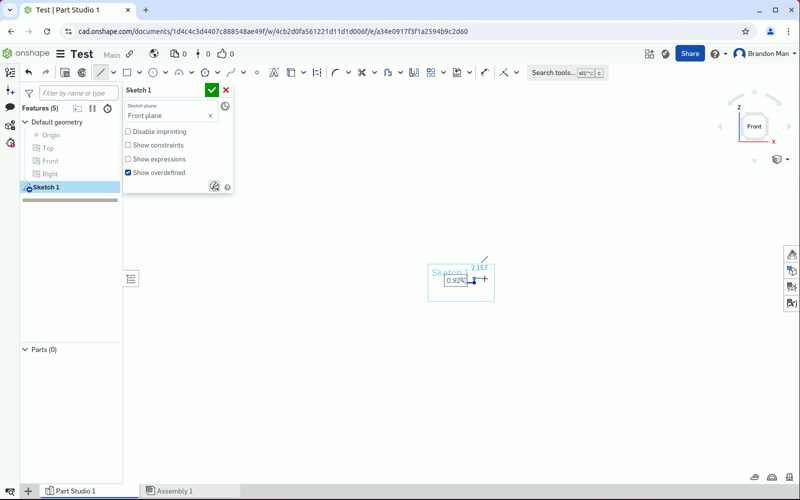
key_up(shift)
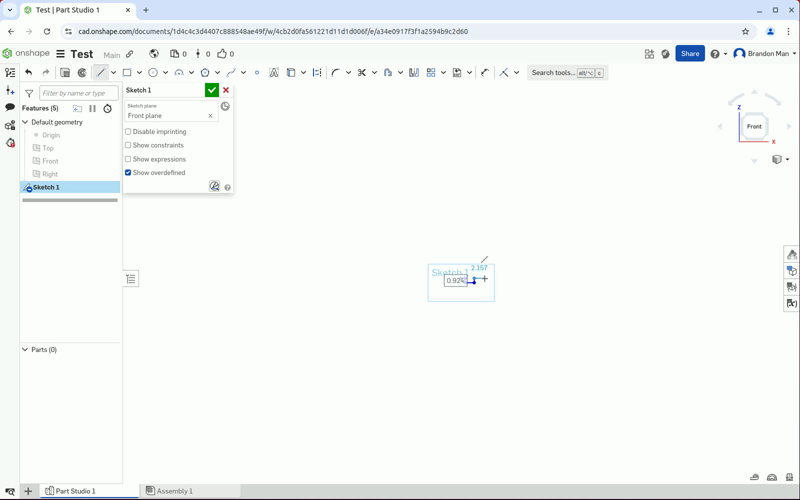
key_down(shift)
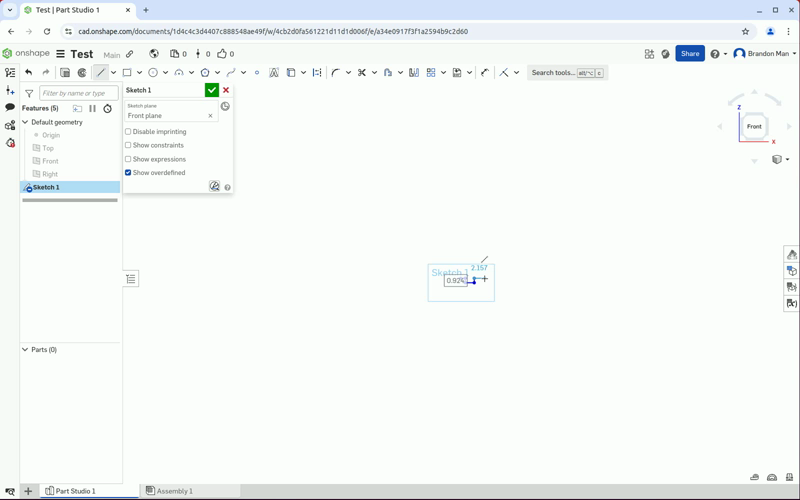
mouse_move(514, 278)
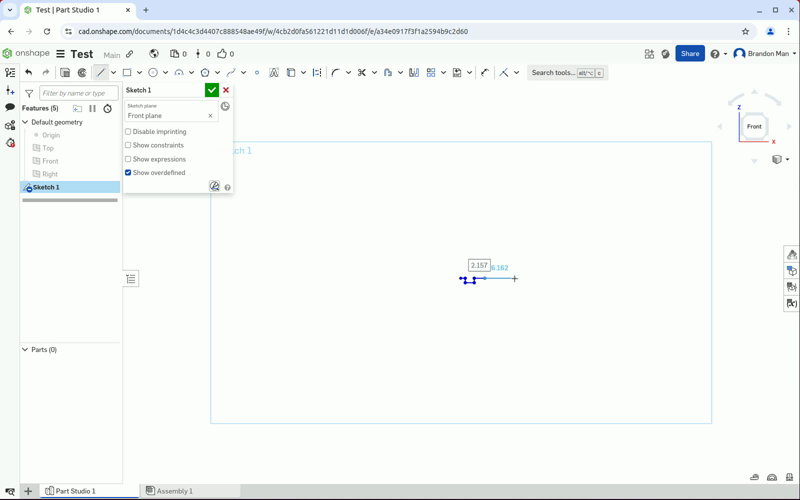
mouse_move(484, 282)
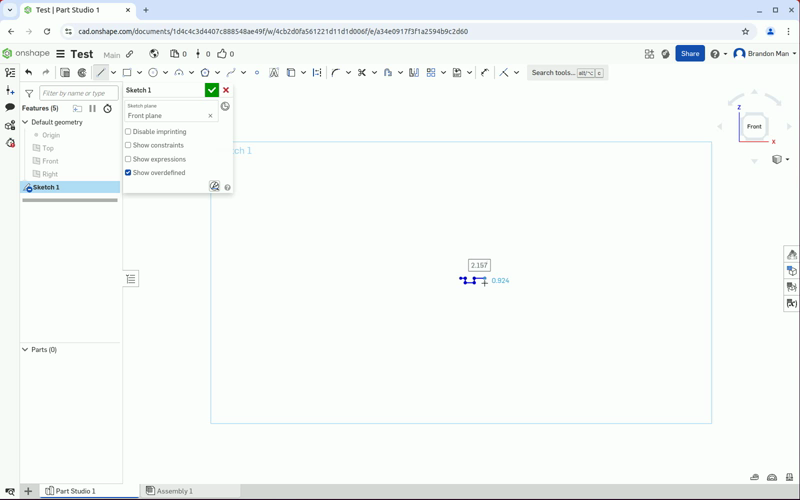
scroll(6)
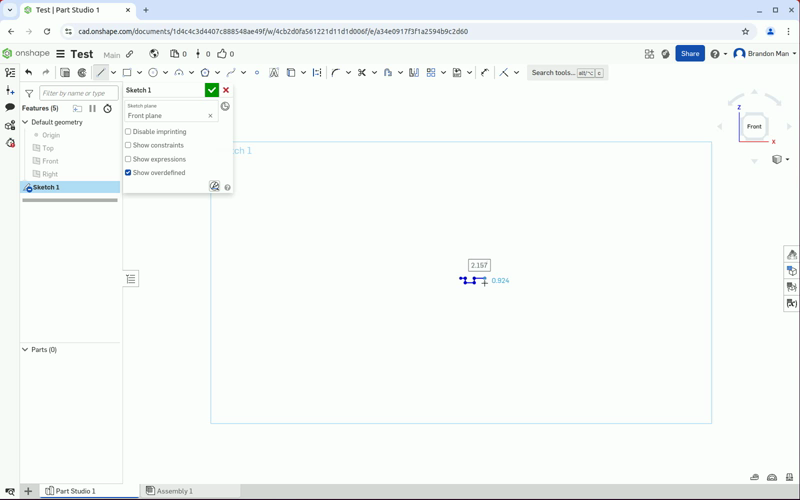
scroll(6)
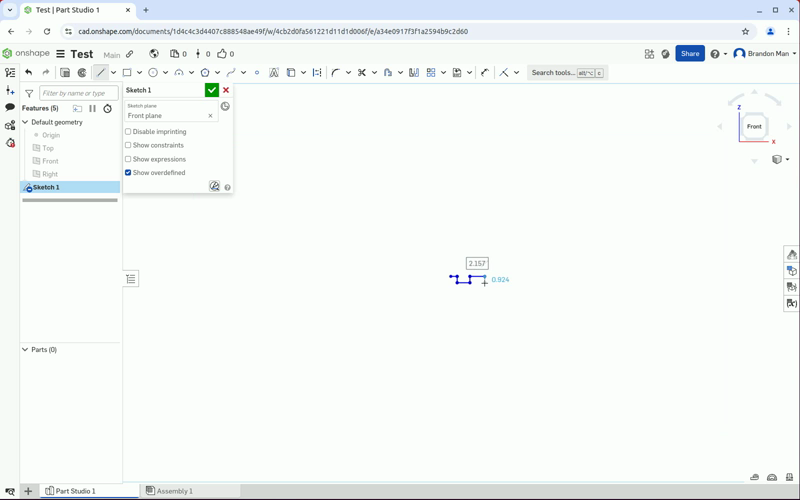
scroll(6)
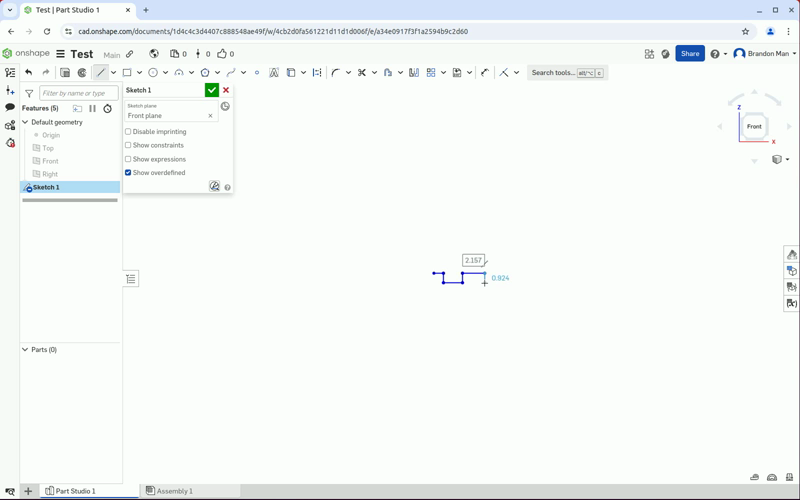
scroll(6)
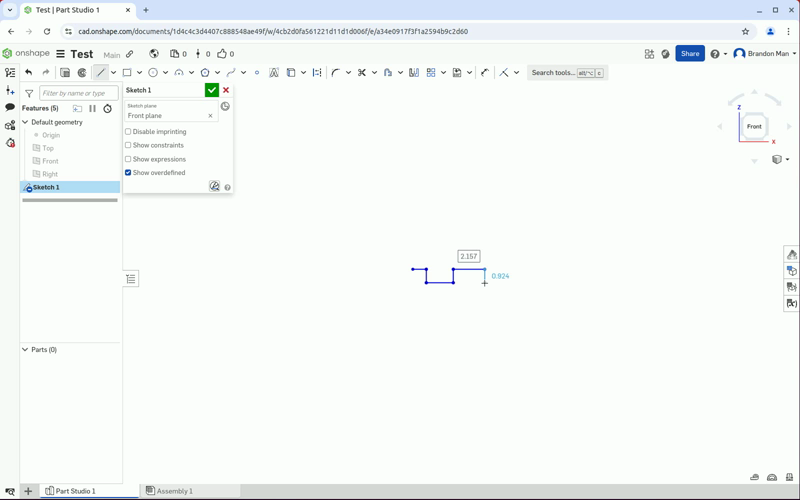
scroll(6)
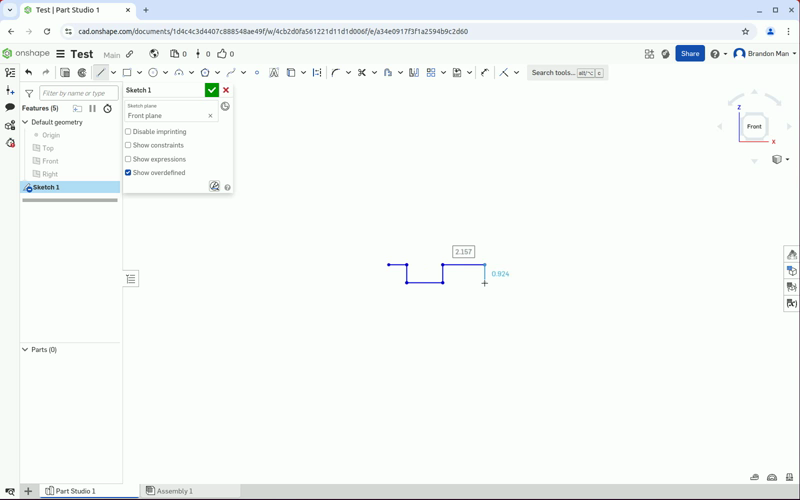
scroll(6)
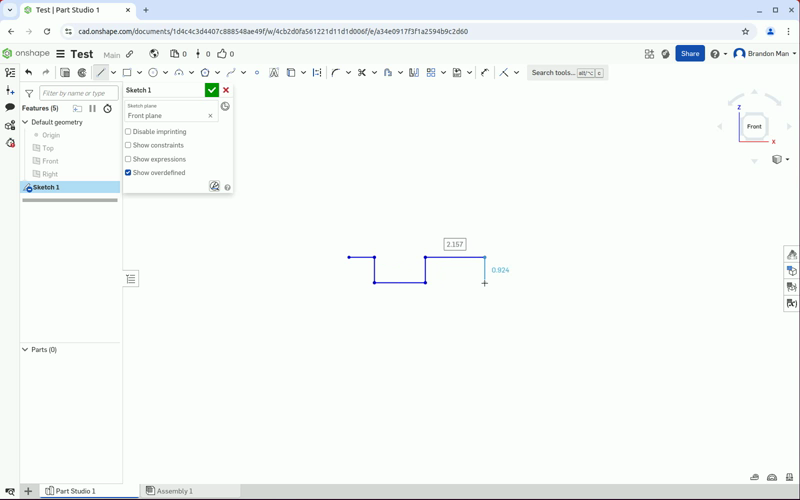
scroll(6)
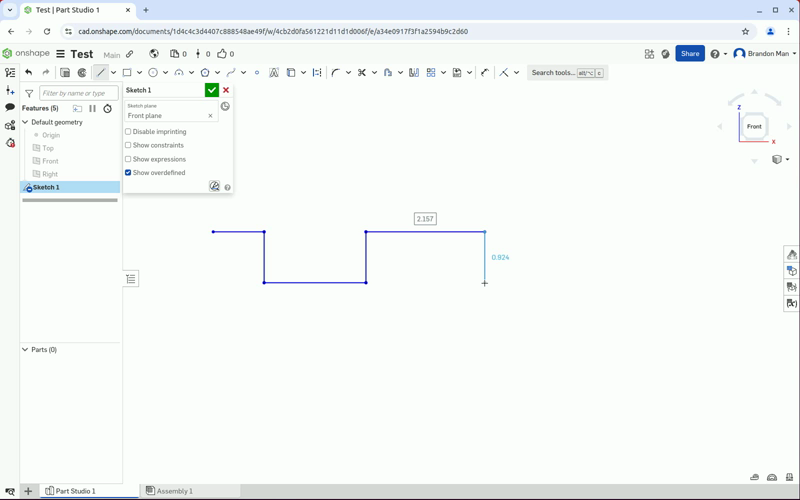
click(484, 282)
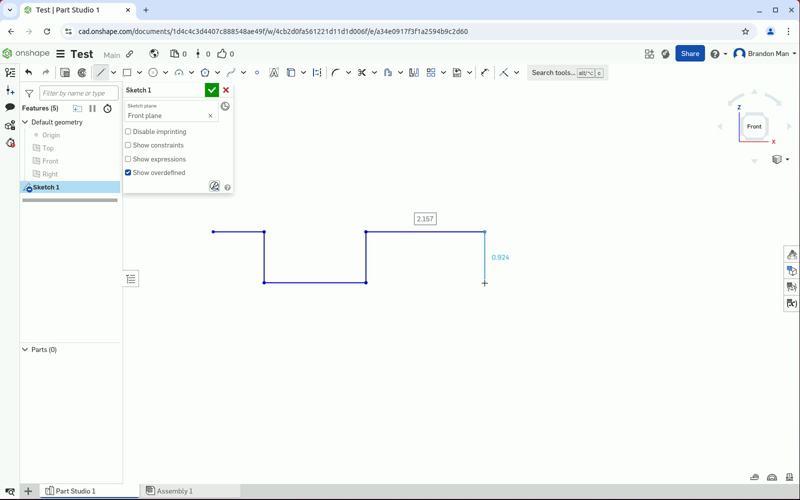
scroll(-6)
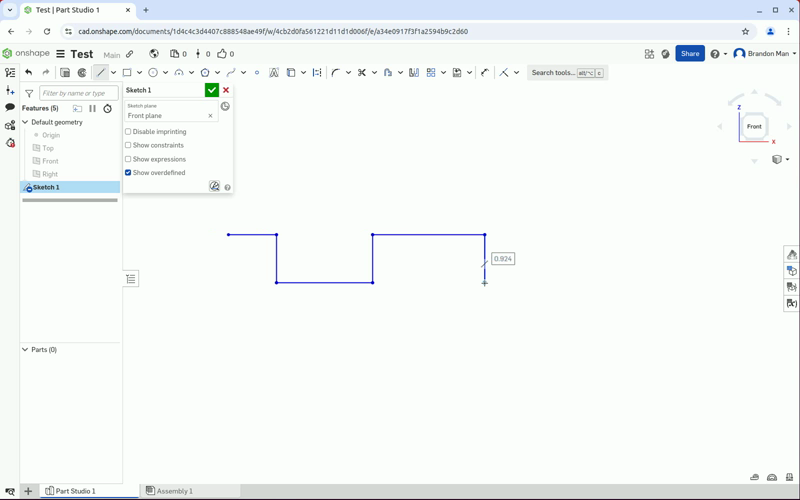
scroll(-6)
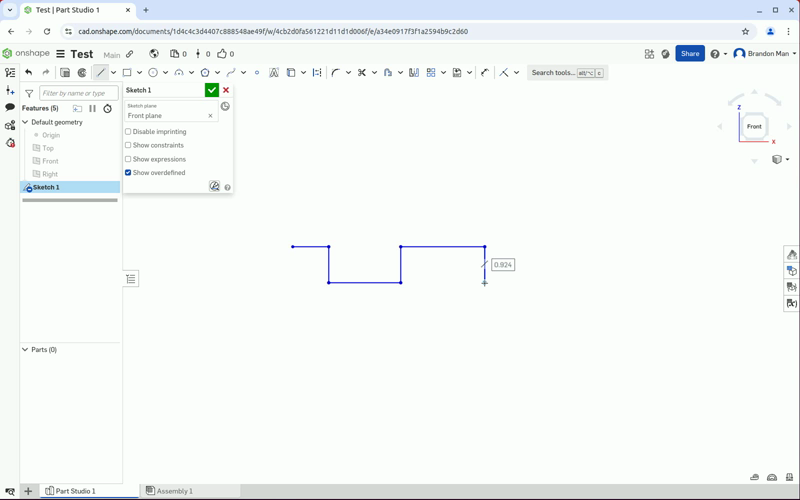
scroll(-6)
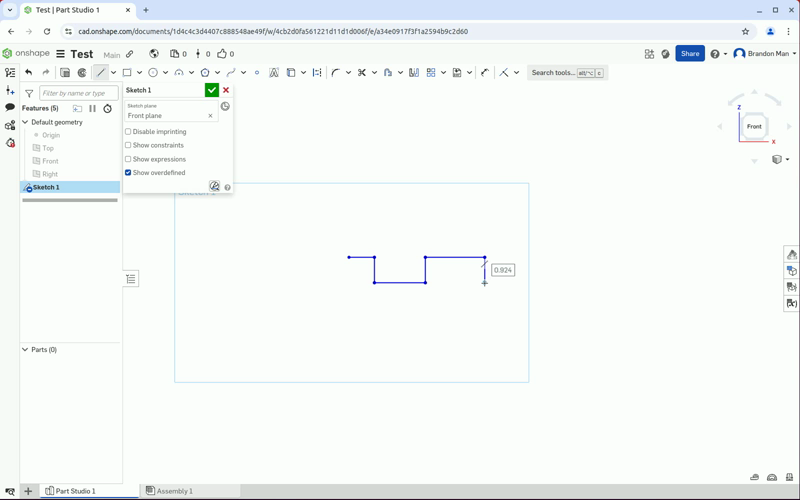
scroll(-6)
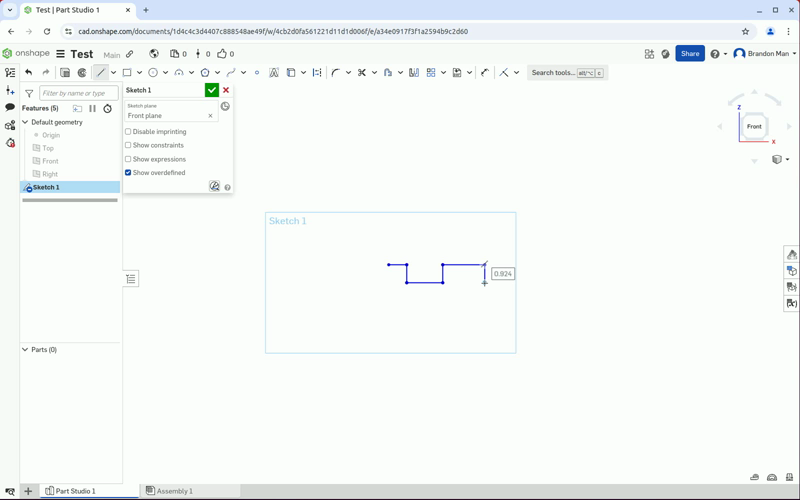
scroll(-6)
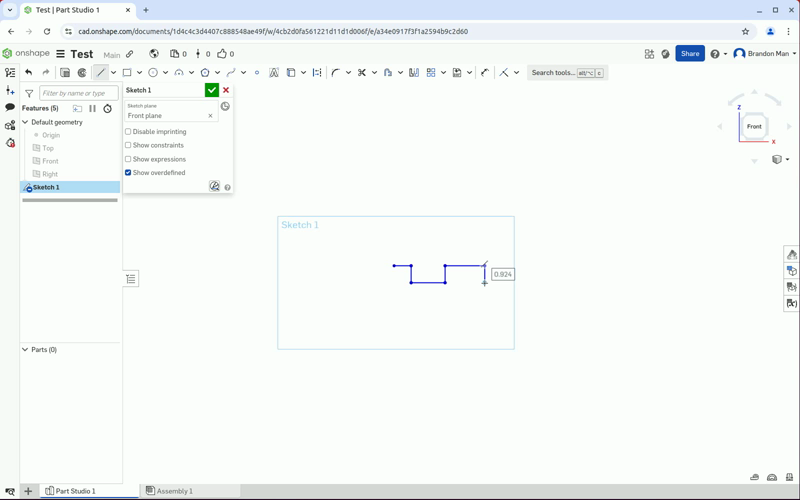
scroll(-6)
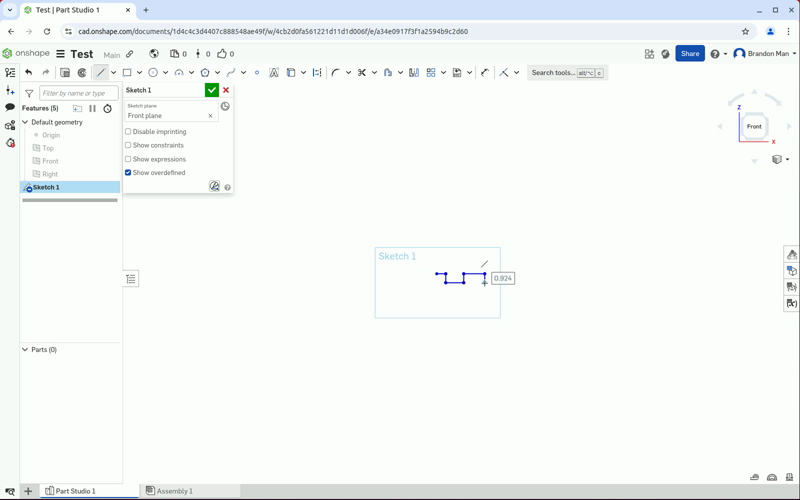
scroll(-6)
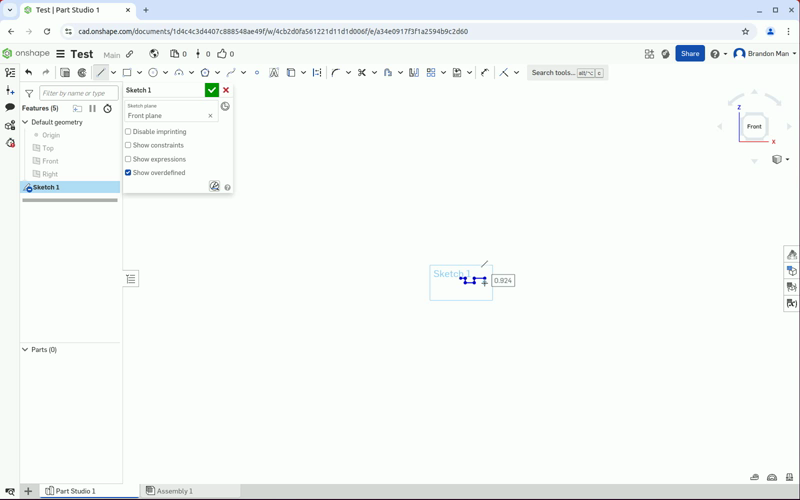
key_up(shift)
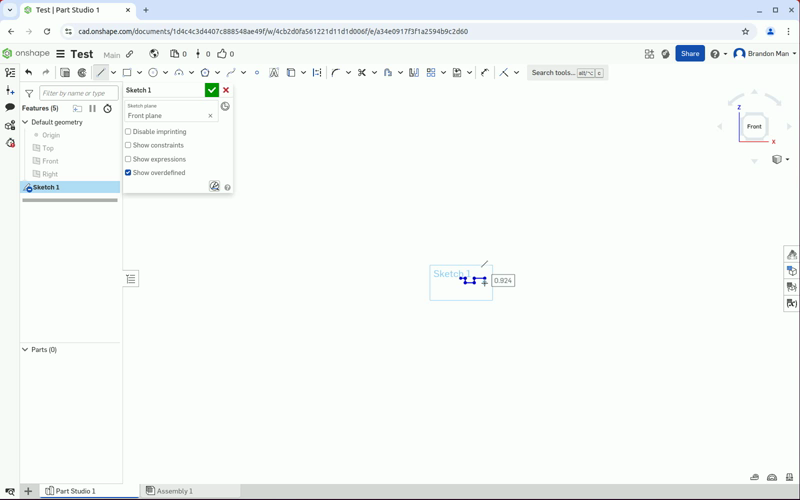
key_down(shift)
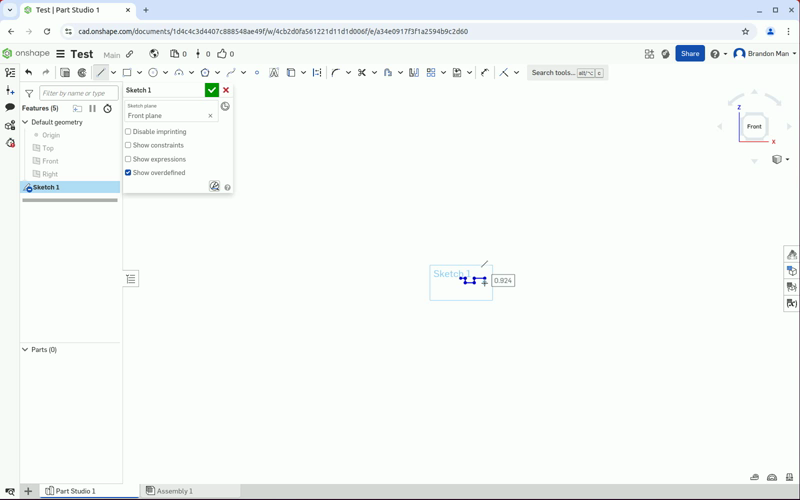
mouse_move(514, 282)
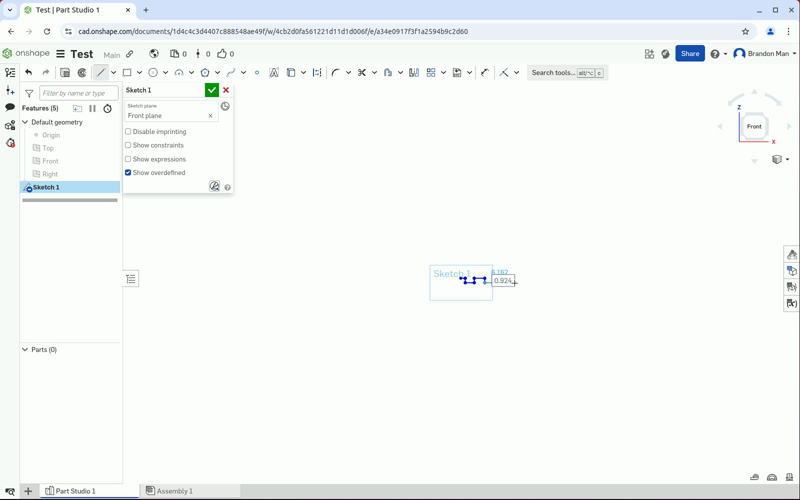
mouse_move(493, 282)
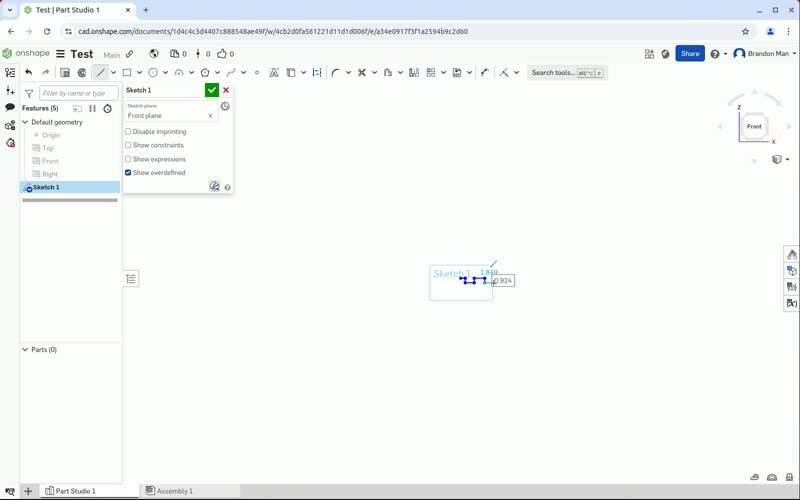
click(493, 282)
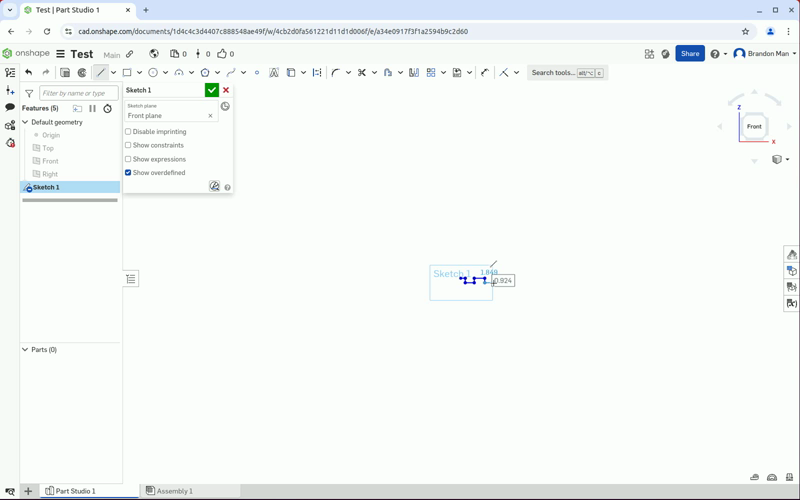
key_up(shift)
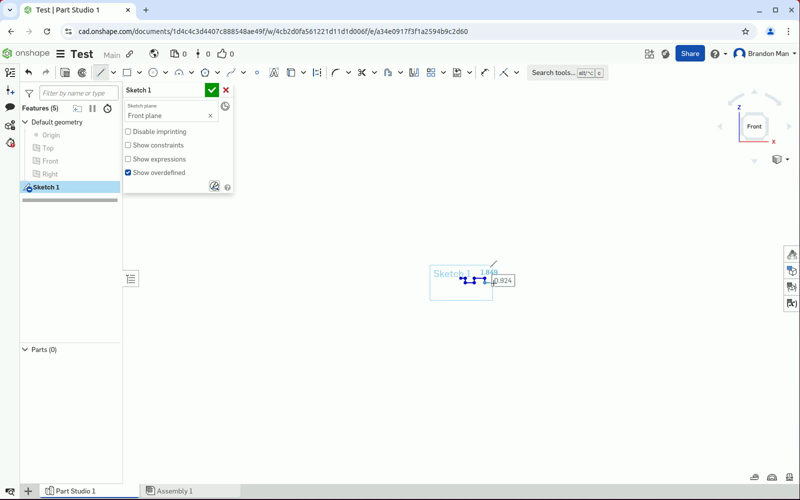
key_down(shift)
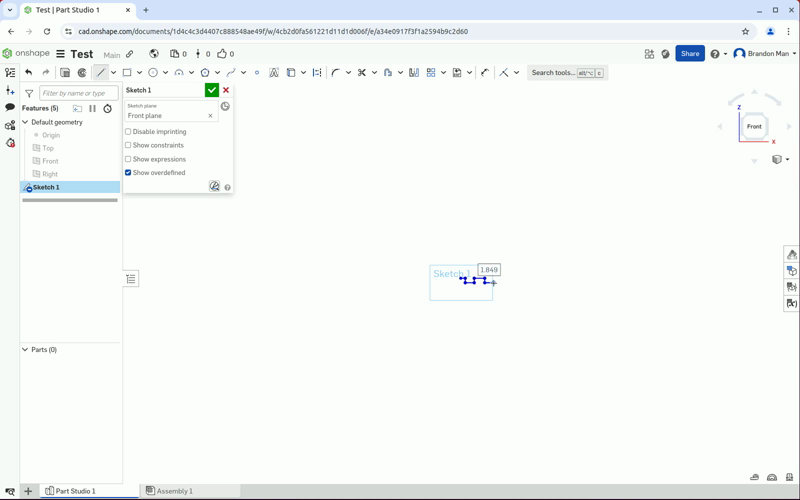
mouse_move(523, 282)
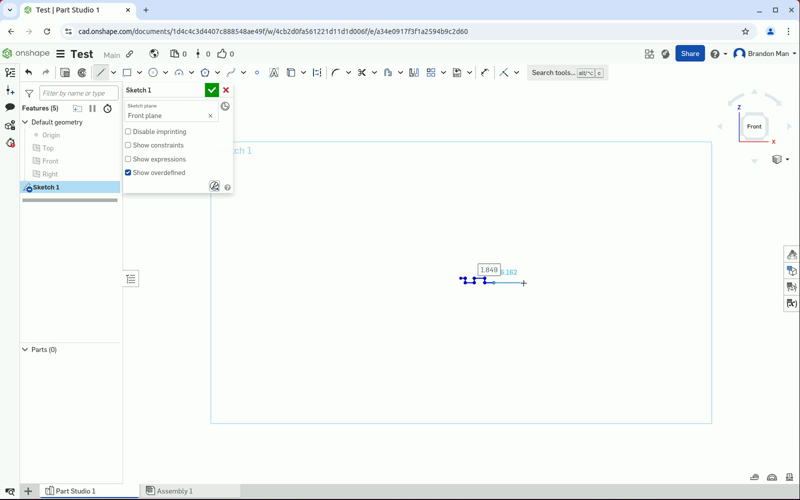
mouse_move(493, 278)
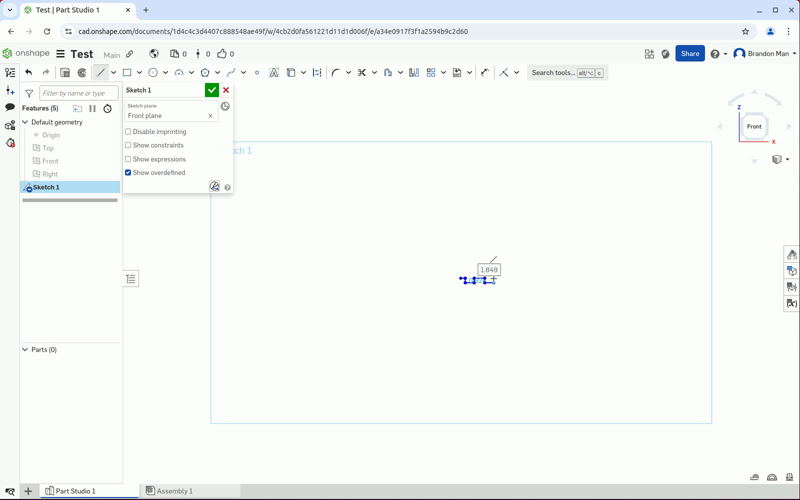
scroll(6)
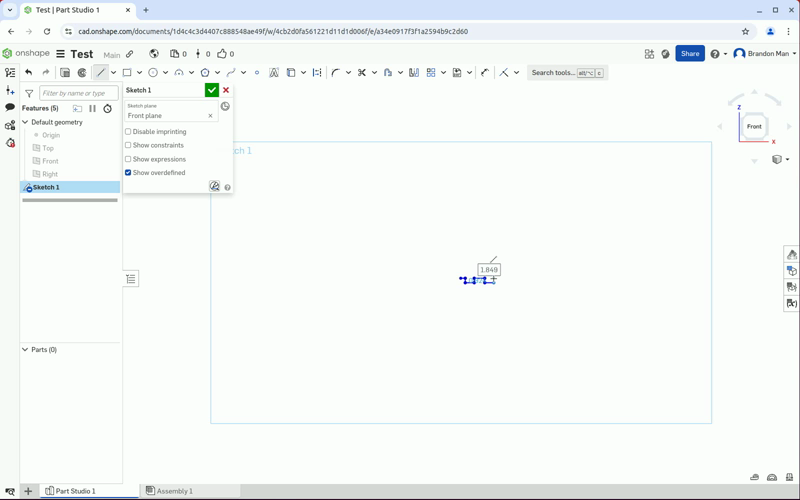
scroll(6)
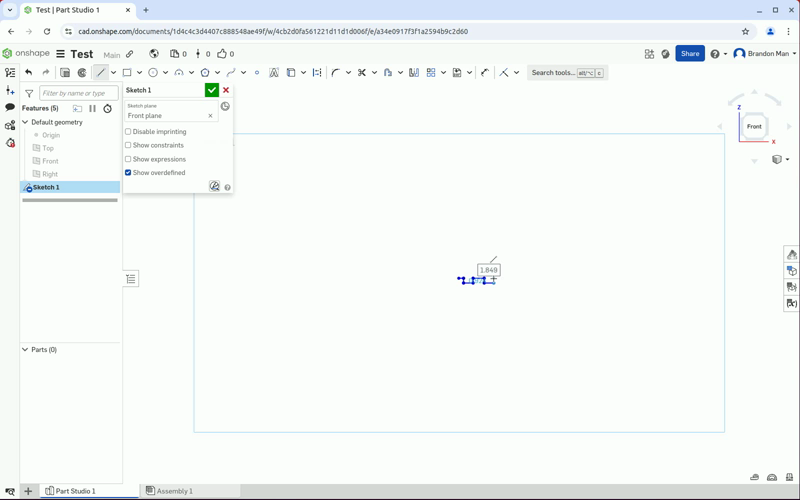
scroll(6)
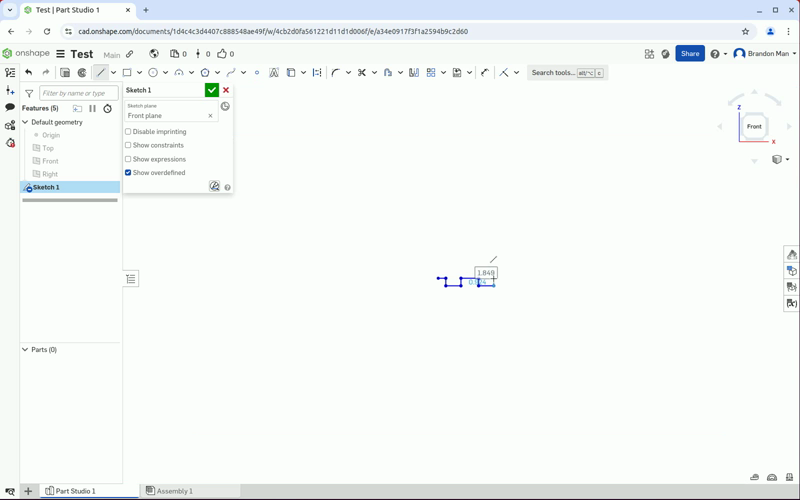
scroll(6)
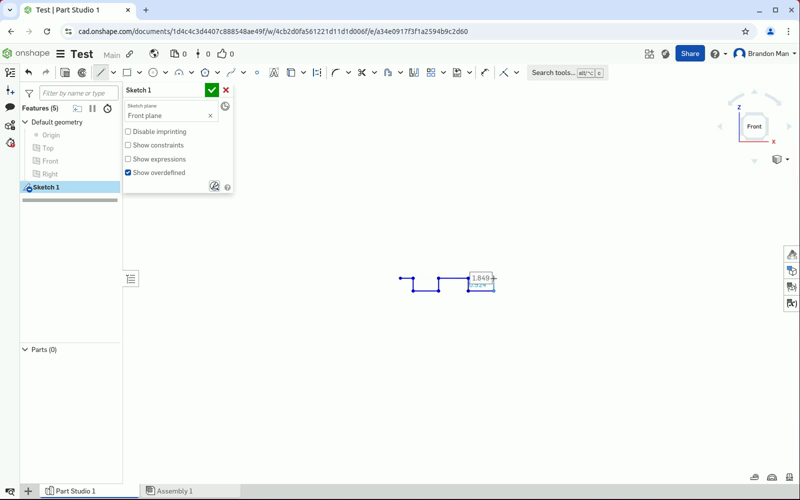
scroll(6)
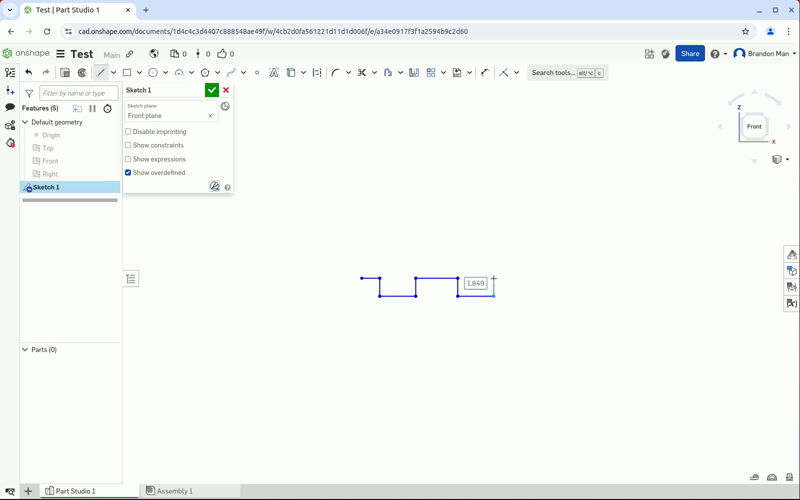
scroll(6)
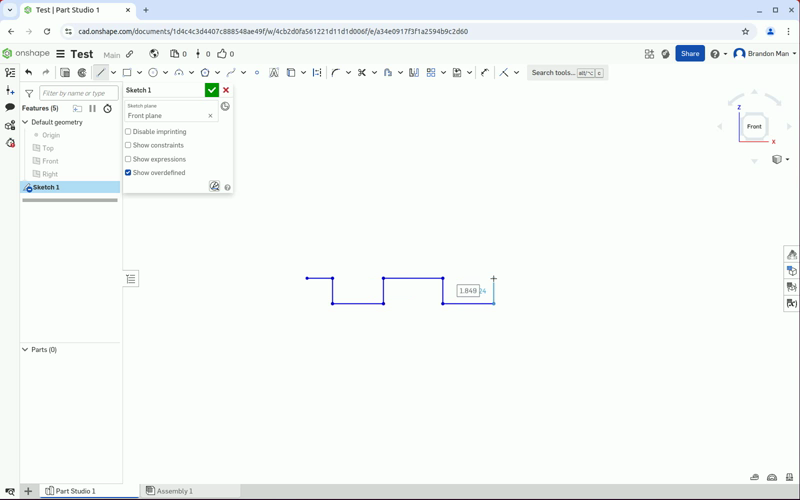
scroll(6)
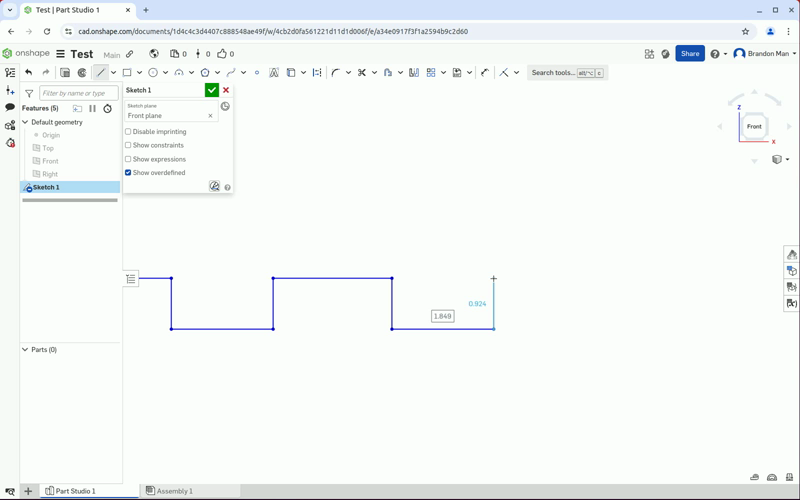
click(493, 278)
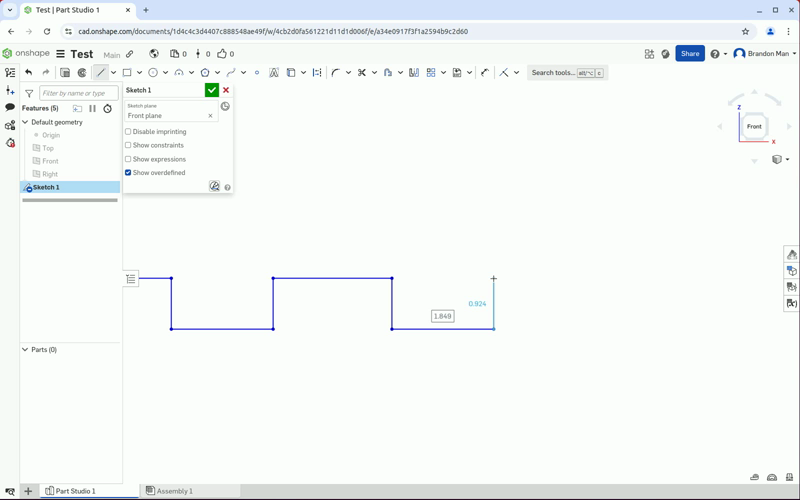
scroll(-6)
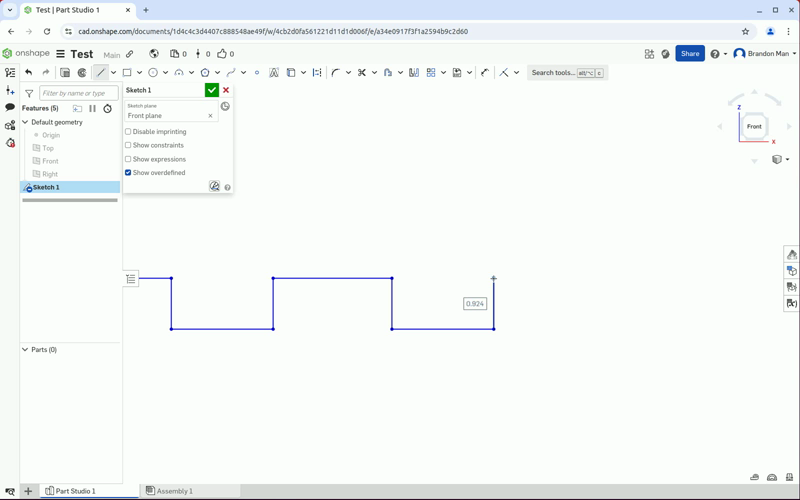
scroll(-6)
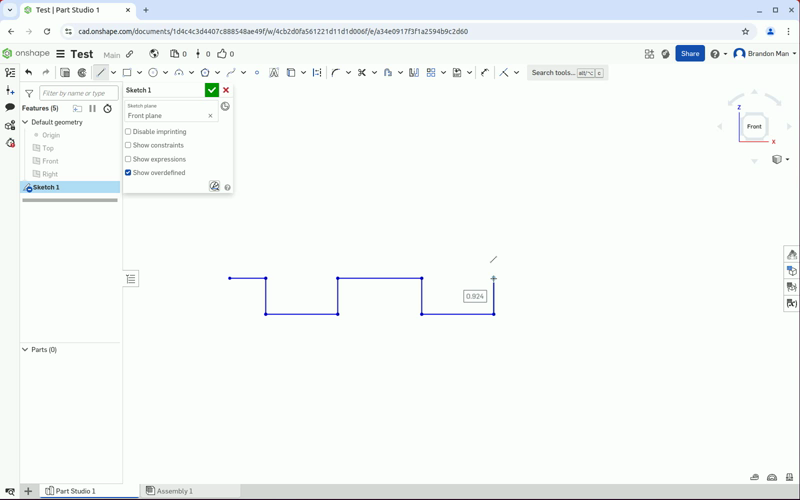
scroll(-6)
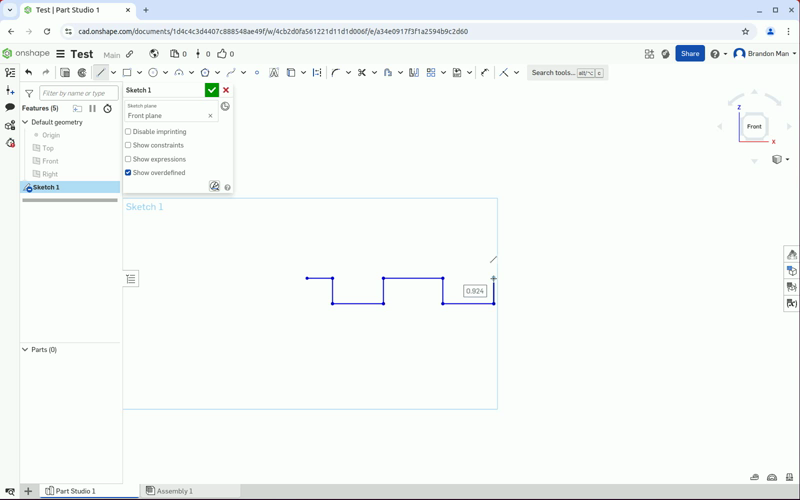
scroll(-6)
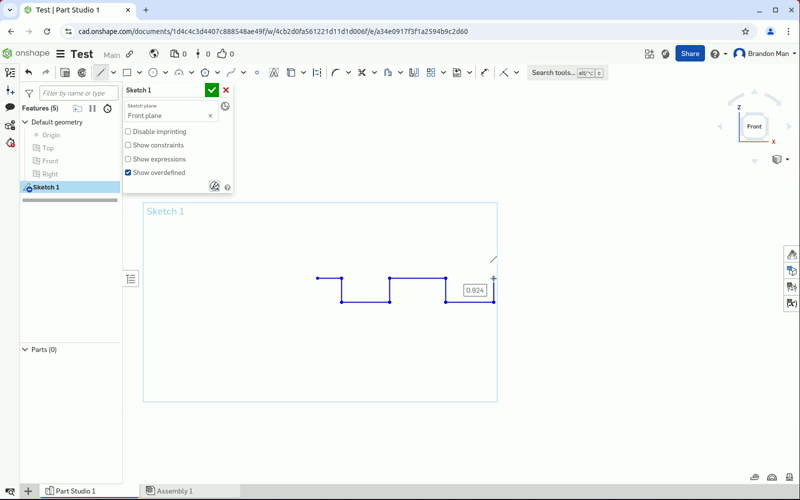
scroll(-6)
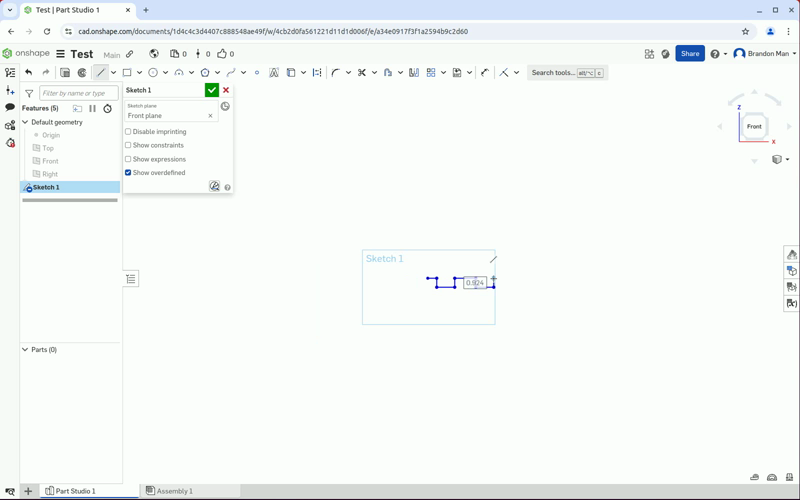
scroll(-6)
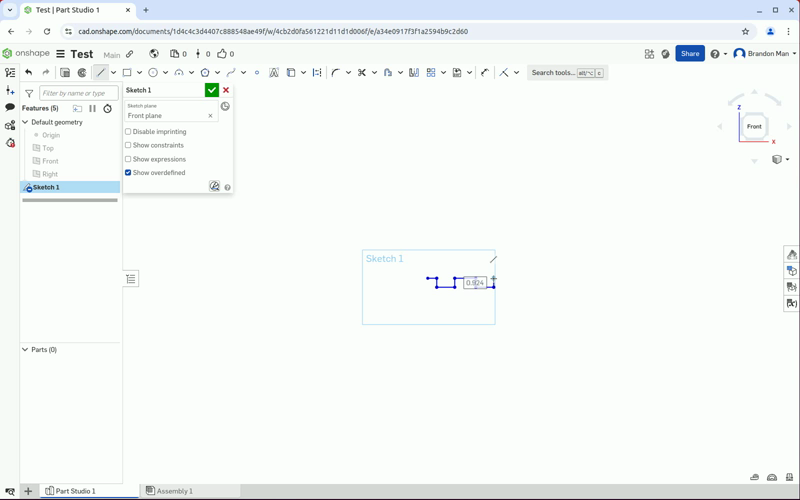
scroll(-6)
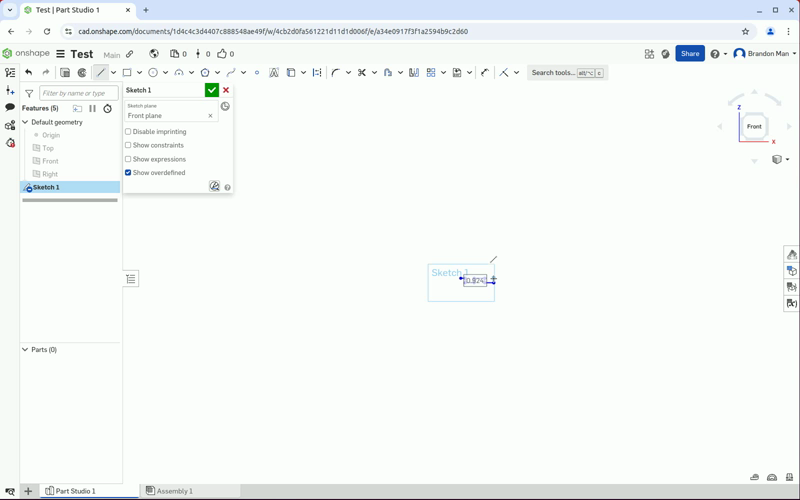
key_up(shift)
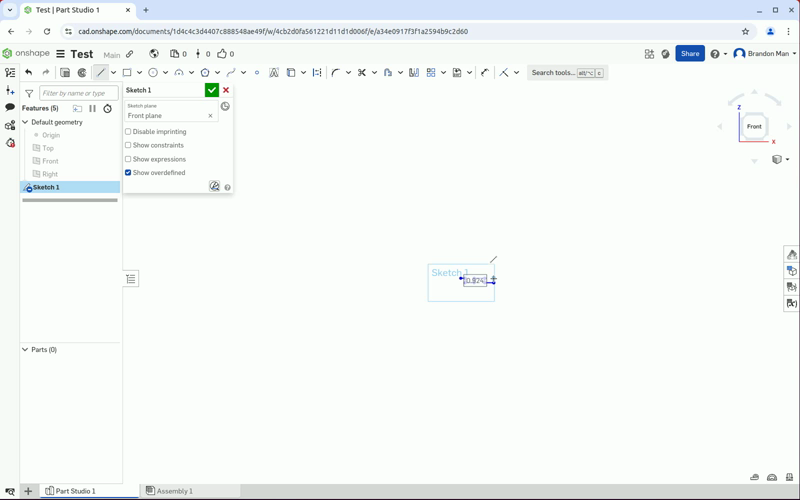
key_down(shift)
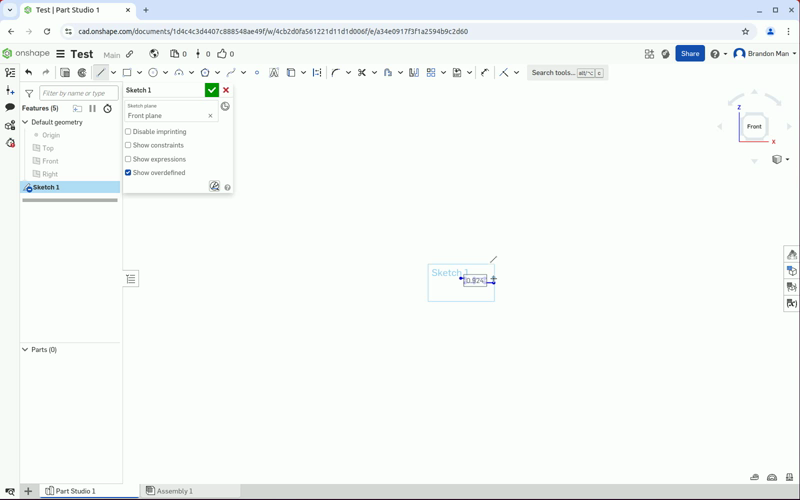
mouse_move(523, 278)
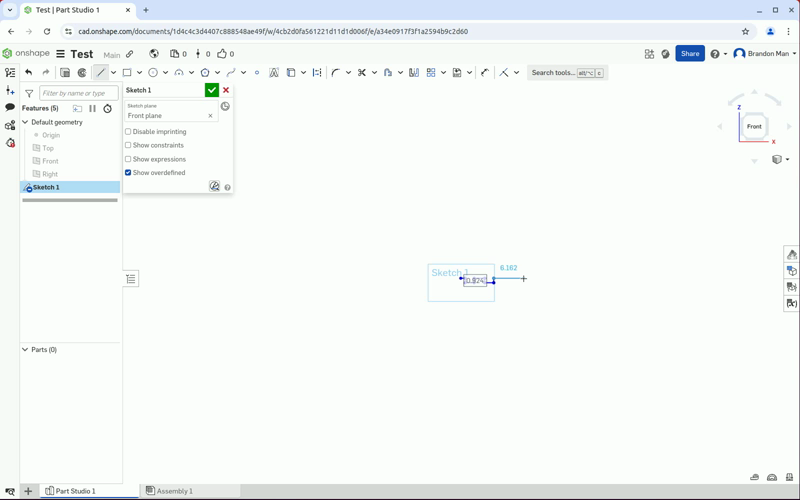
mouse_move(498, 278)
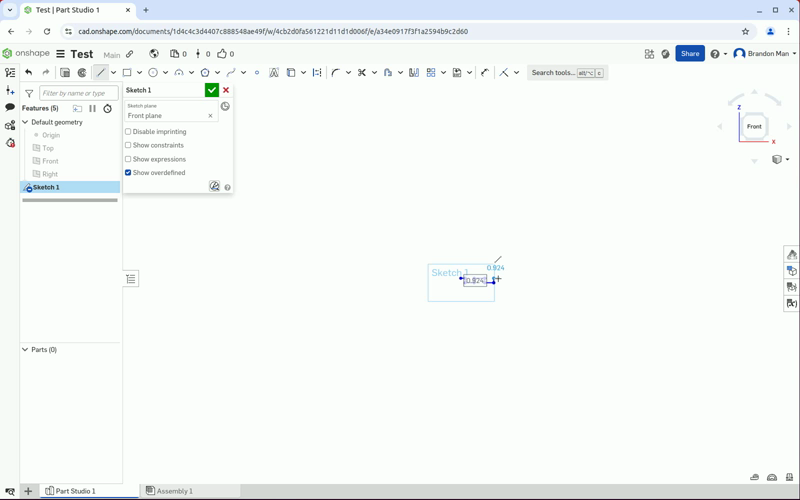
scroll(6)
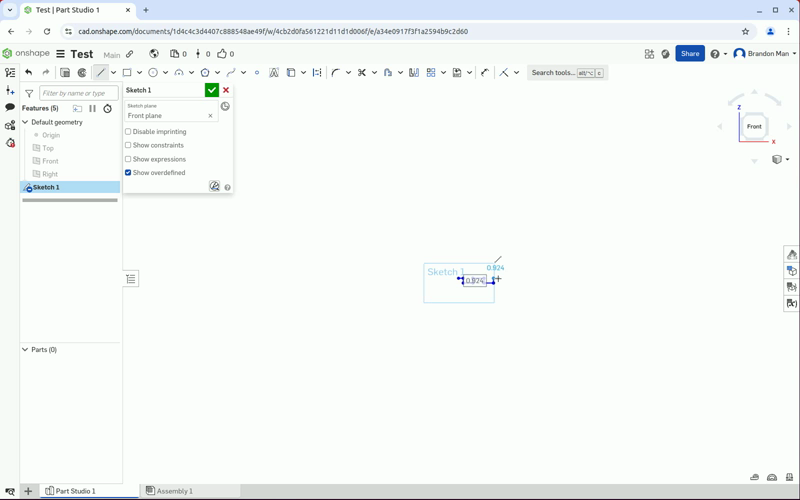
scroll(6)
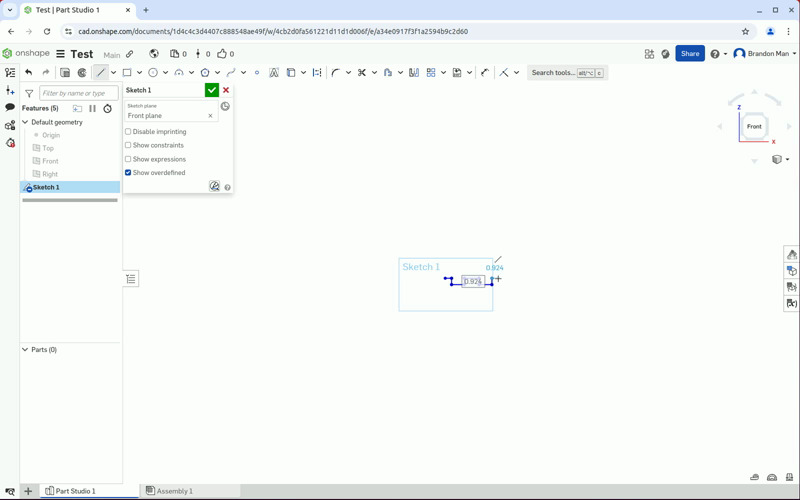
scroll(6)
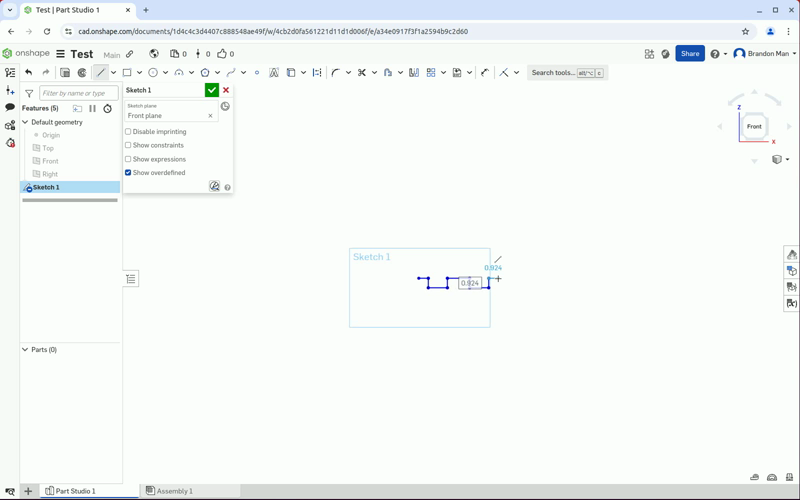
scroll(6)
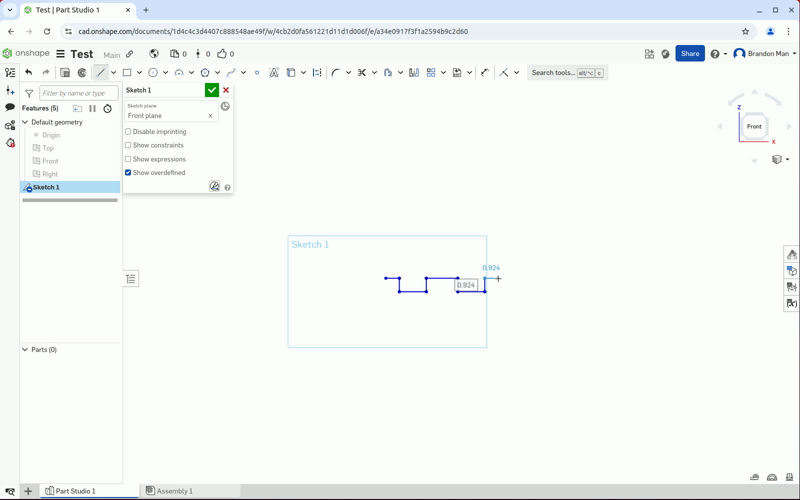
scroll(6)
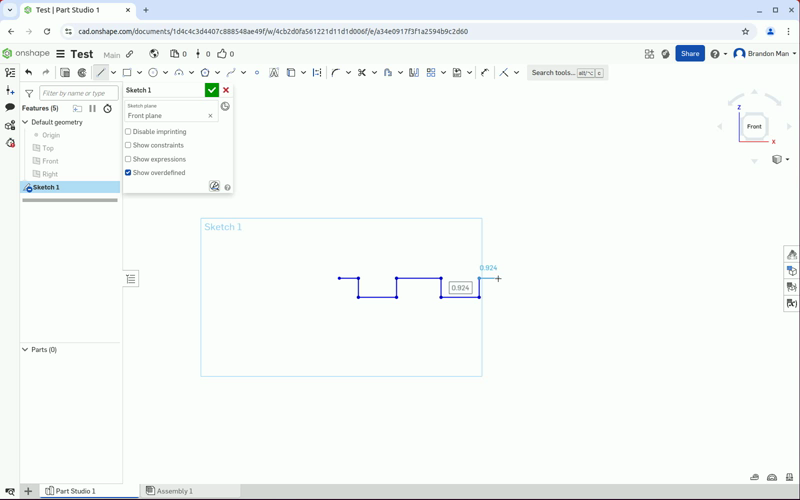
scroll(6)
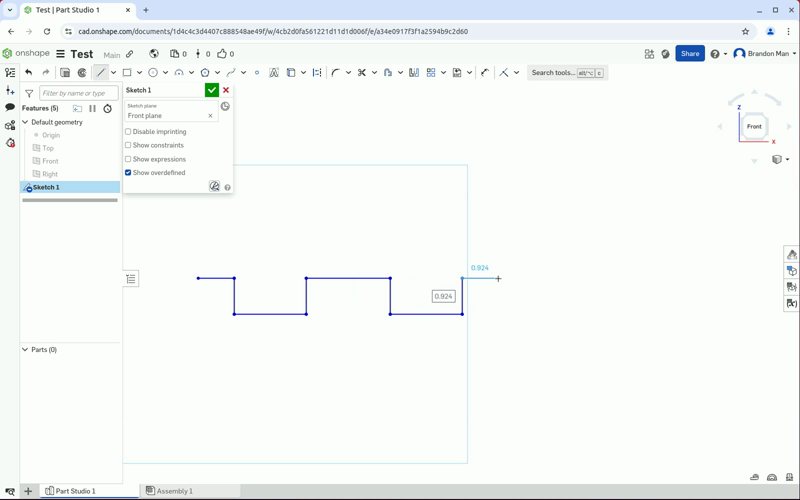
scroll(6)
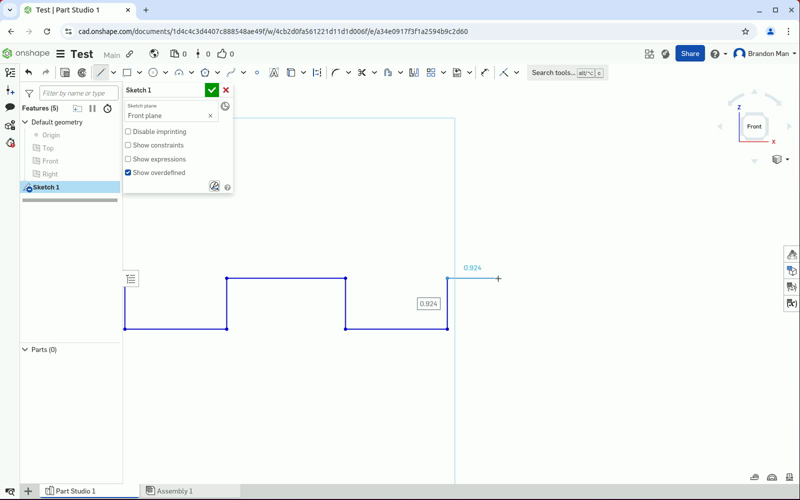
click(498, 278)
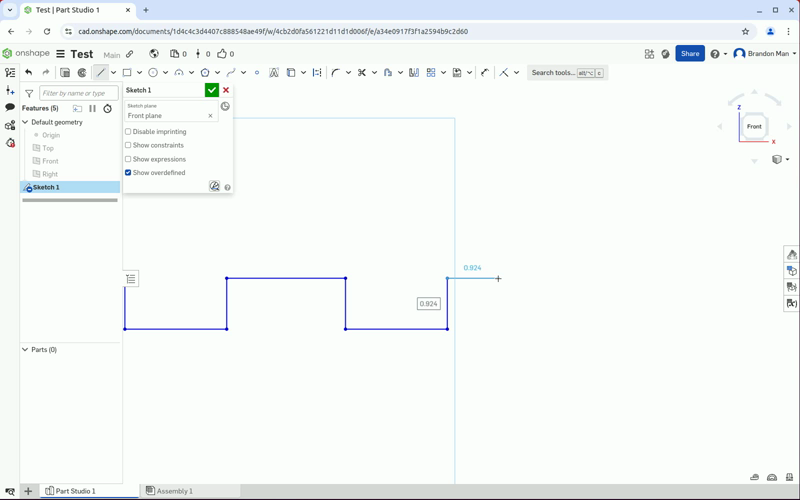
scroll(-6)
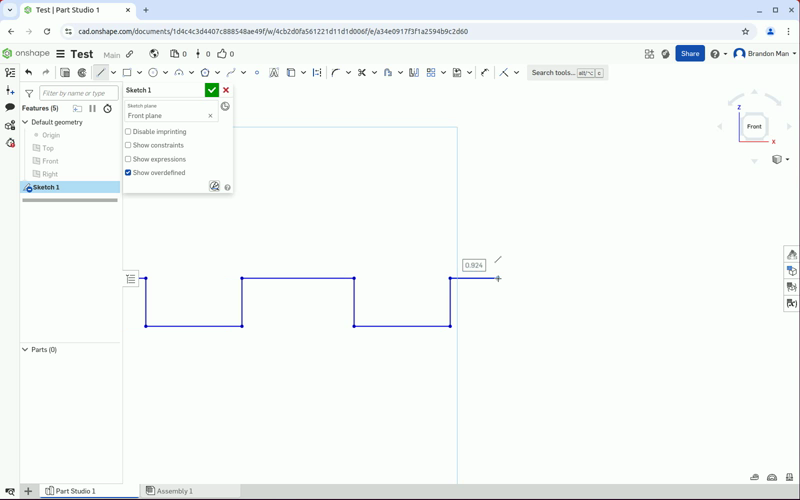
scroll(-6)
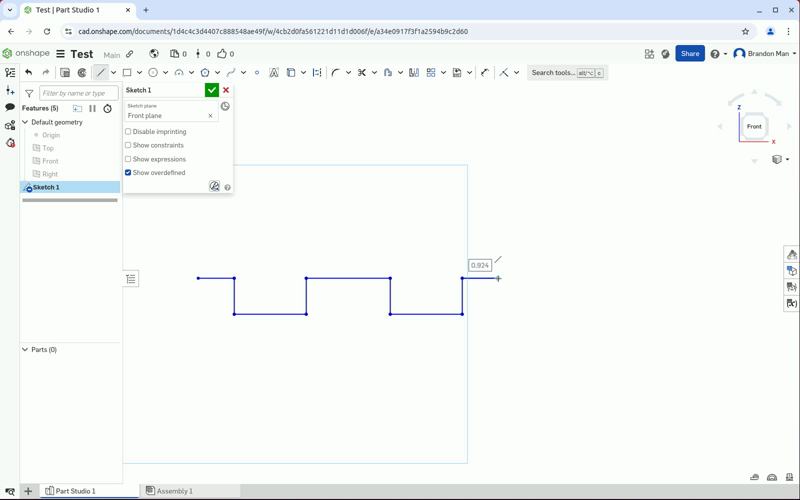
scroll(-6)
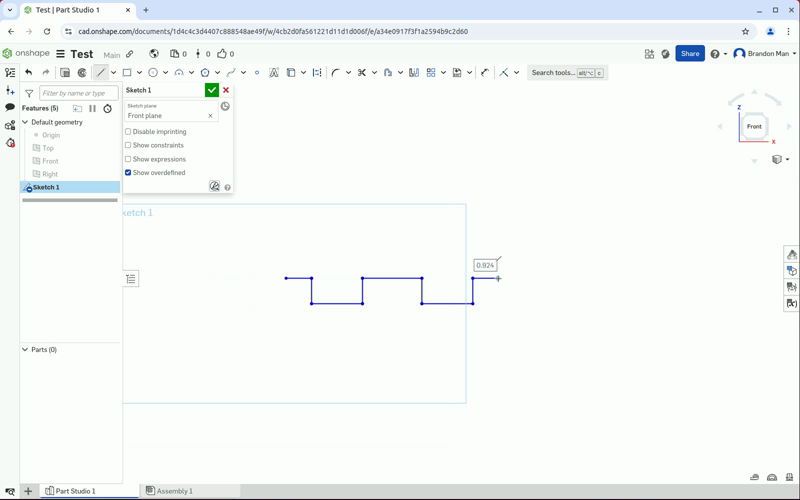
scroll(-6)
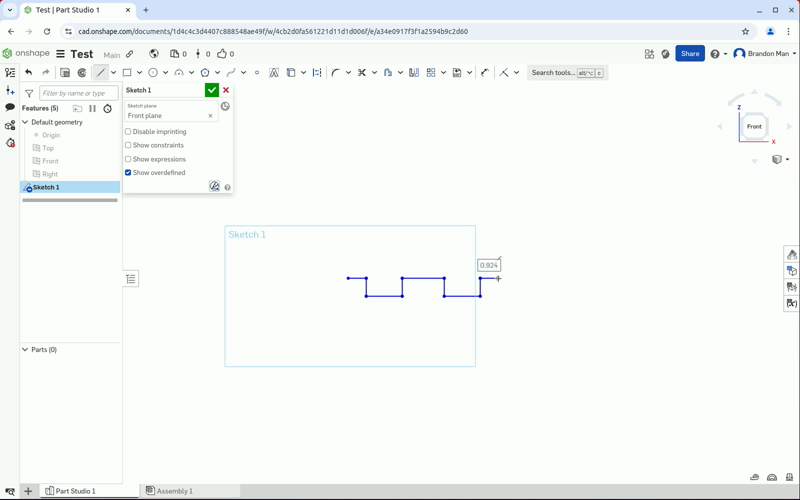
scroll(-6)
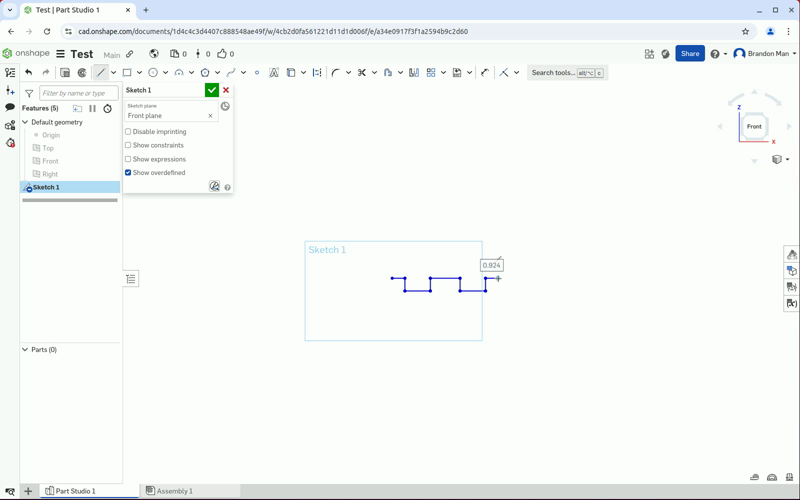
scroll(-6)
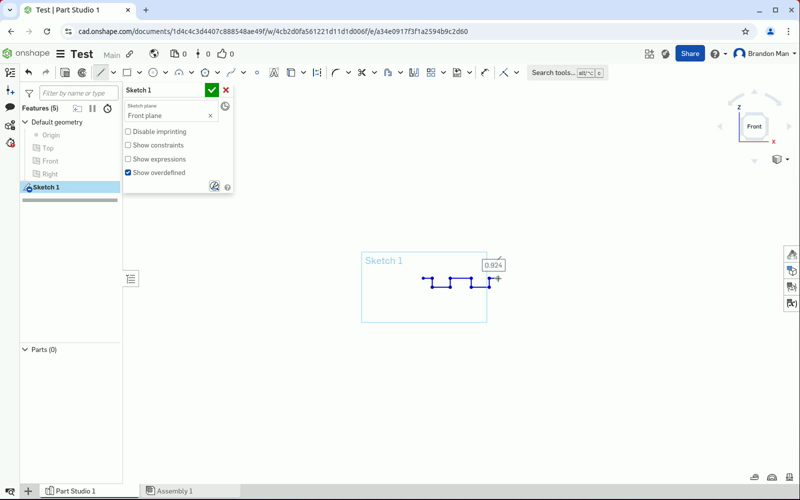
scroll(-6)
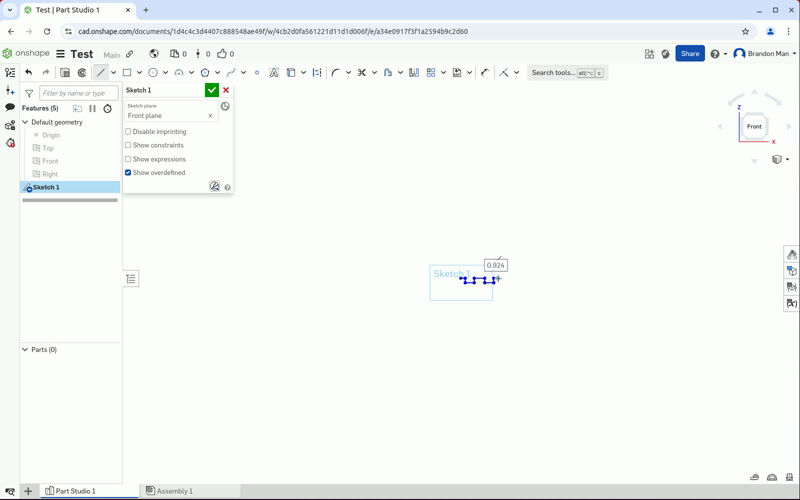
key_up(shift)
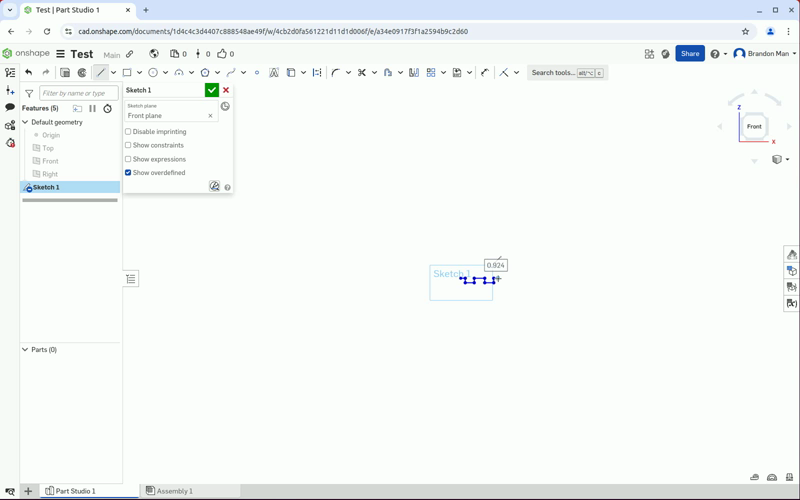
key_down(shift)
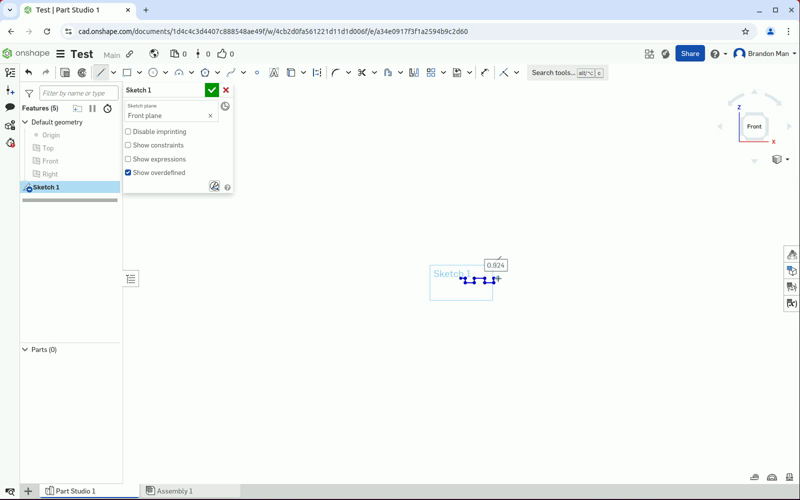
mouse_move(498, 170)
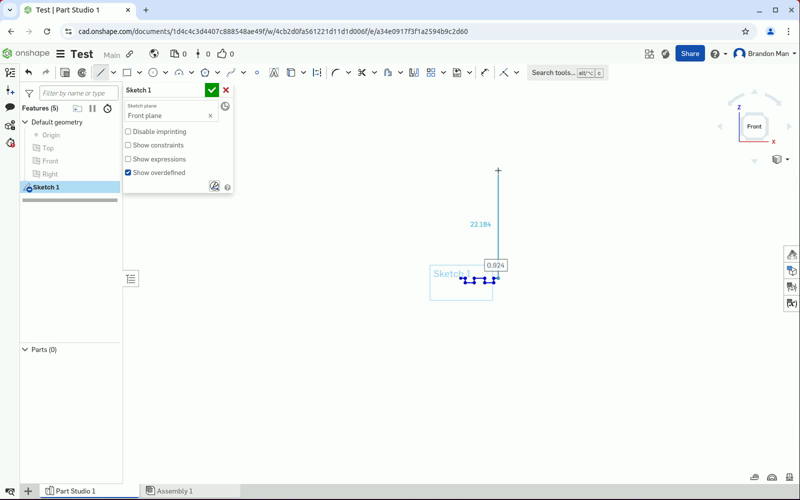
click(498, 170)
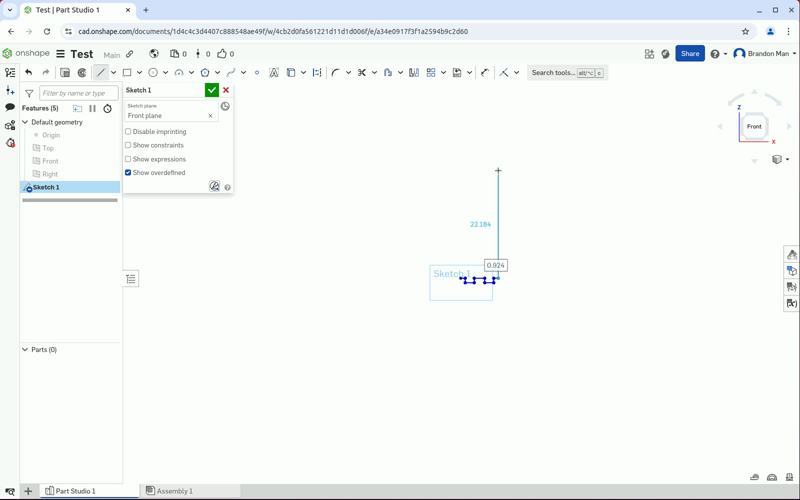
key_up(shift)
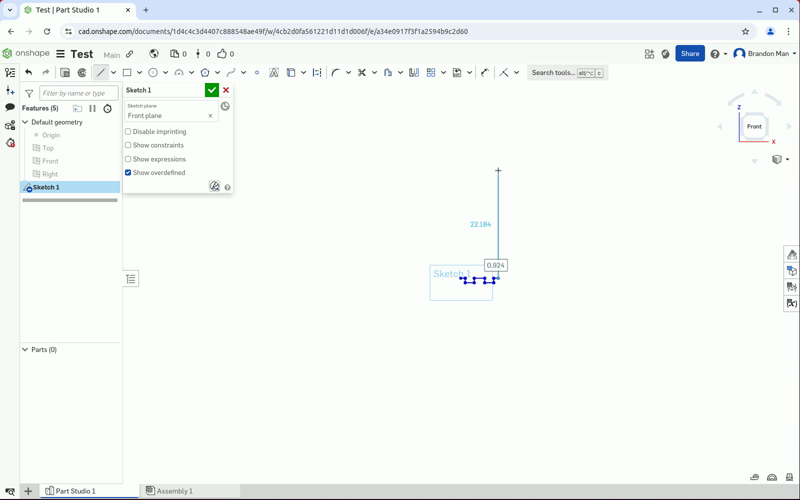
key_down(shift)
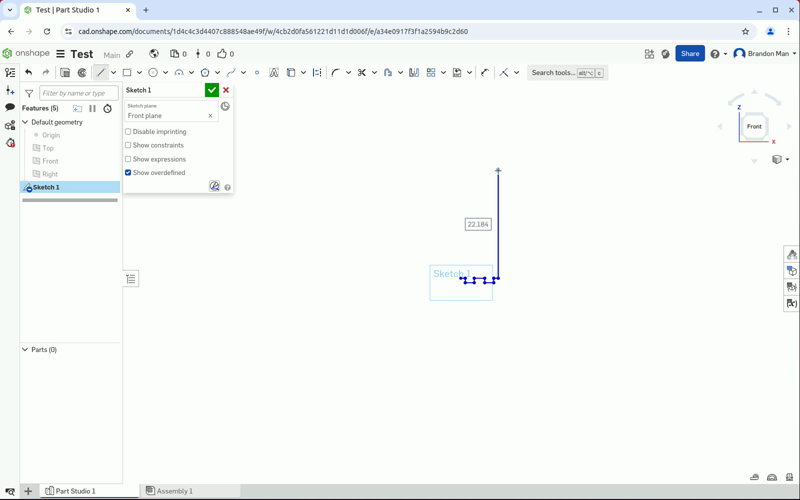
mouse_move(528, 170)
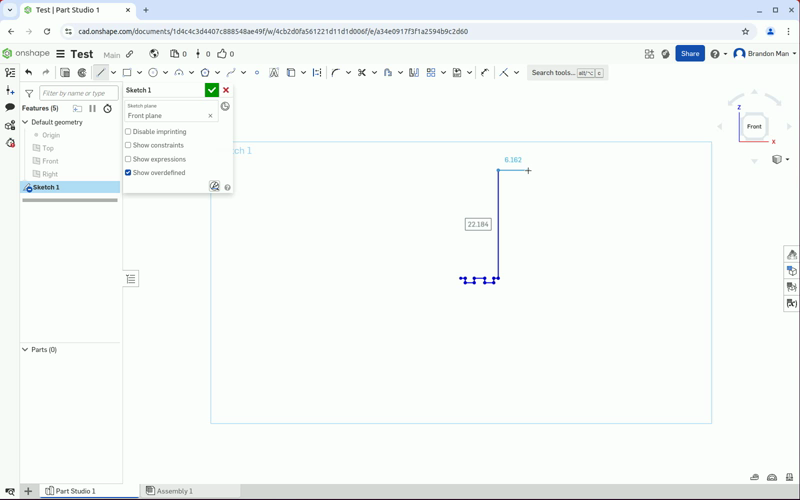
mouse_move(460, 170)
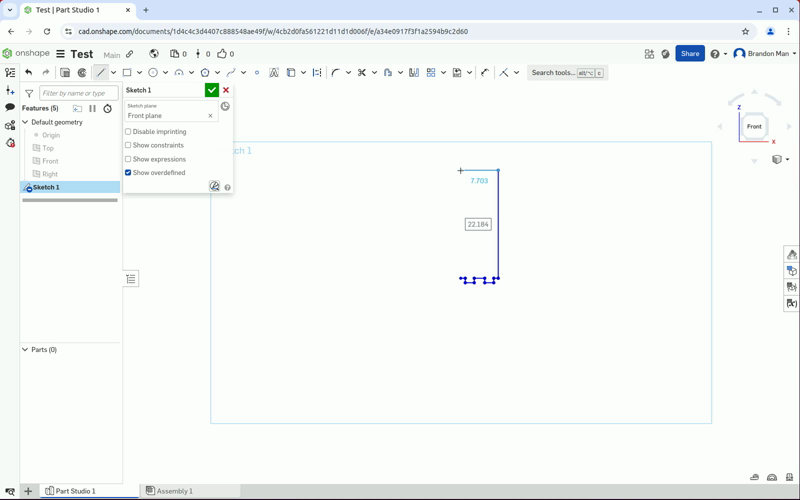
click(460, 170)
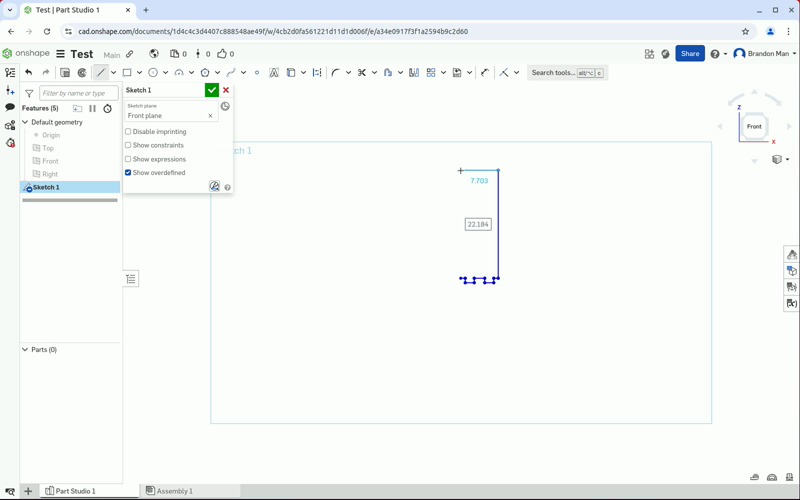
key_up(shift)
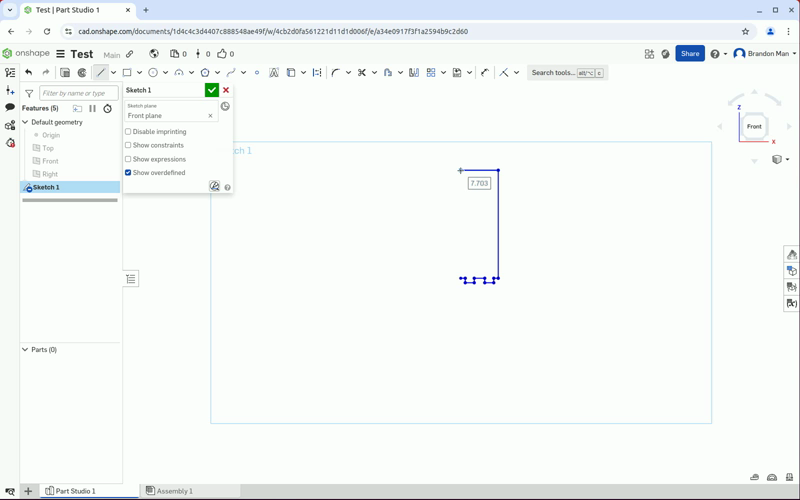
key_down(shift)
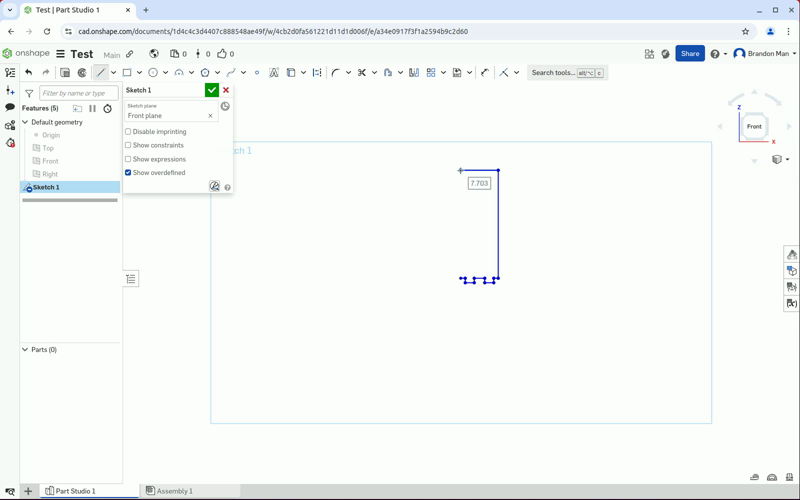
mouse_move(460, 278)
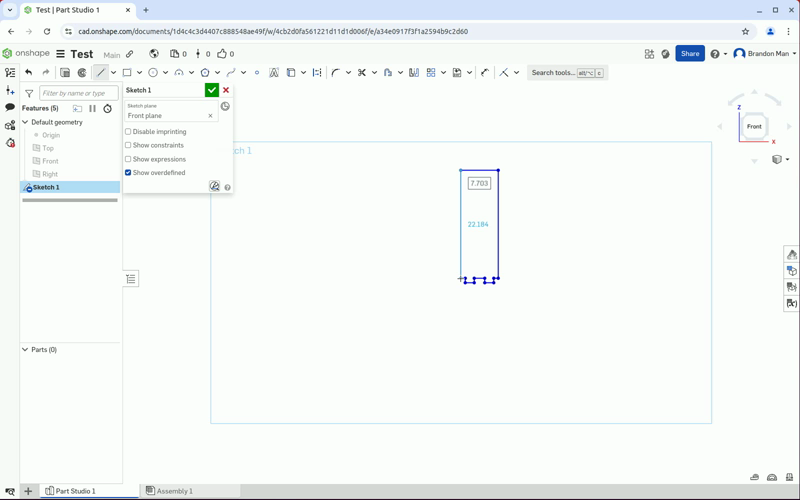
key_up(shift)
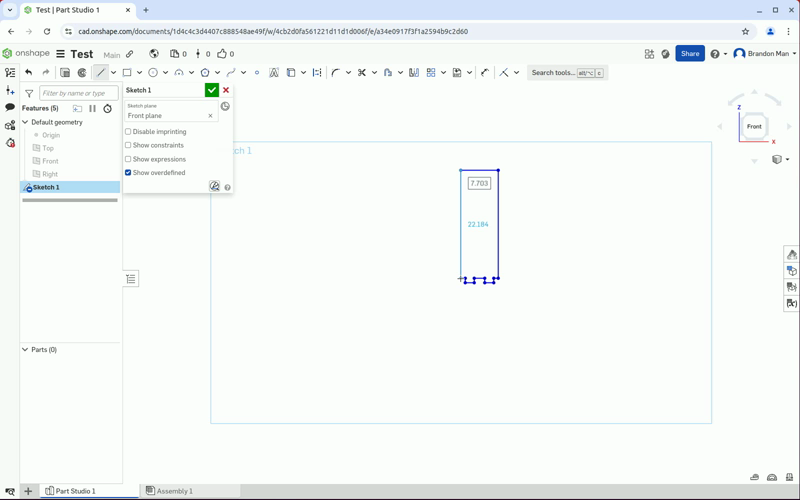
click(460, 278)
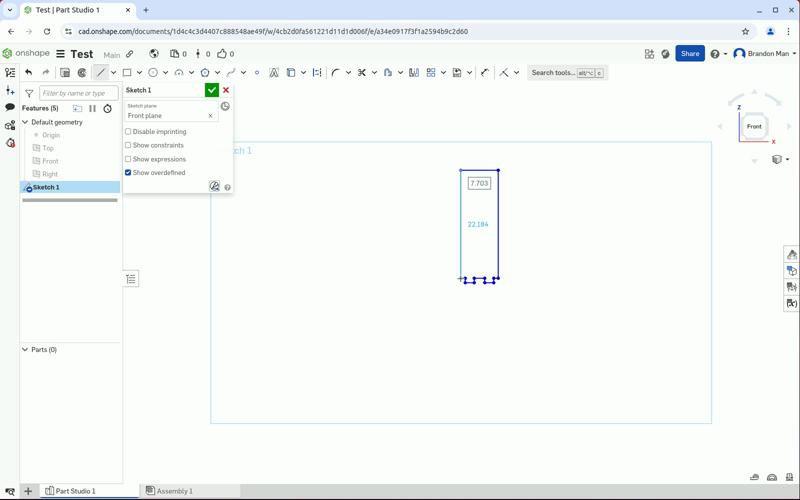
key(esc)
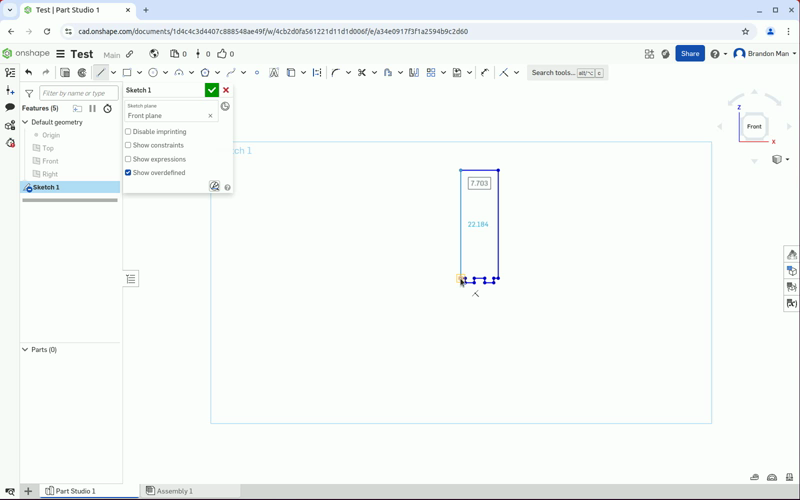
mouse_move(463, 253)
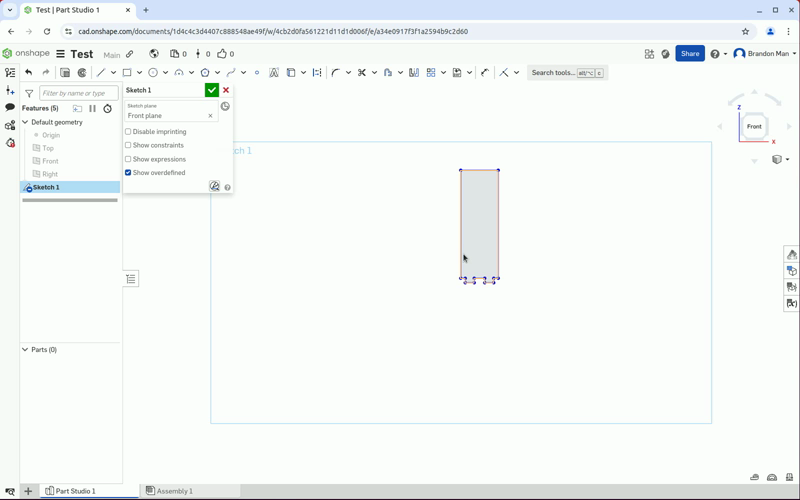
click(463, 253)
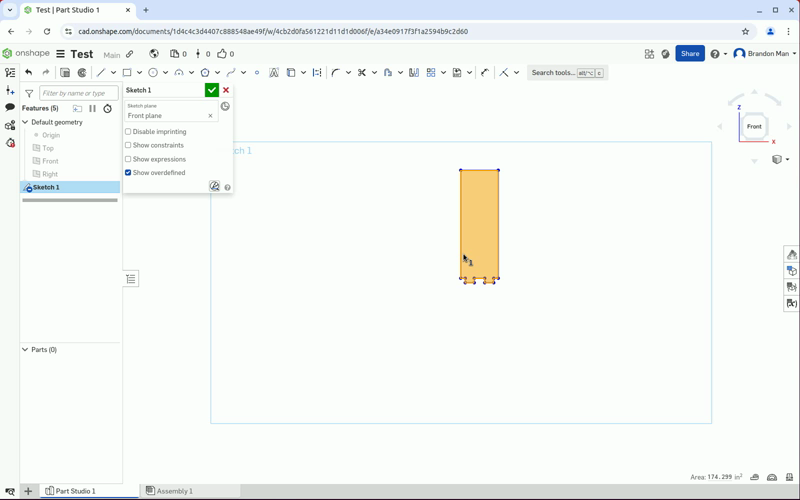
mouse_move(73, 352)
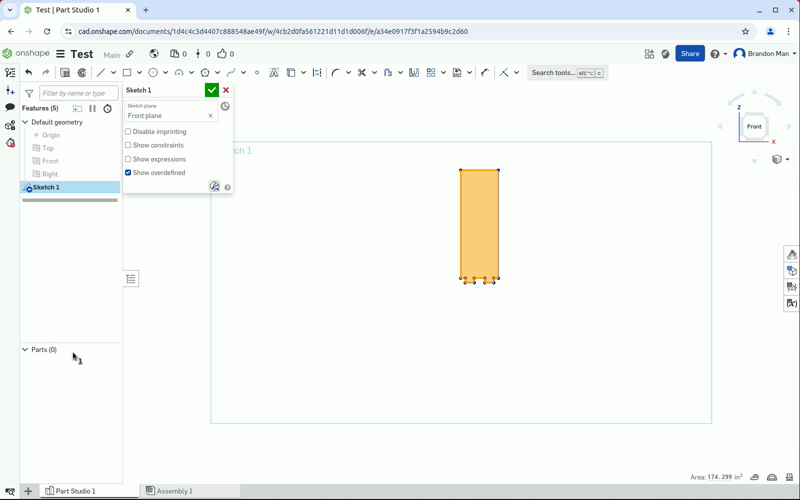
key(shift+y)
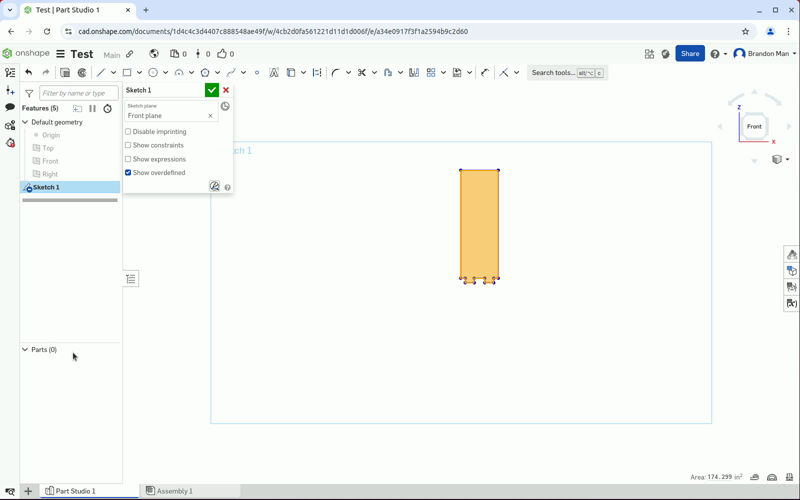
key(shift+e)
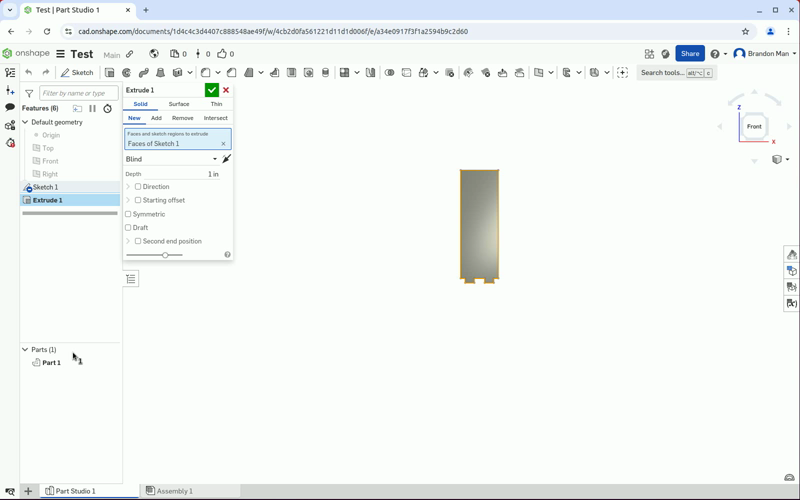
mouse_move(143, 106)
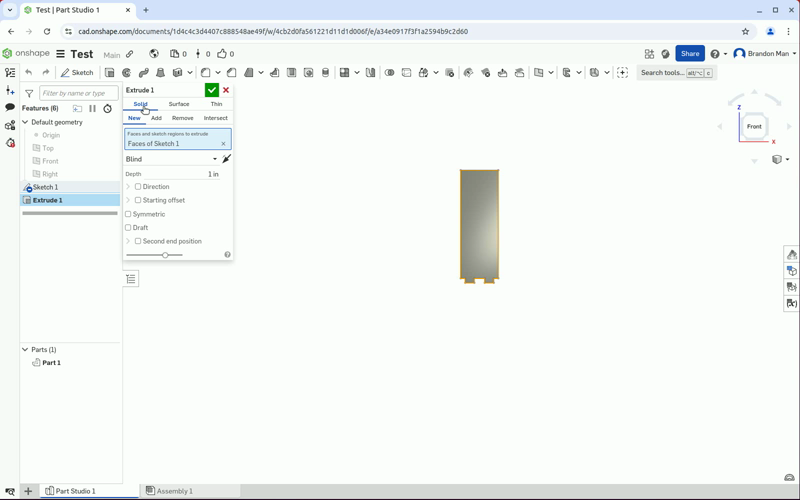
click(143, 106)
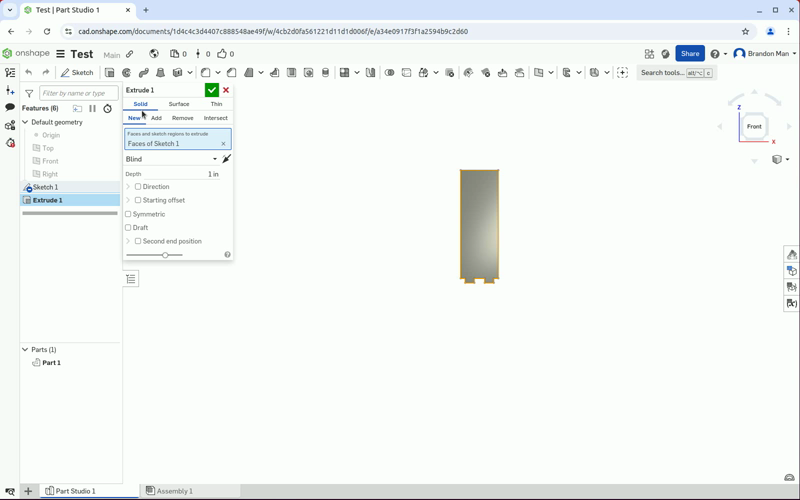
mouse_move(137, 120)
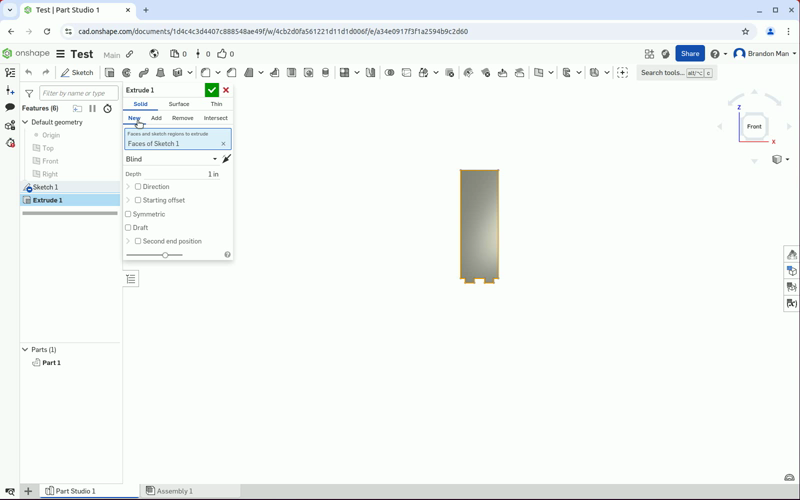
click(137, 120)
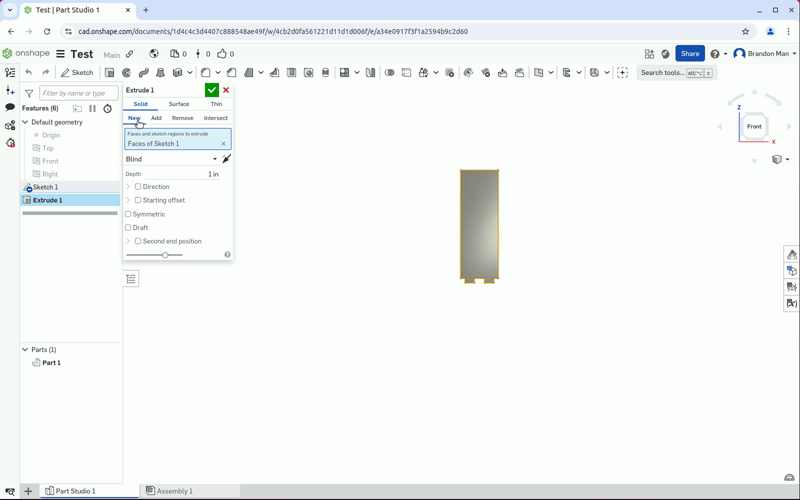
key(tab, 4)
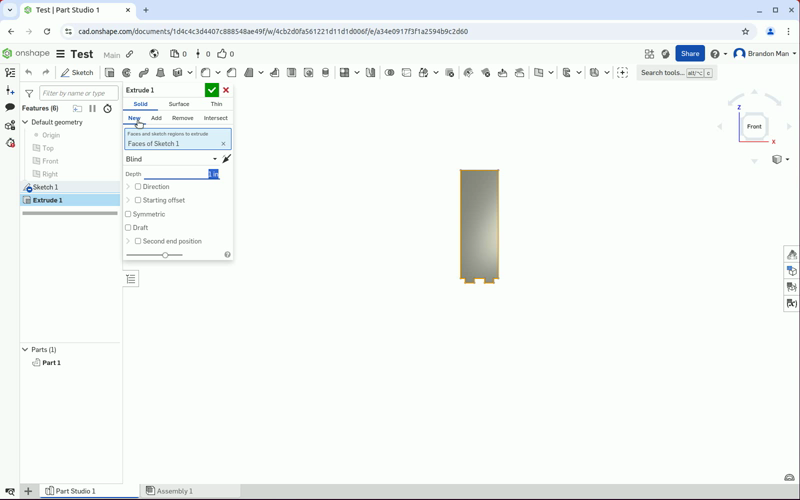
text(0.241)
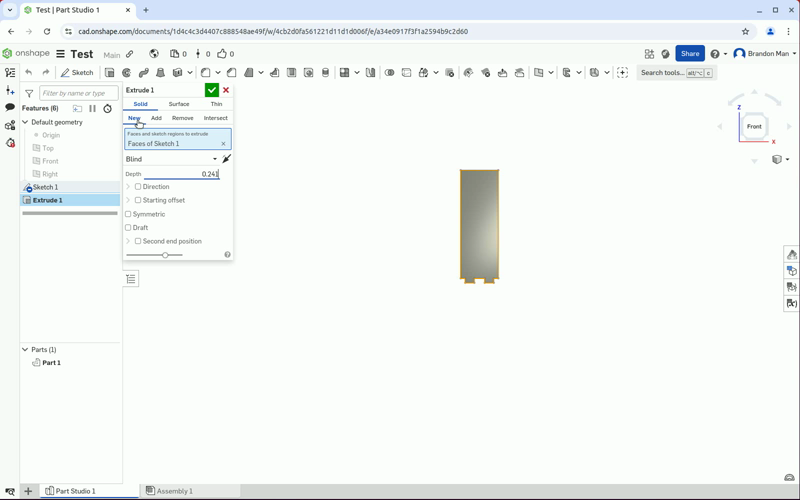
key(enter)
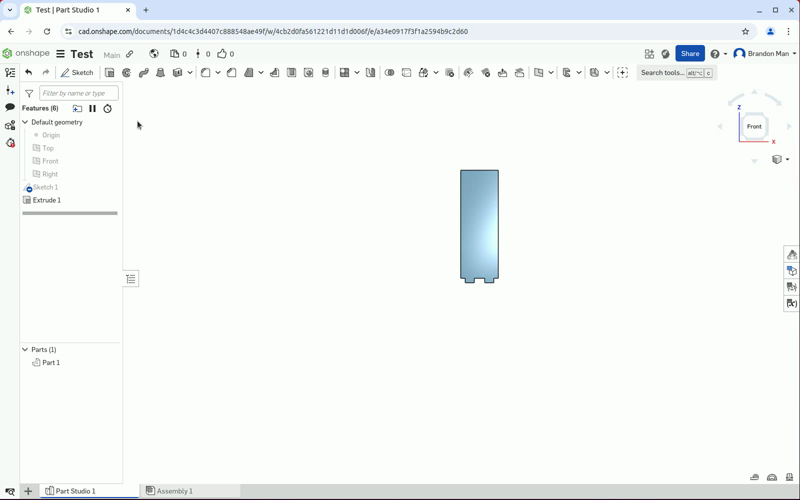
key(shift+h)
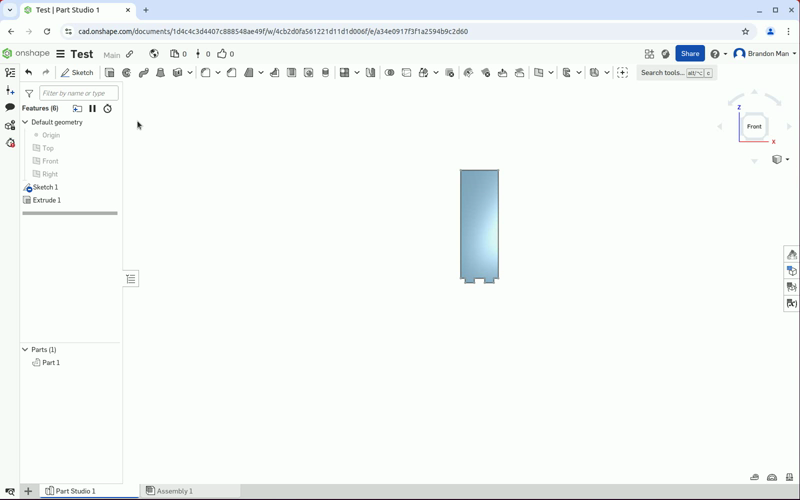
key(shift+h)
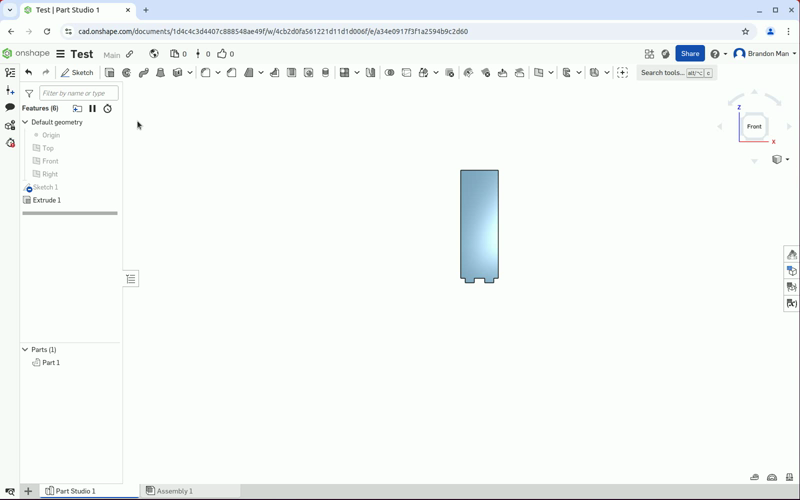
mouse_move(73, 189)
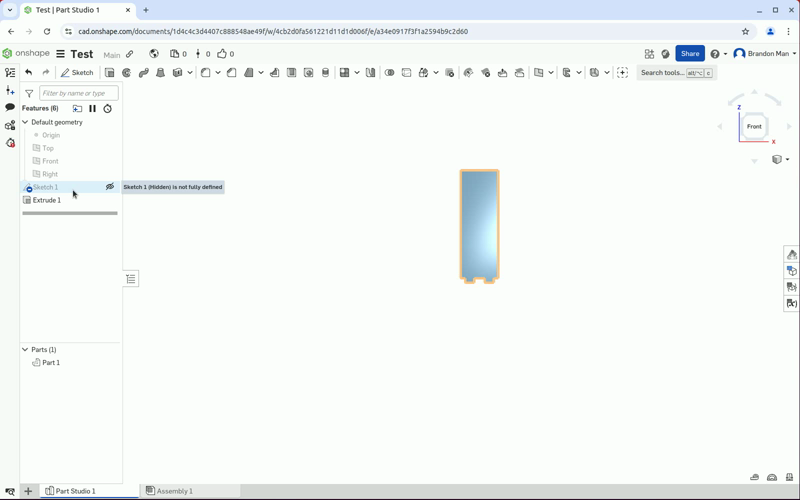
click(73, 189)
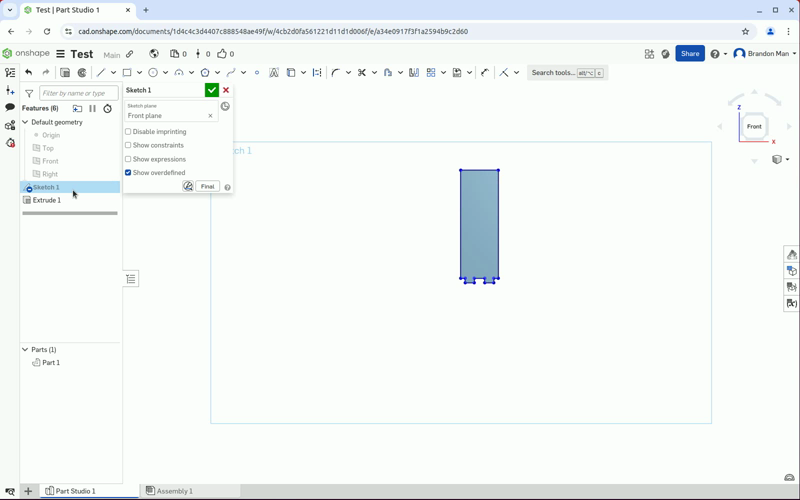
mouse_move(229, 92)
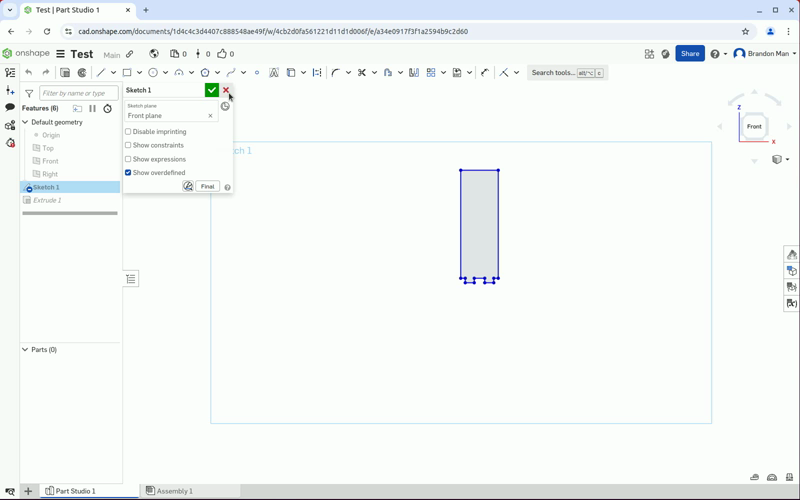
click(229, 92)
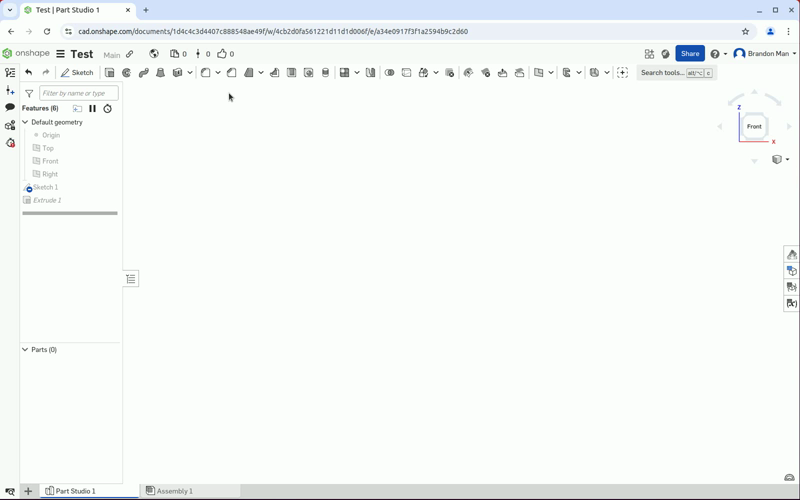
mouse_move(73, 352)
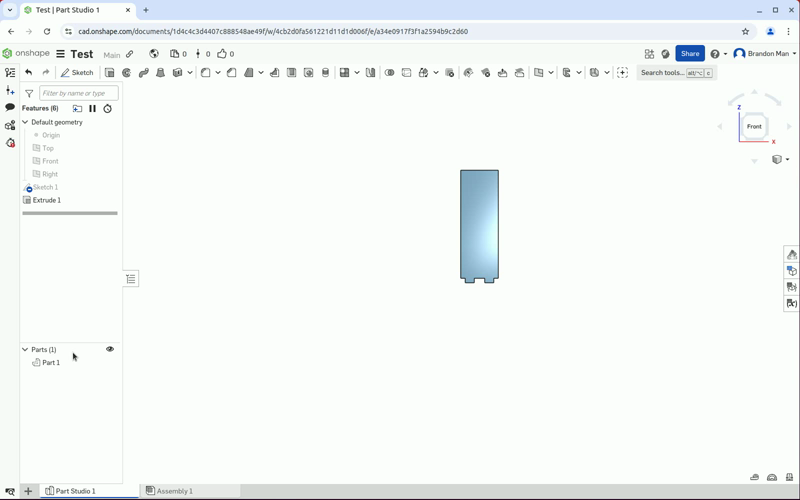
key(y)
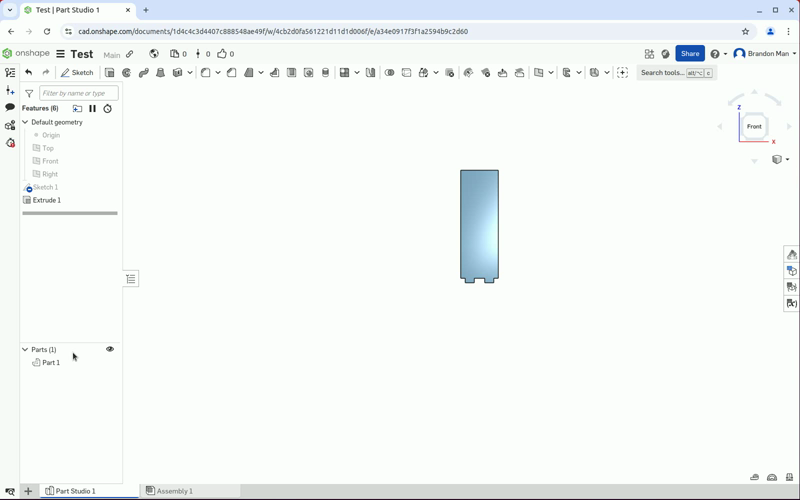
key(shift+p)
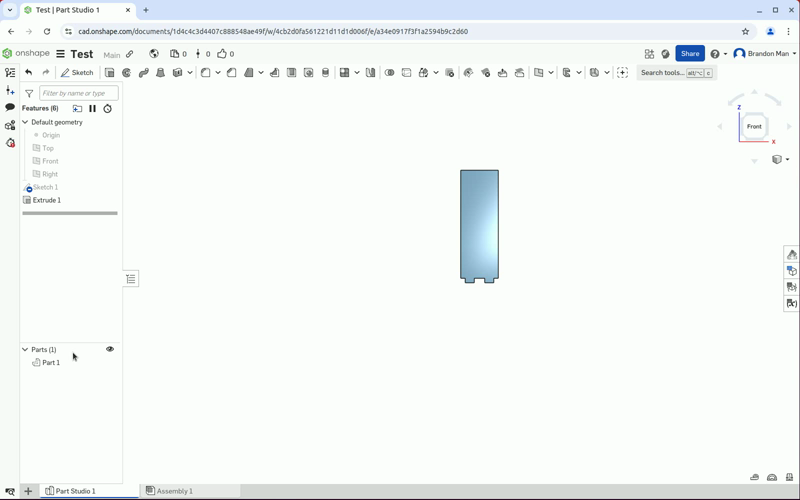
key(space)
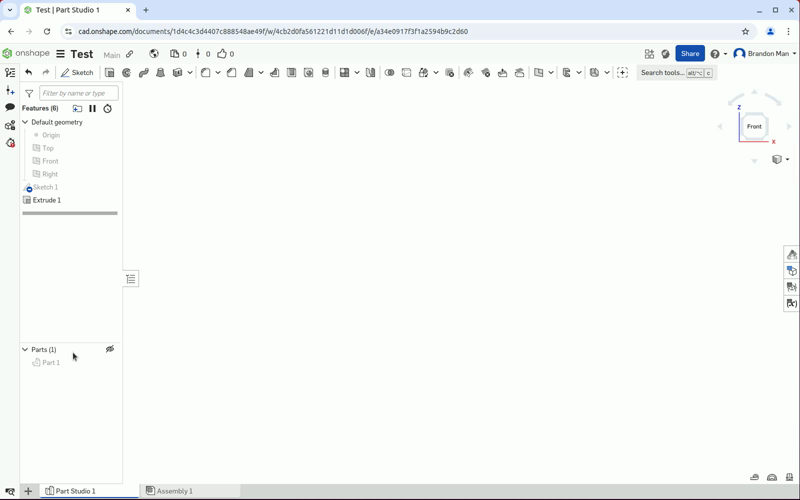
key_down(shift)
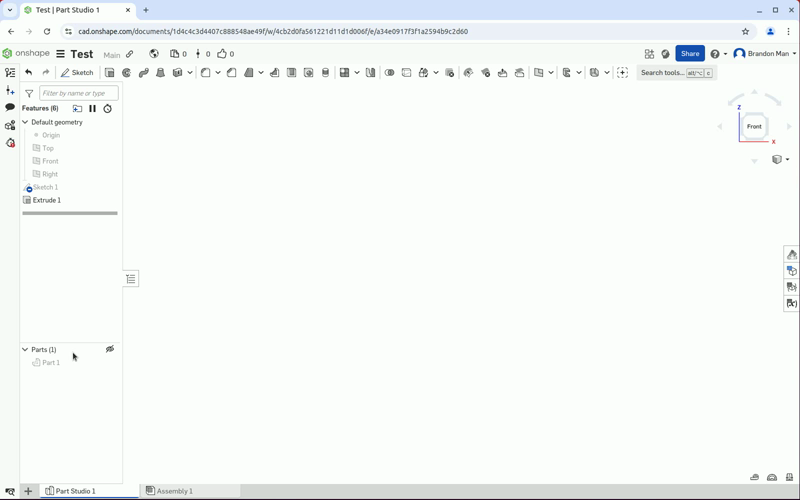
key(down)
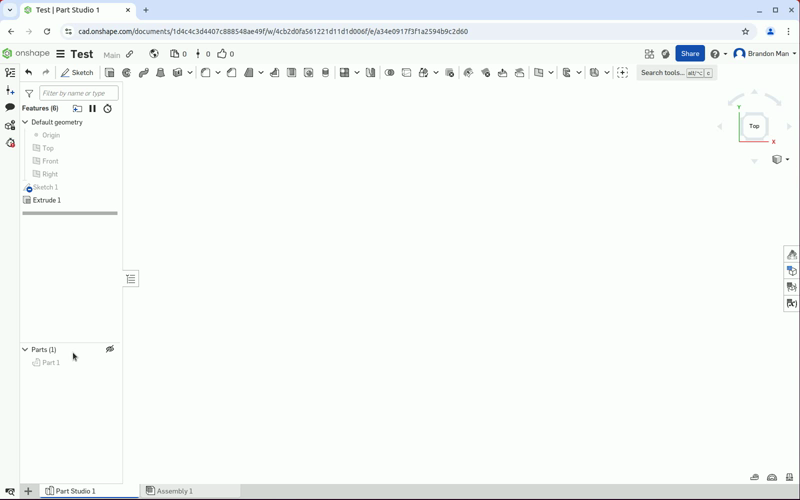
key_up(shift)
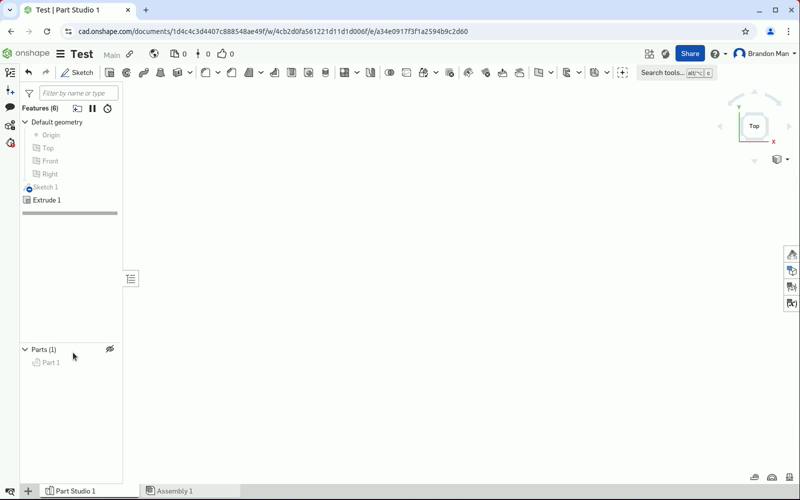
mouse_move(73, 352)
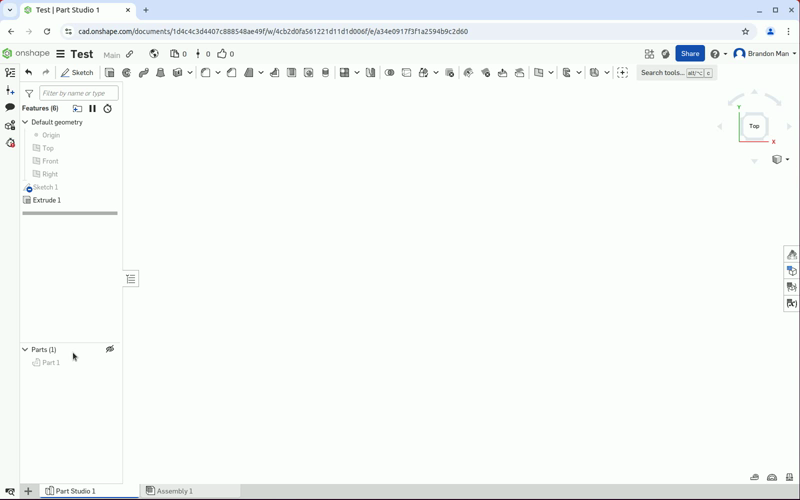
key(shift+y)
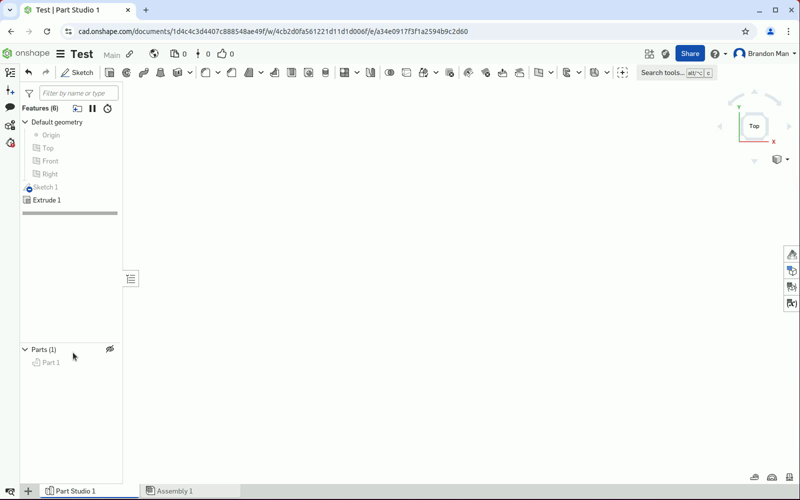
key(shift+s)
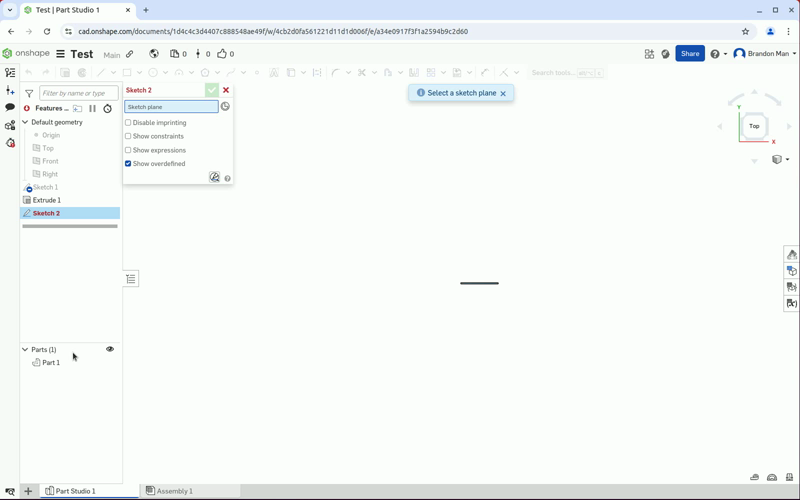
mouse_move(73, 150)
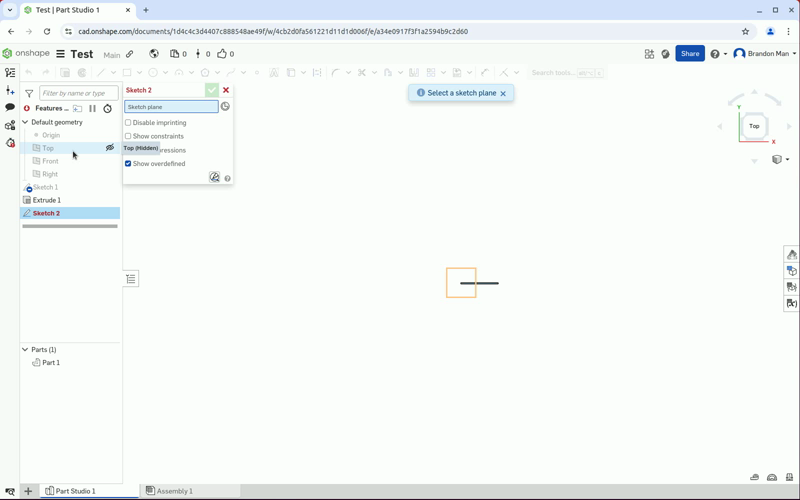
click(73, 150)
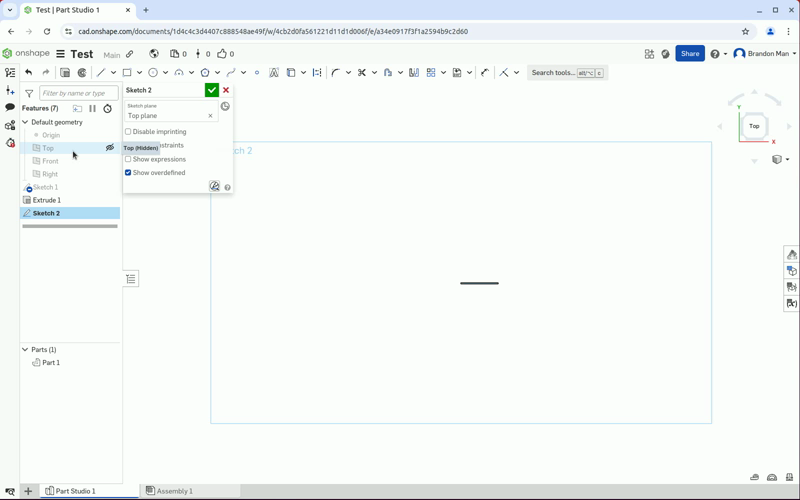
mouse_move(73, 352)
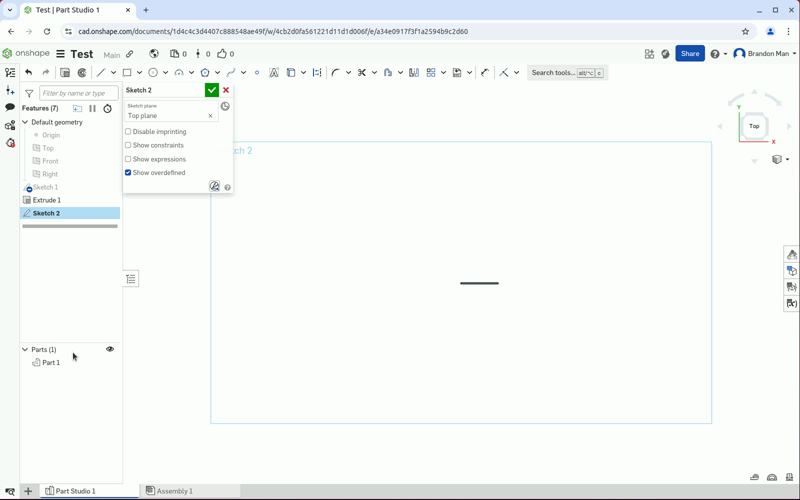
key(y)
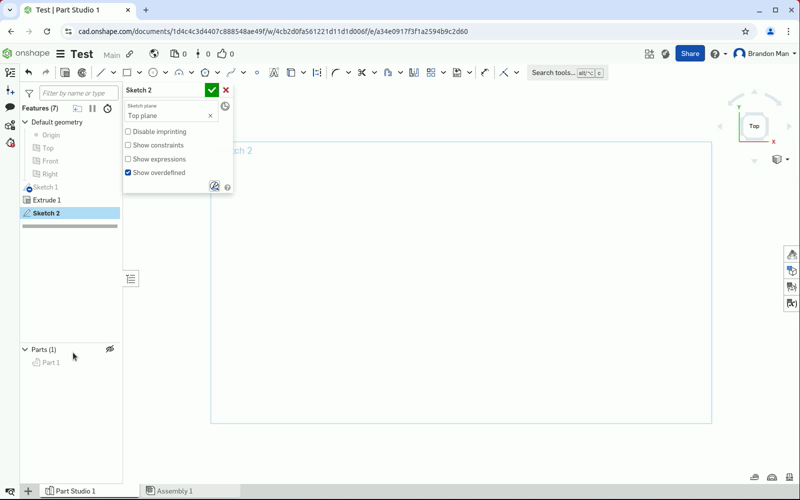
key(l)
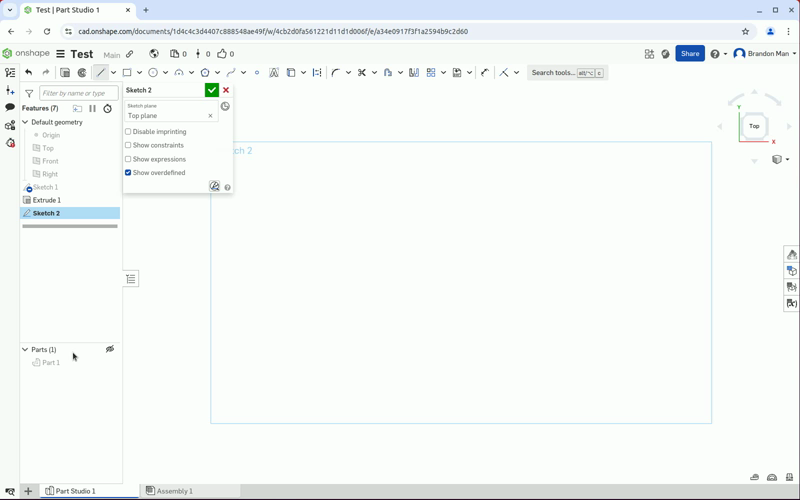
key_down(shift)
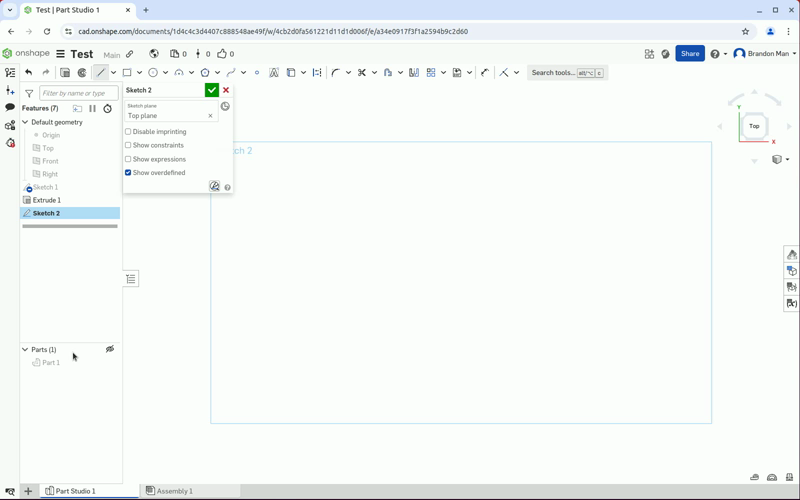
mouse_move(460, 321)
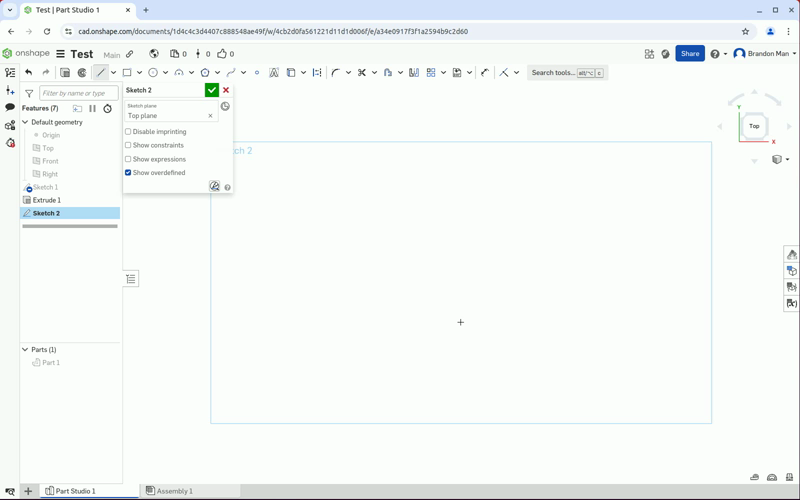
click(460, 321)
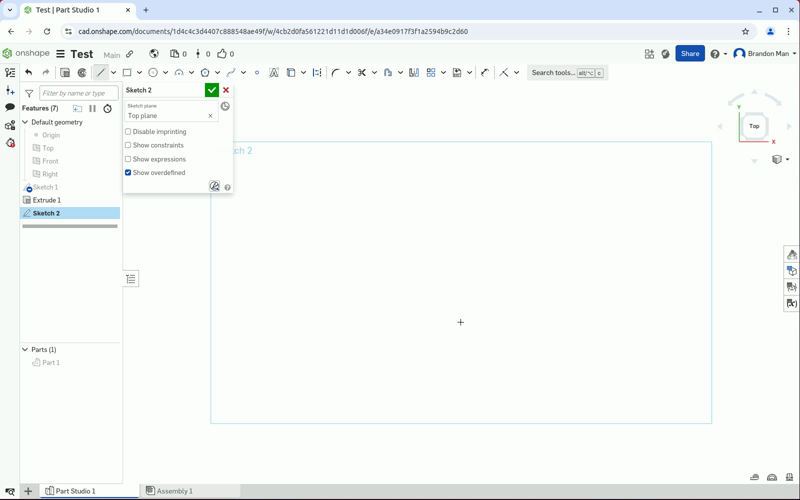
key_up(shift)
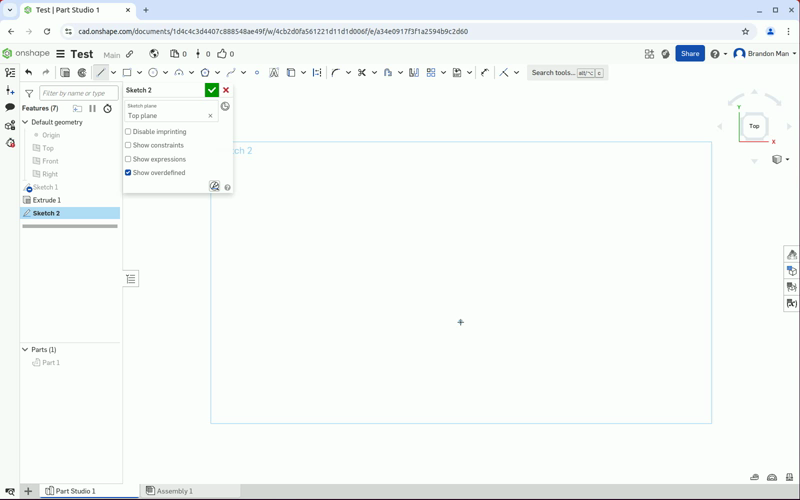
key_down(shift)
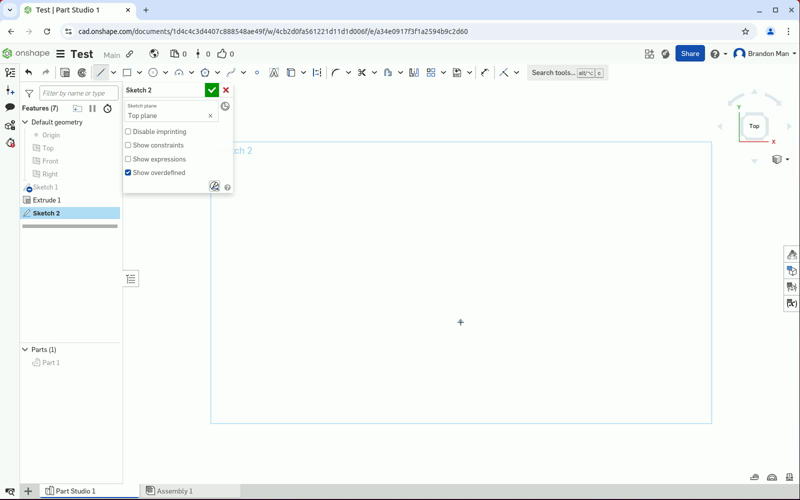
mouse_move(490, 321)
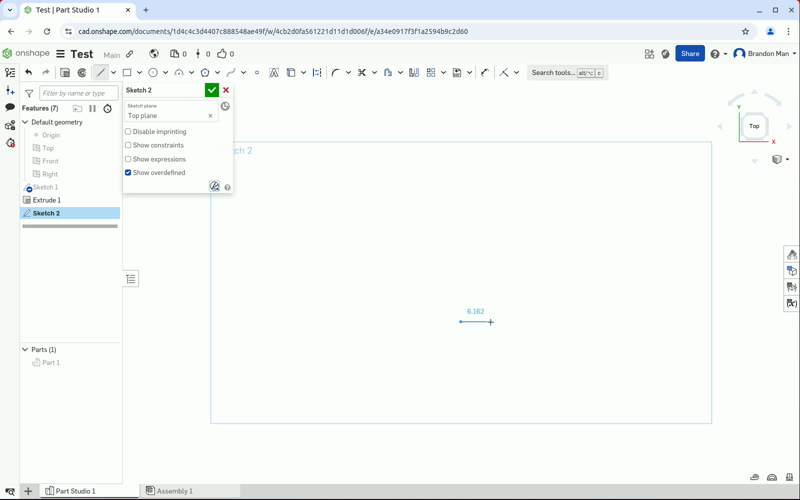
mouse_move(498, 321)
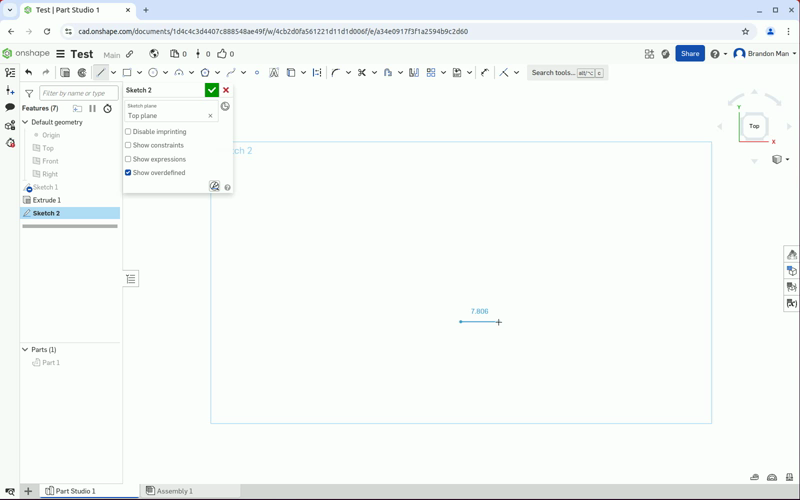
click(498, 321)
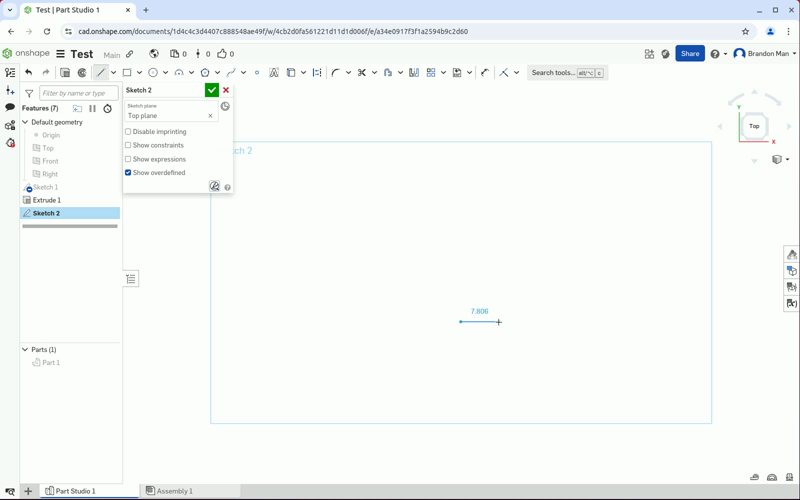
key_up(shift)
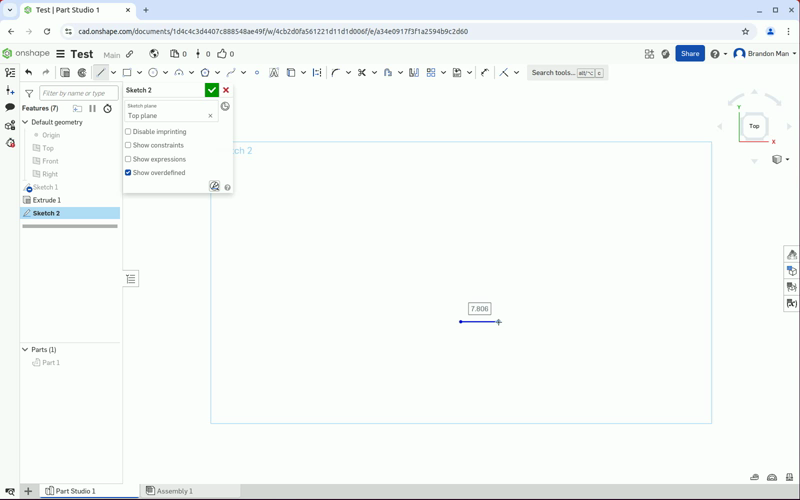
key_down(shift)
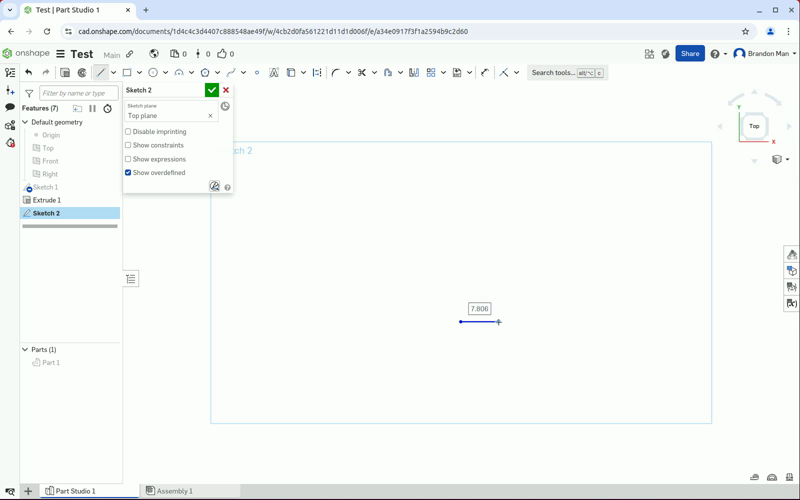
mouse_move(528, 321)
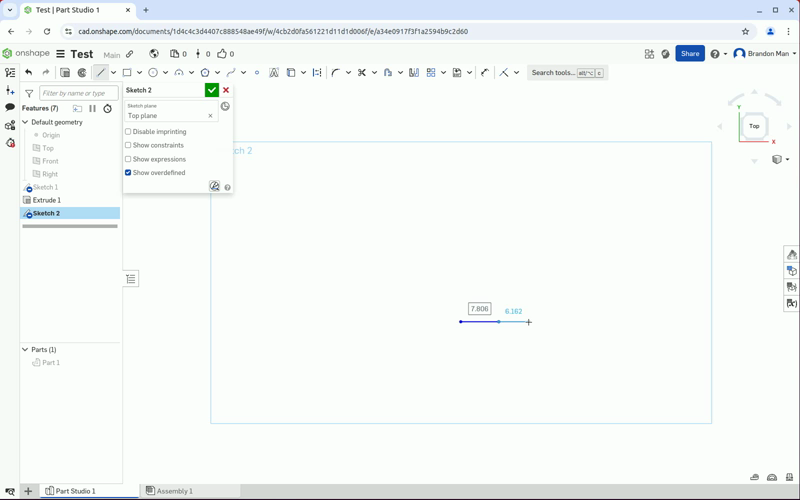
mouse_move(498, 283)
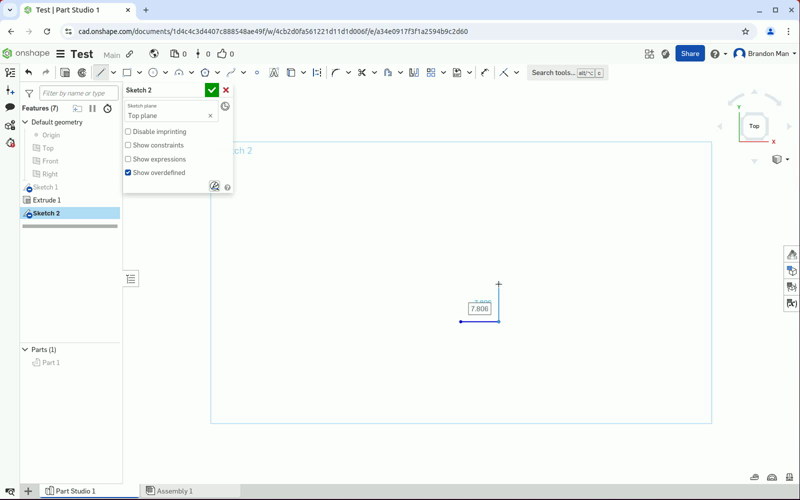
click(498, 283)
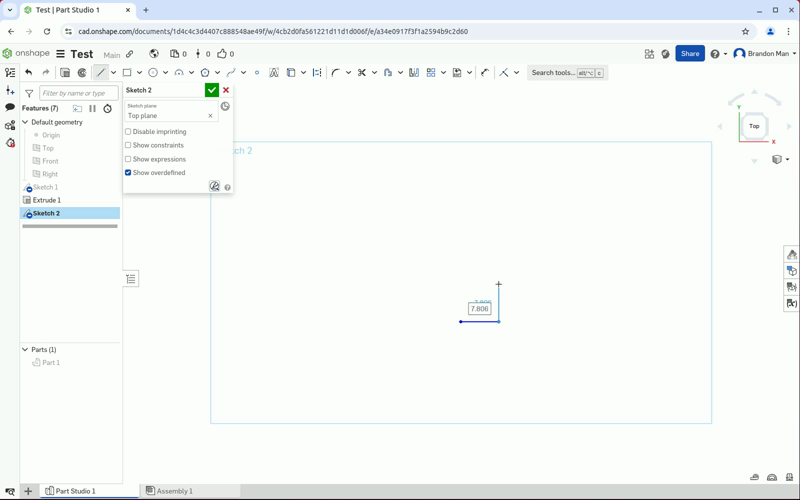
key_up(shift)
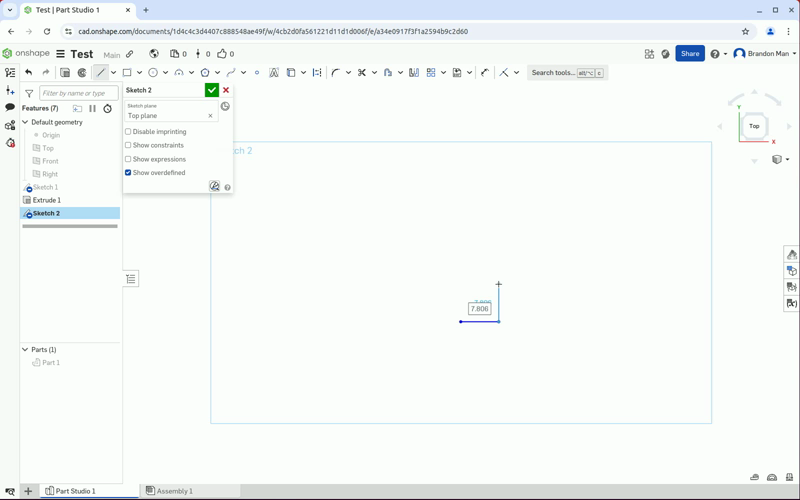
key_down(shift)
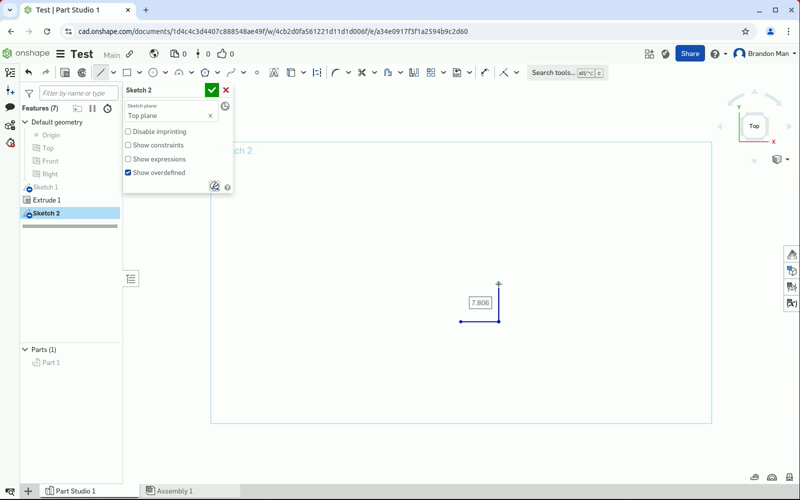
mouse_move(528, 283)
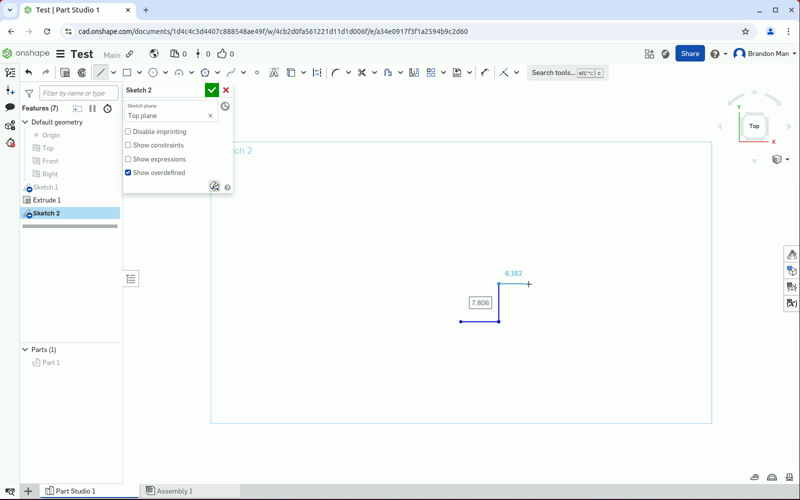
mouse_move(494, 283)
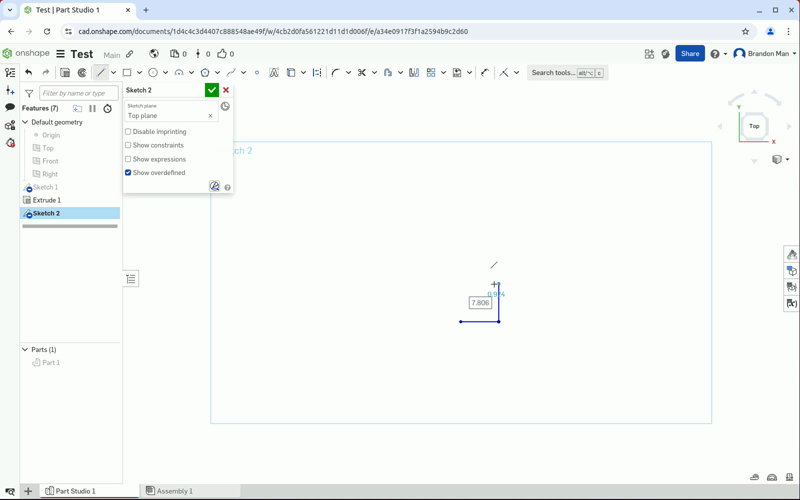
scroll(6)
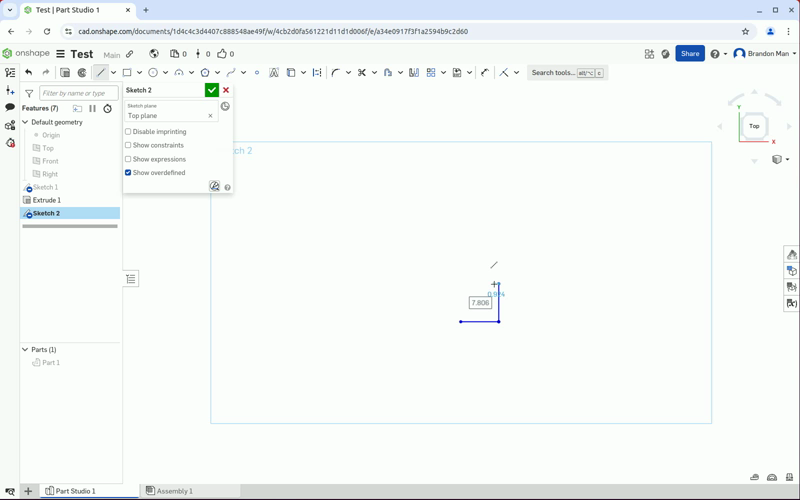
scroll(6)
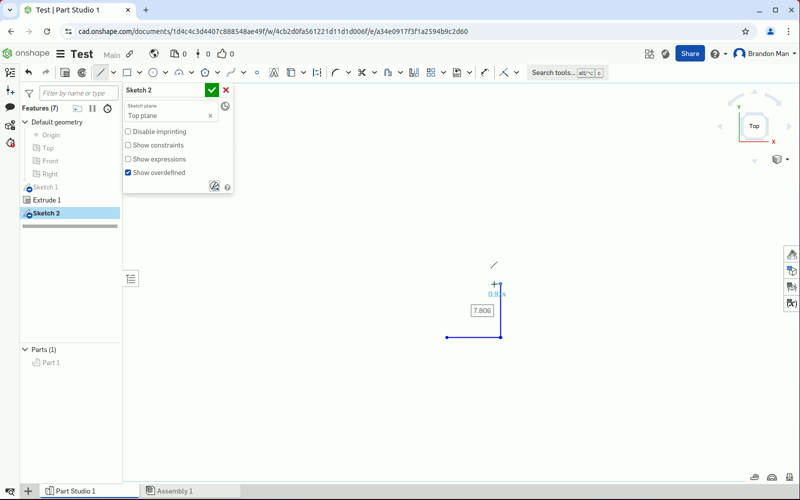
scroll(6)
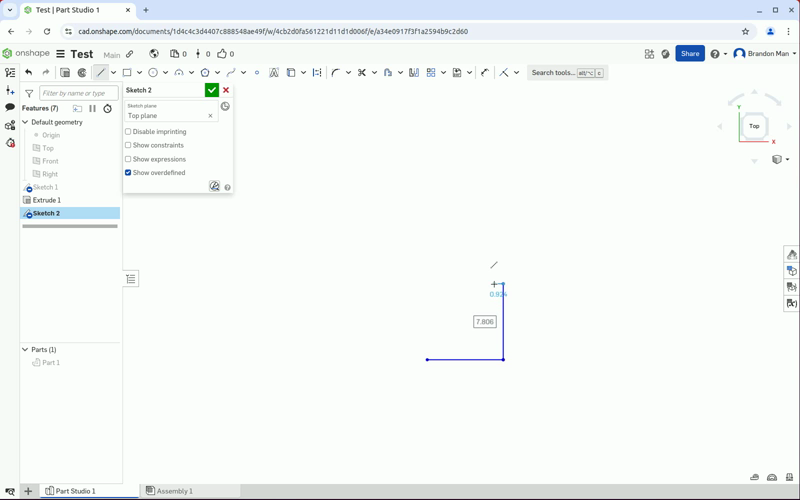
scroll(6)
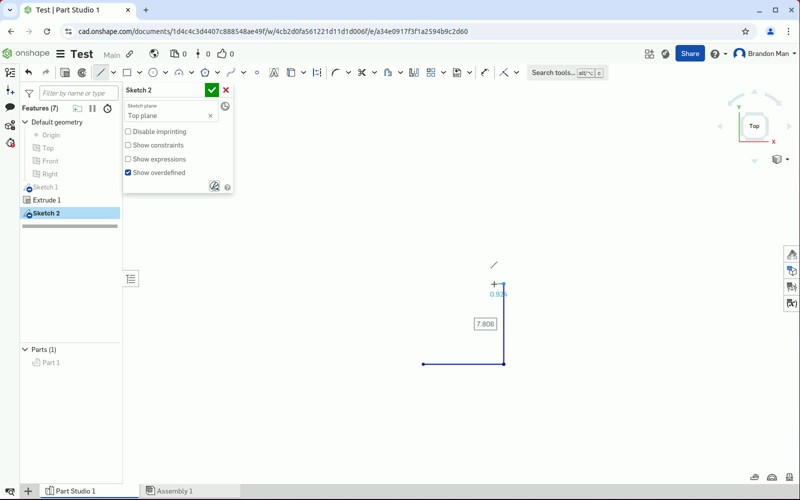
scroll(6)
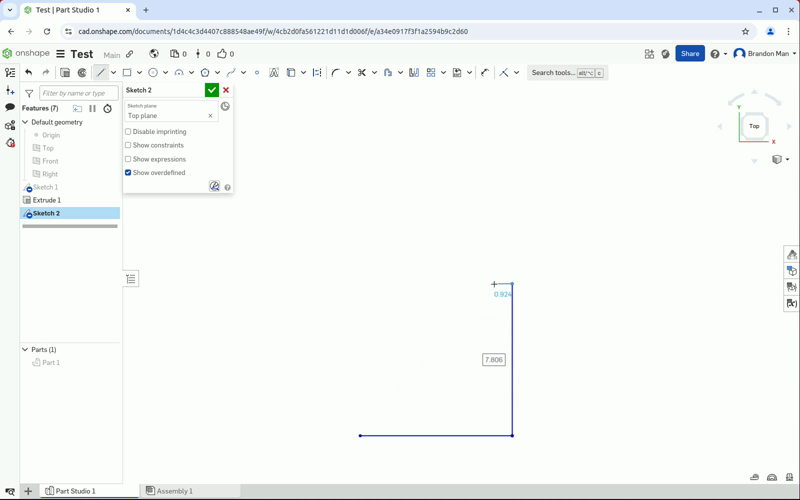
scroll(6)
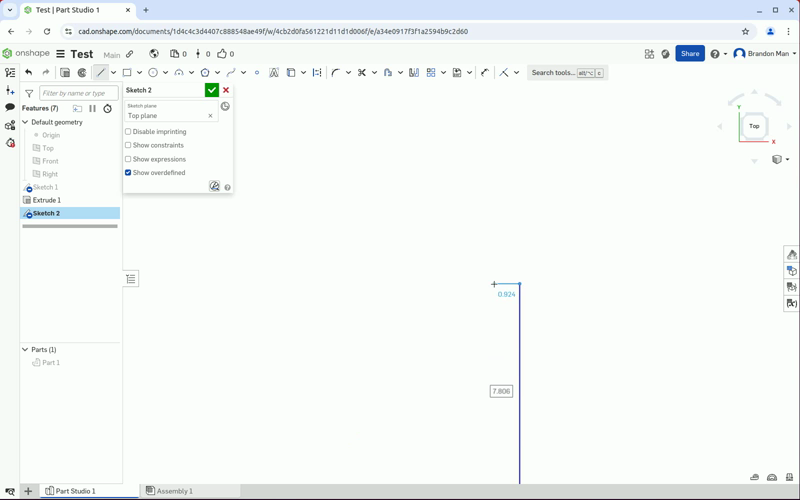
scroll(6)
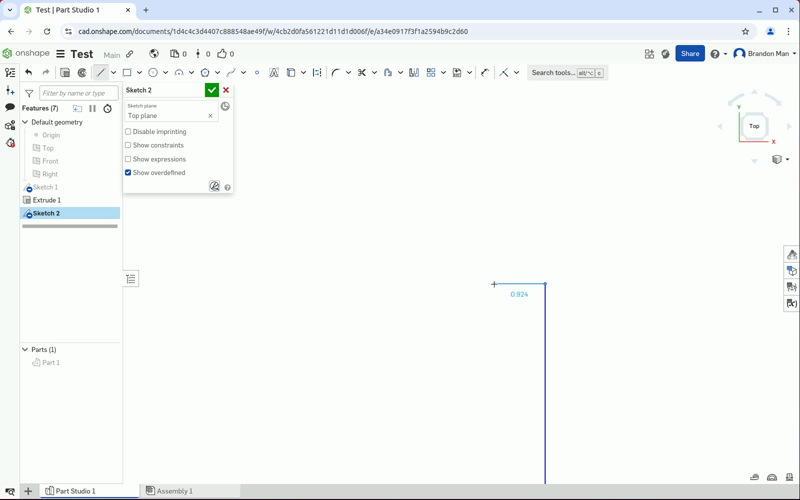
click(494, 283)
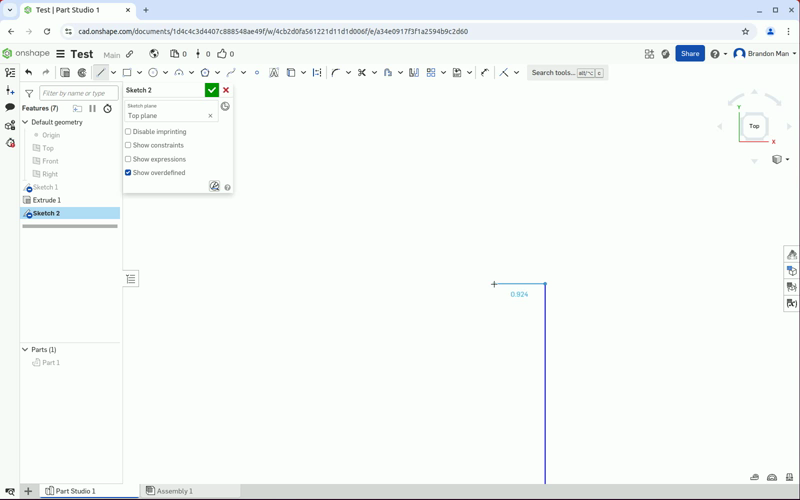
scroll(-6)
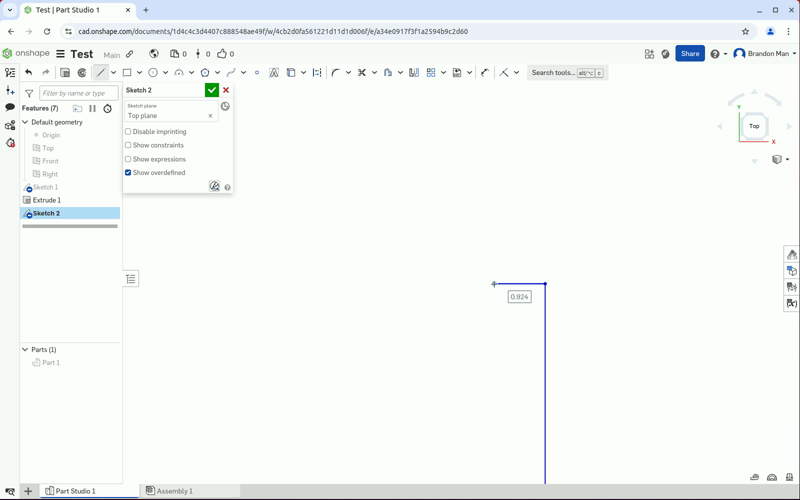
scroll(-6)
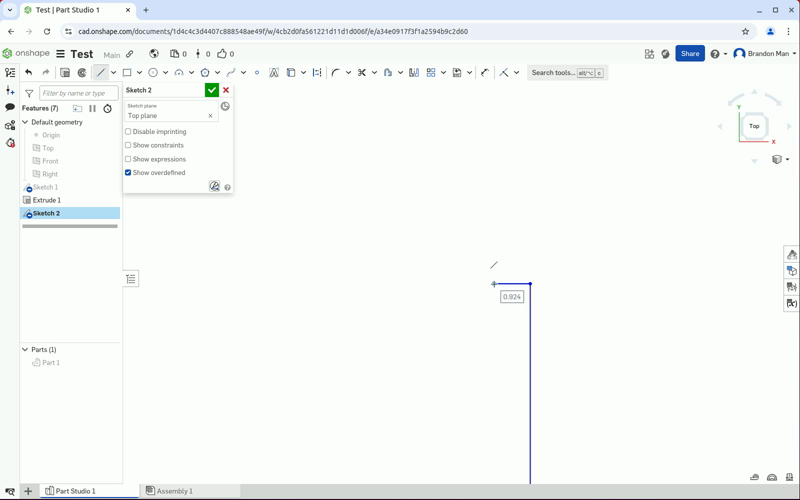
scroll(-6)
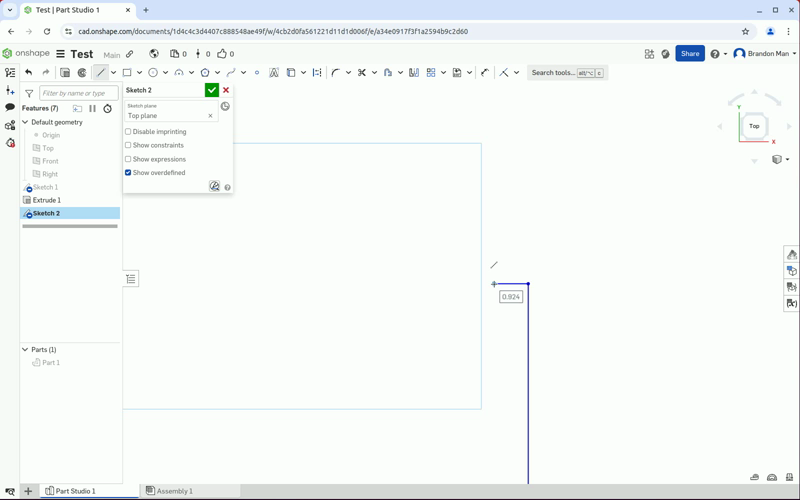
scroll(-6)
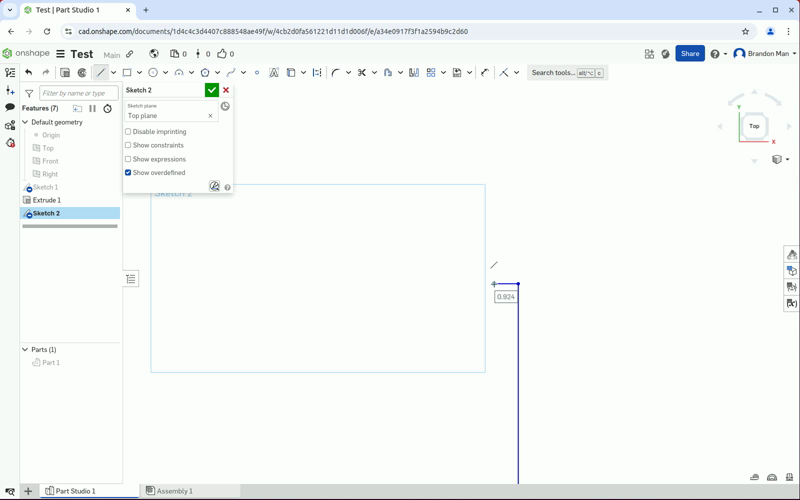
scroll(-6)
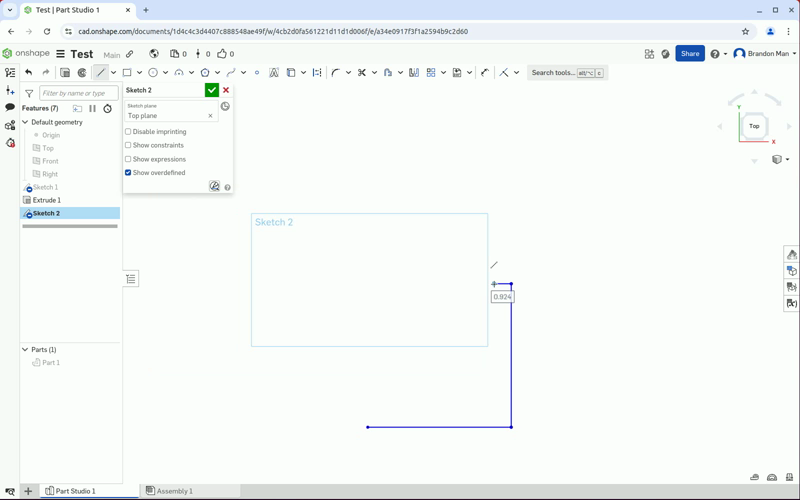
scroll(-6)
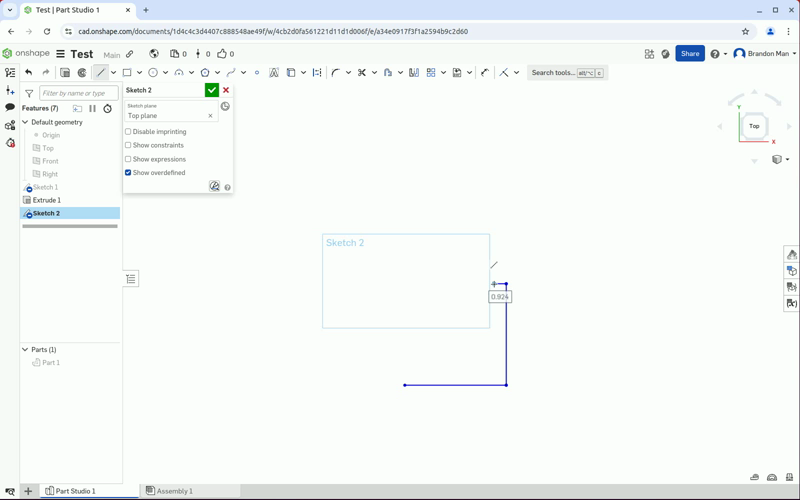
scroll(-6)
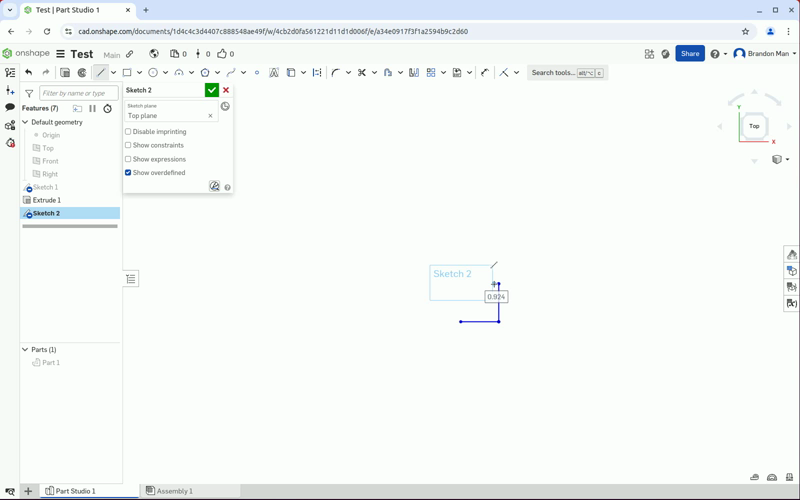
key_up(shift)
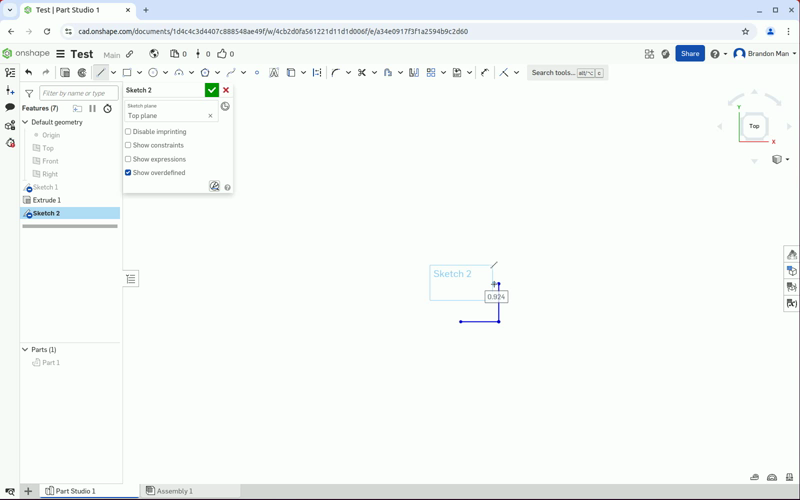
key_down(shift)
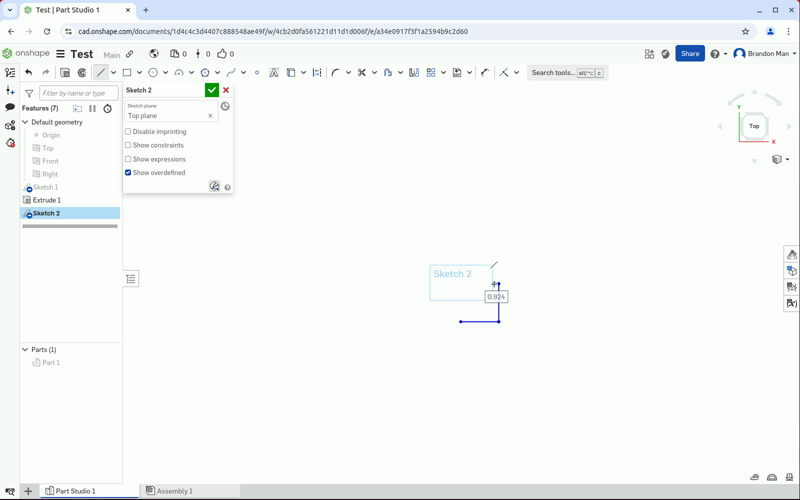
mouse_move(524, 283)
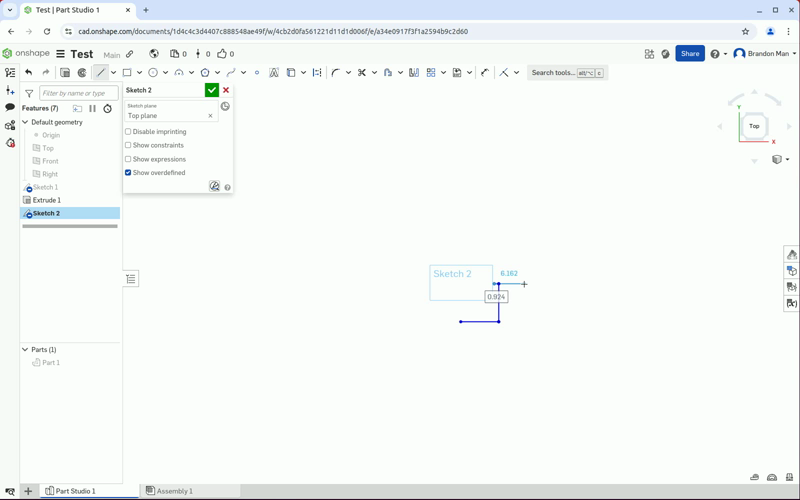
mouse_move(494, 282)
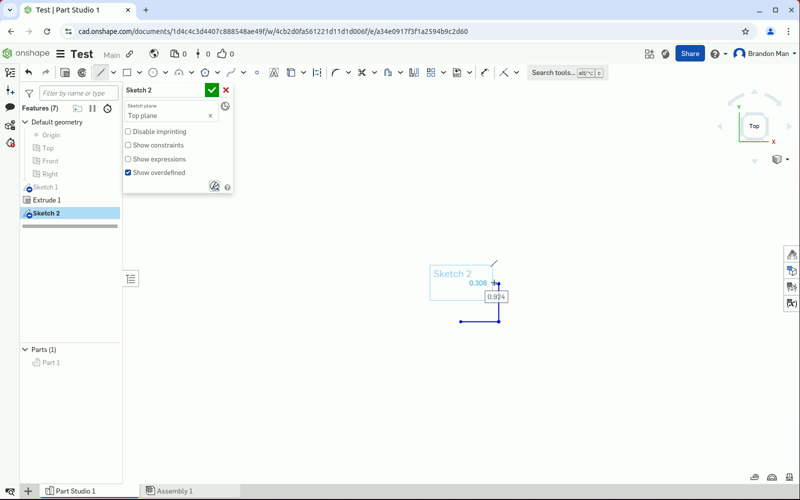
scroll(6)
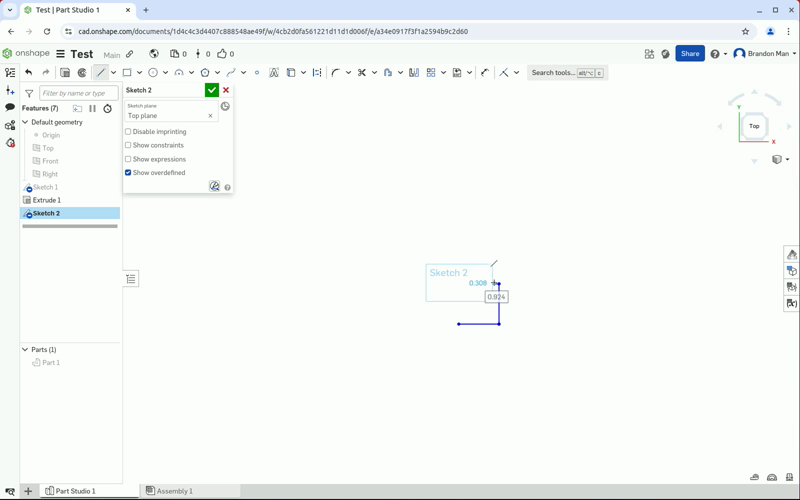
scroll(6)
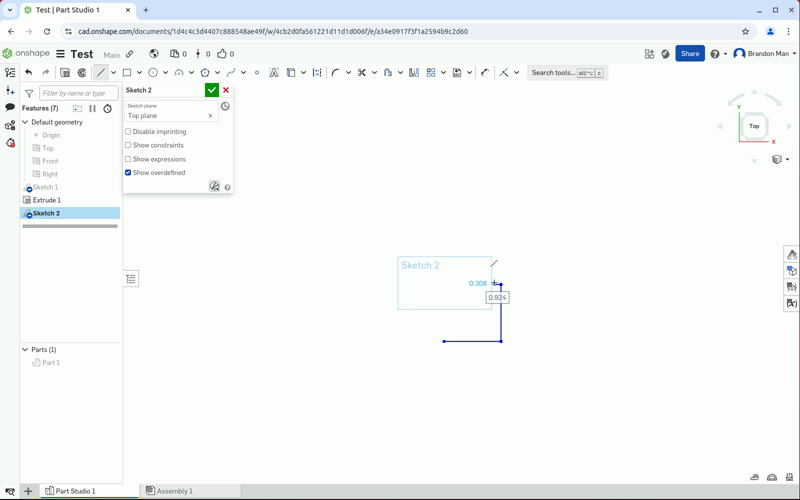
scroll(6)
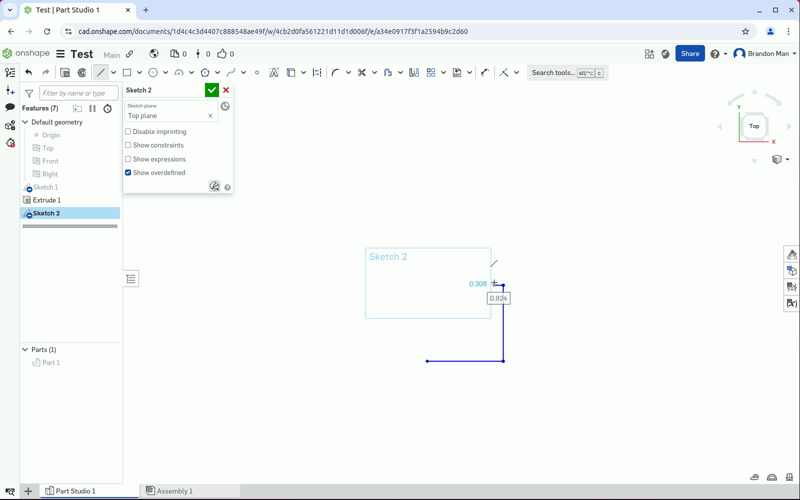
scroll(6)
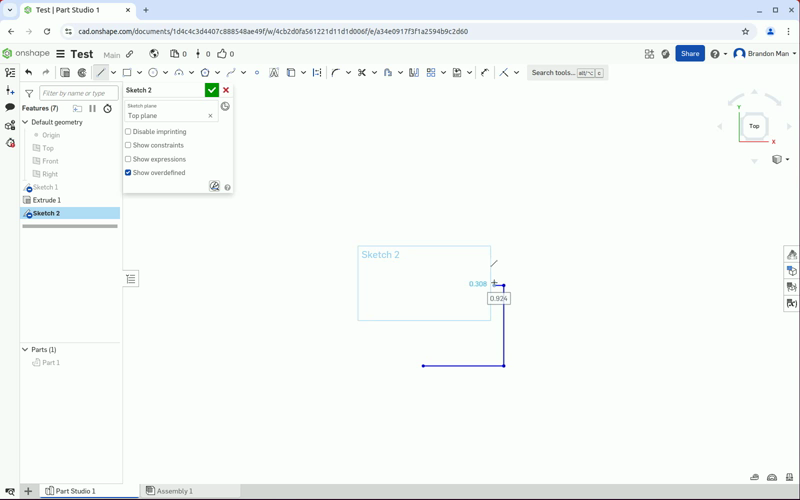
scroll(6)
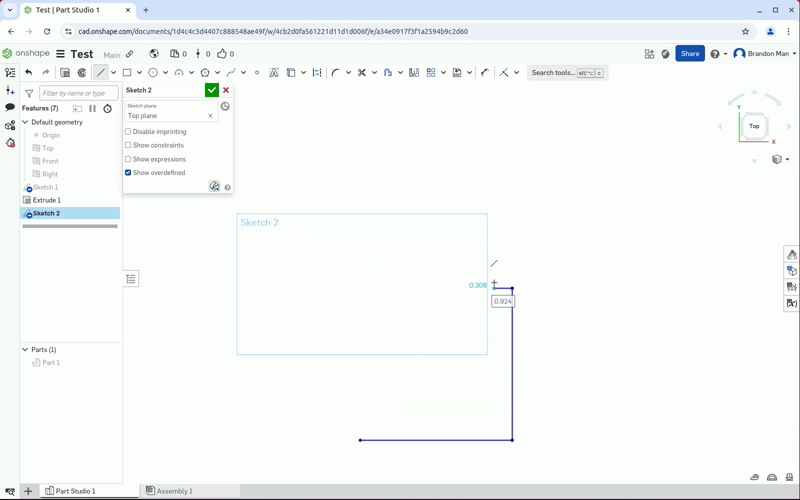
scroll(6)
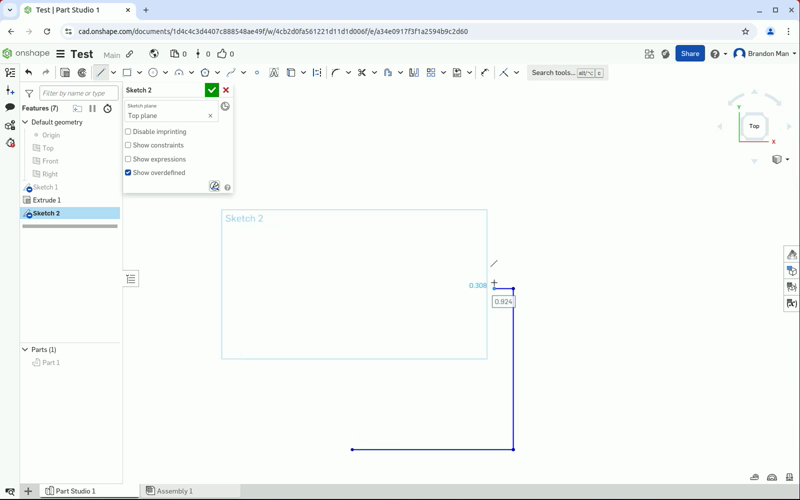
scroll(6)
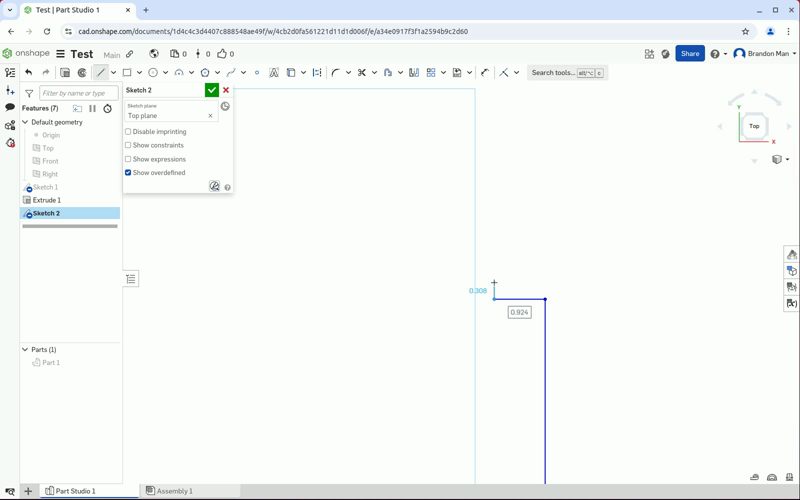
click(494, 282)
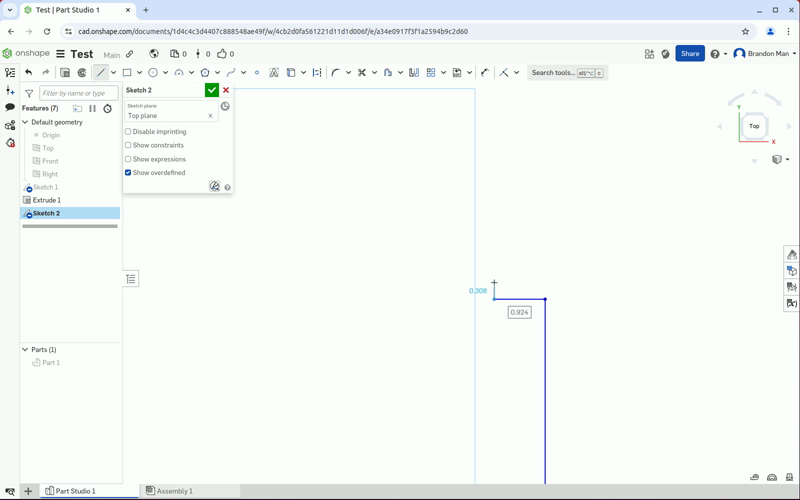
scroll(-6)
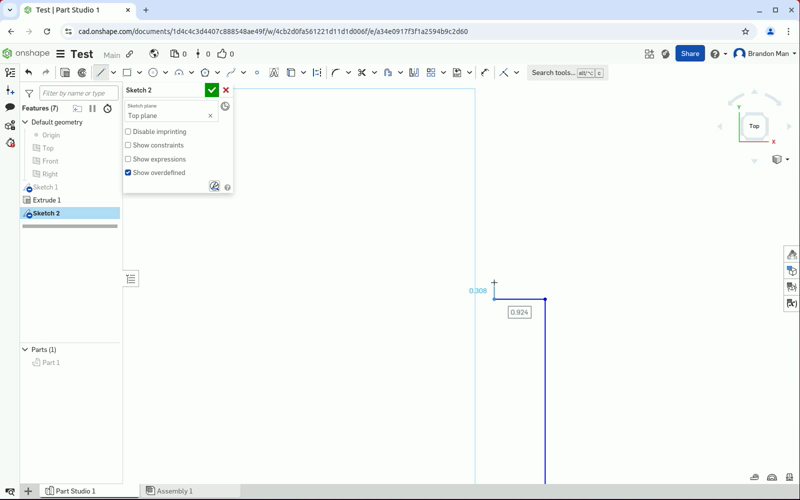
scroll(-6)
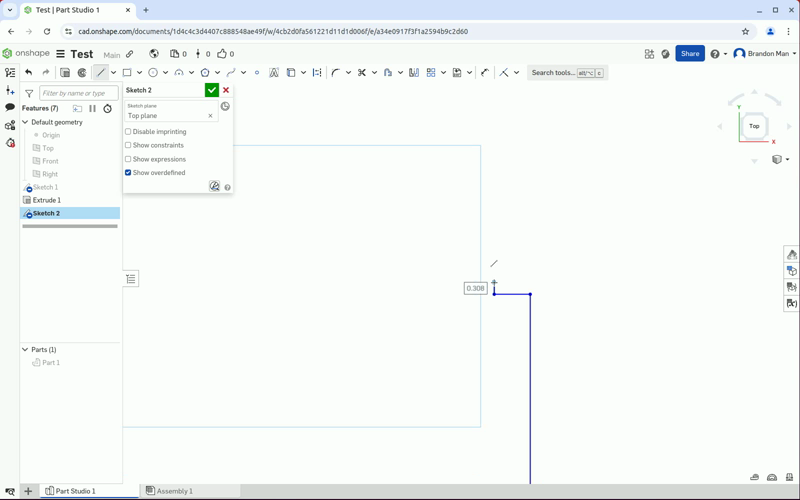
scroll(-6)
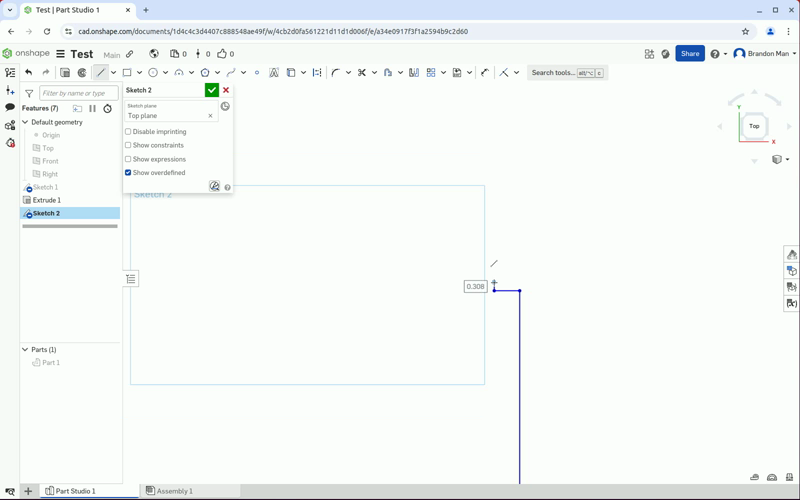
scroll(-6)
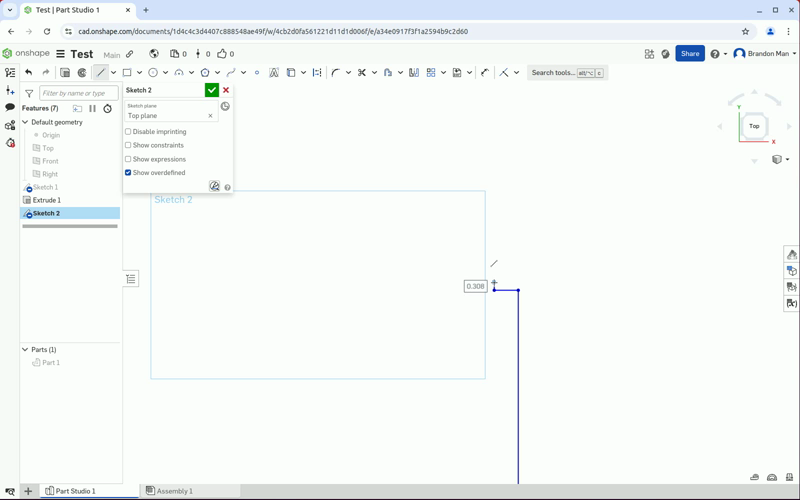
scroll(-6)
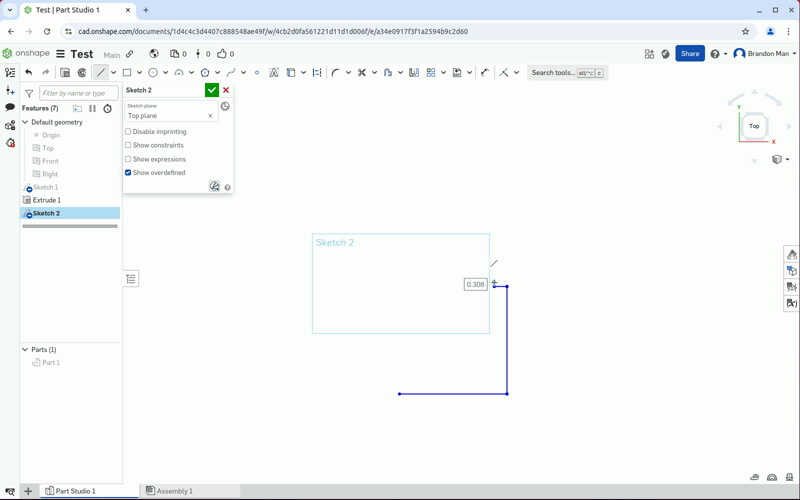
scroll(-6)
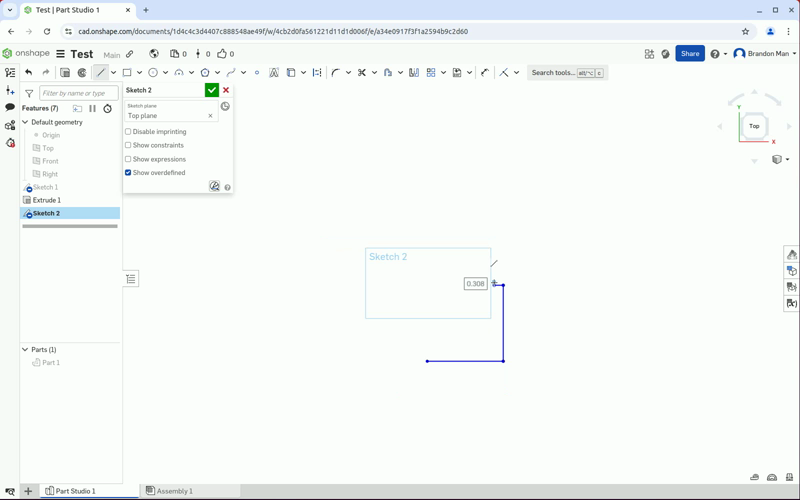
scroll(-6)
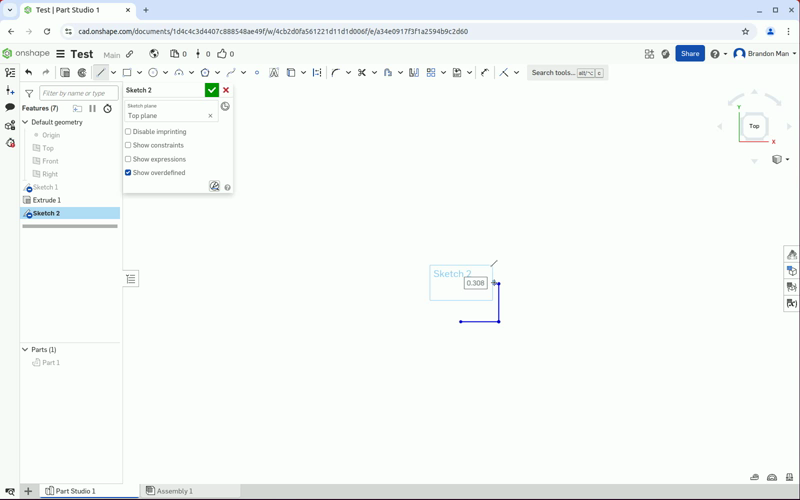
key_up(shift)
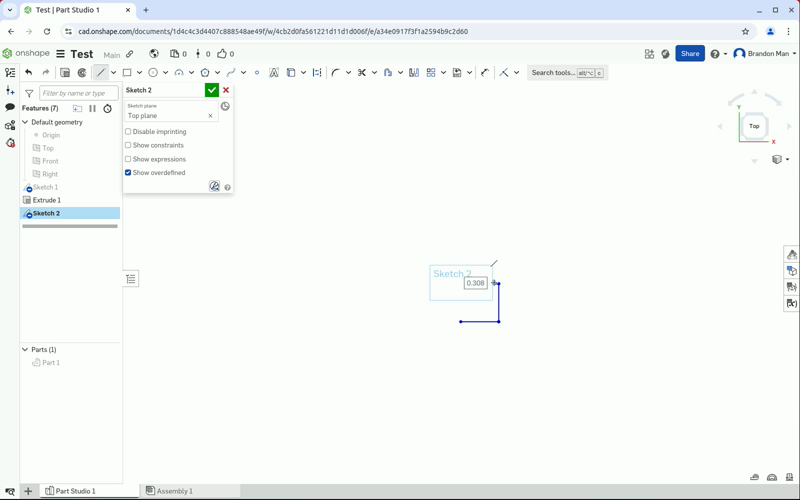
key_down(shift)
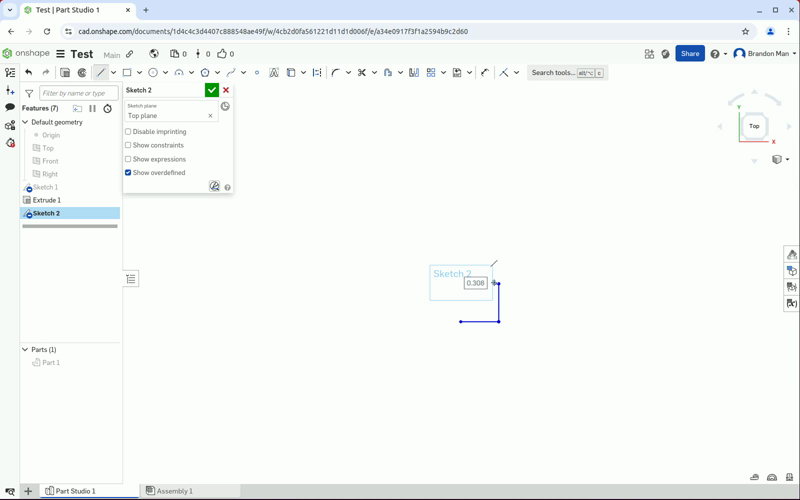
mouse_move(524, 282)
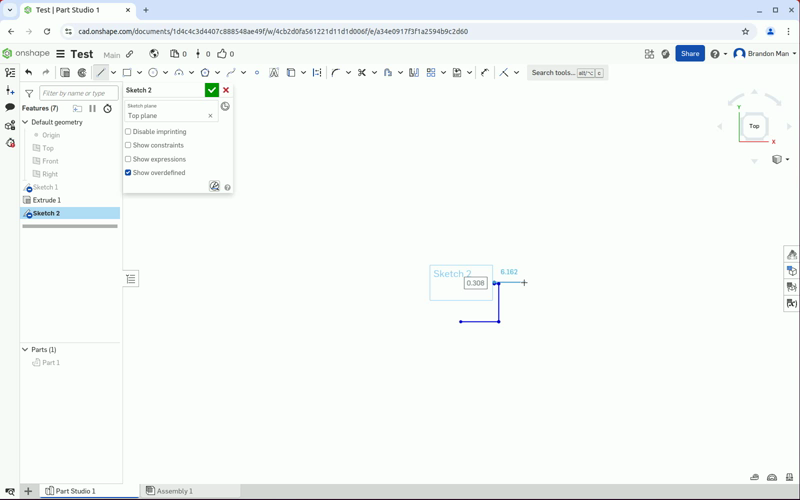
mouse_move(484, 282)
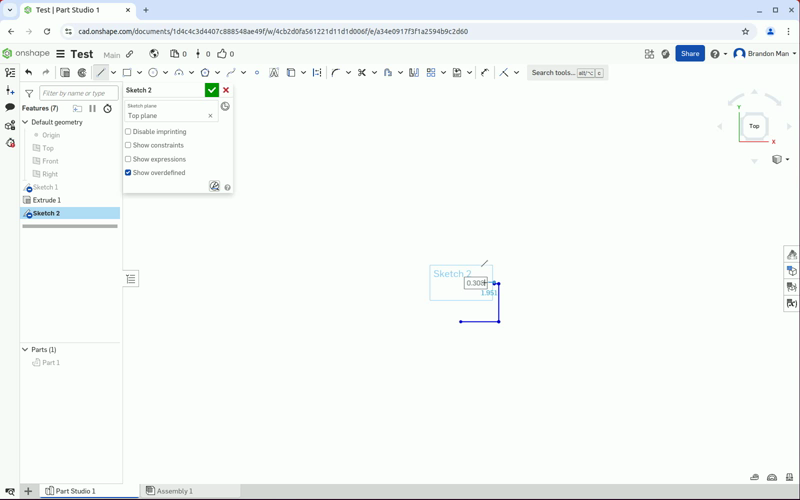
click(484, 282)
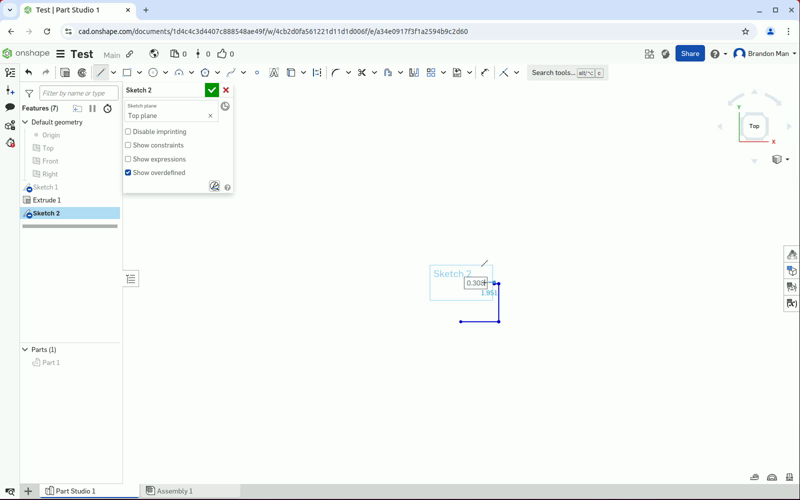
key_up(shift)
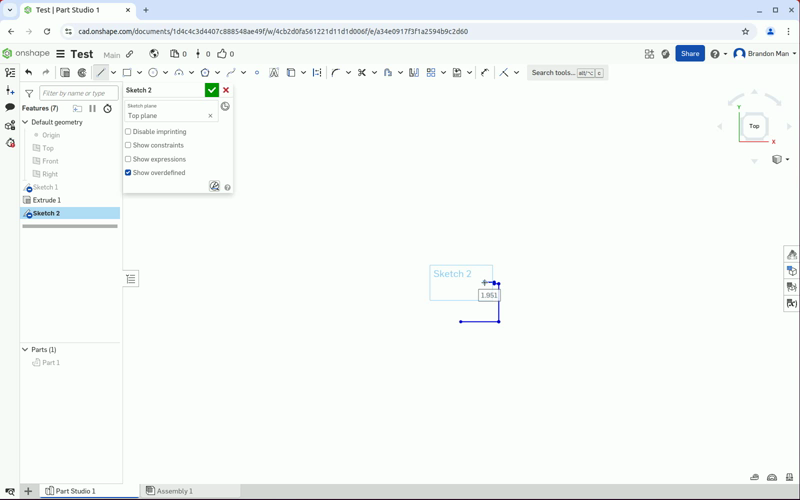
key_down(shift)
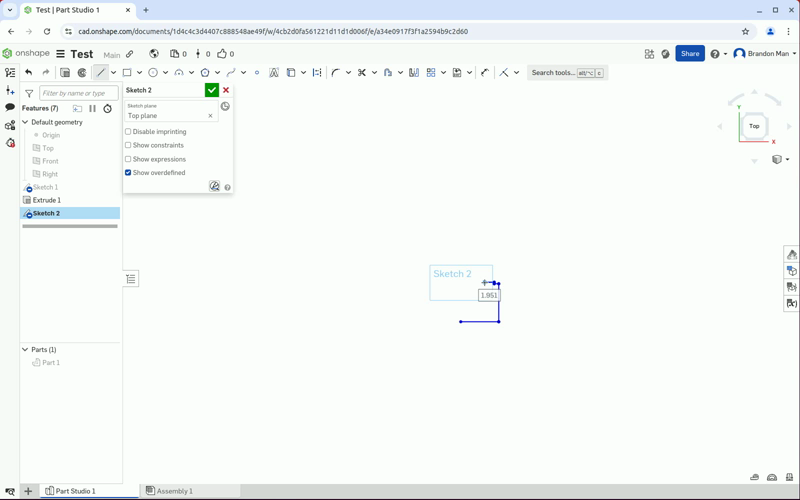
mouse_move(514, 282)
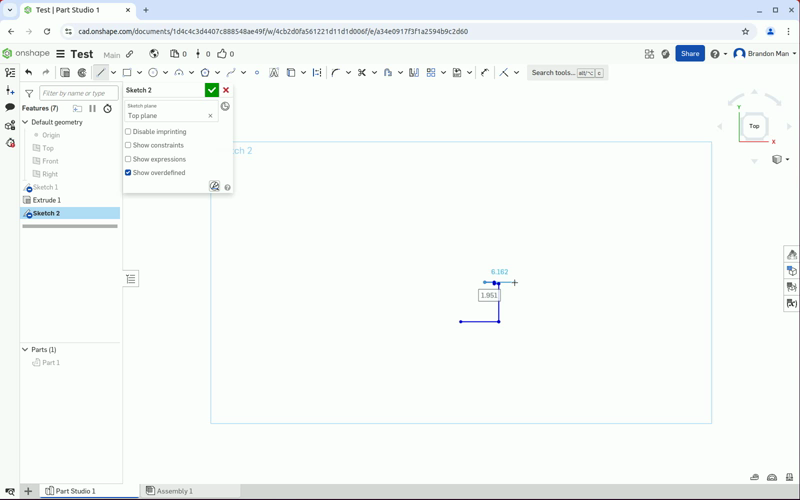
mouse_move(484, 283)
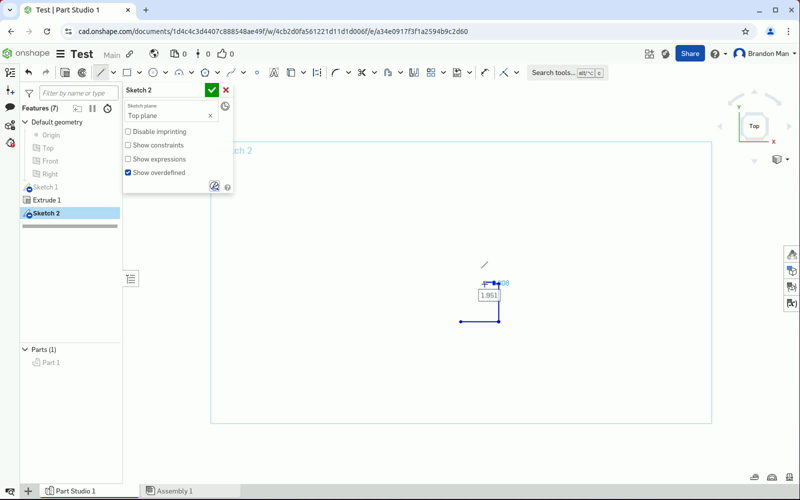
scroll(6)
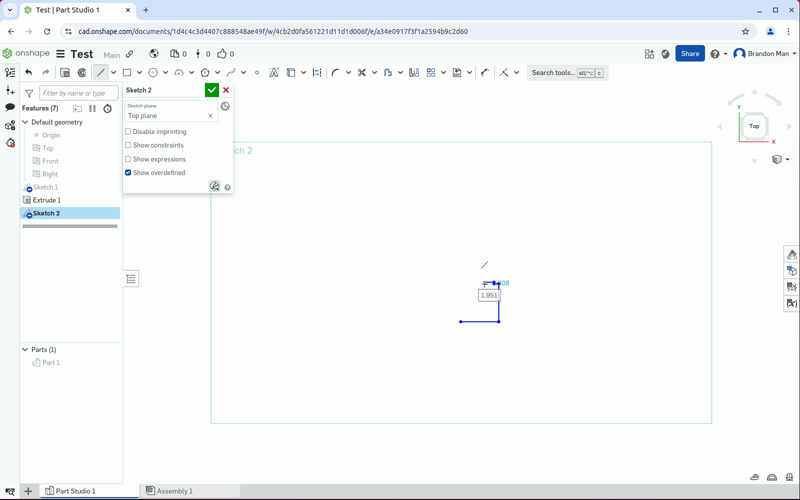
scroll(6)
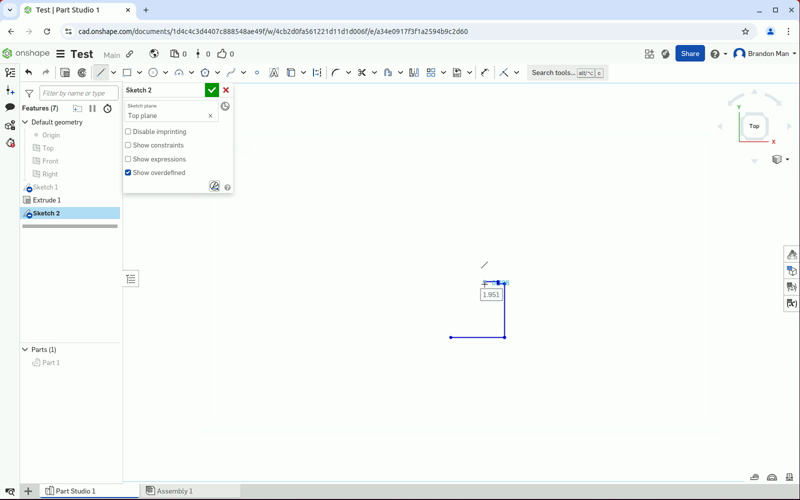
scroll(6)
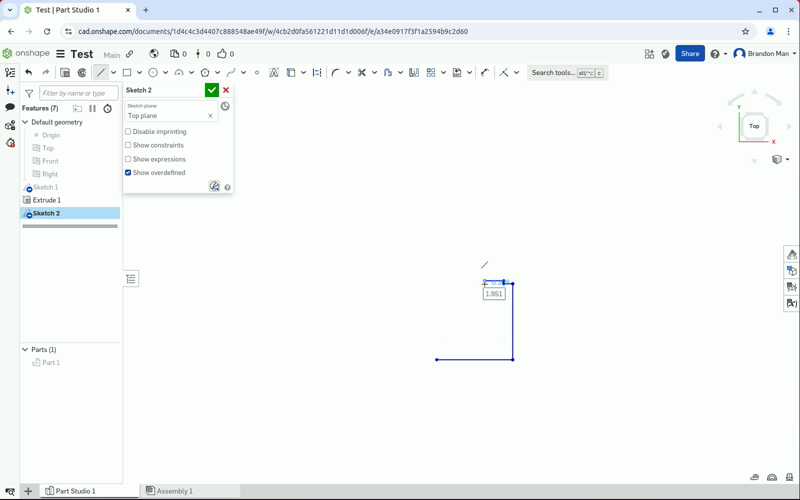
scroll(6)
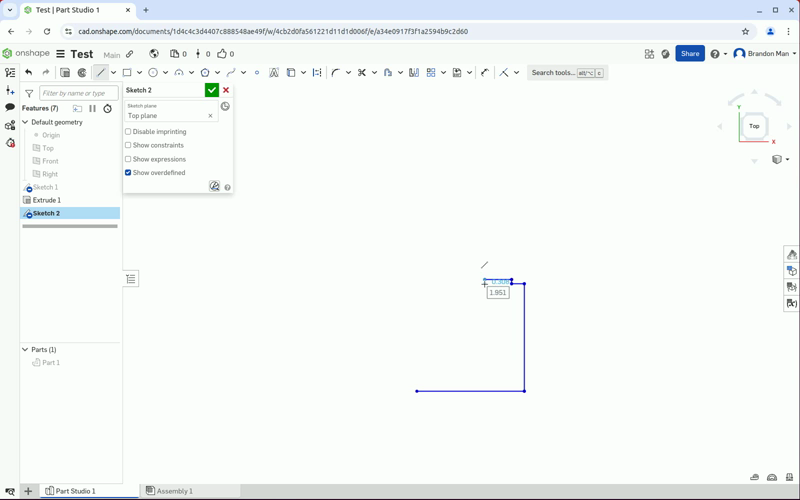
scroll(6)
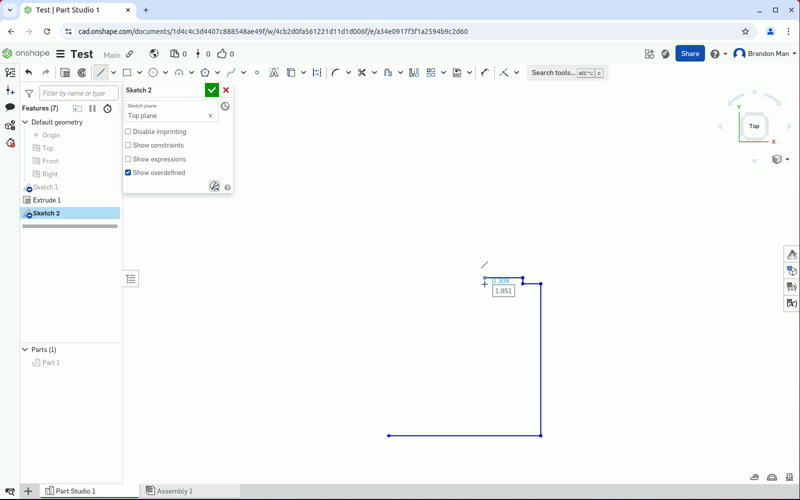
scroll(6)
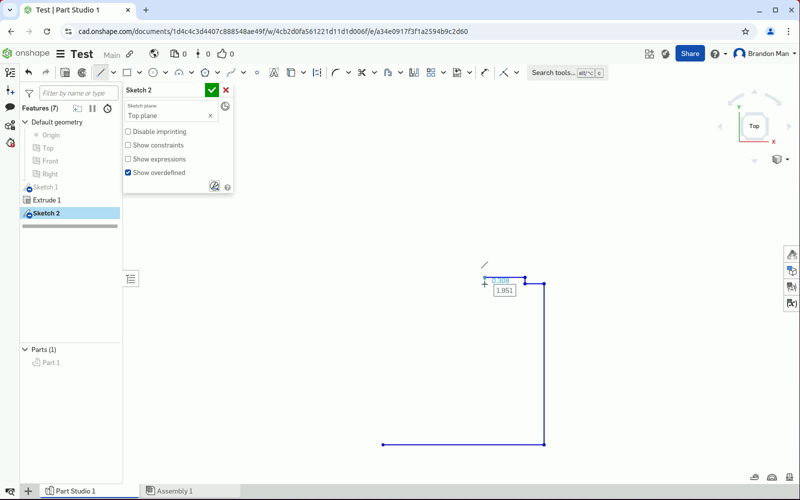
scroll(6)
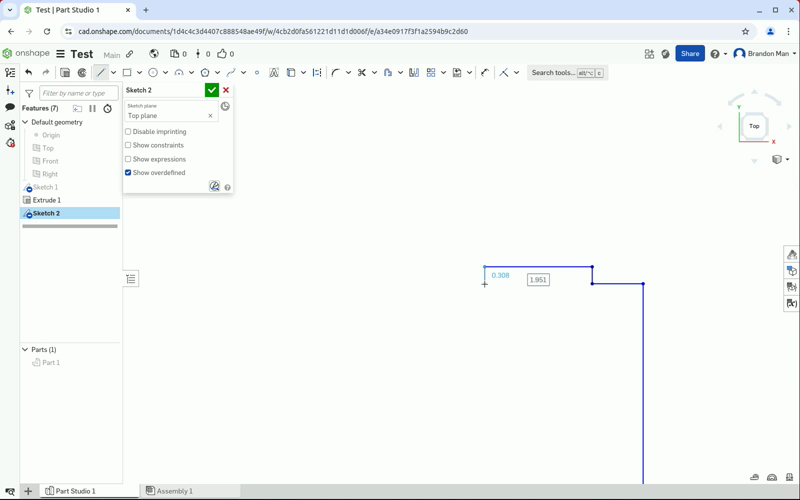
click(484, 283)
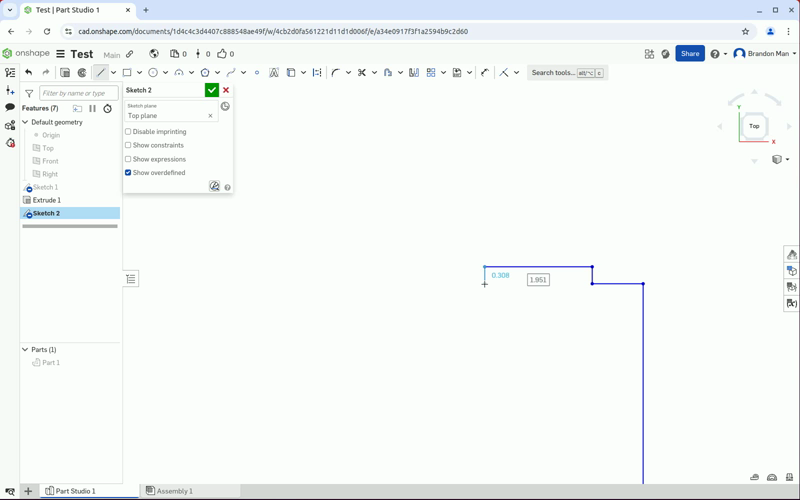
scroll(-6)
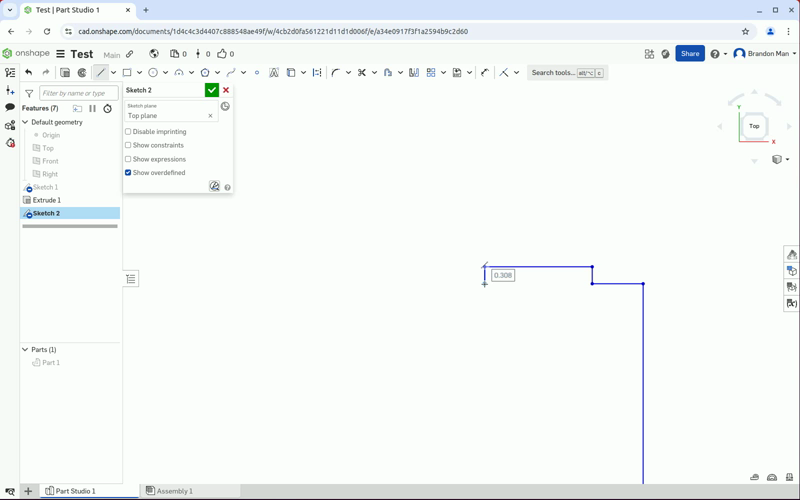
scroll(-6)
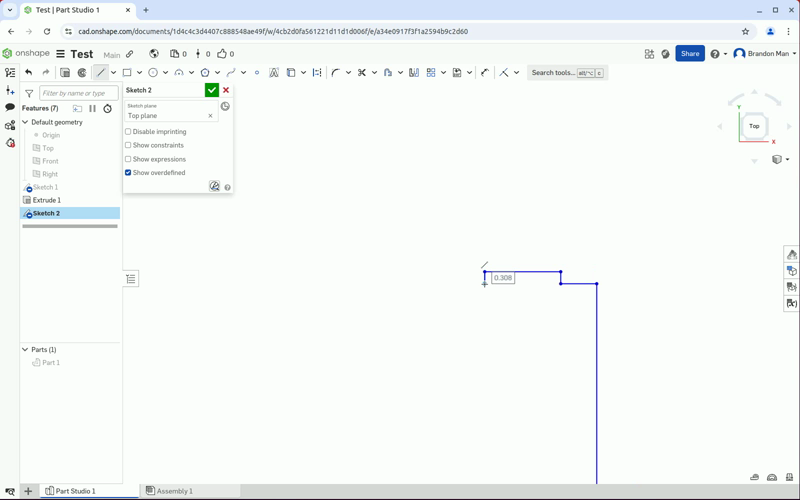
scroll(-6)
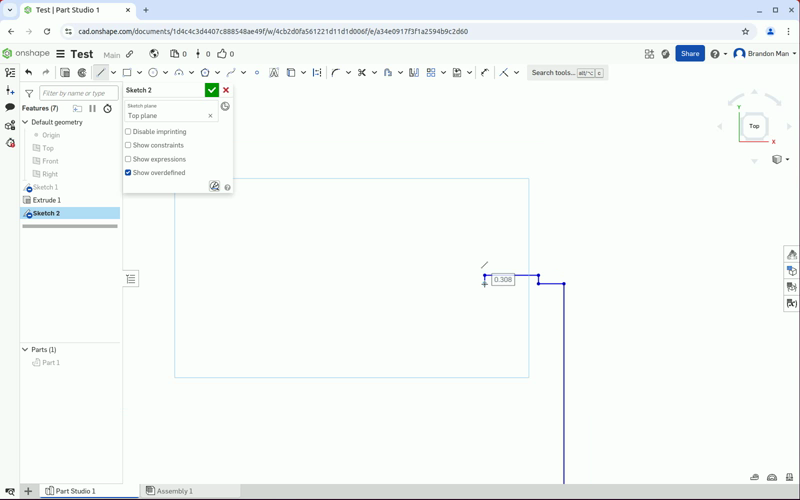
scroll(-6)
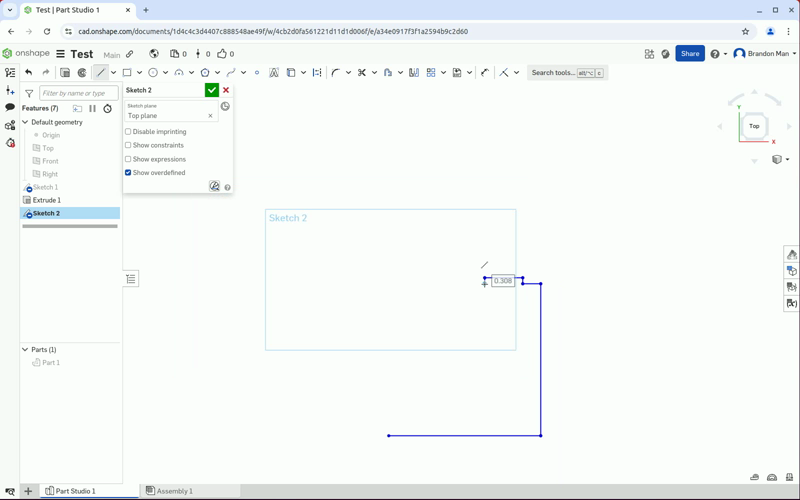
scroll(-6)
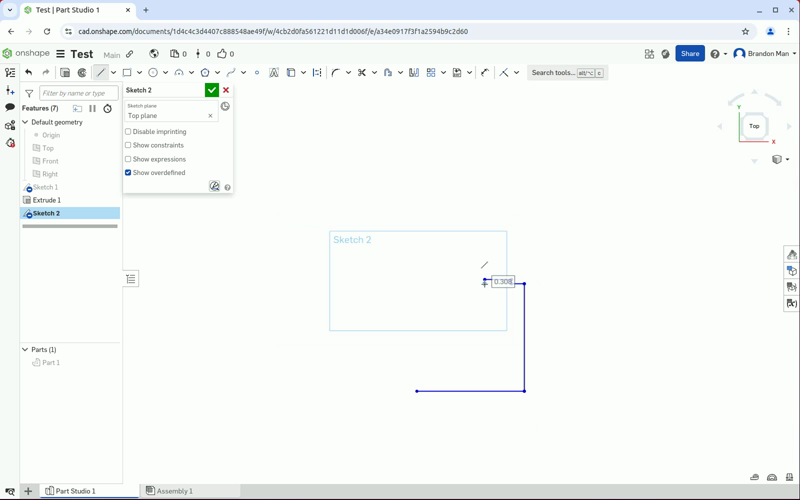
scroll(-6)
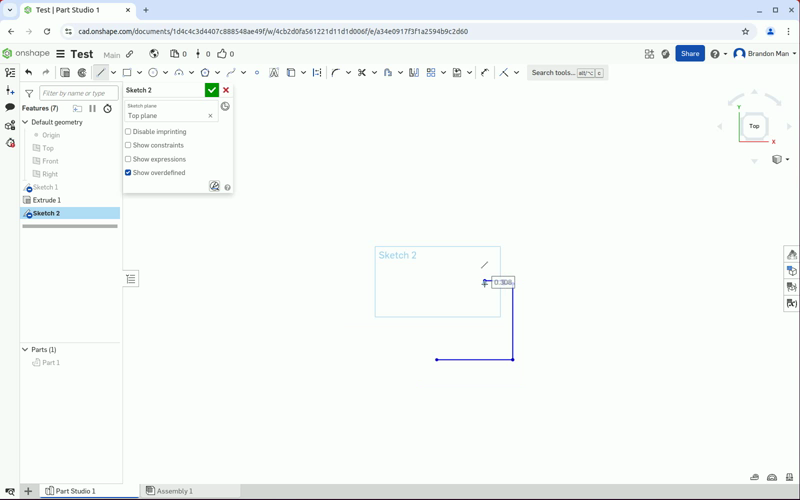
scroll(-6)
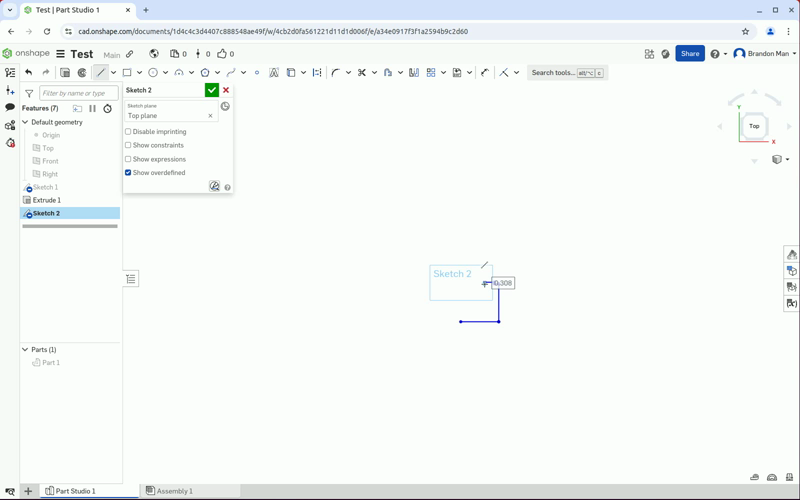
key_up(shift)
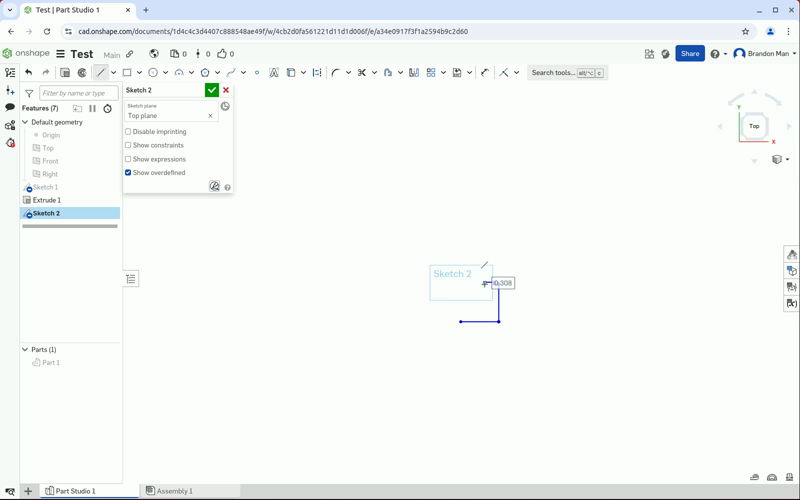
key_down(shift)
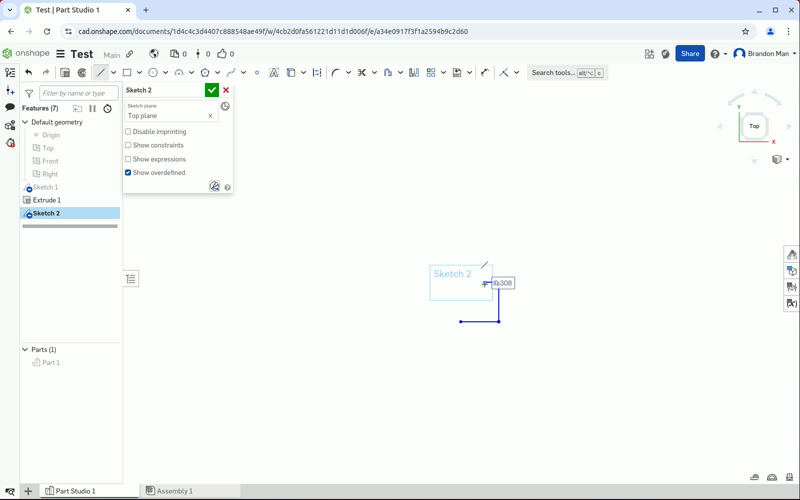
mouse_move(514, 283)
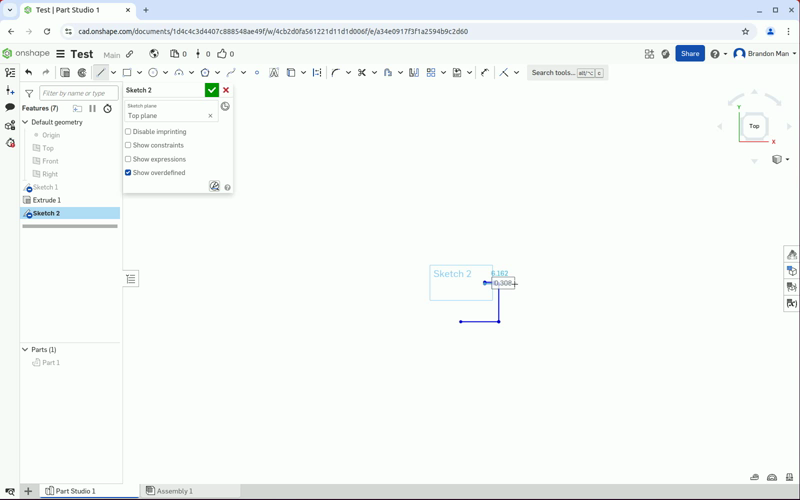
mouse_move(474, 283)
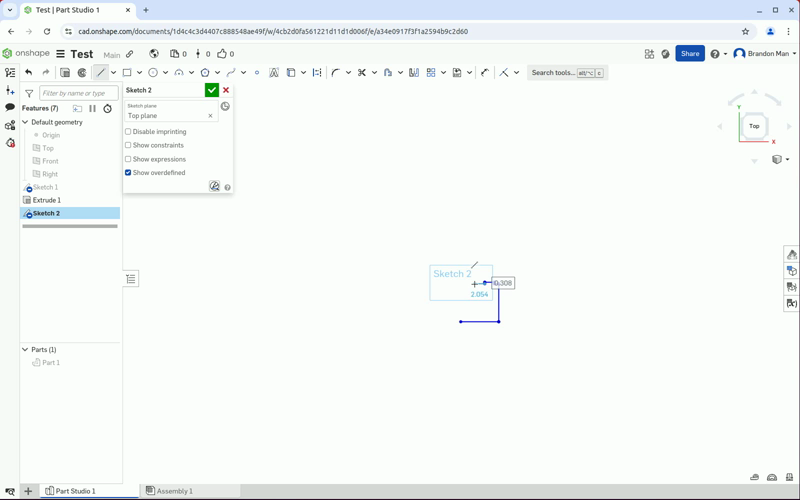
click(474, 283)
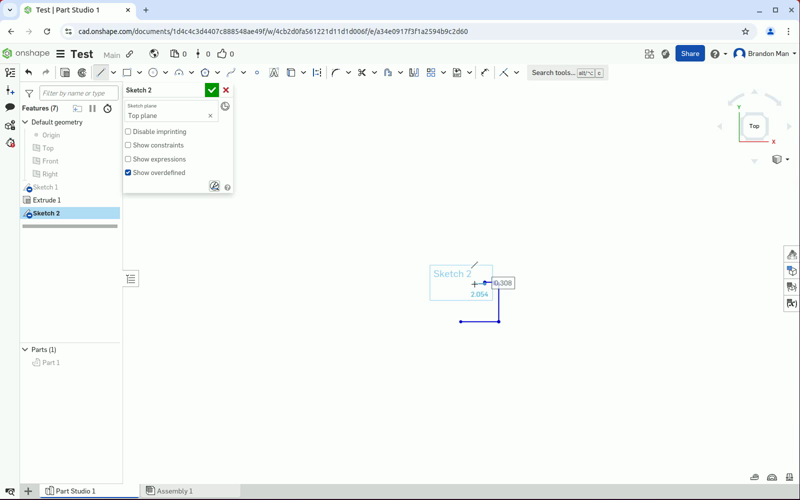
key_up(shift)
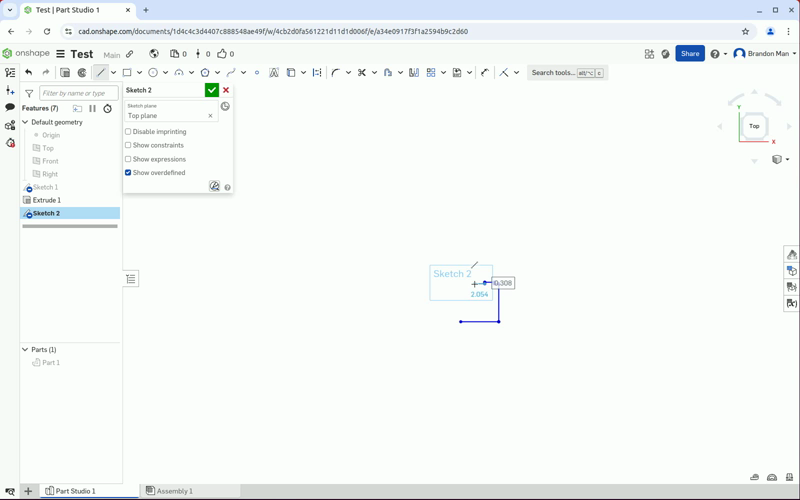
key_down(shift)
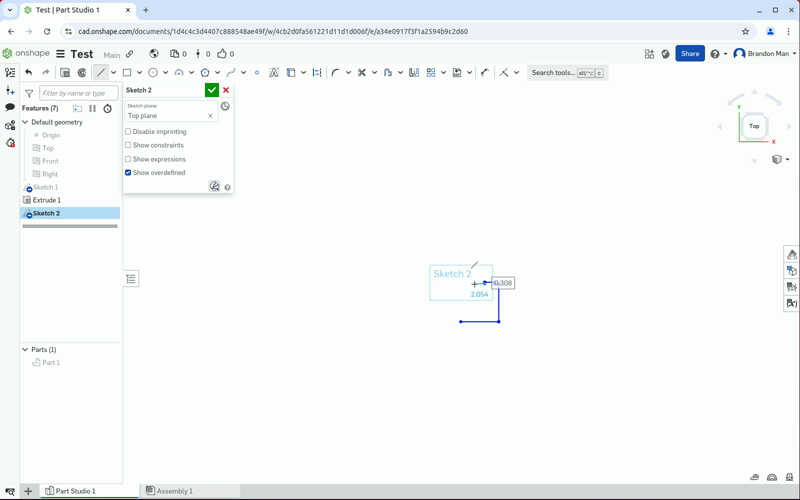
mouse_move(504, 283)
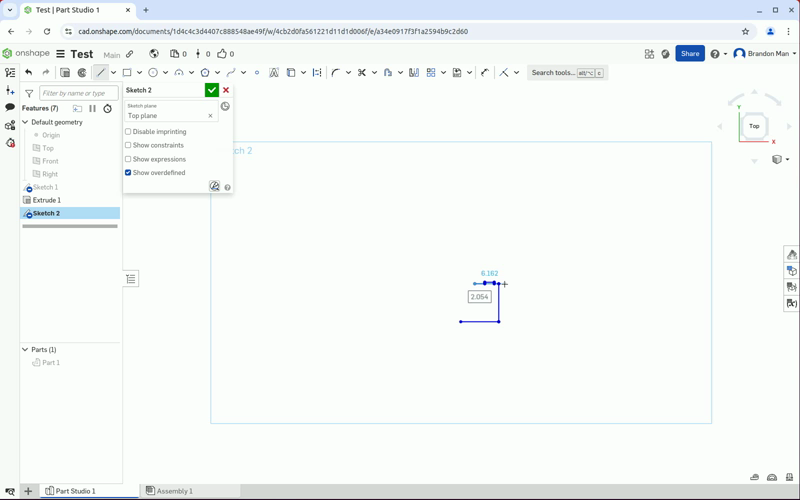
mouse_move(474, 282)
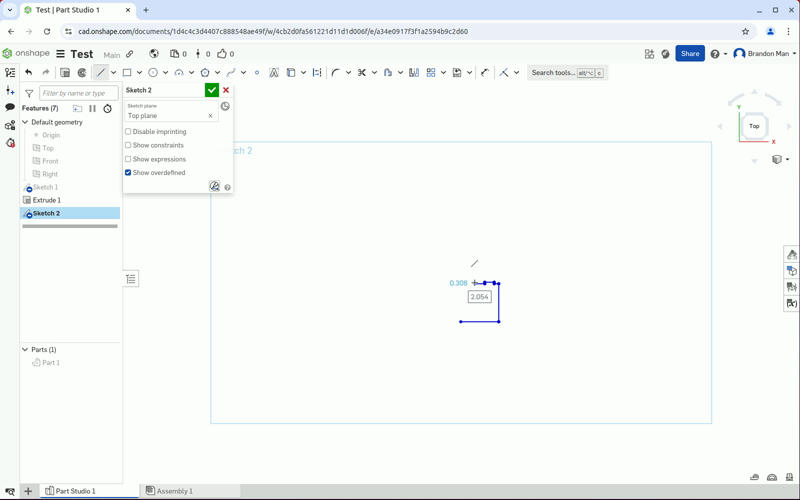
scroll(6)
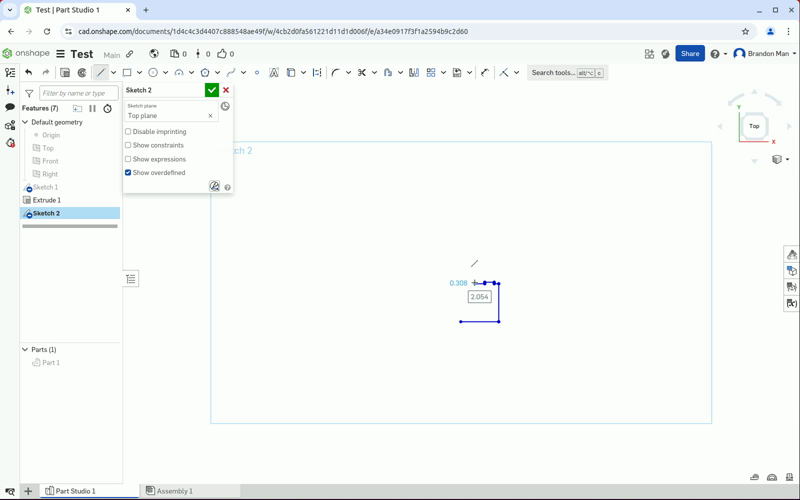
scroll(6)
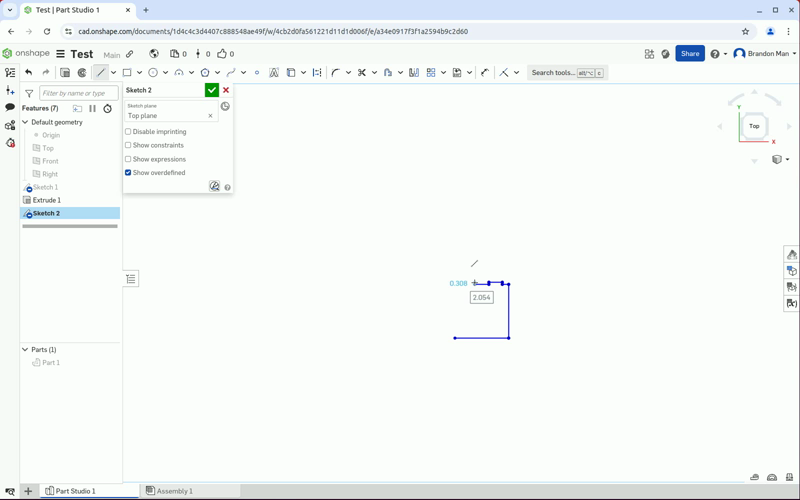
scroll(6)
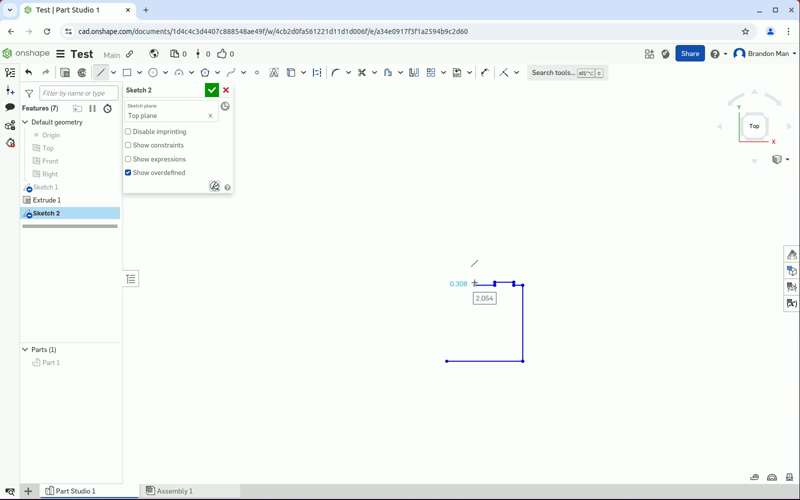
scroll(6)
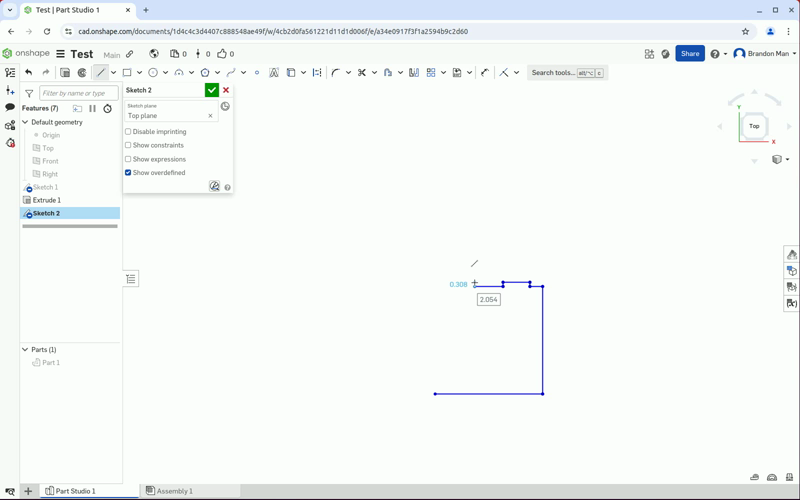
scroll(6)
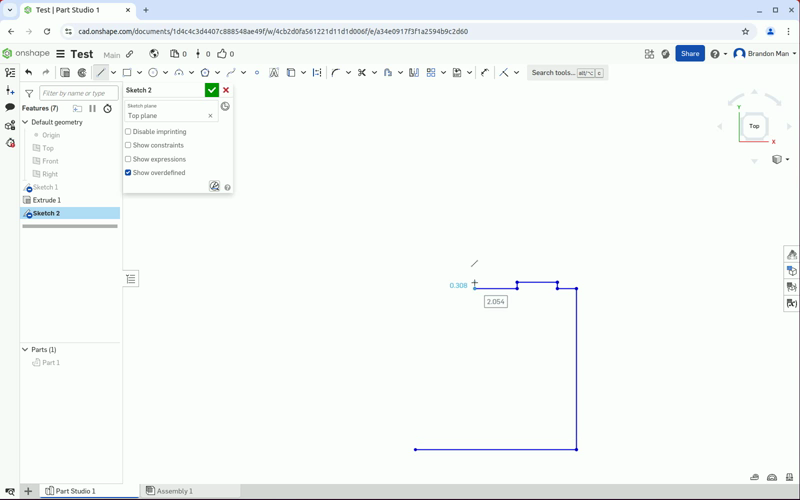
scroll(6)
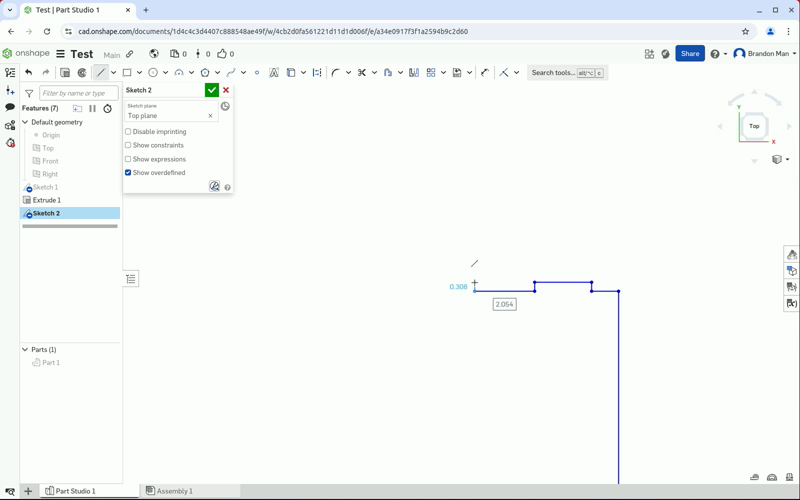
scroll(6)
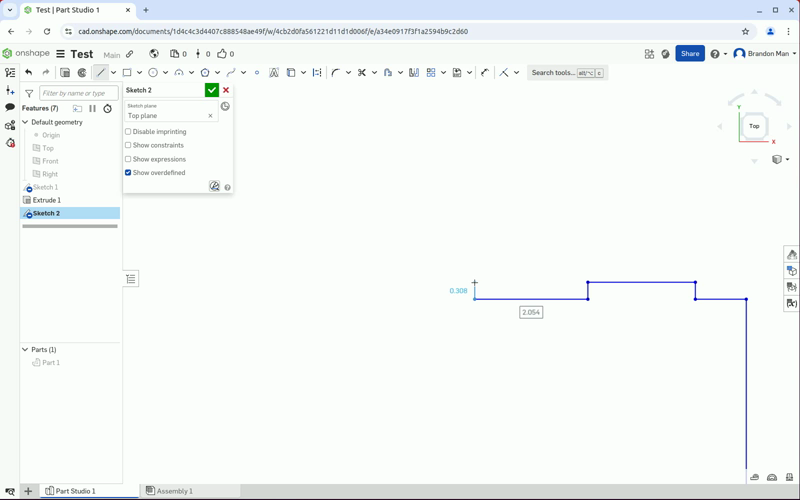
click(474, 282)
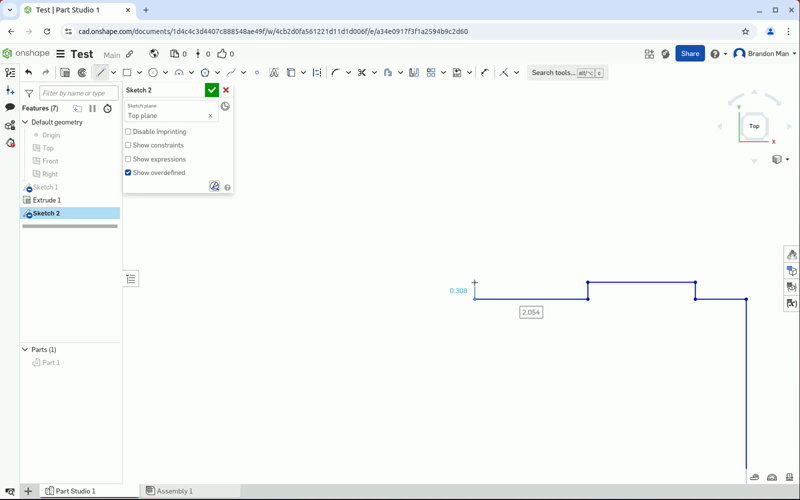
scroll(-6)
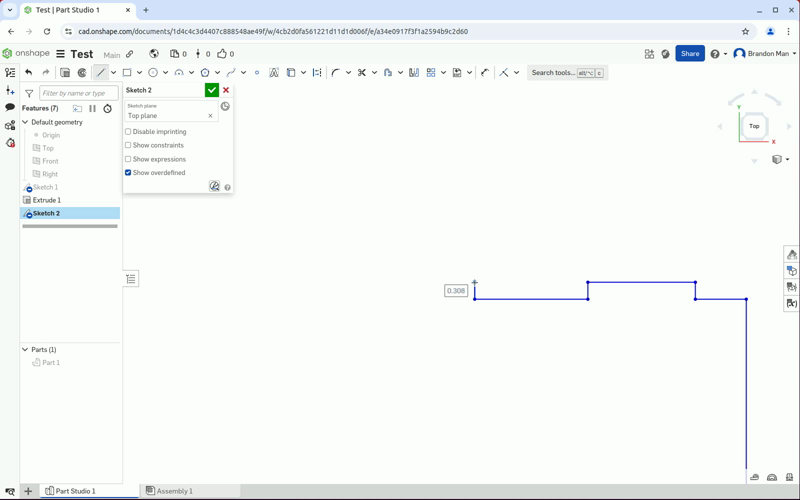
scroll(-6)
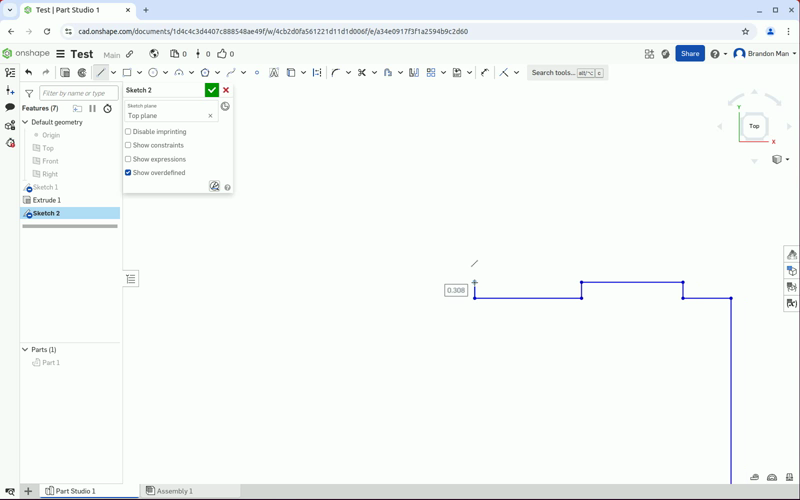
scroll(-6)
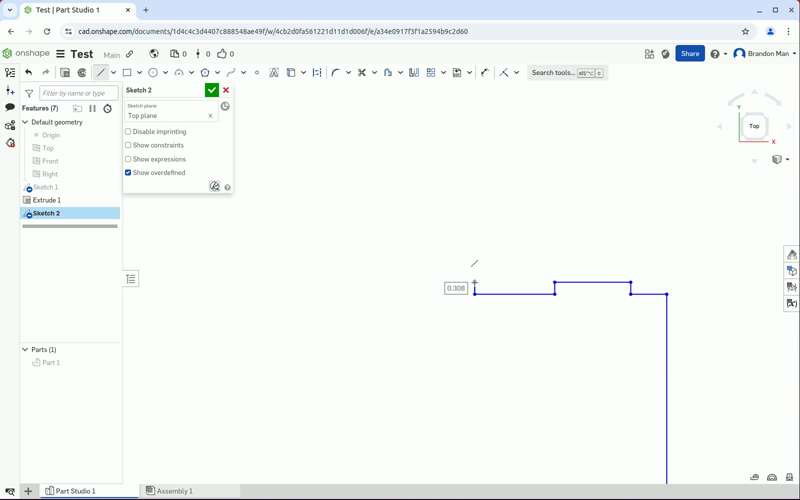
scroll(-6)
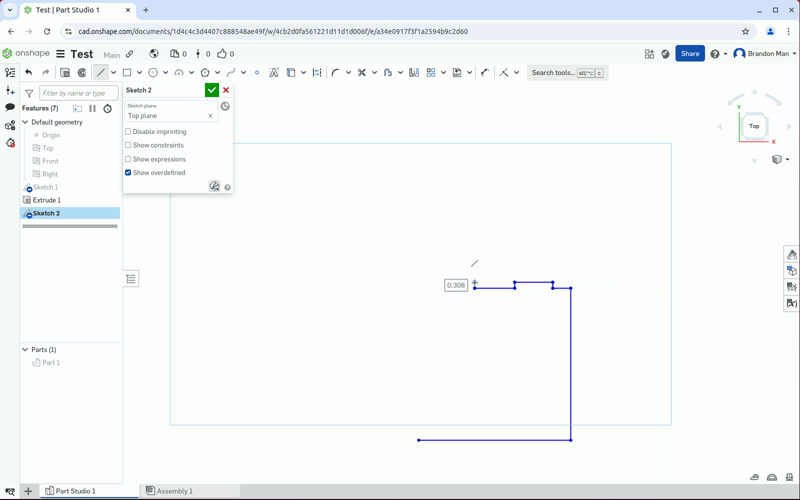
scroll(-6)
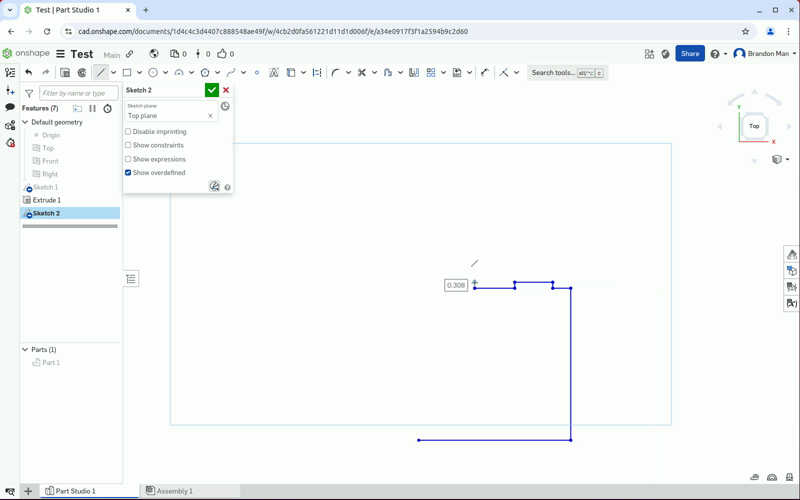
scroll(-6)
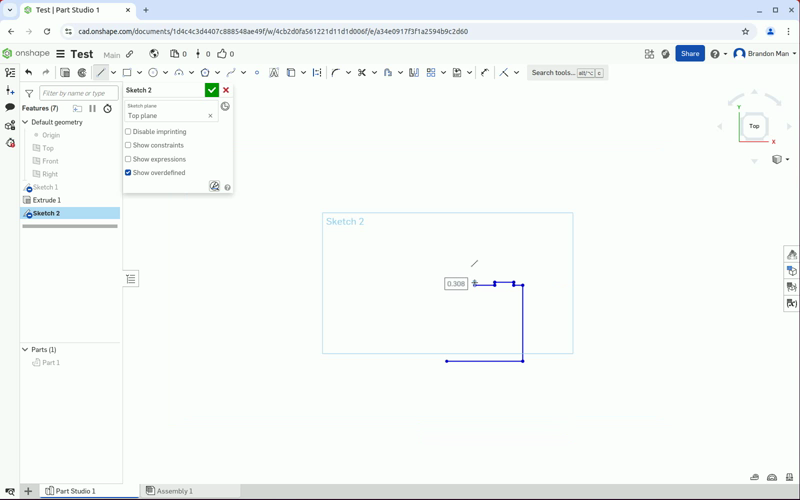
scroll(-6)
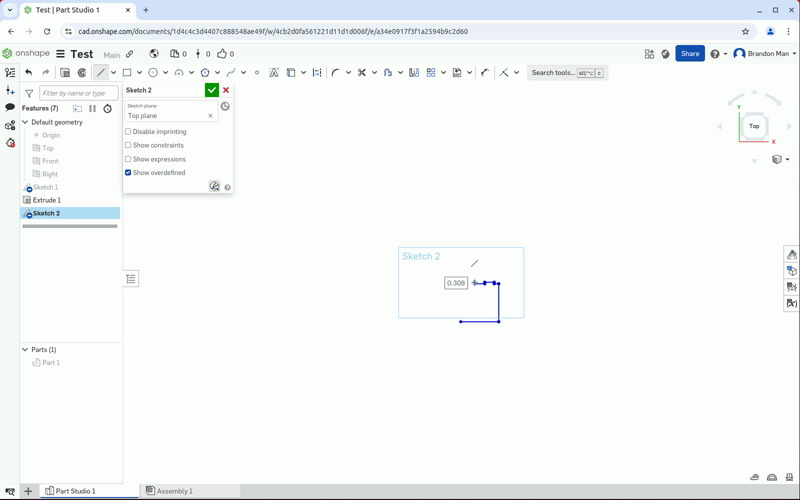
key_up(shift)
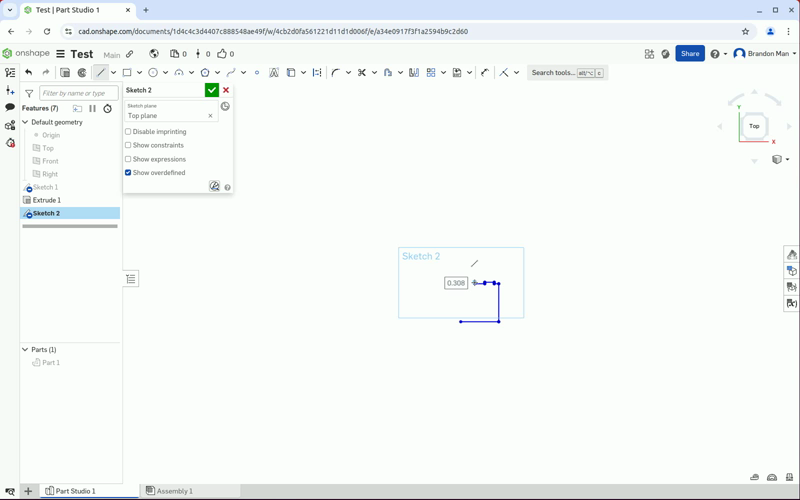
key_down(shift)
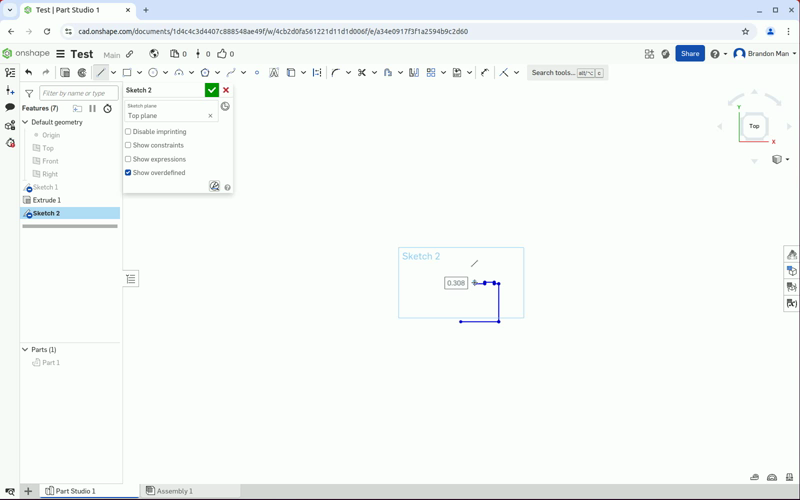
mouse_move(504, 282)
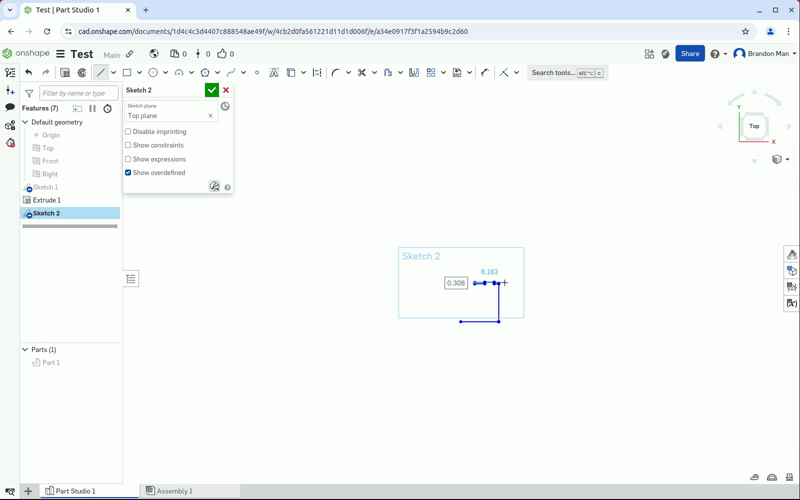
mouse_move(465, 282)
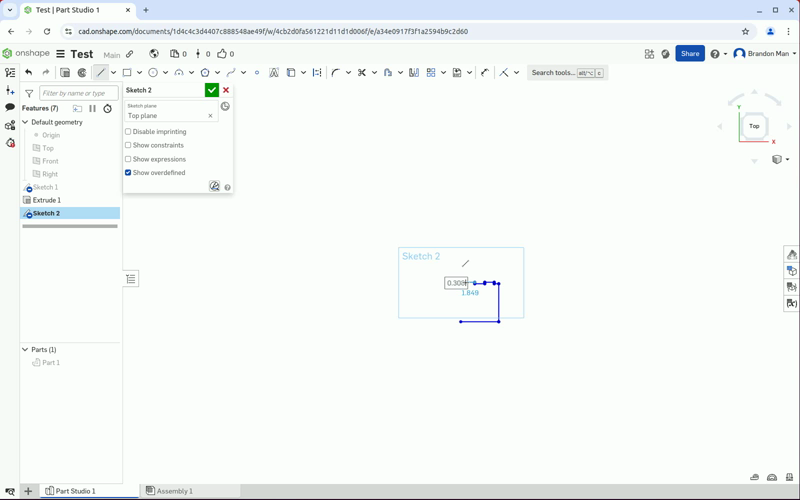
click(465, 282)
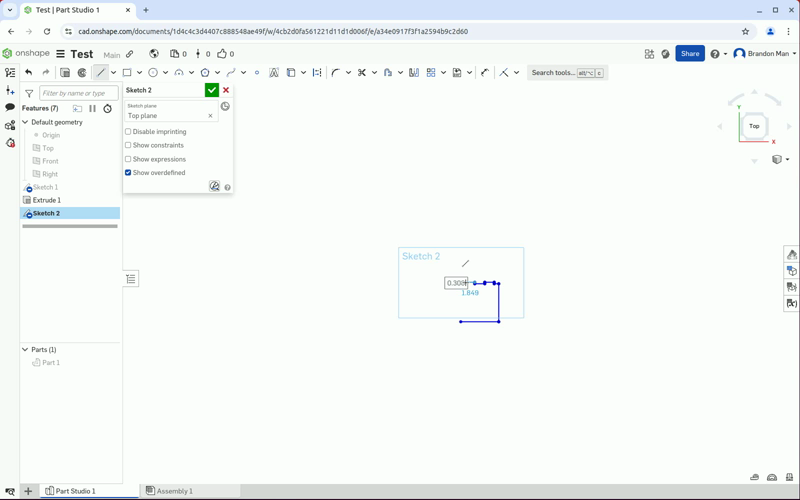
key_up(shift)
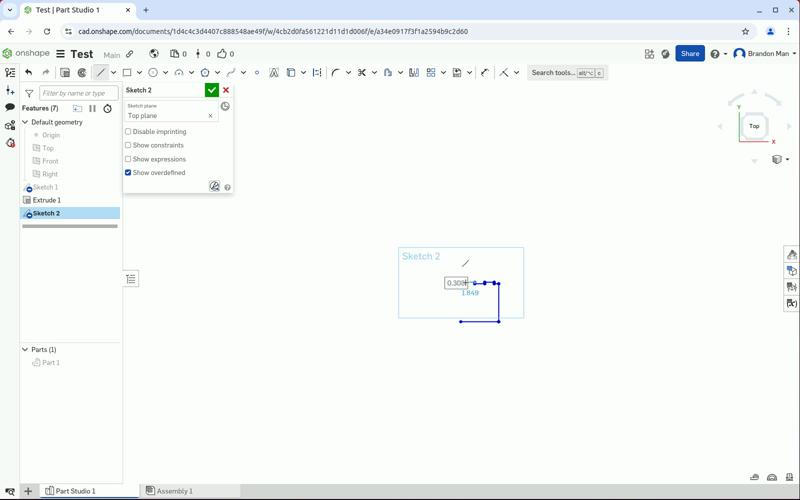
key_down(shift)
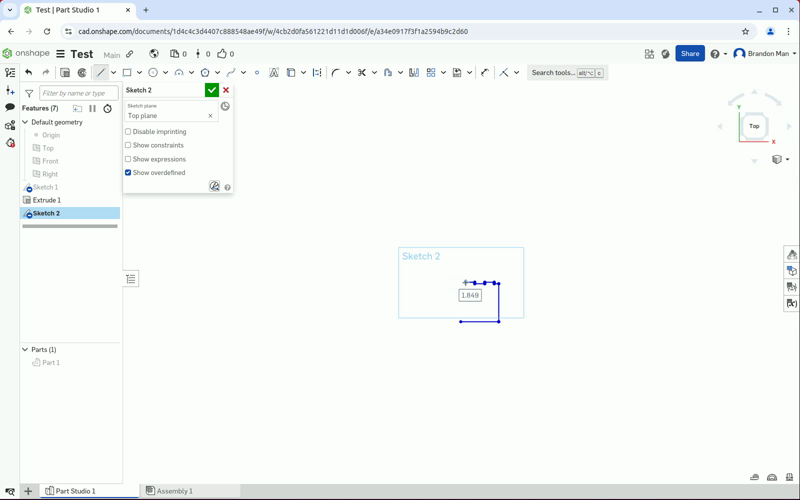
mouse_move(495, 282)
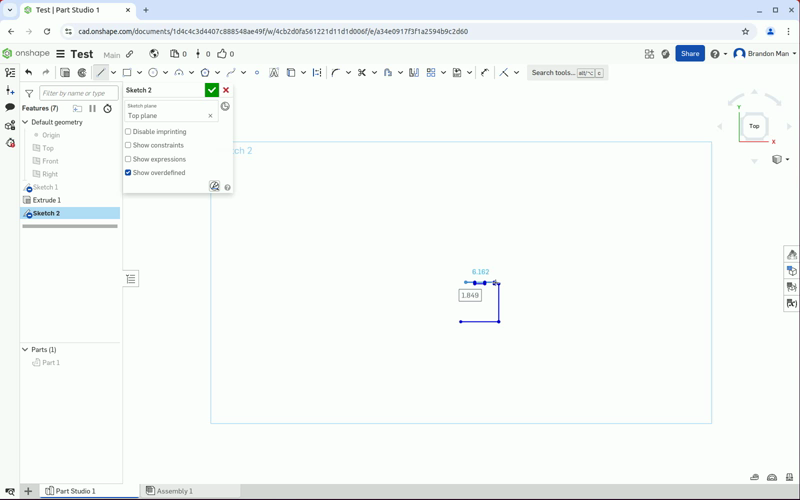
mouse_move(465, 283)
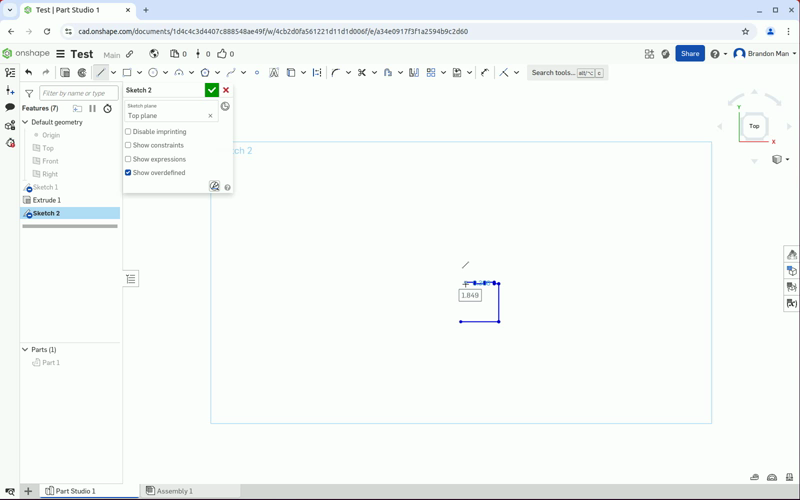
scroll(6)
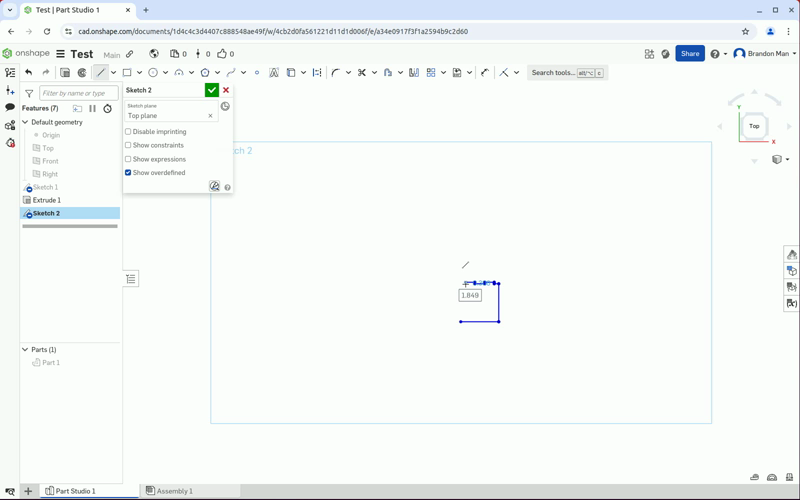
scroll(6)
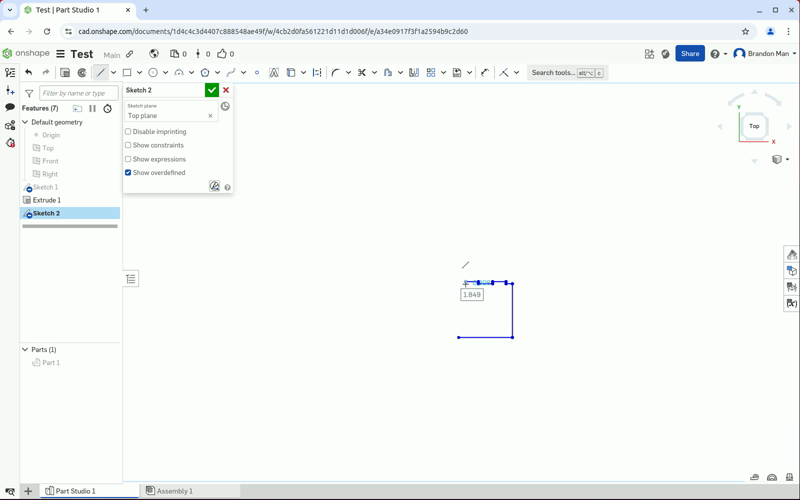
scroll(6)
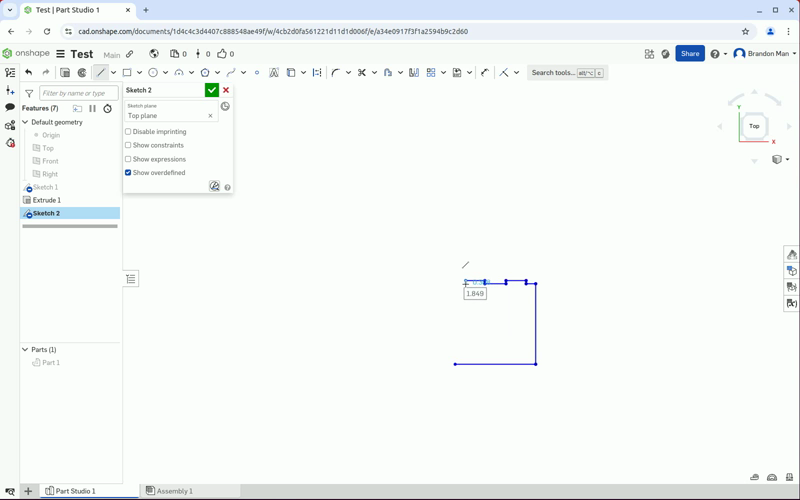
scroll(6)
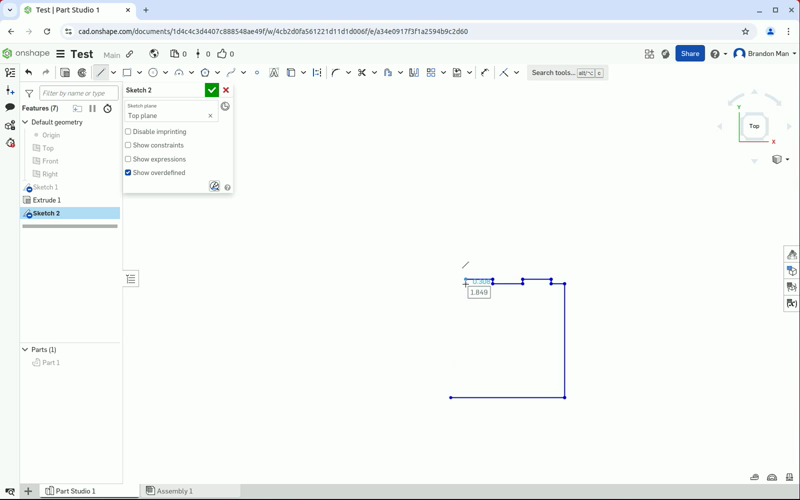
scroll(6)
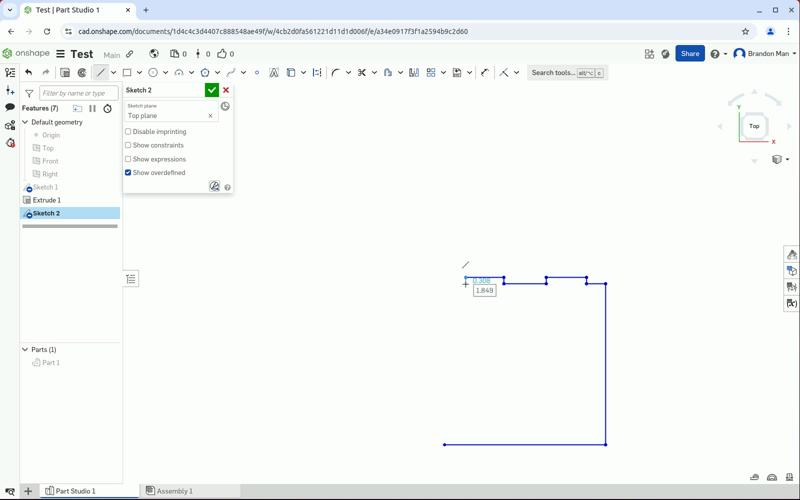
scroll(6)
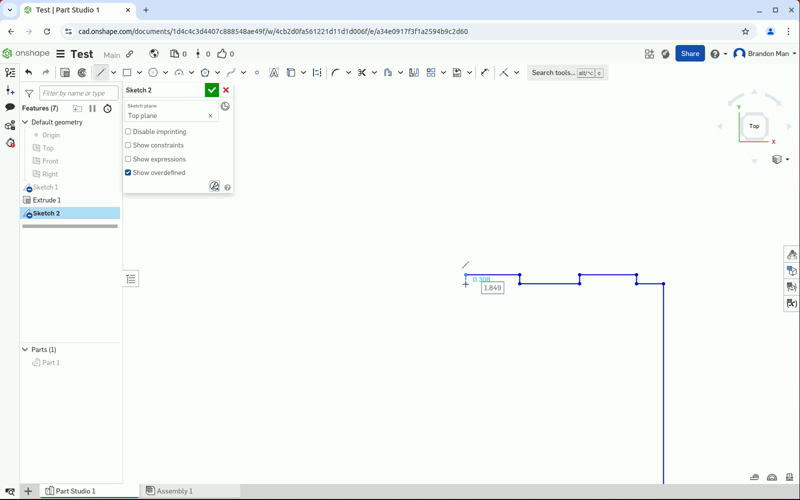
scroll(6)
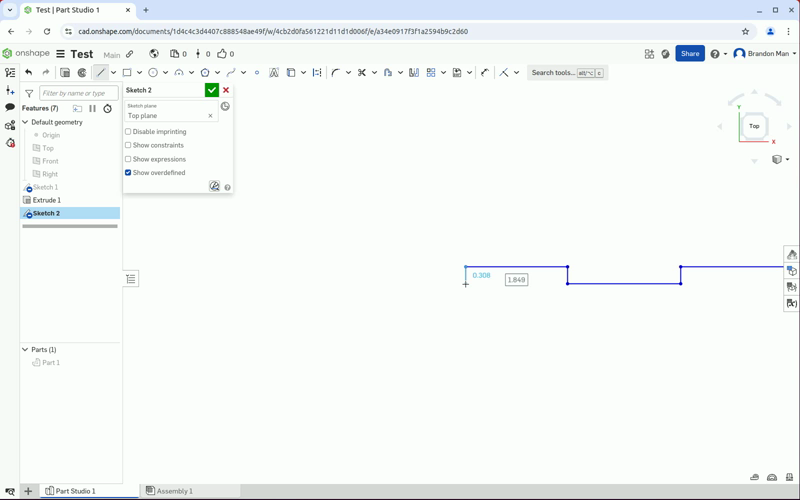
click(465, 283)
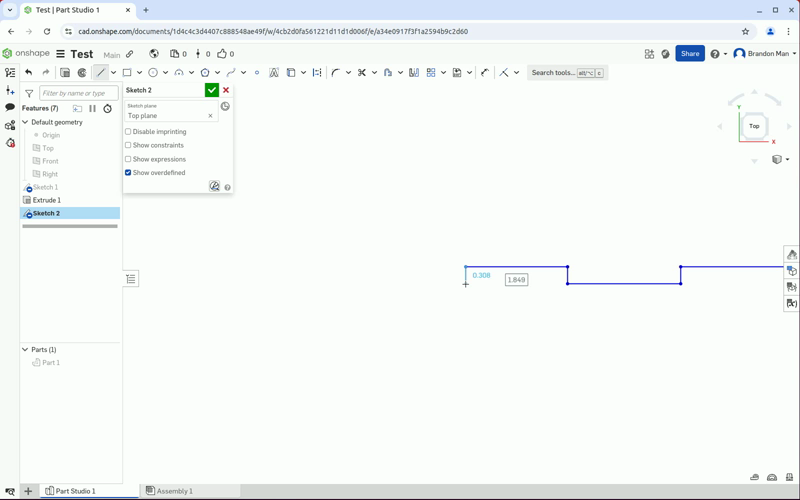
scroll(-6)
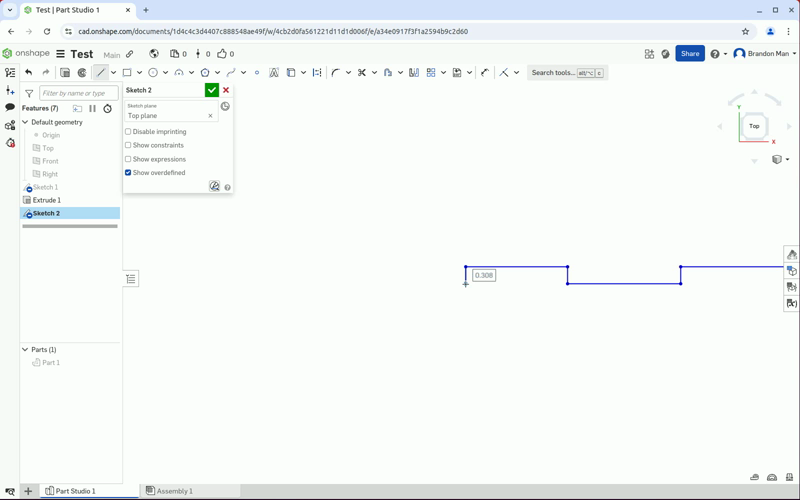
scroll(-6)
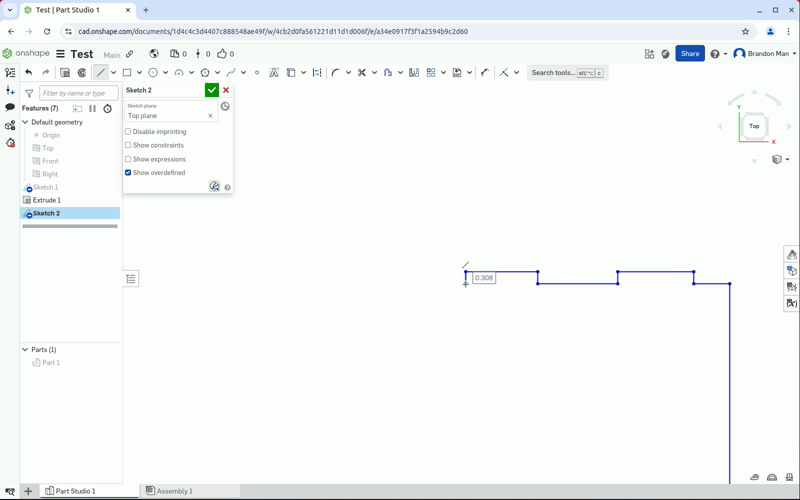
scroll(-6)
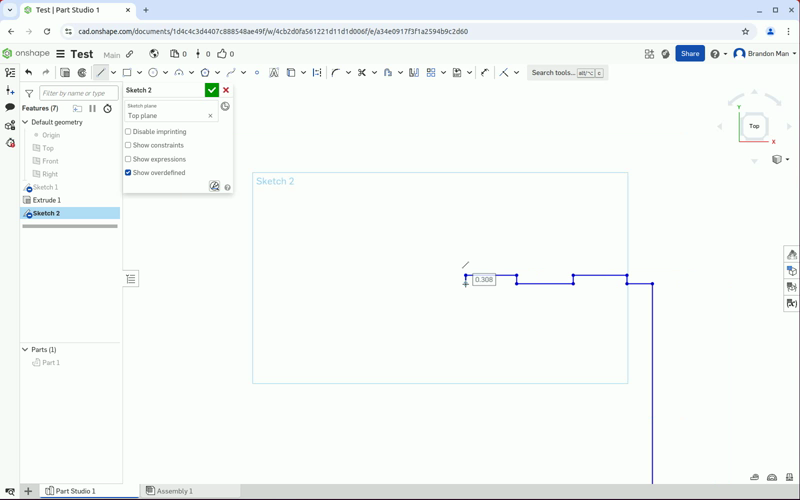
scroll(-6)
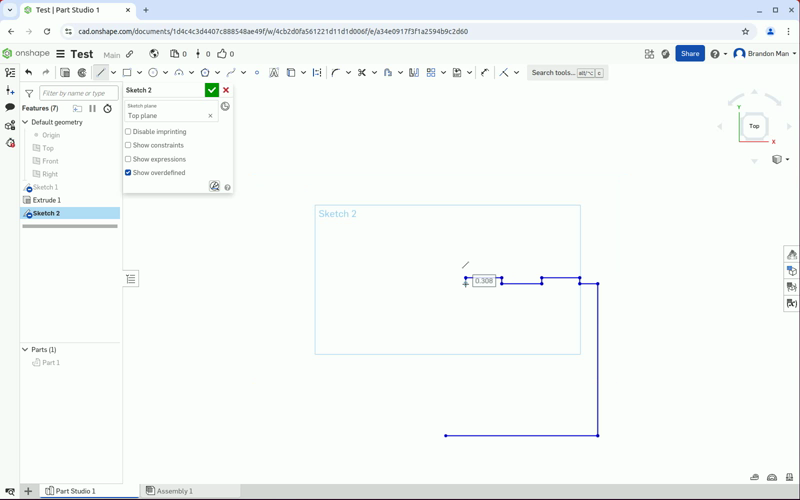
scroll(-6)
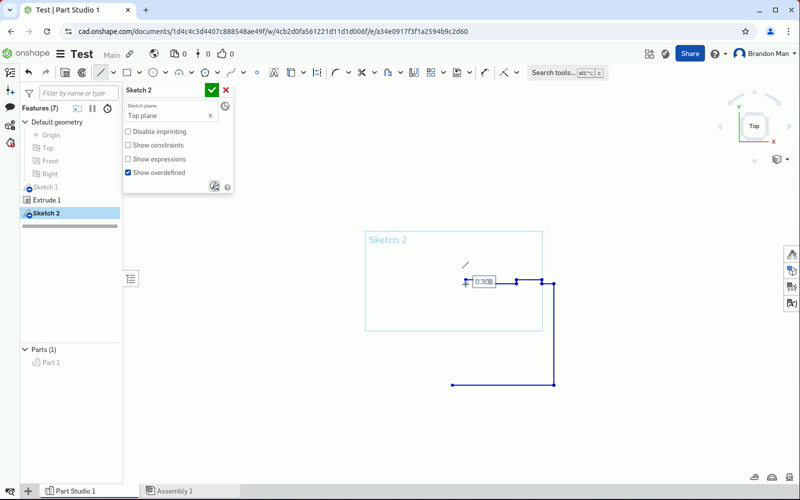
scroll(-6)
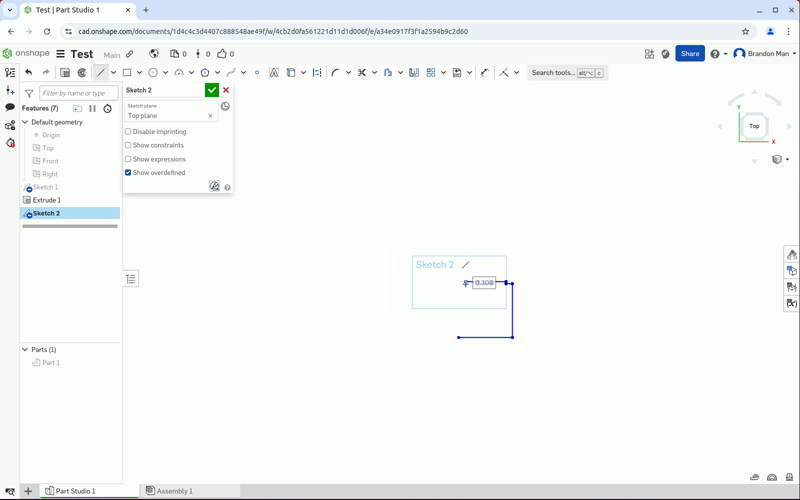
scroll(-6)
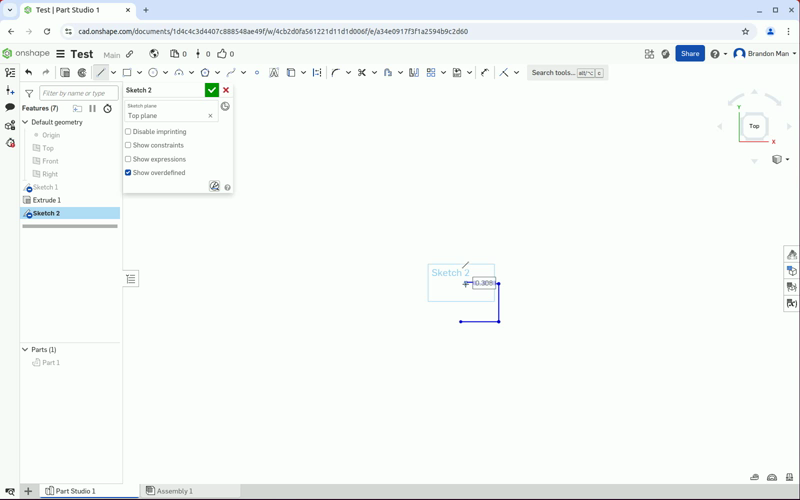
key_up(shift)
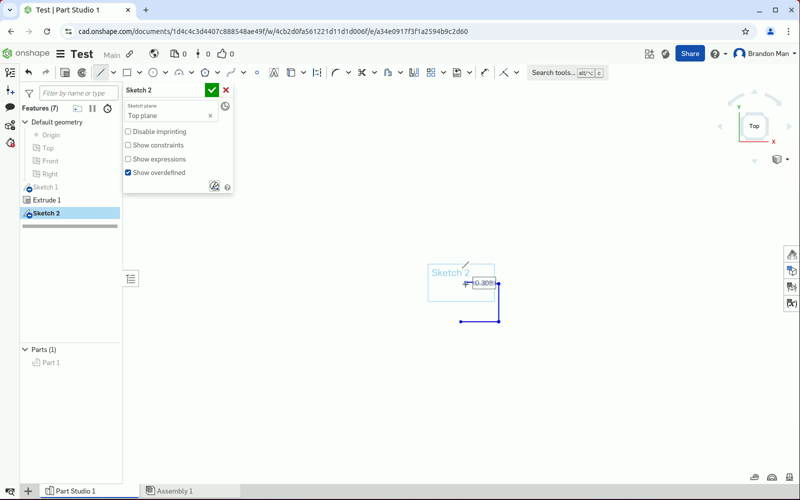
key_down(shift)
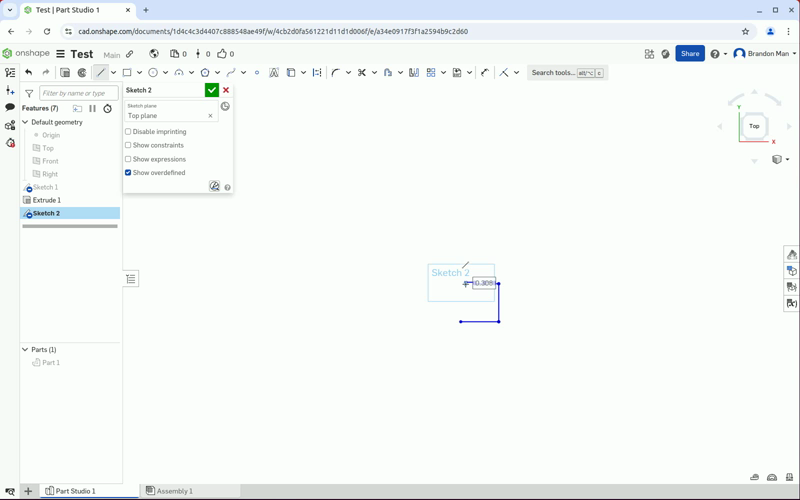
mouse_move(495, 283)
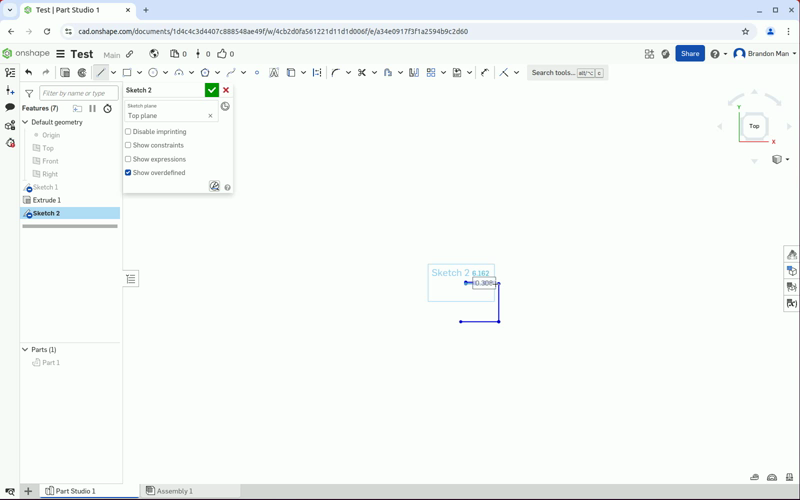
mouse_move(460, 283)
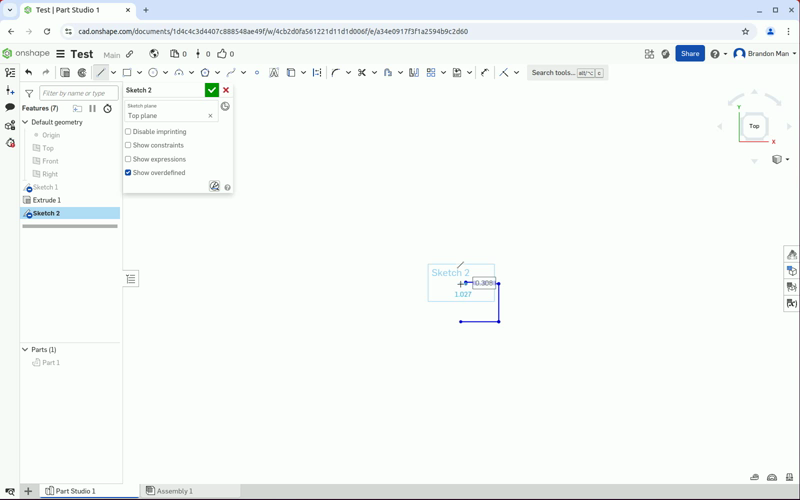
scroll(6)
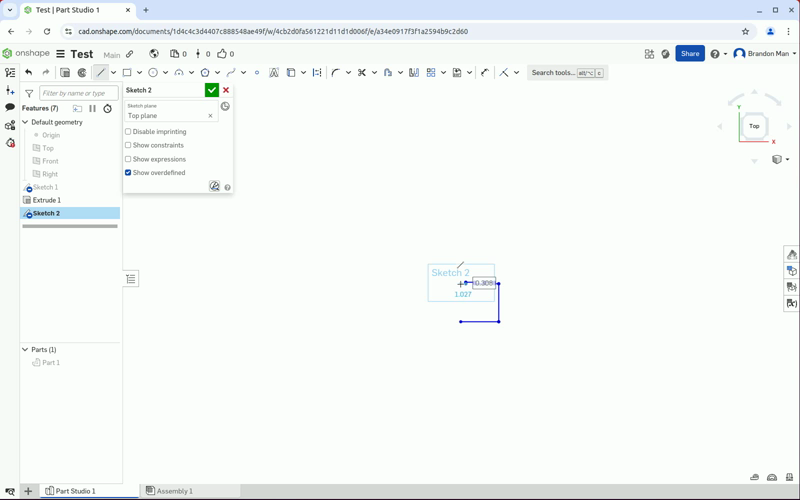
scroll(6)
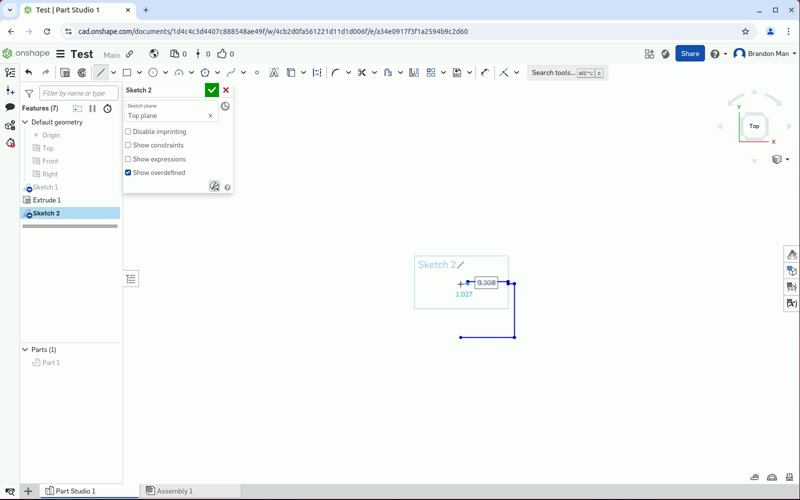
scroll(6)
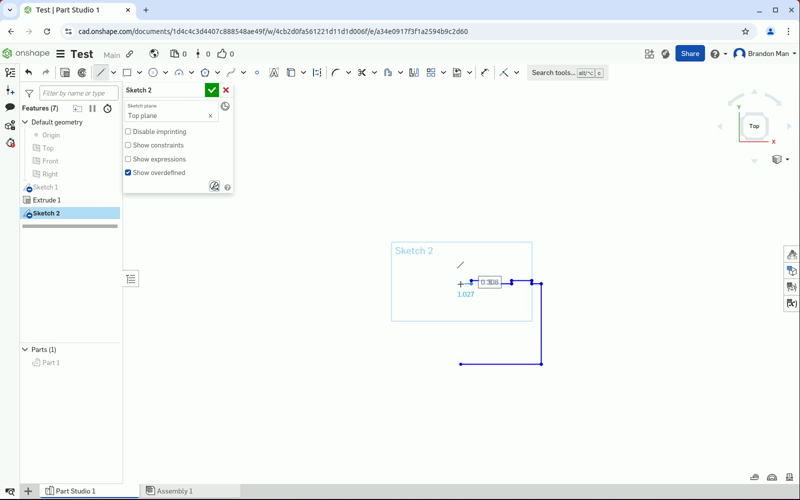
scroll(6)
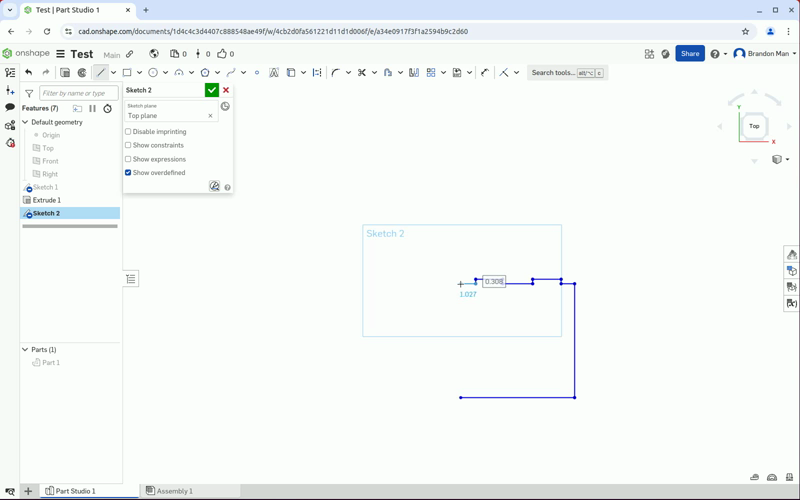
scroll(6)
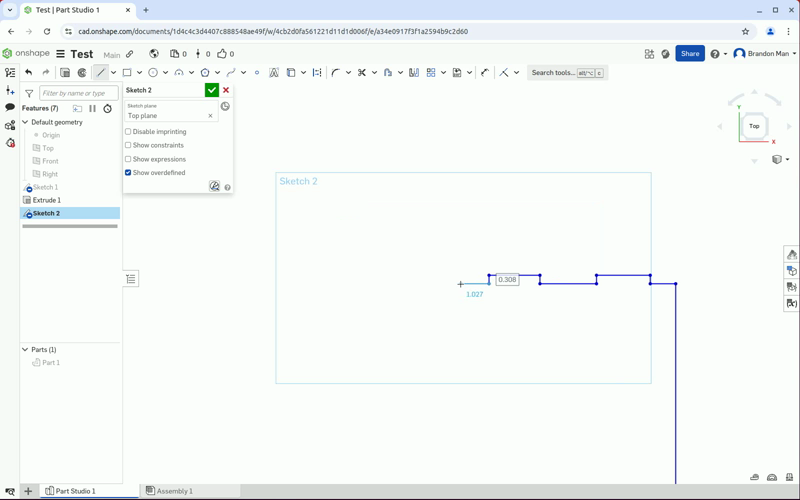
scroll(6)
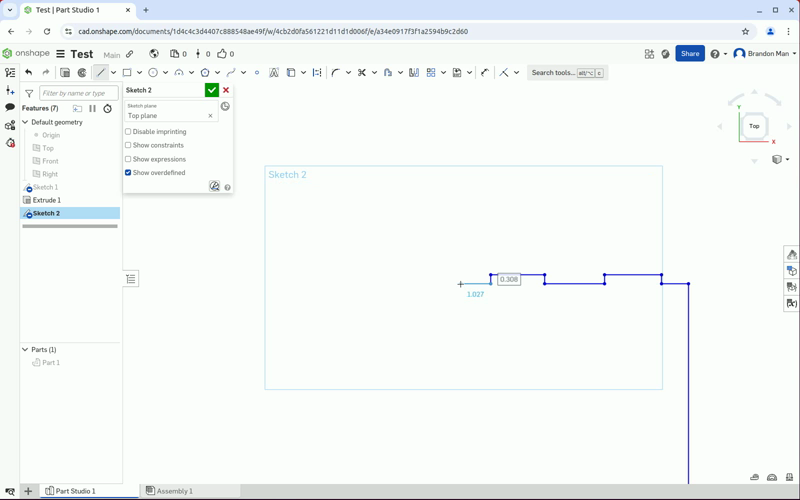
scroll(6)
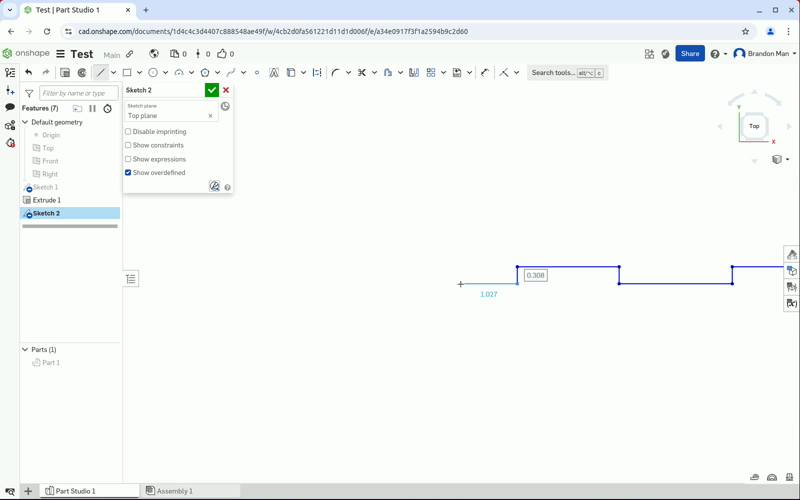
click(460, 283)
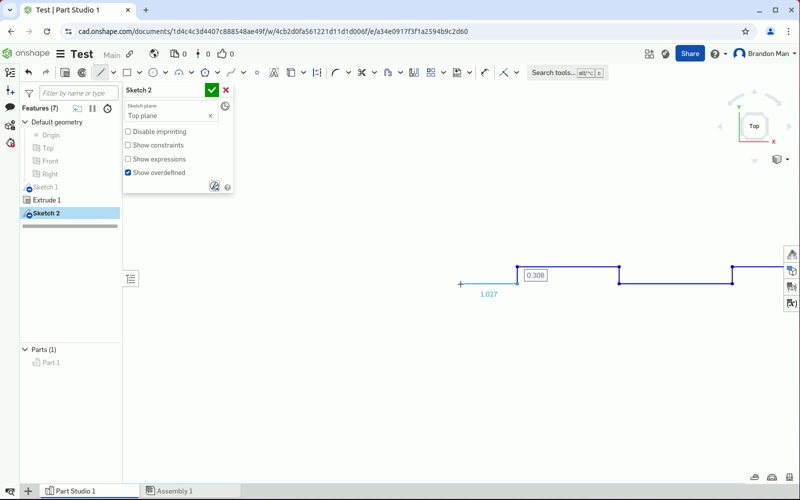
scroll(-6)
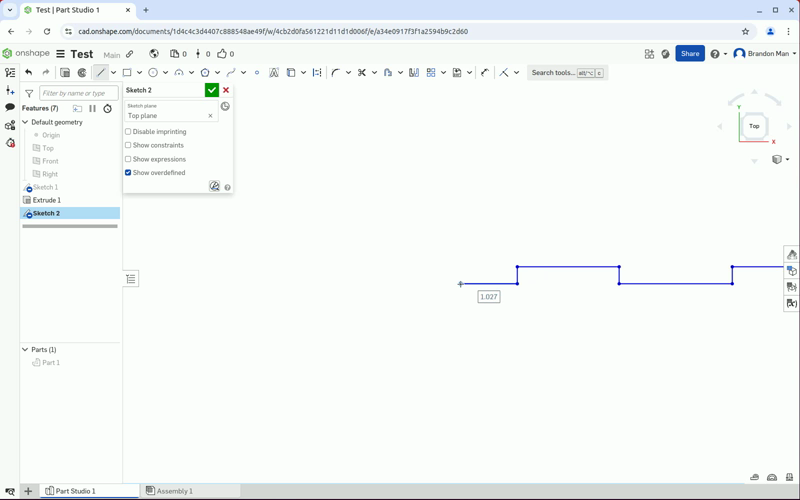
scroll(-6)
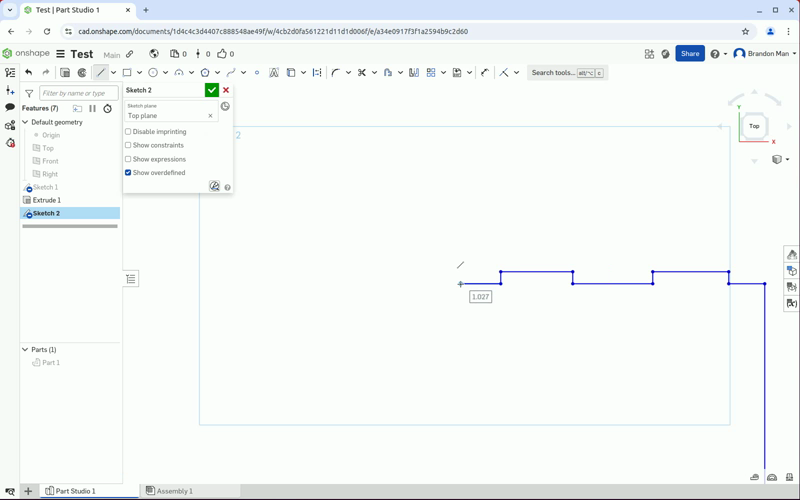
scroll(-6)
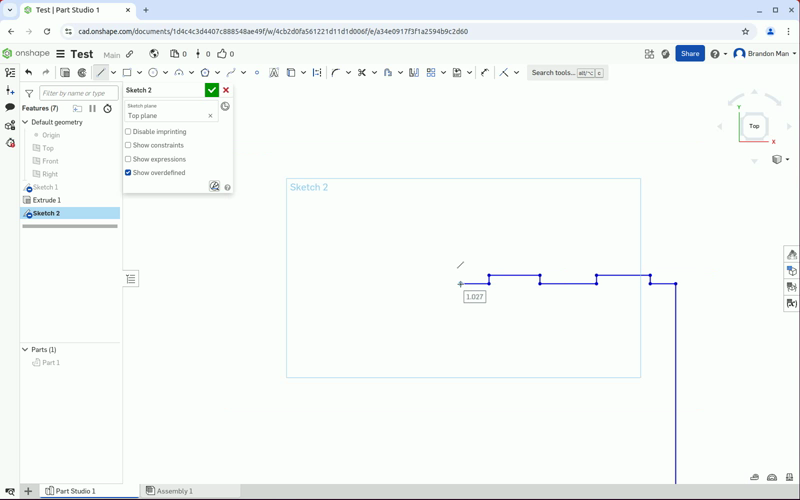
scroll(-6)
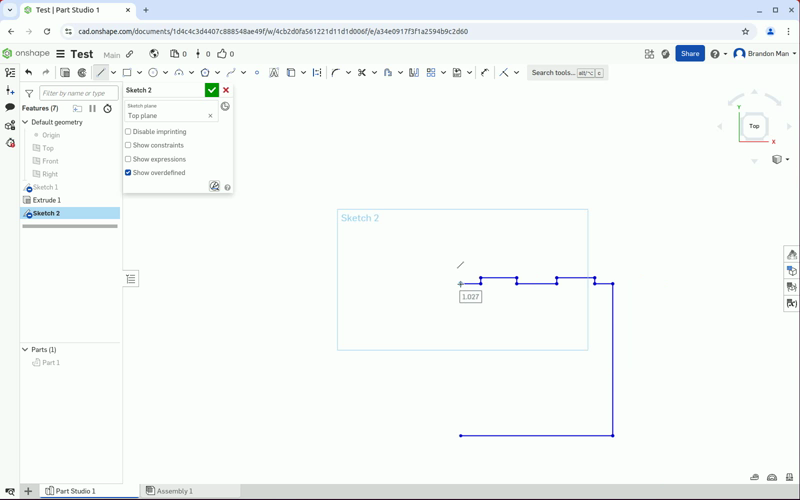
scroll(-6)
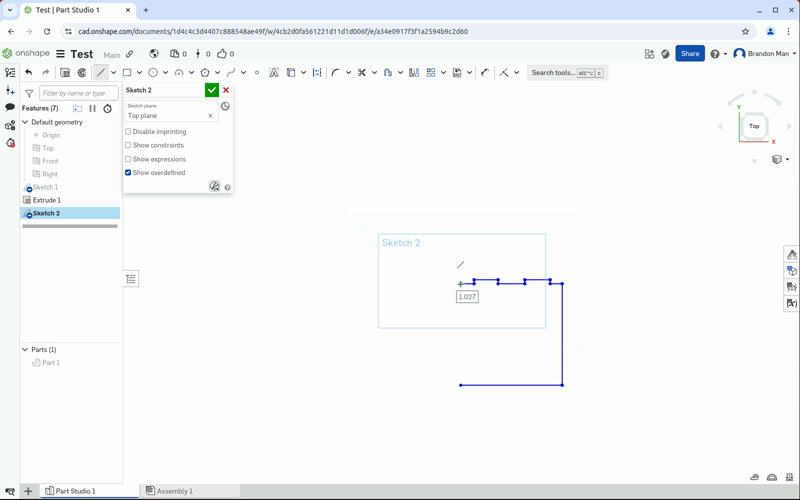
scroll(-6)
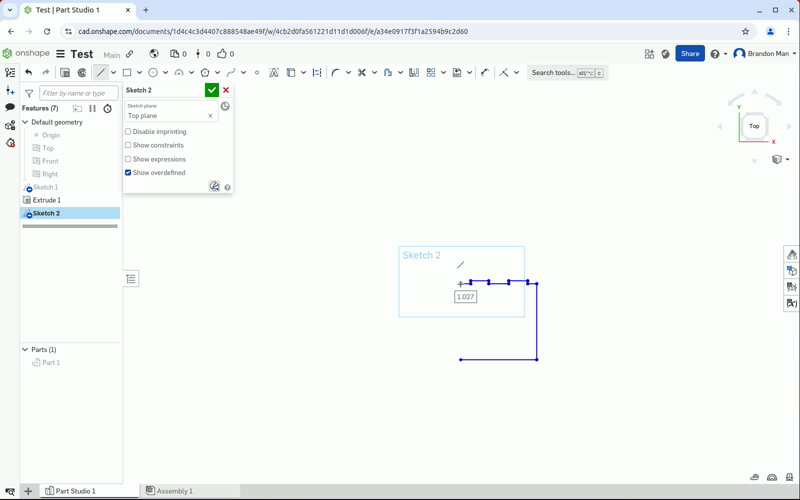
scroll(-6)
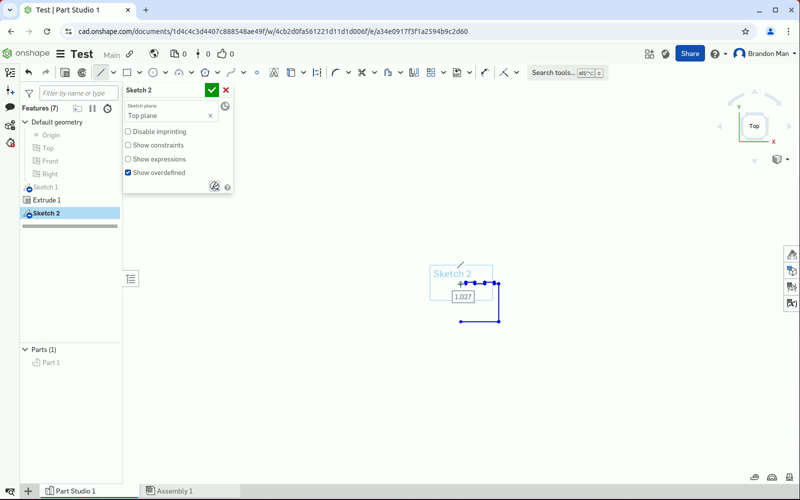
key_up(shift)
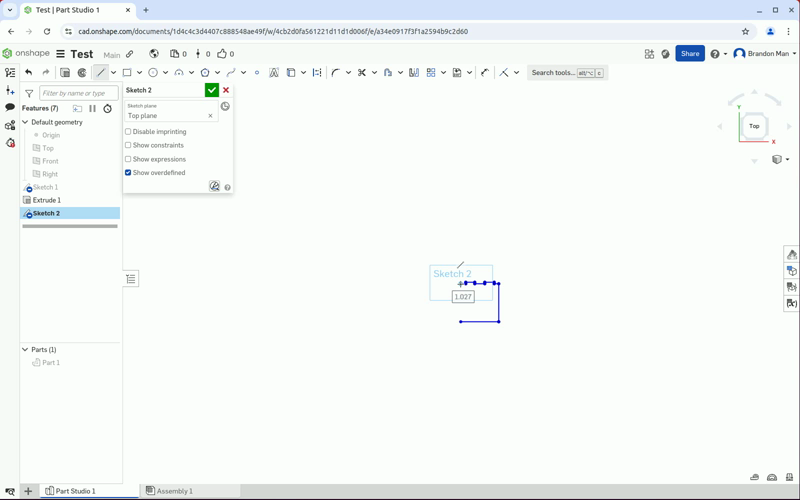
mouse_move(490, 283)
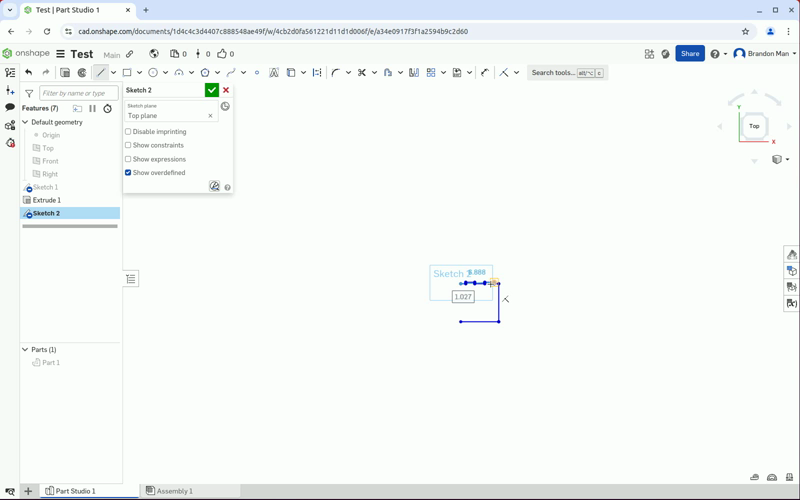
key_down(shift)
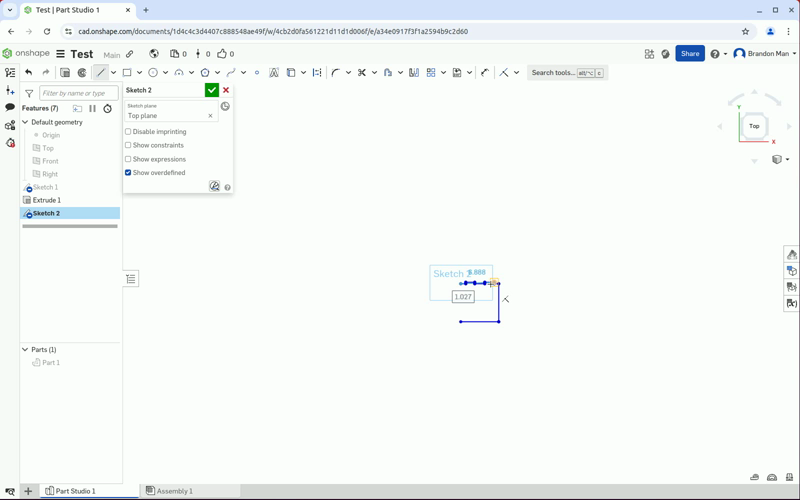
mouse_move(460, 321)
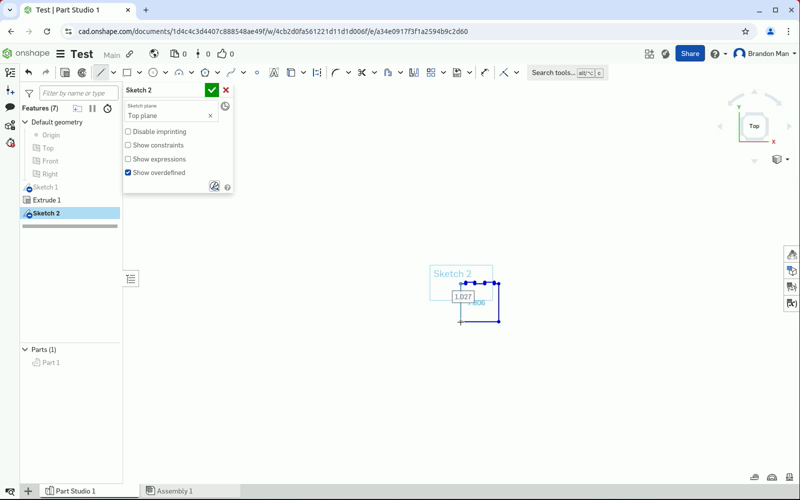
key_up(shift)
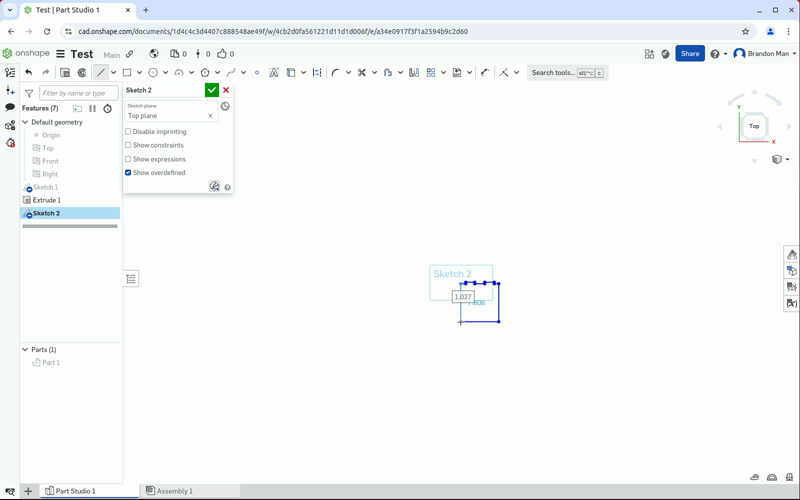
click(460, 321)
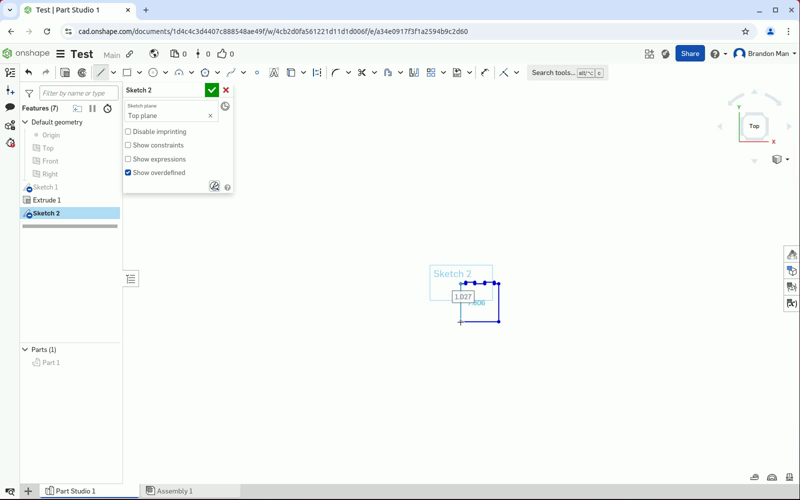
key(esc)
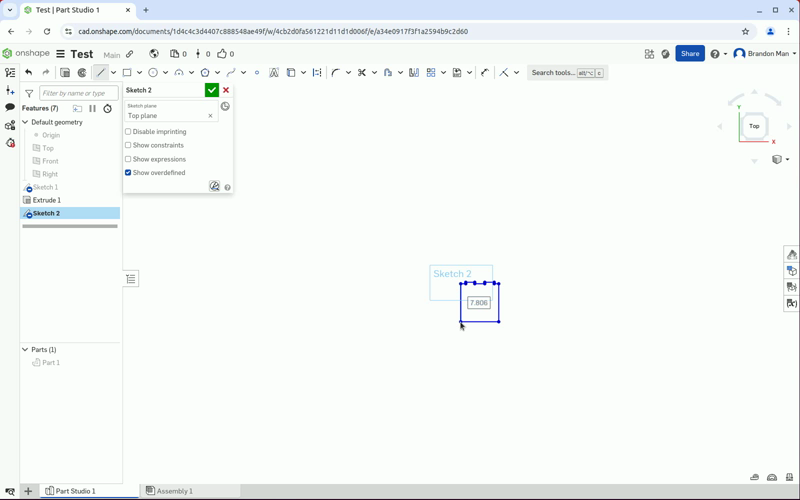
mouse_move(485, 306)
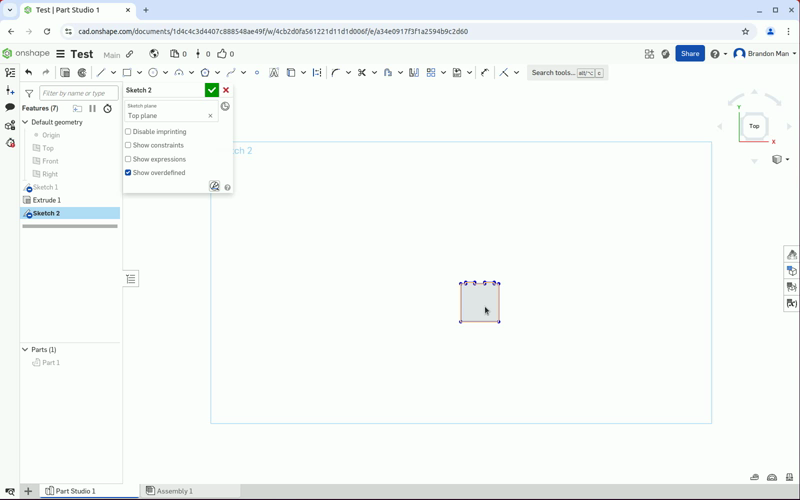
scroll(6)
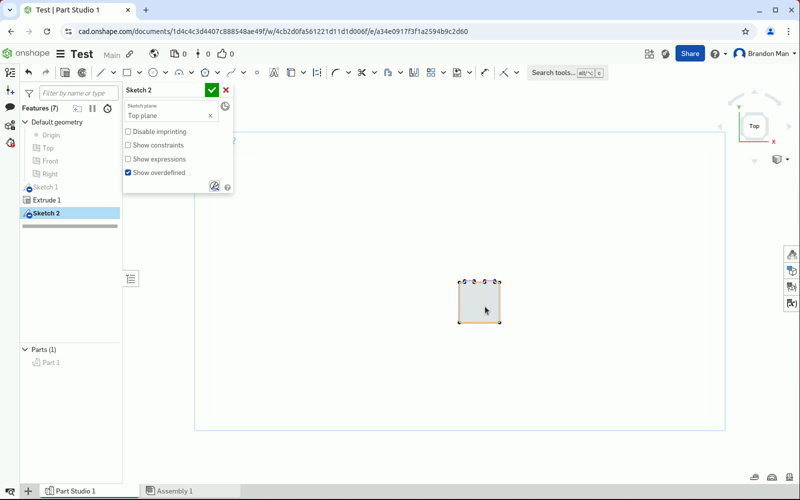
scroll(6)
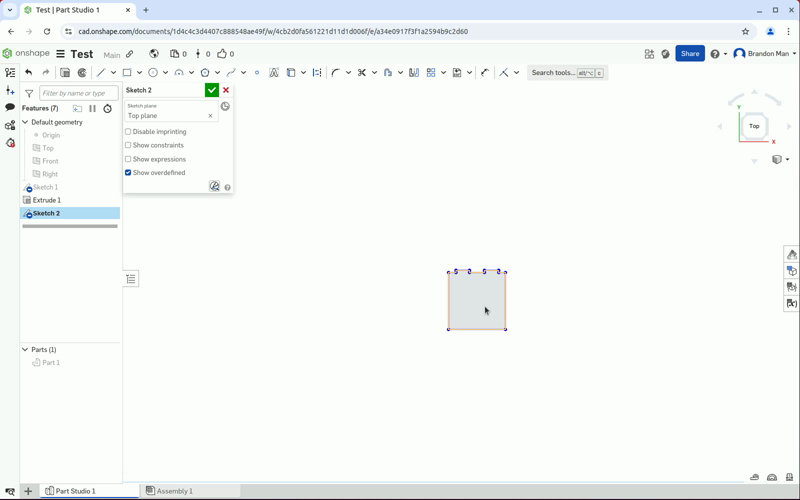
scroll(6)
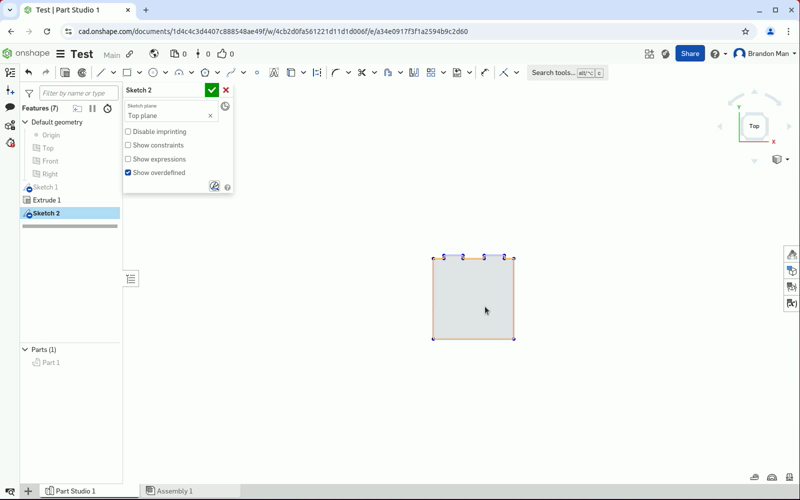
scroll(6)
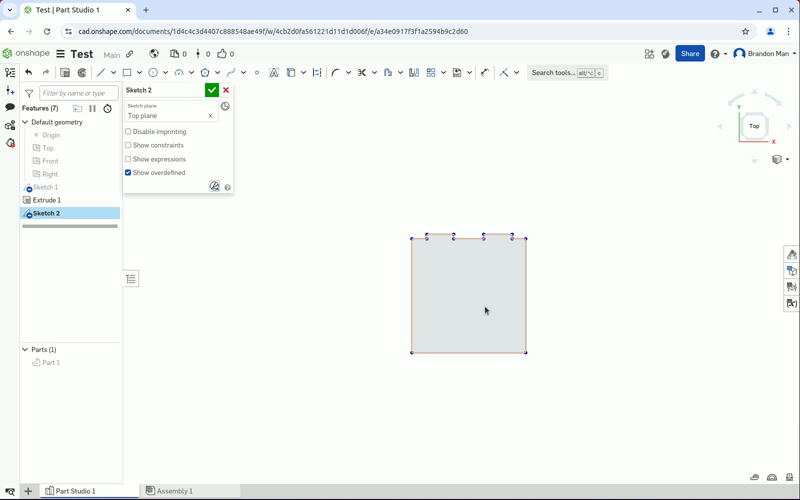
scroll(6)
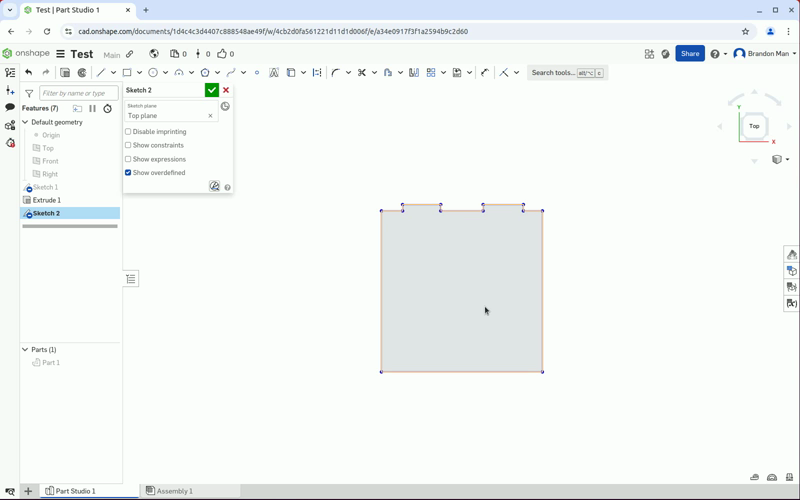
scroll(6)
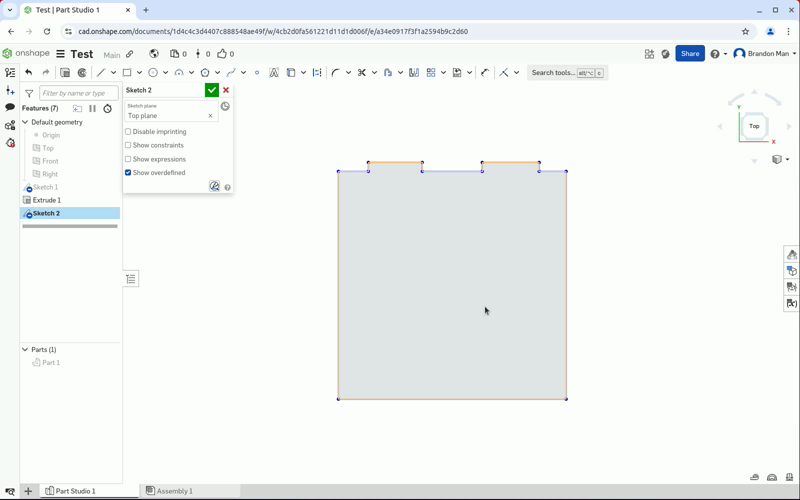
scroll(6)
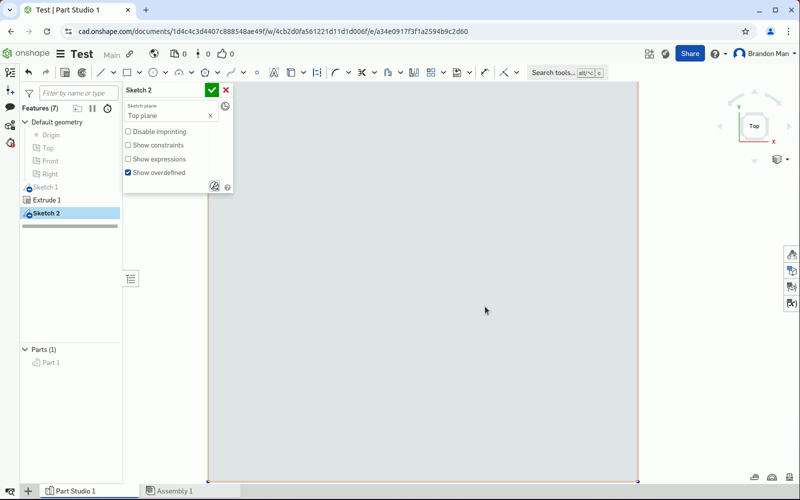
click(485, 306)
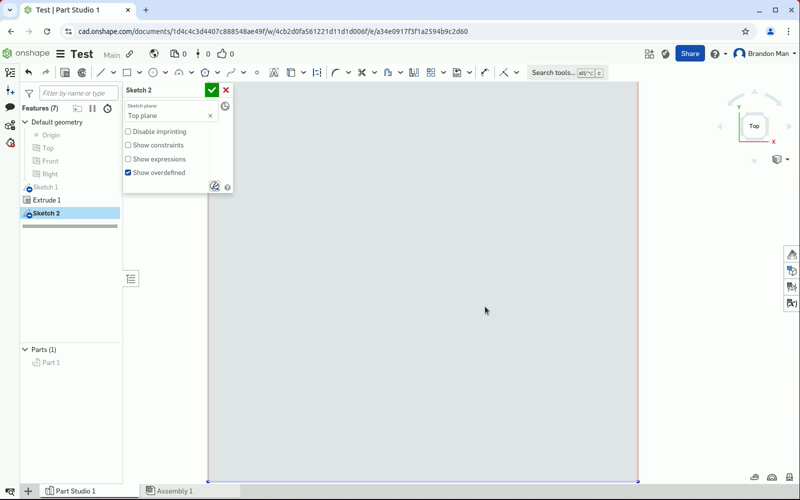
scroll(-6)
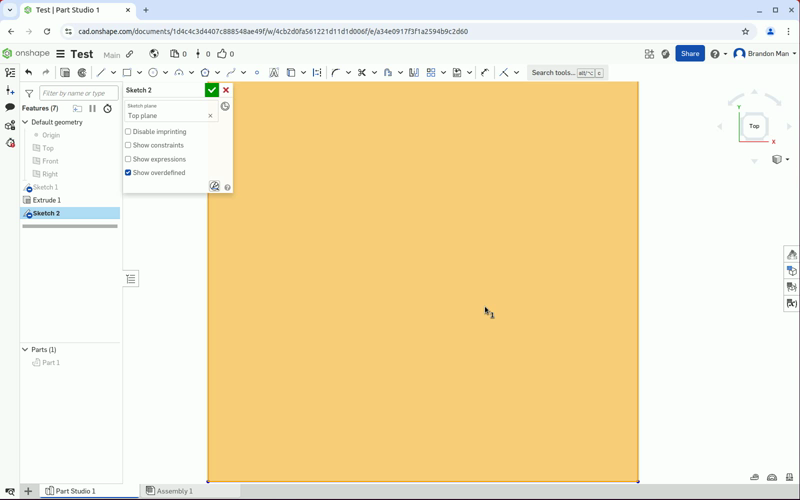
scroll(-6)
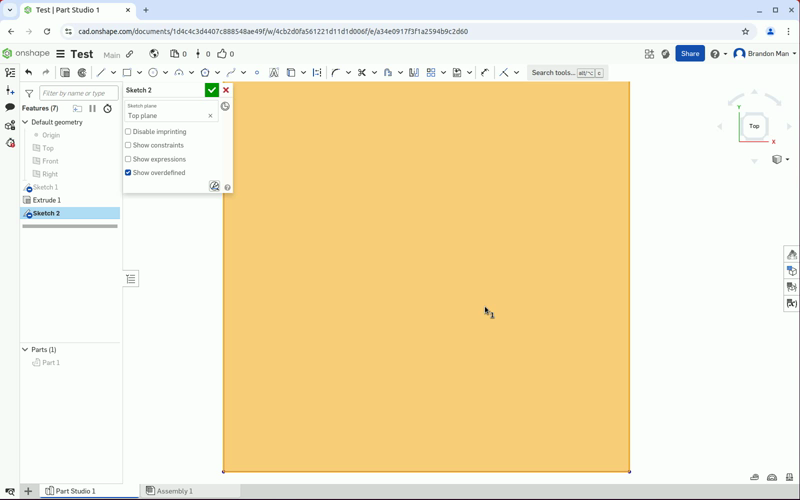
scroll(-6)
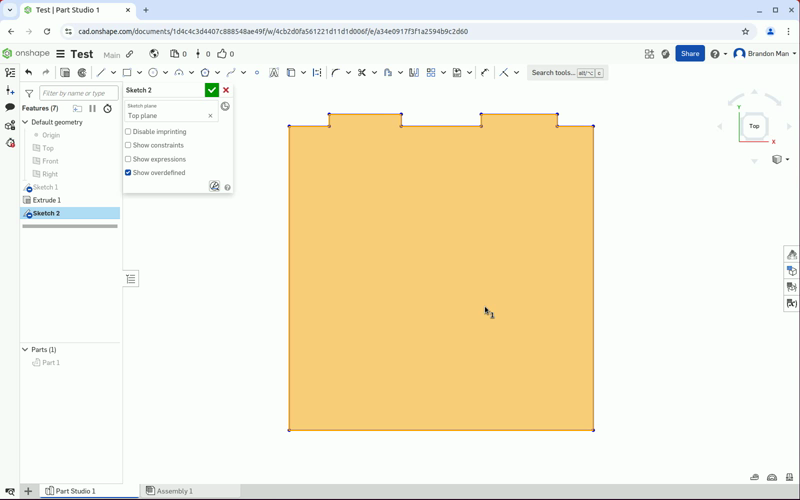
scroll(-6)
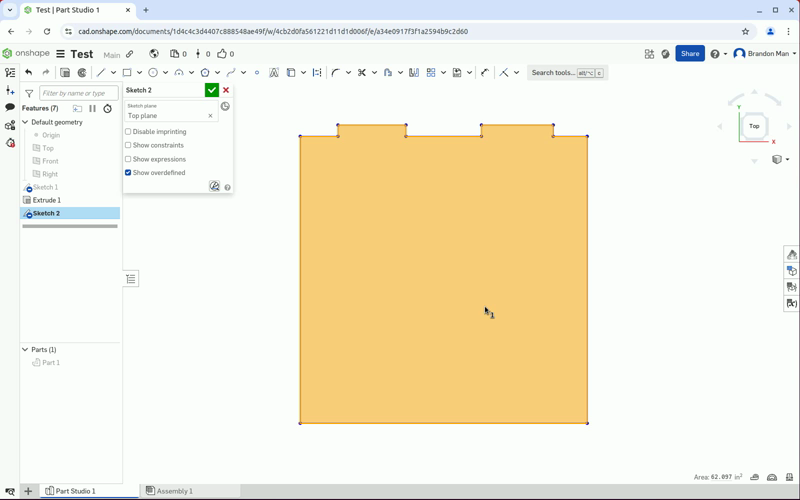
scroll(-6)
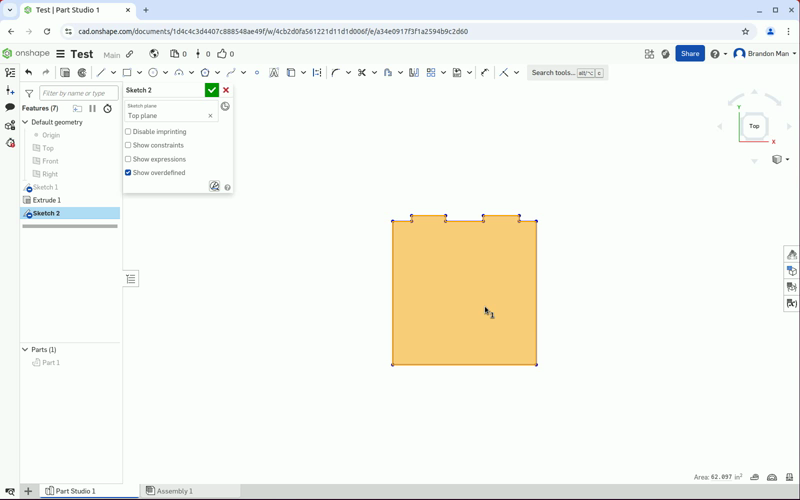
scroll(-6)
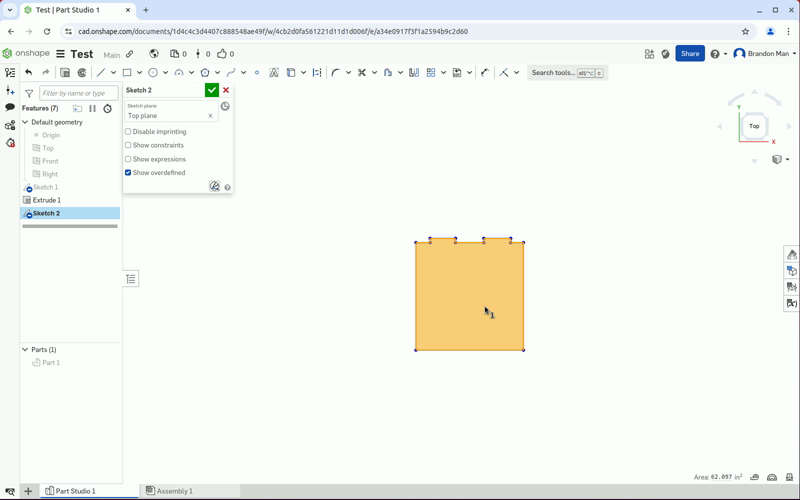
scroll(-6)
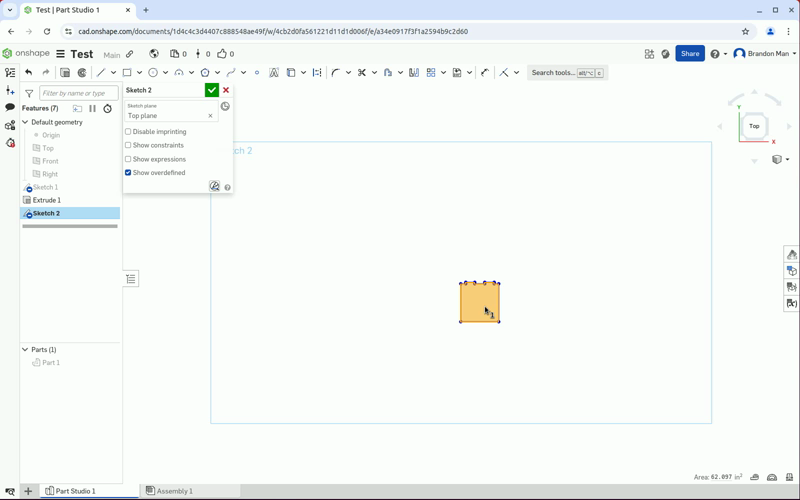
mouse_move(73, 352)
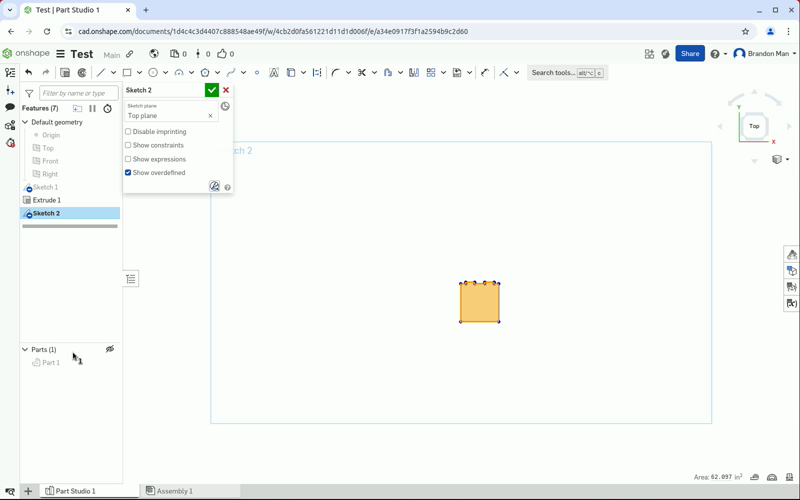
key(shift+y)
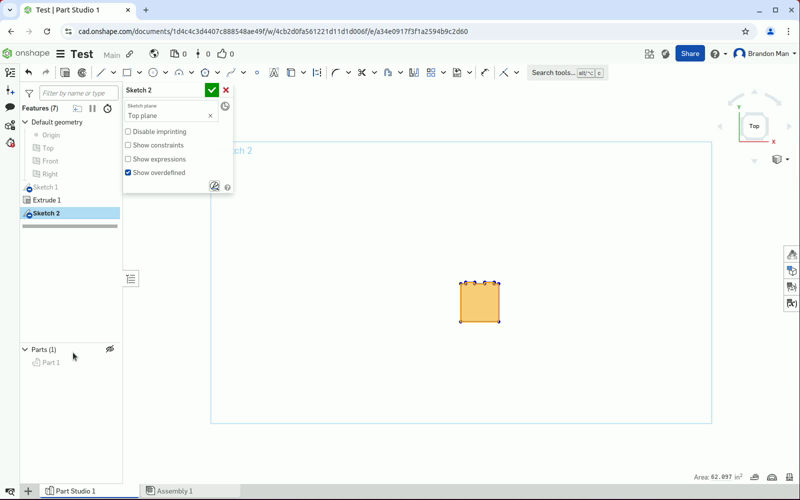
key(shift+e)
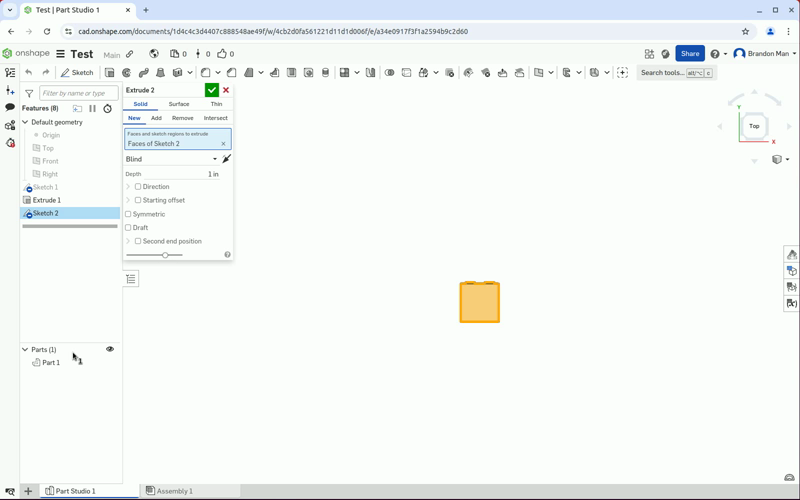
mouse_move(143, 106)
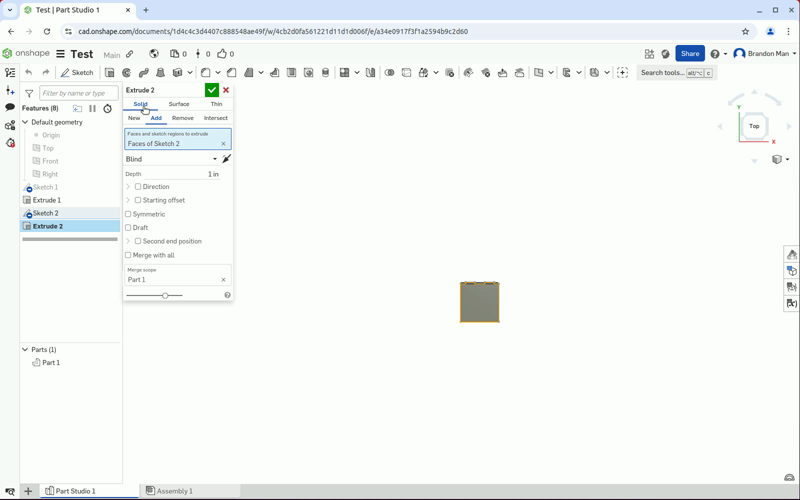
click(143, 106)
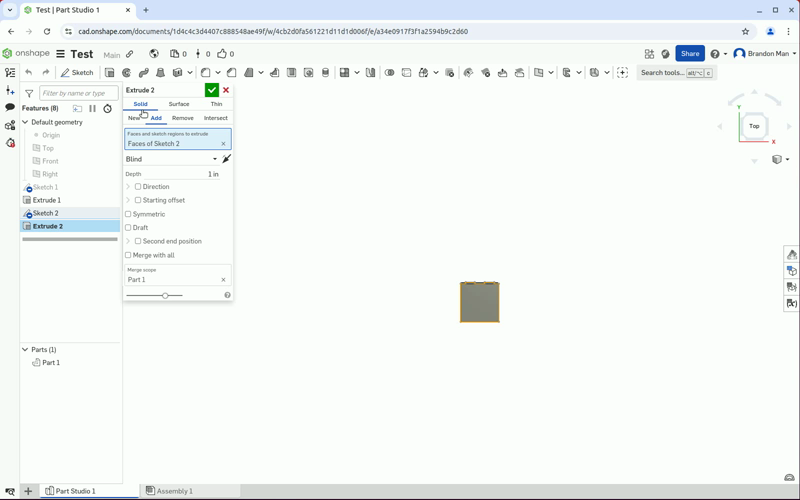
mouse_move(137, 120)
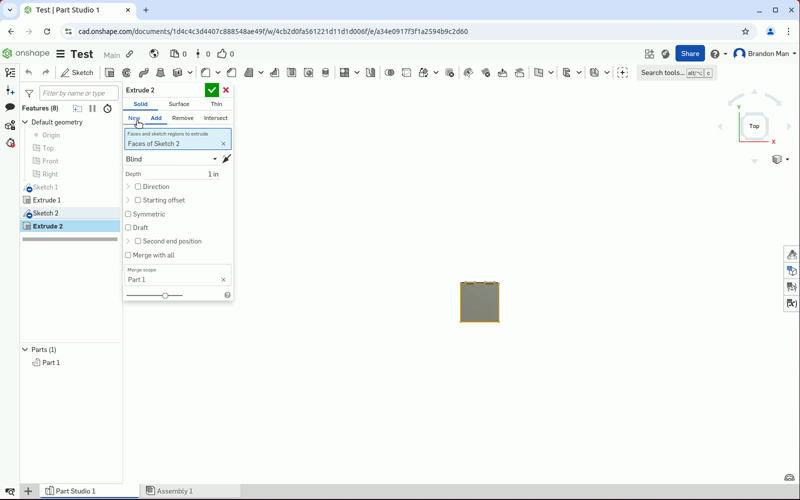
click(137, 120)
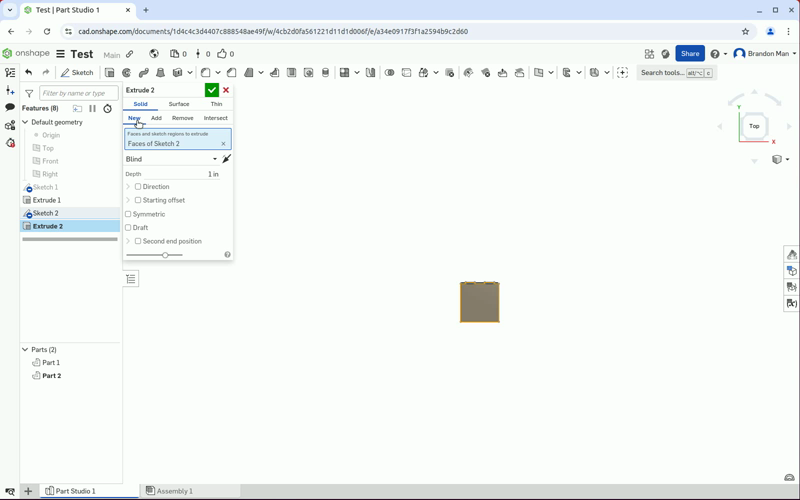
key(tab, 4)
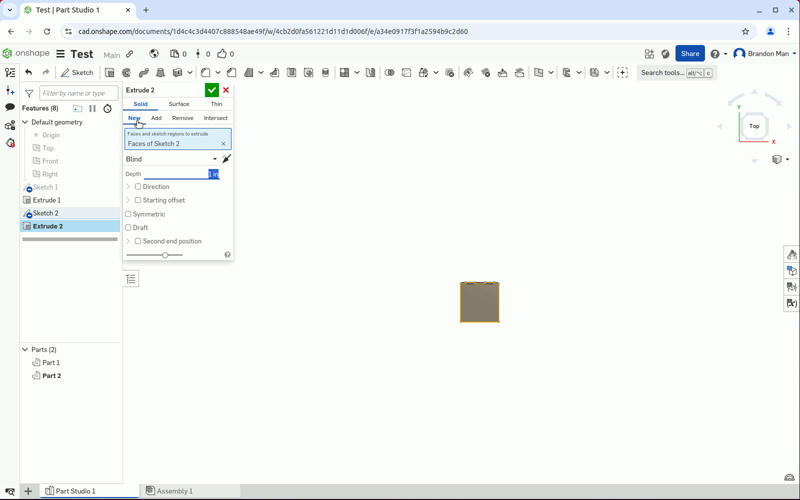
text(0.241)
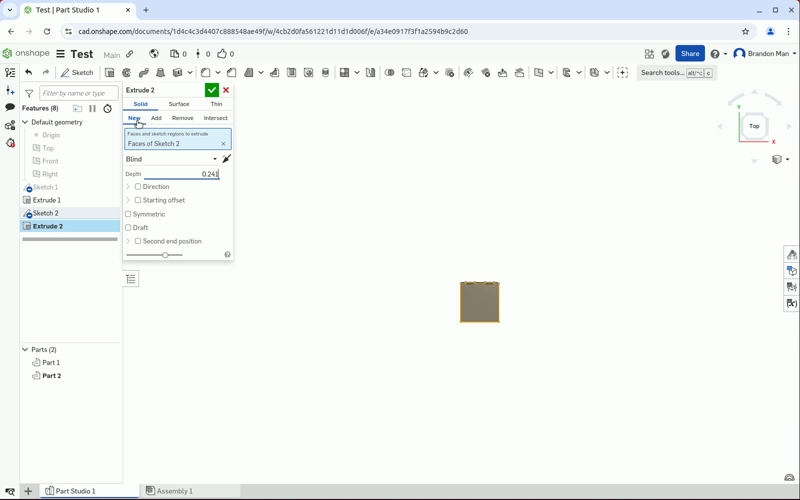
key(enter)
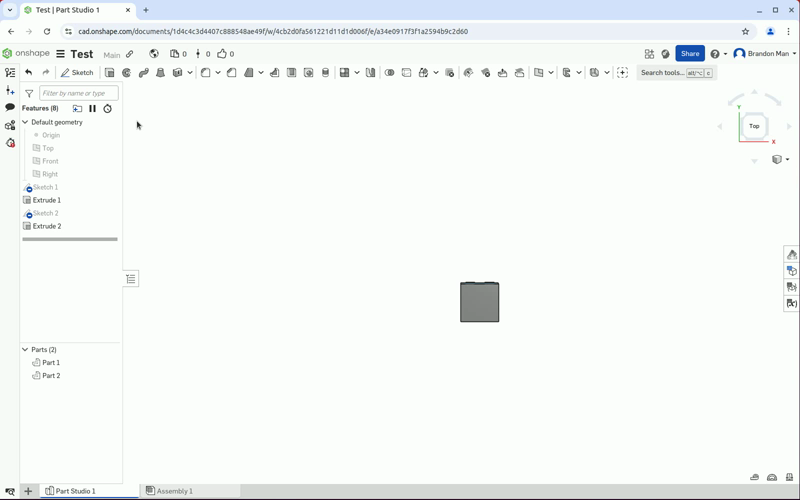
key(shift+h)
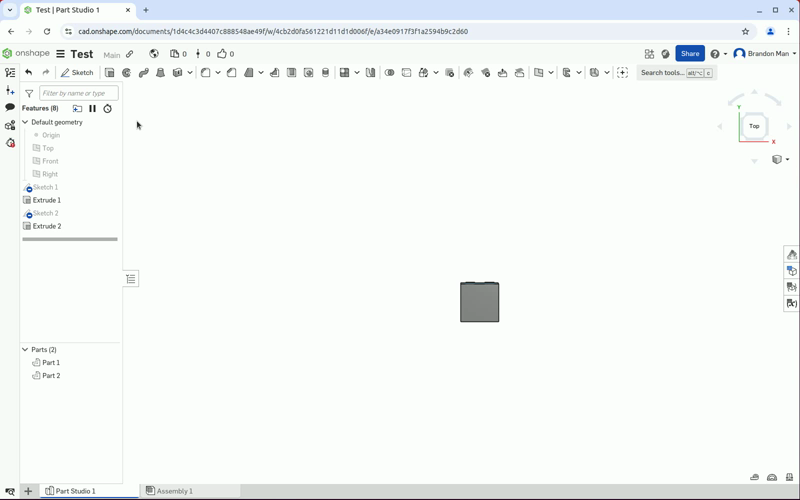
key(shift+h)
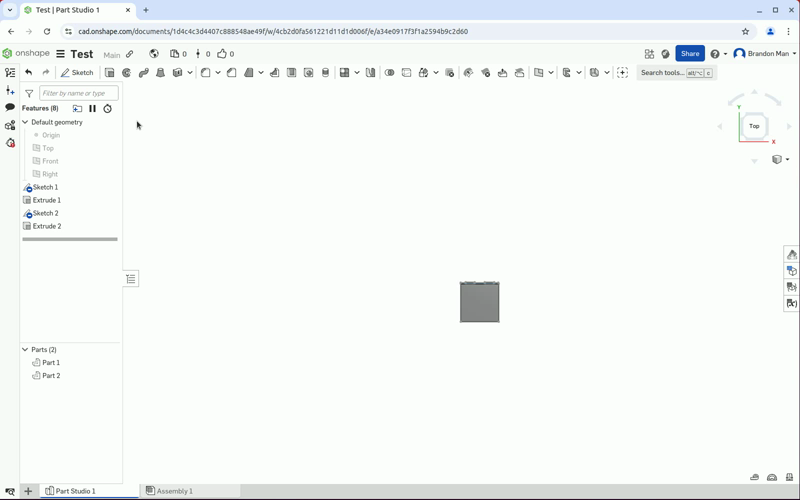
key(shift+7)
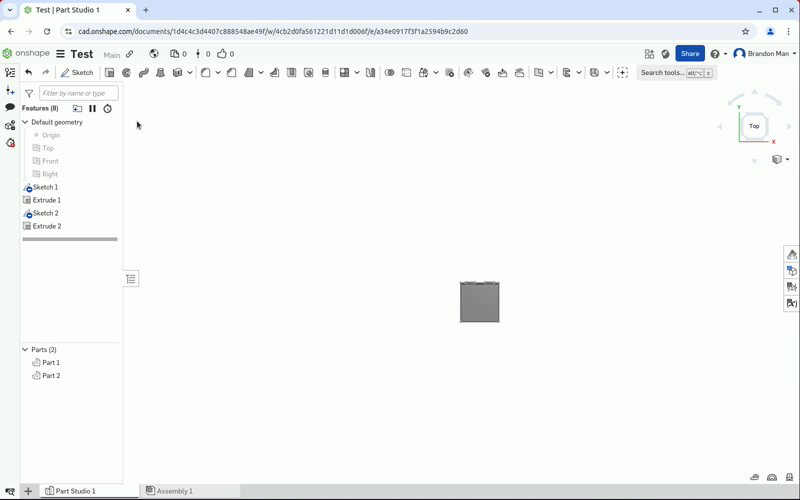
key(up, 3)
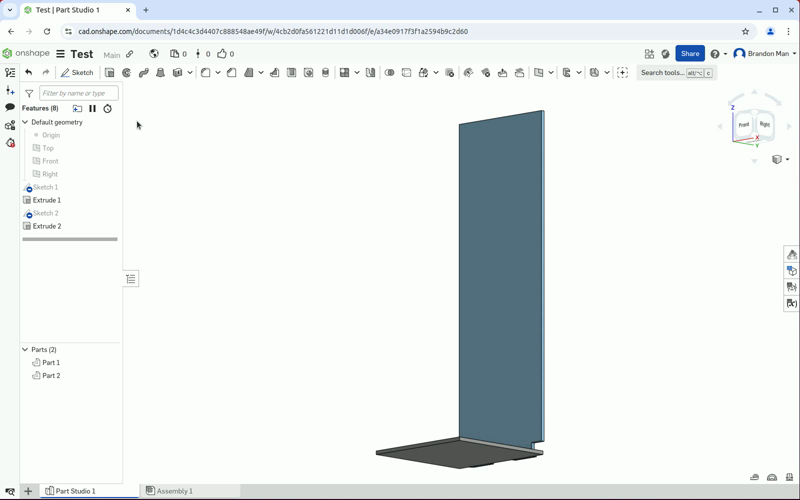
key(left, 3)
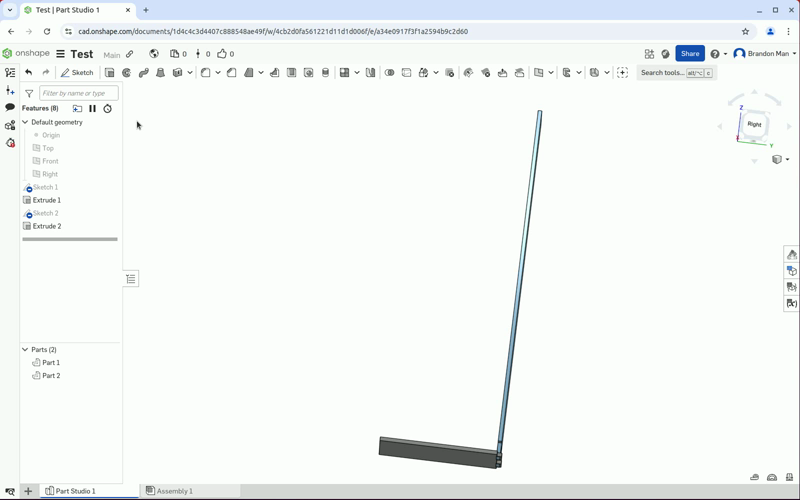
key(right, 3)
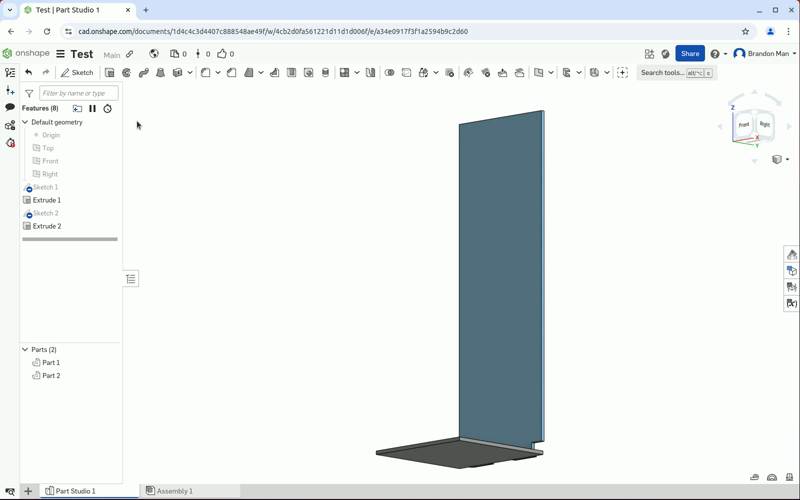
key(down, 3)
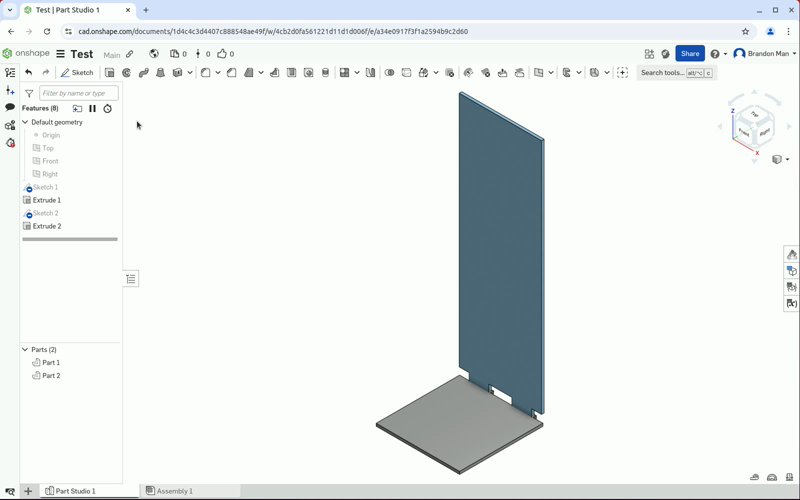
mouse_move(73, 189)
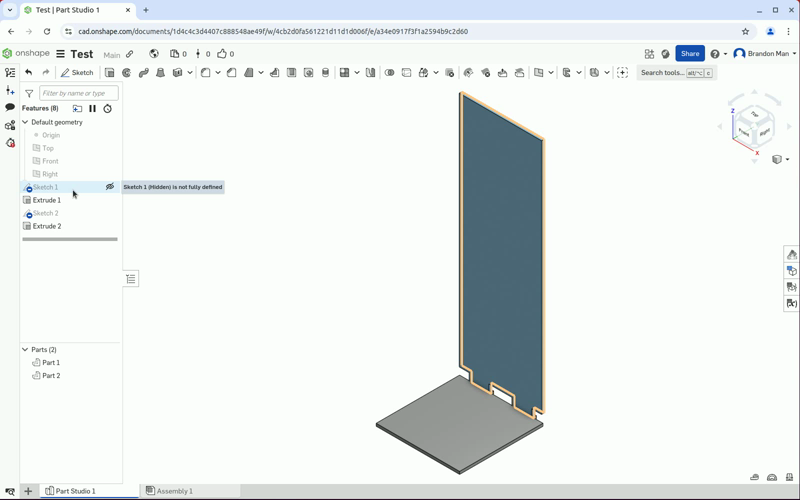
click(73, 189)